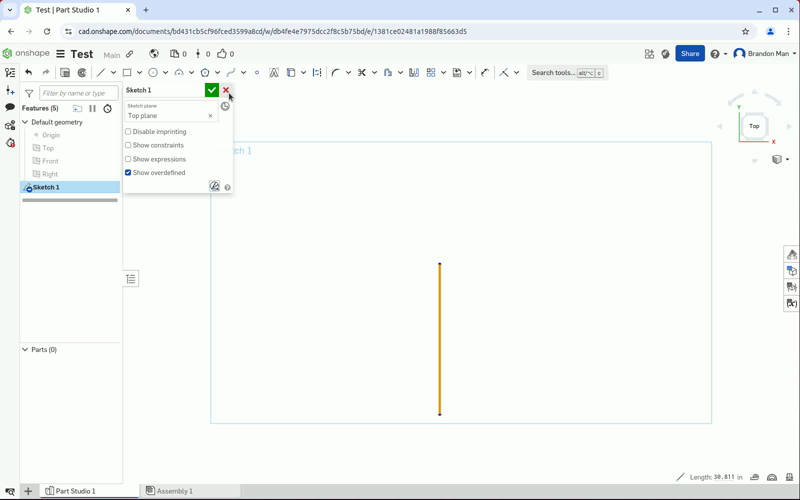
key(shift+h)
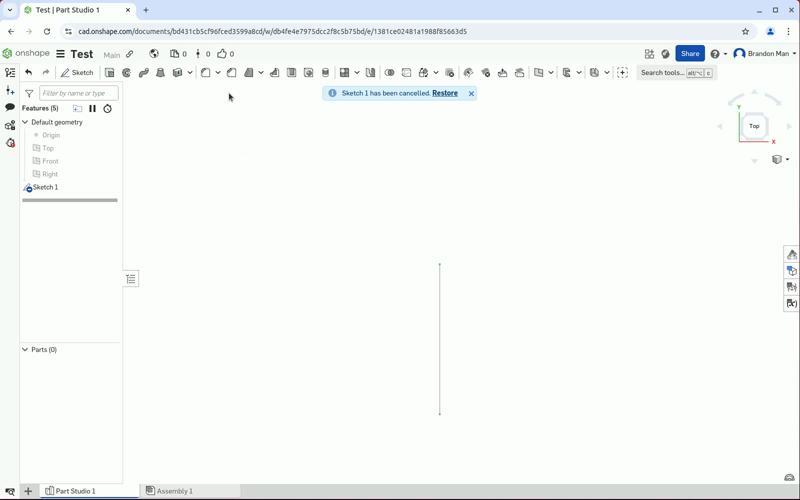
key(shift+s)
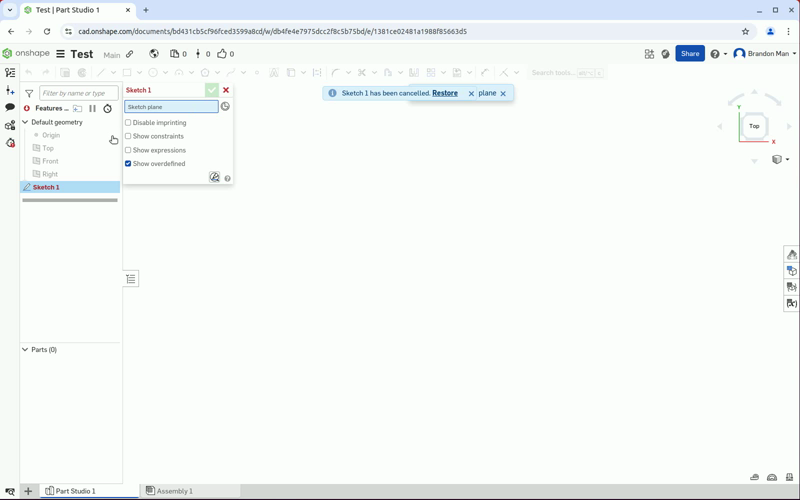
mouse_move(73, 150)
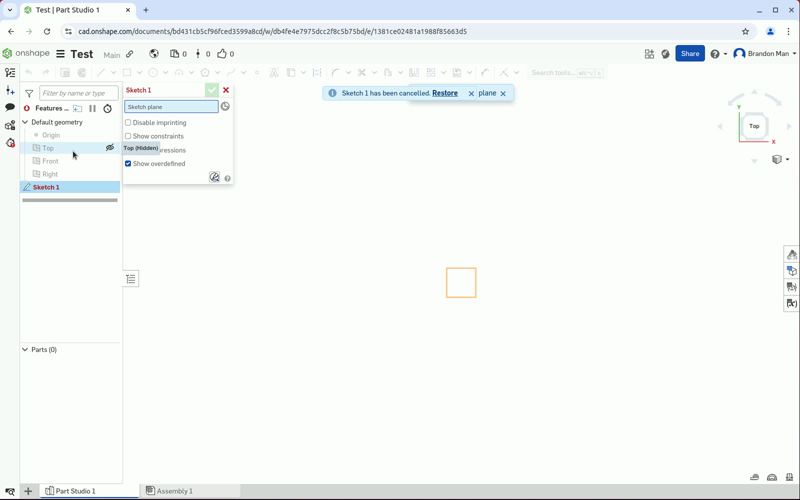
click(73, 150)
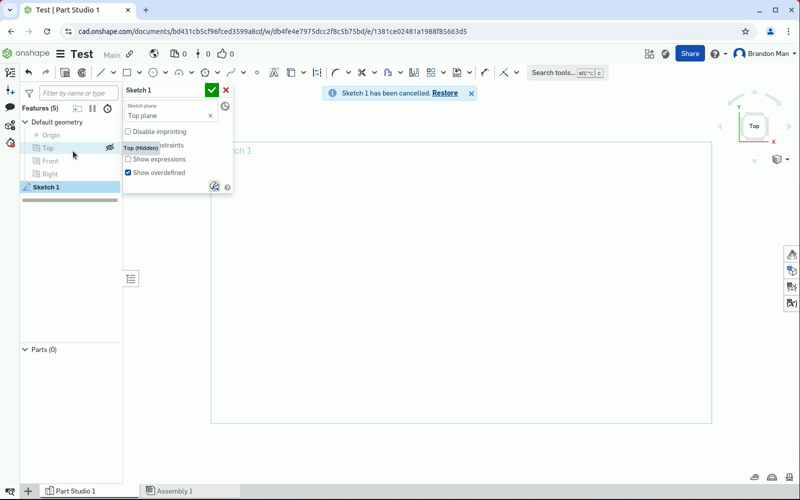
mouse_move(73, 352)
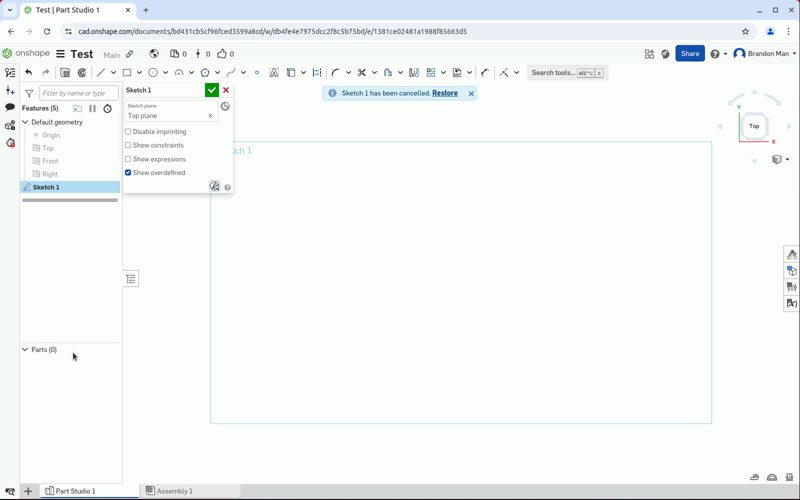
key(y)
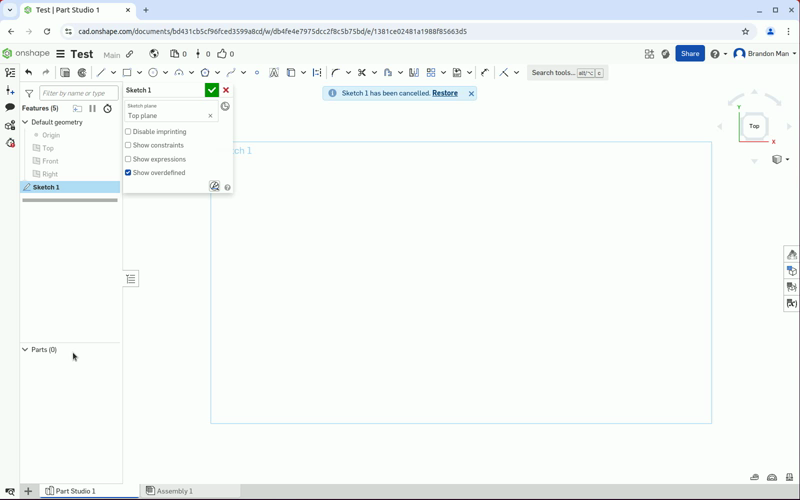
key(l)
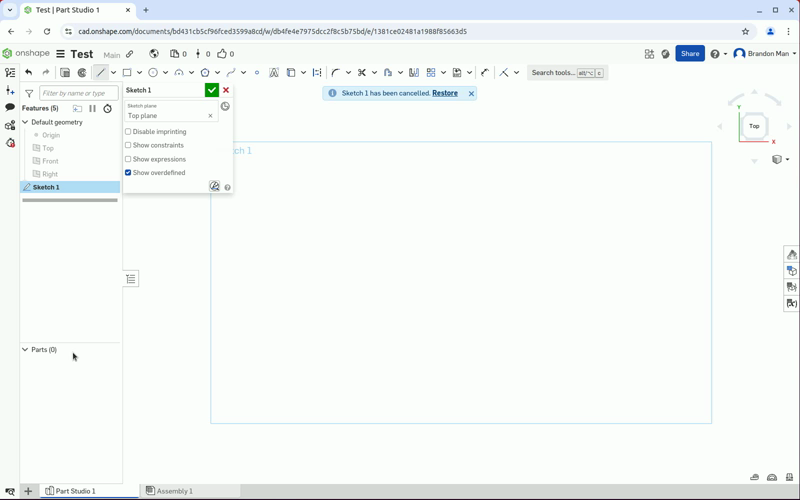
key_down(shift)
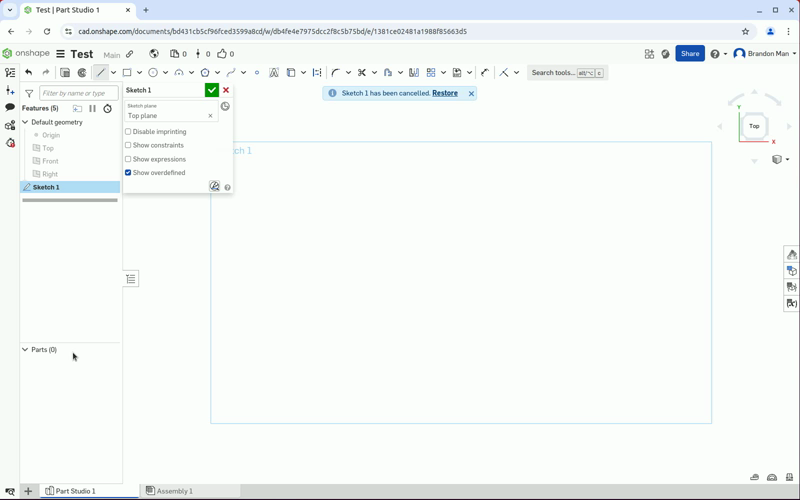
mouse_move(433, 286)
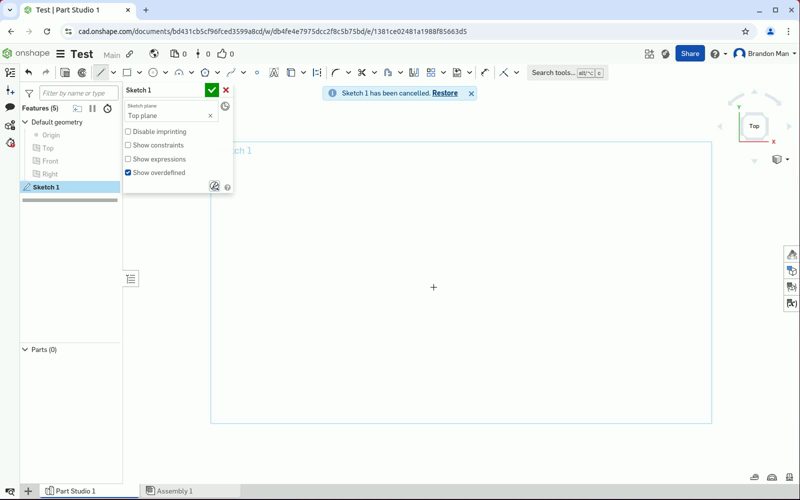
click(433, 286)
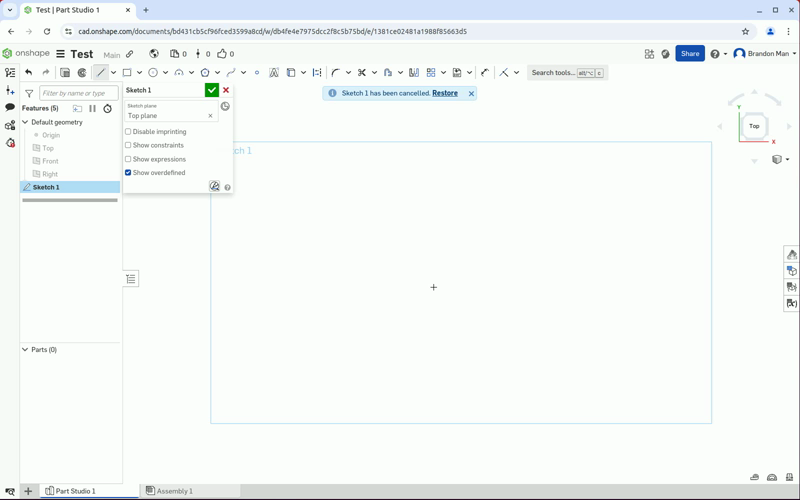
key_up(shift)
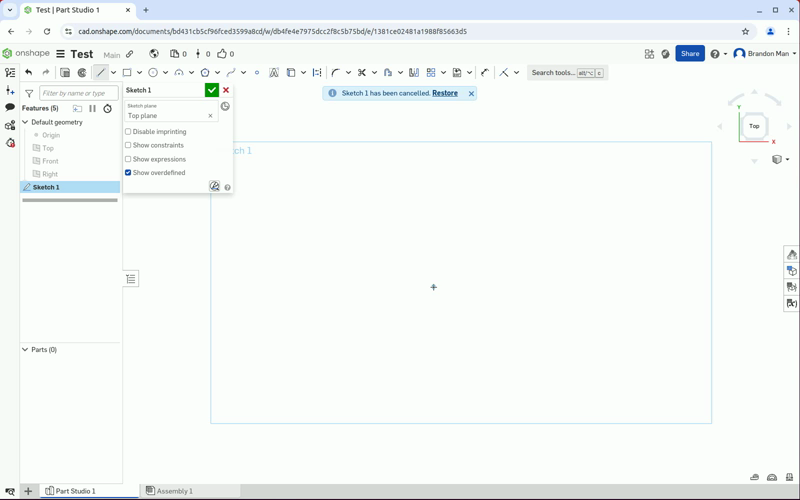
key_down(shift)
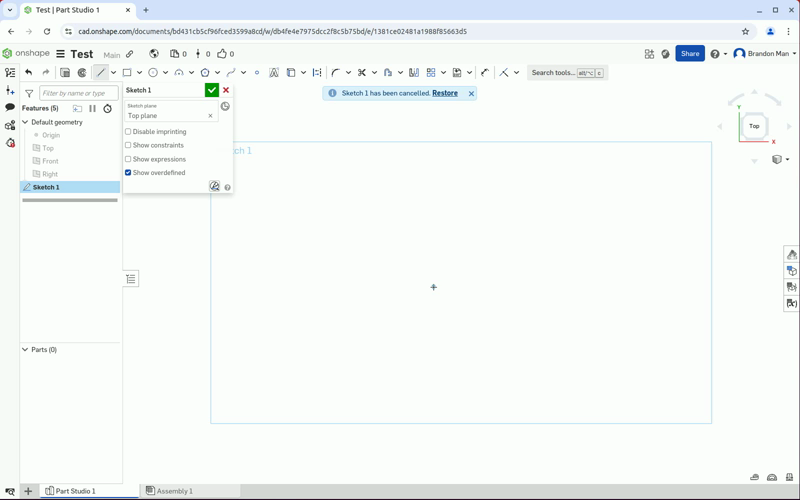
mouse_move(535, 286)
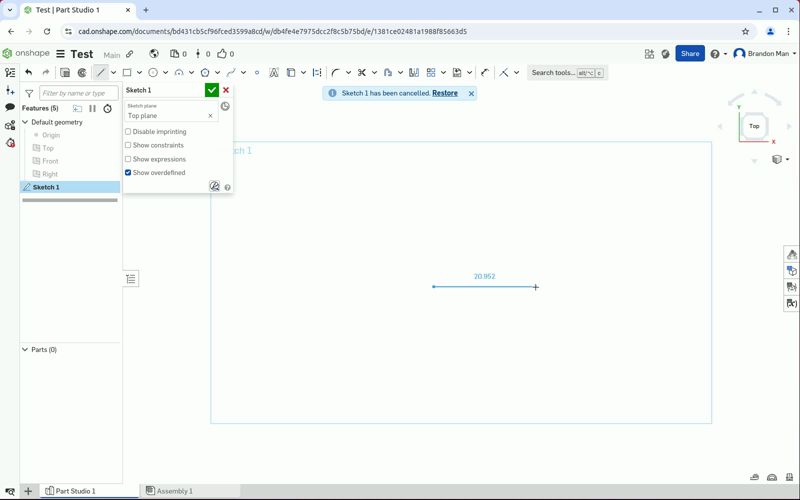
click(535, 286)
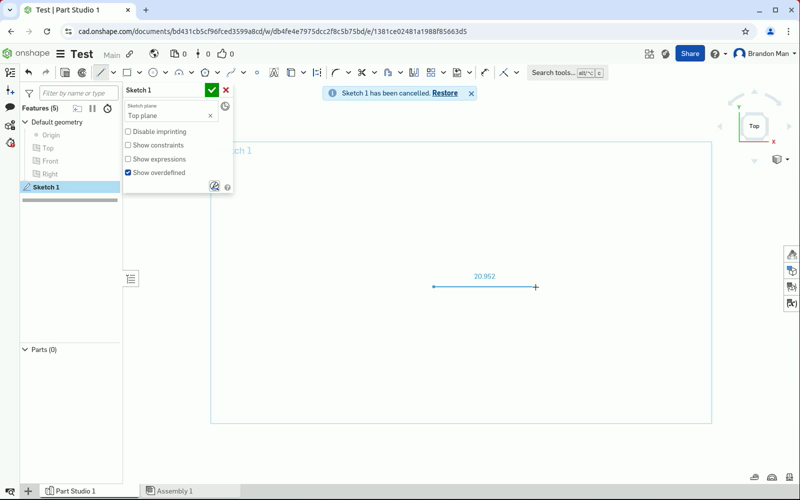
key_up(shift)
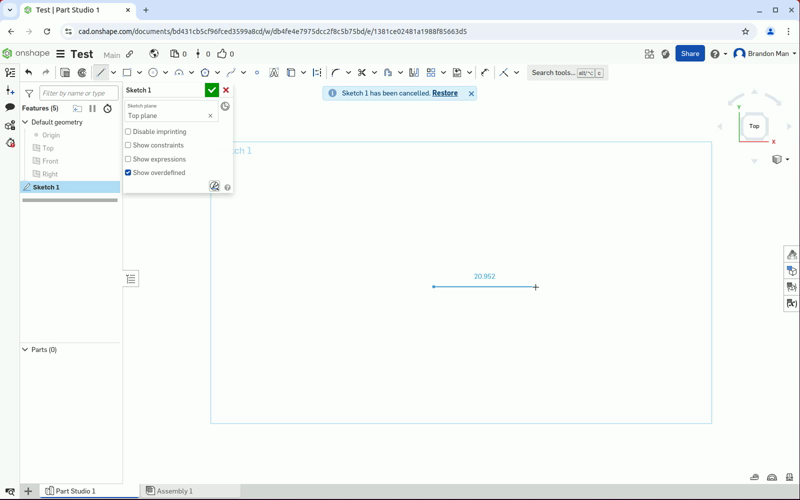
key_down(shift)
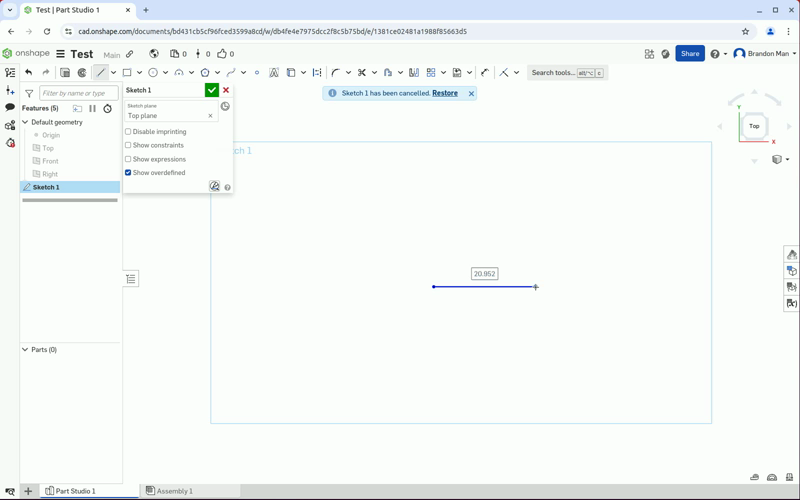
mouse_move(565, 286)
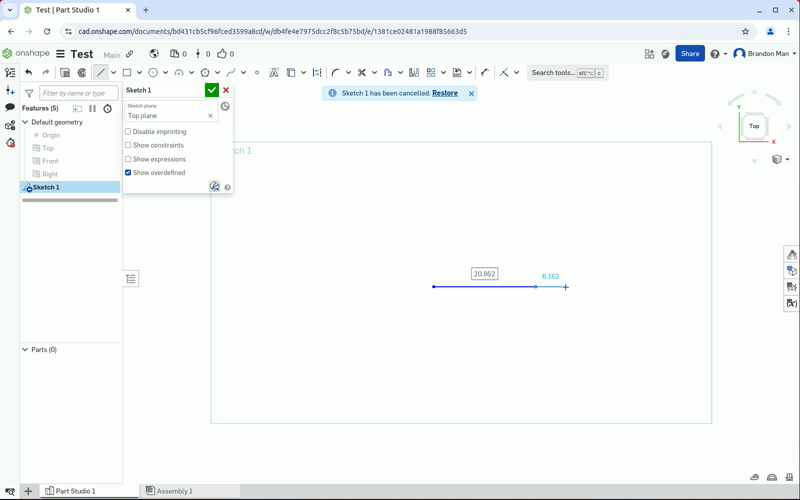
mouse_move(535, 247)
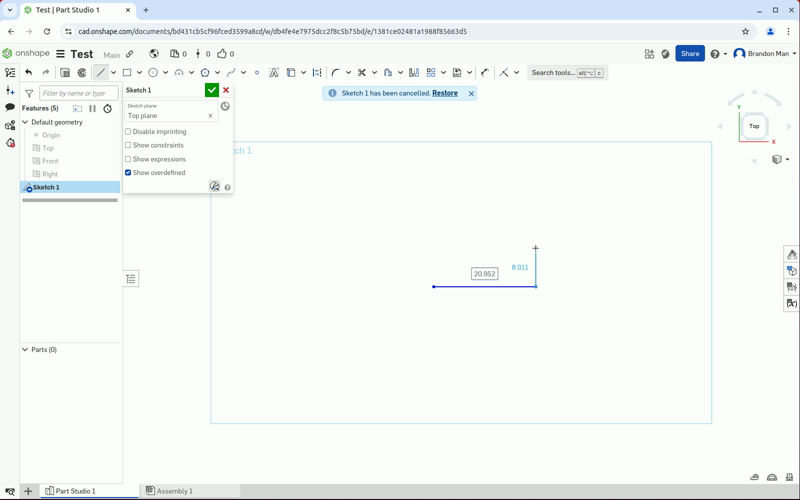
click(535, 247)
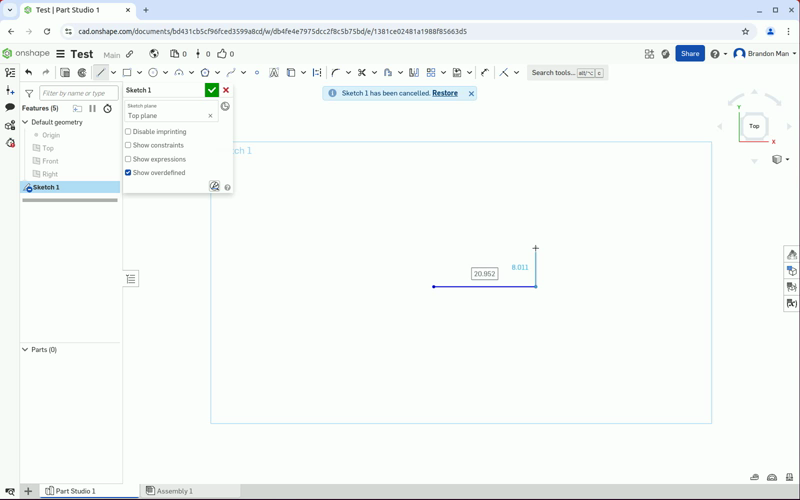
key_up(shift)
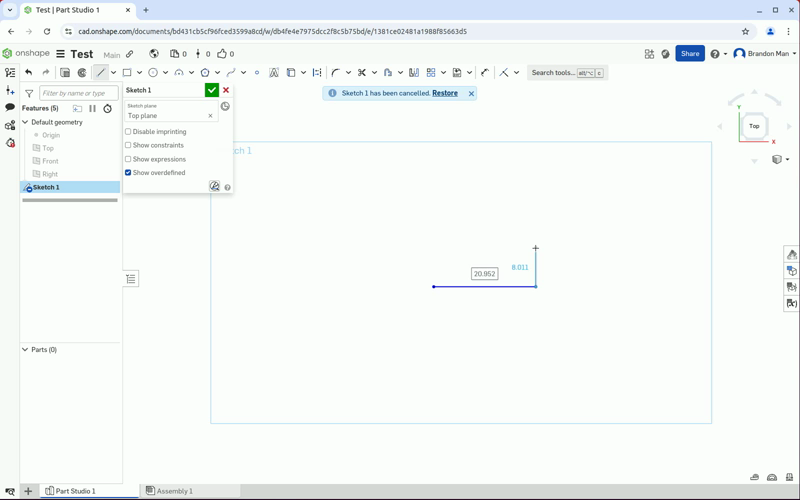
key_down(shift)
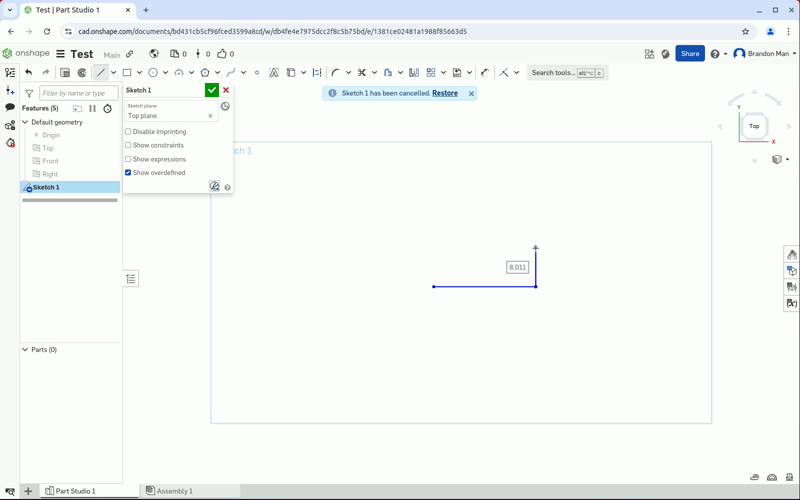
mouse_move(433, 247)
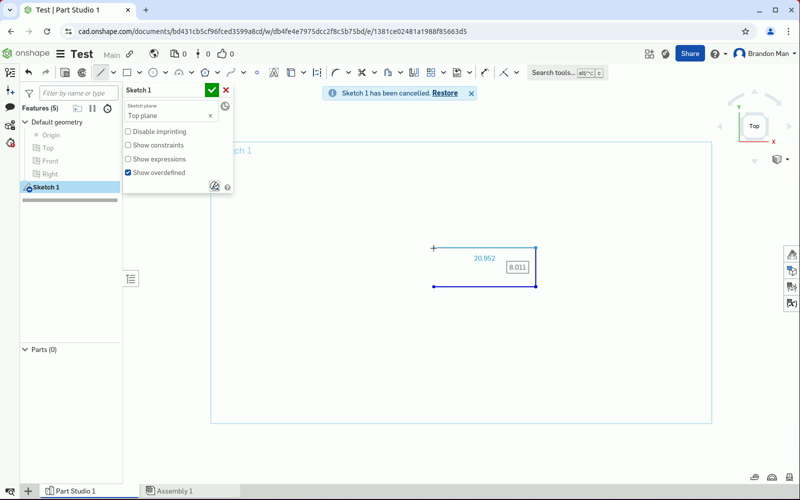
click(433, 247)
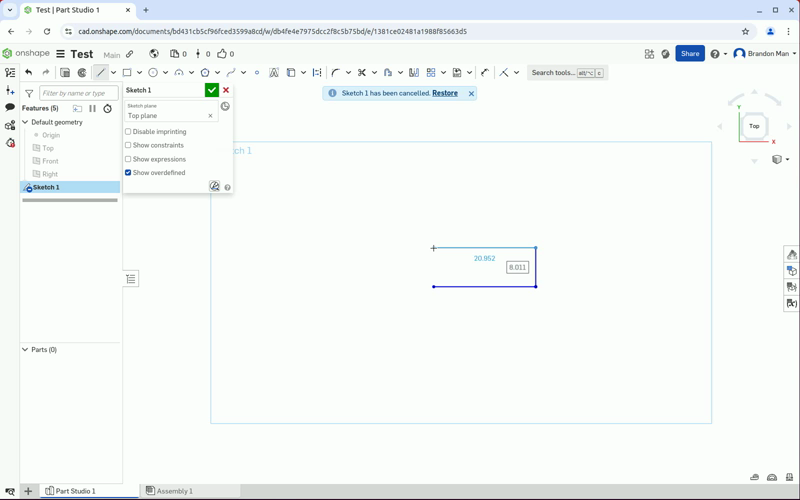
key_up(shift)
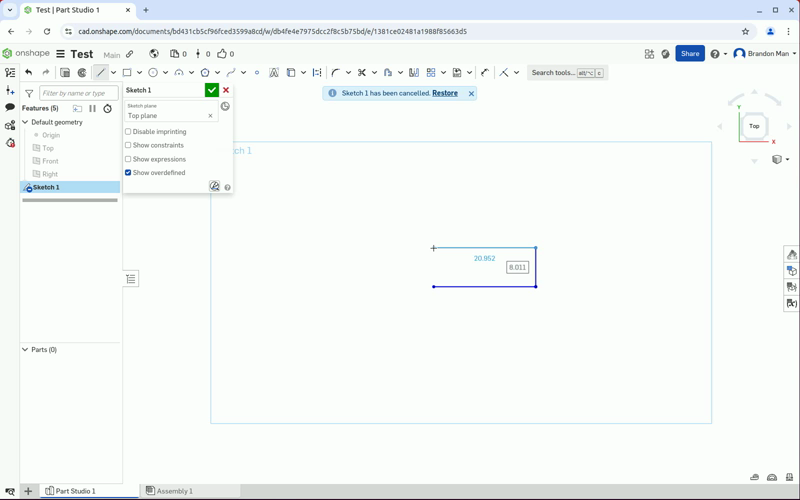
mouse_move(463, 247)
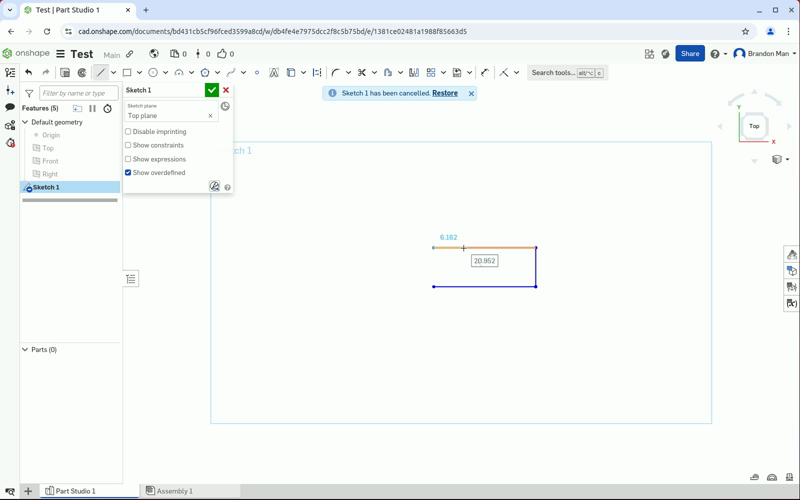
key_down(shift)
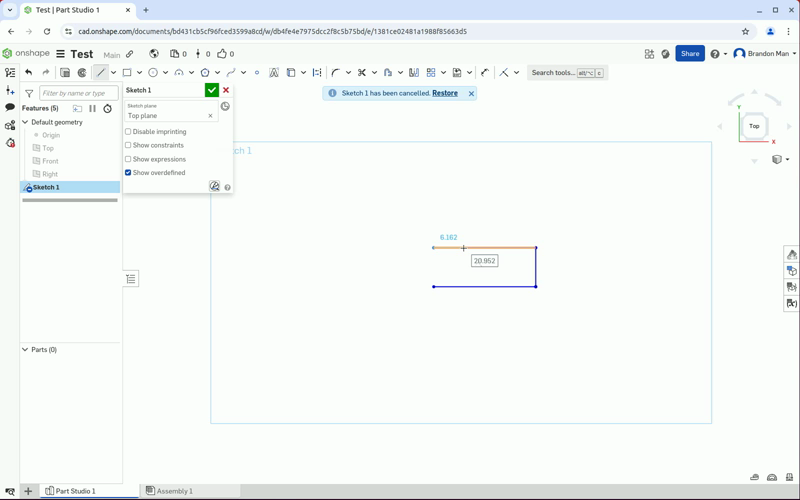
mouse_move(433, 286)
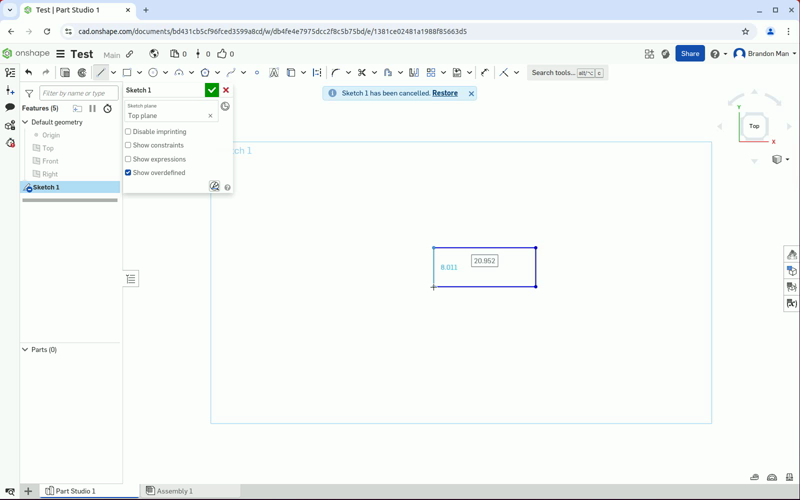
key_up(shift)
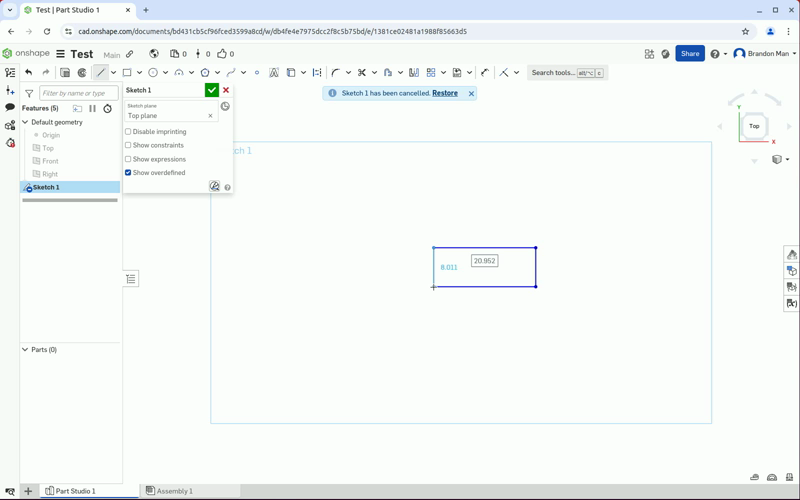
click(433, 286)
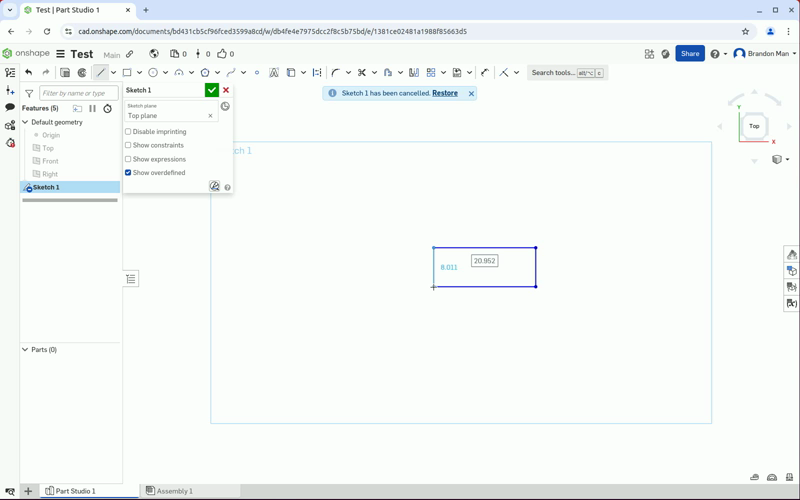
key(esc)
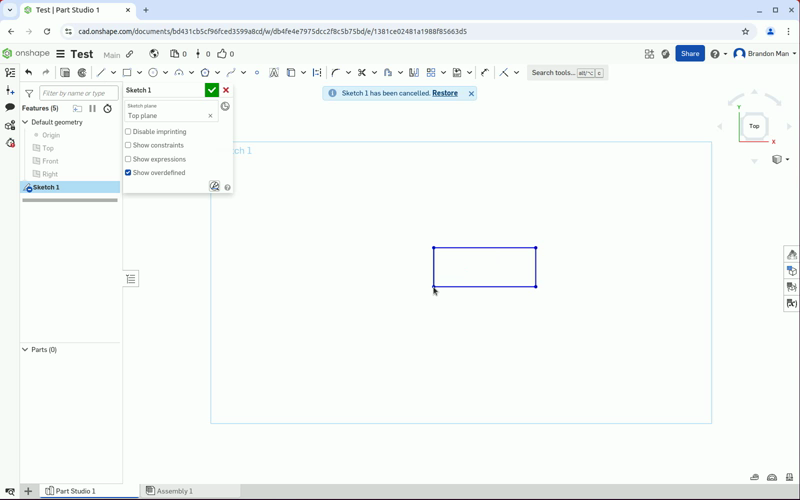
mouse_move(499, 252)
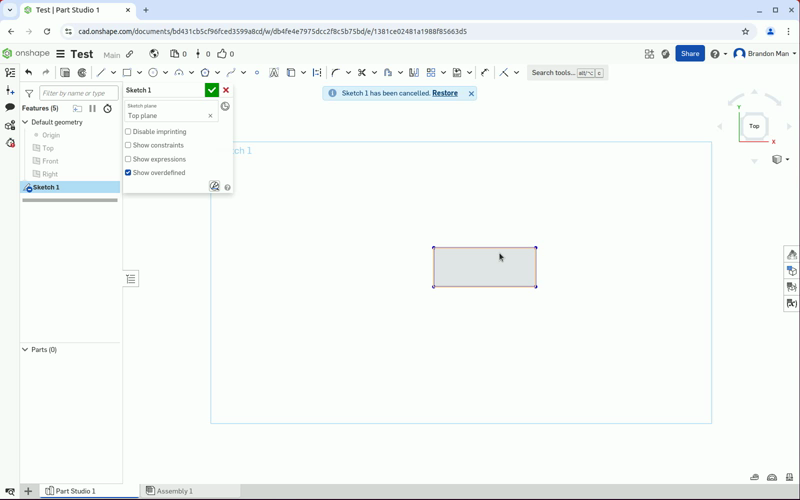
click(499, 252)
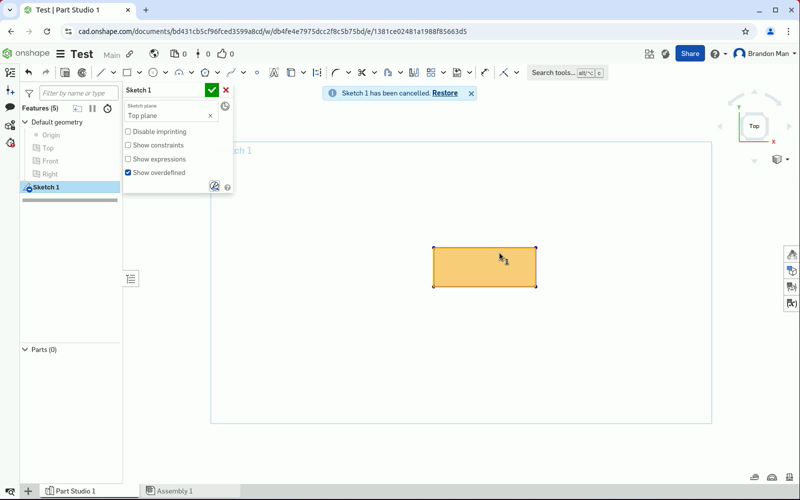
mouse_move(73, 352)
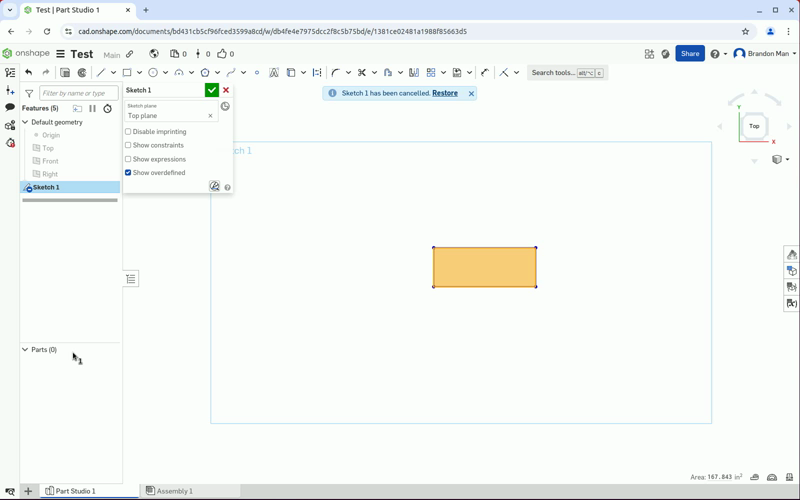
key(shift+y)
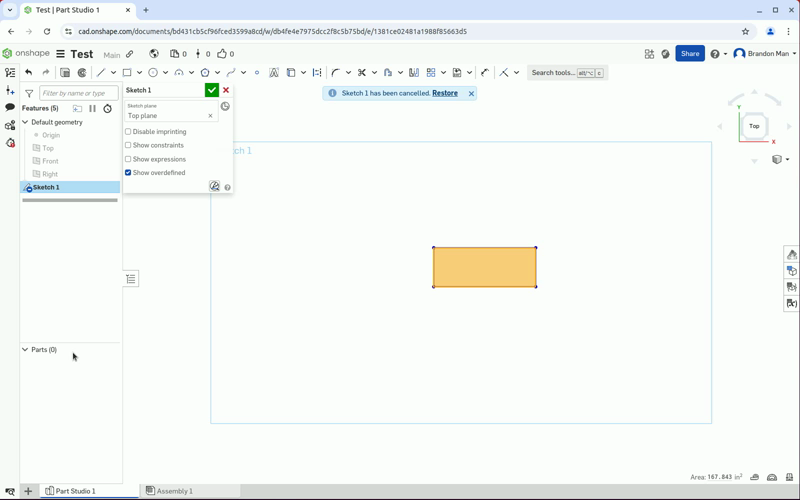
key(shift+e)
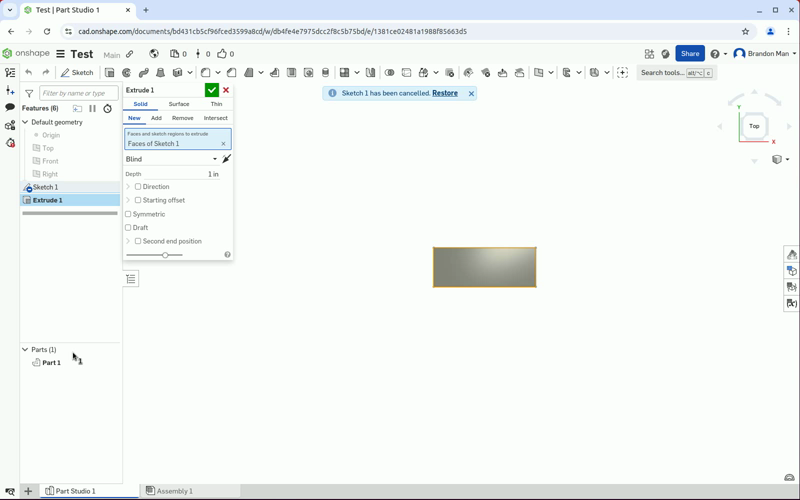
mouse_move(143, 106)
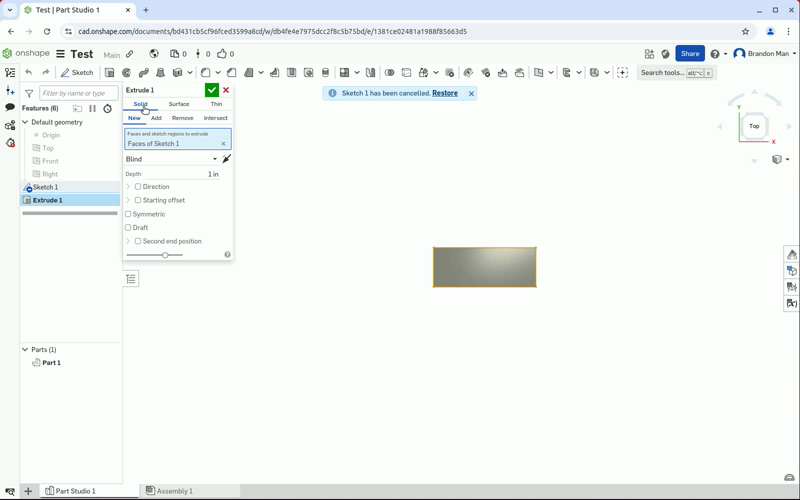
click(143, 106)
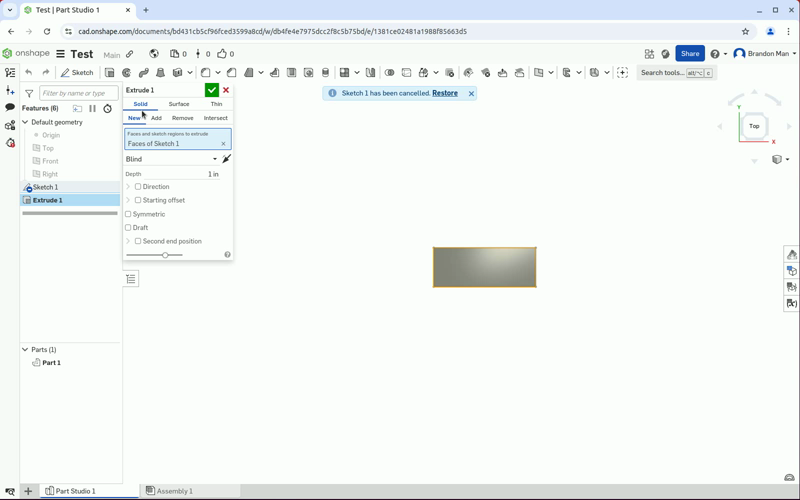
mouse_move(137, 120)
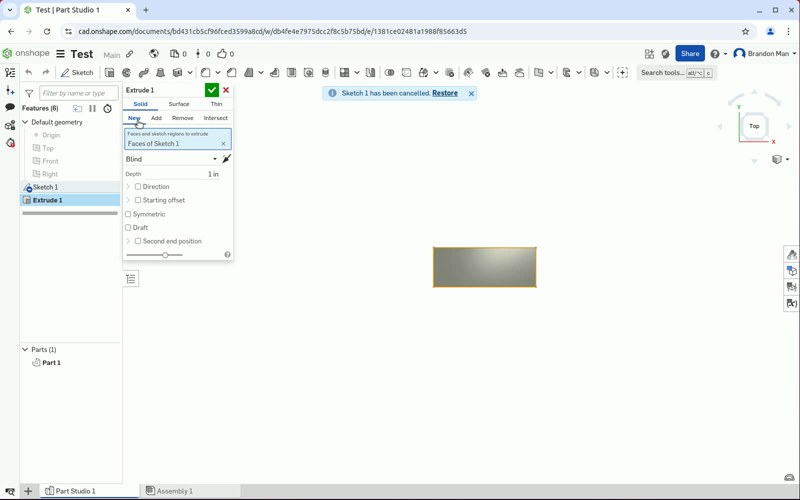
click(137, 120)
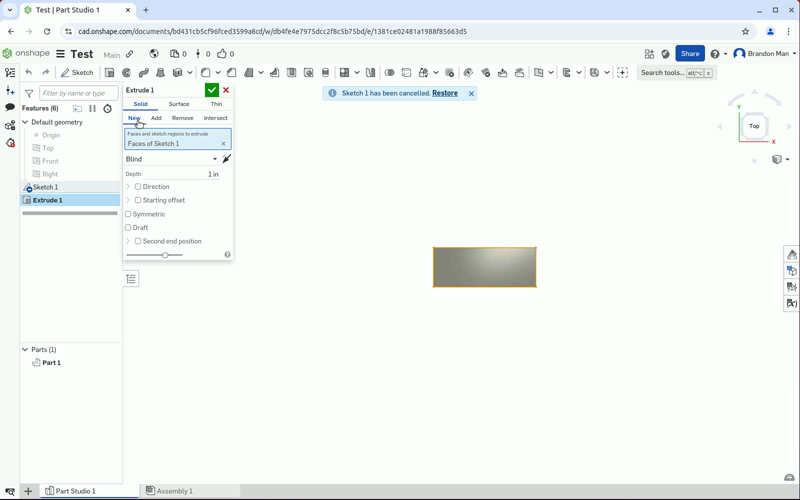
key(tab, 4)
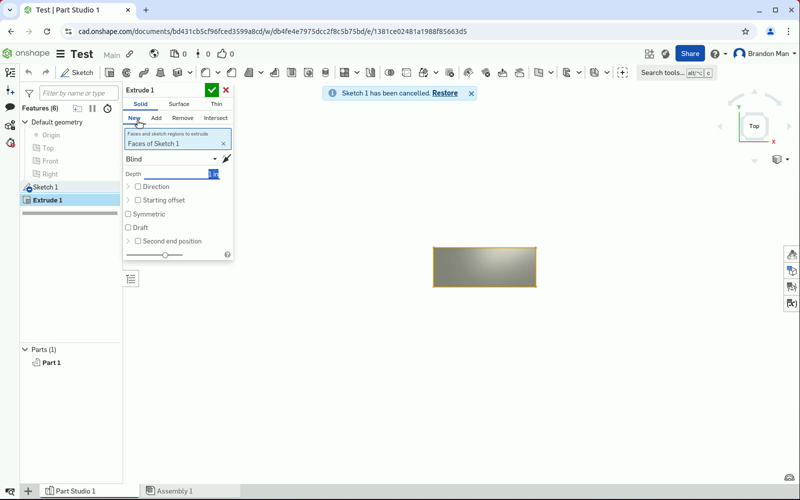
text(2.648)
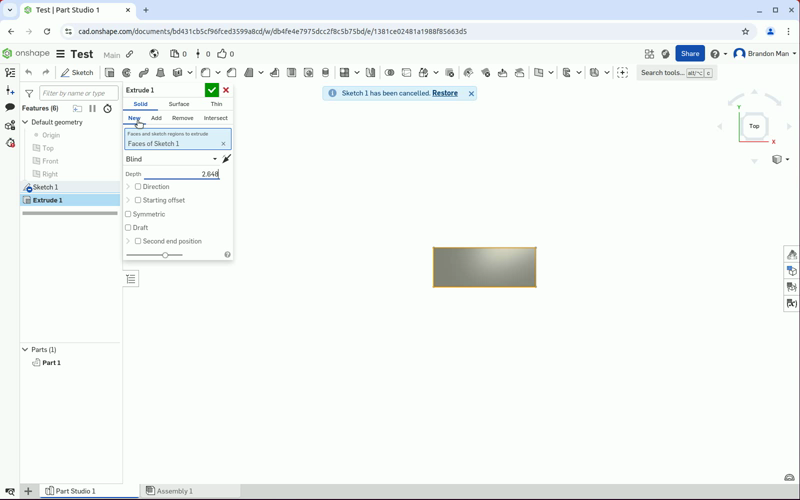
key(enter)
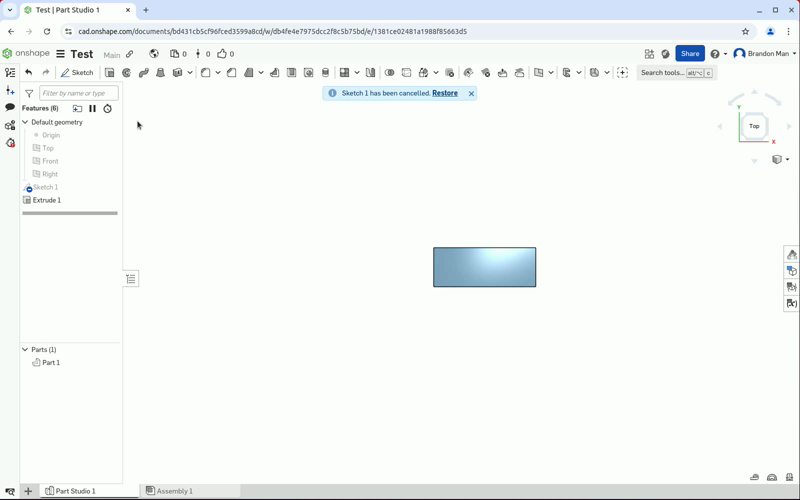
key(shift+h)
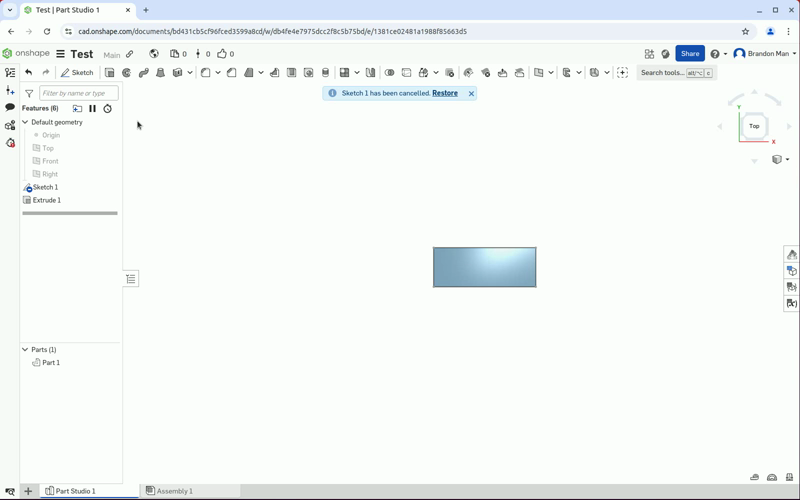
key(shift+h)
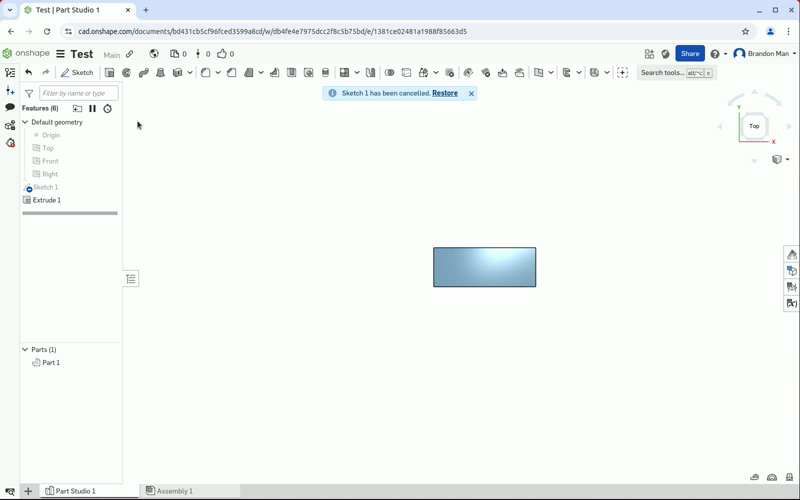
mouse_move(73, 189)
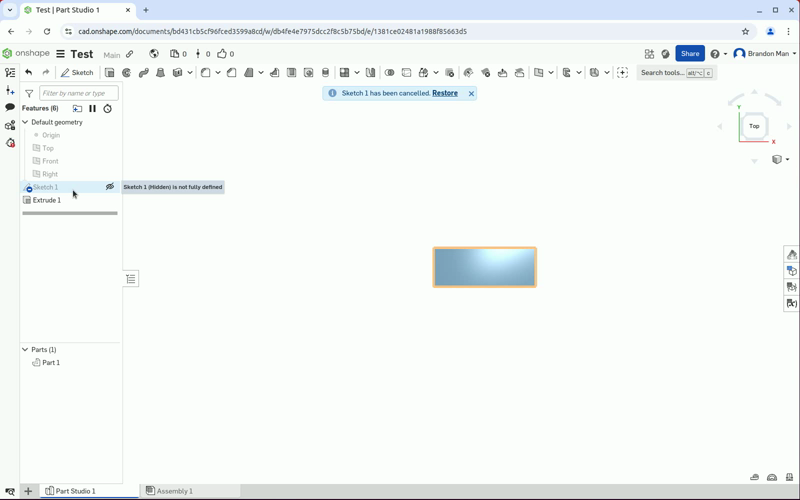
click(73, 189)
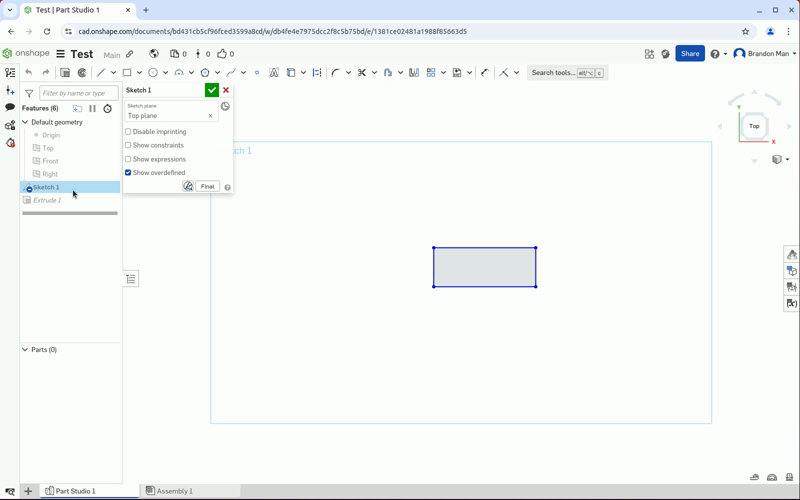
mouse_move(229, 92)
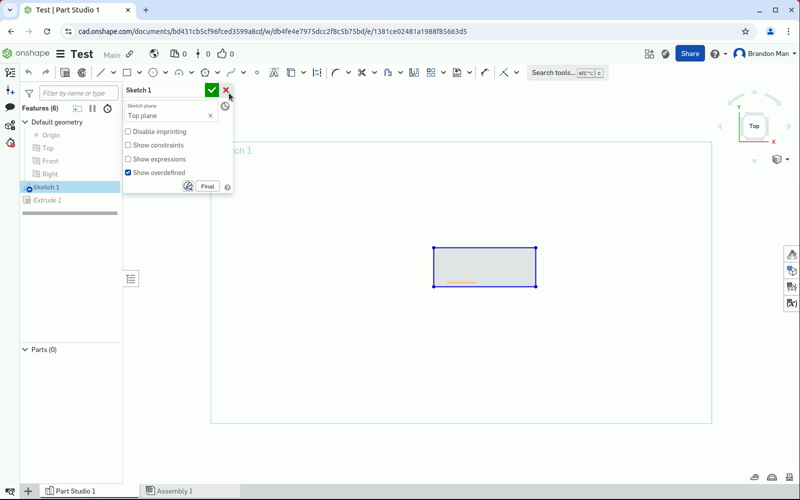
click(229, 92)
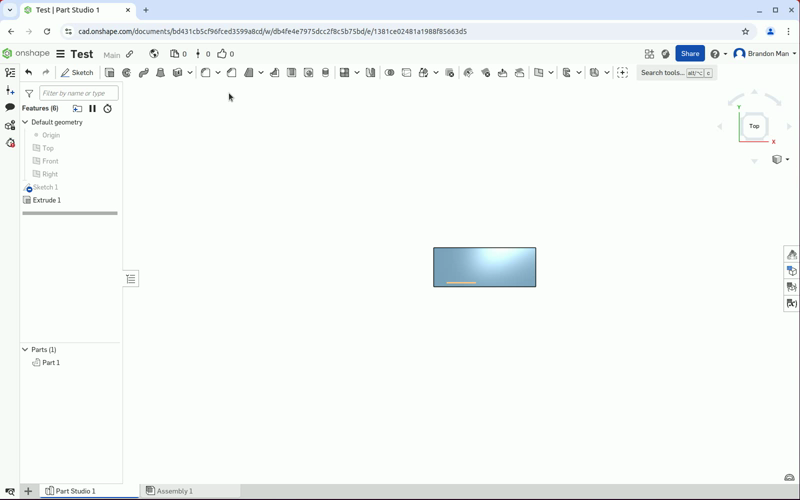
mouse_move(541, 75)
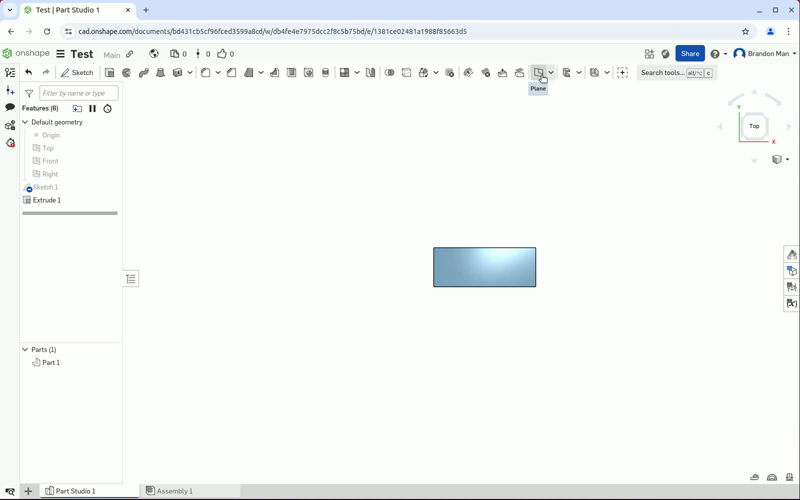
click(541, 75)
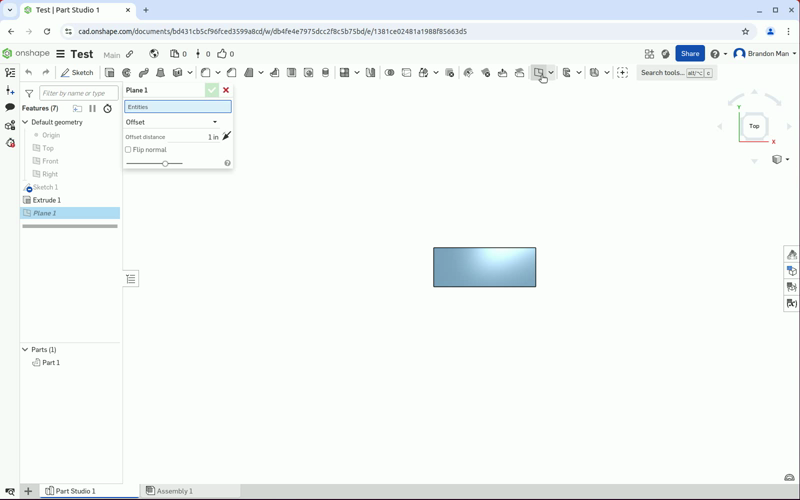
mouse_move(73, 150)
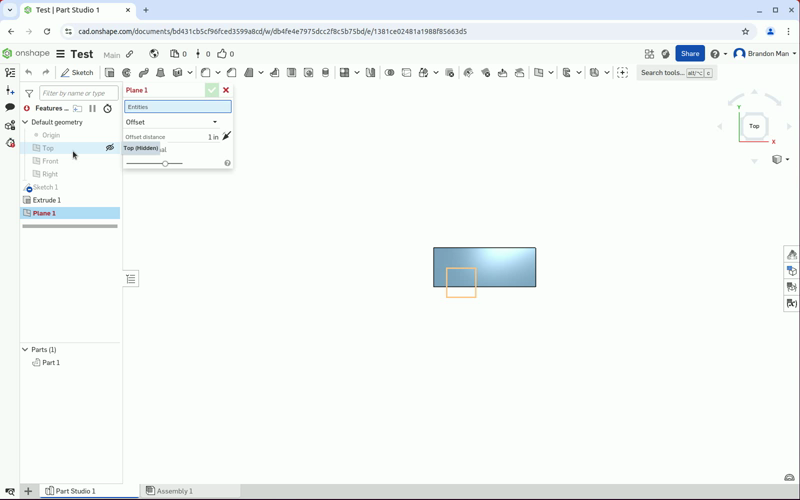
click(73, 150)
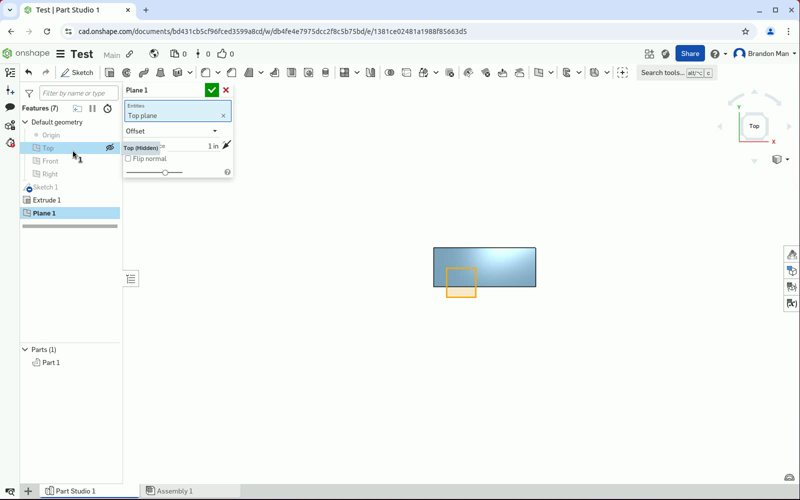
key(tab, 2)
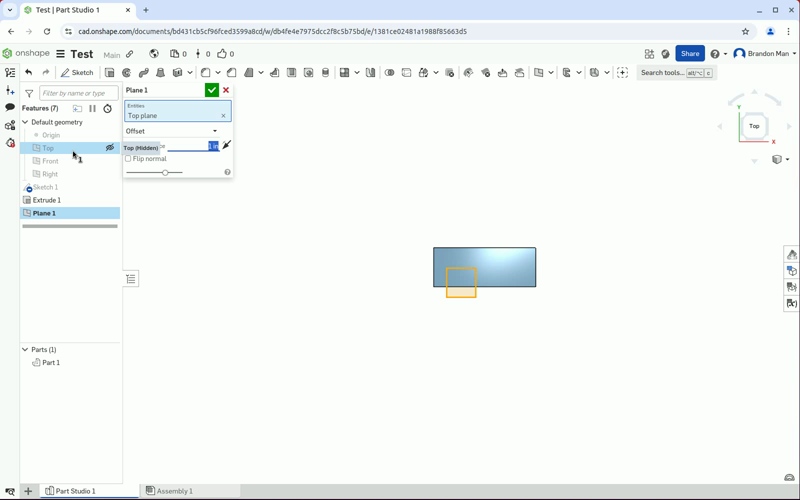
text(2.65)
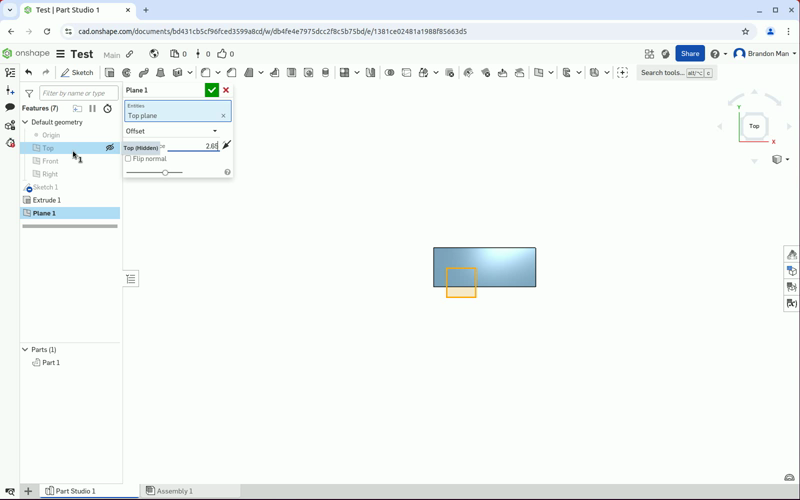
key(enter, 2)
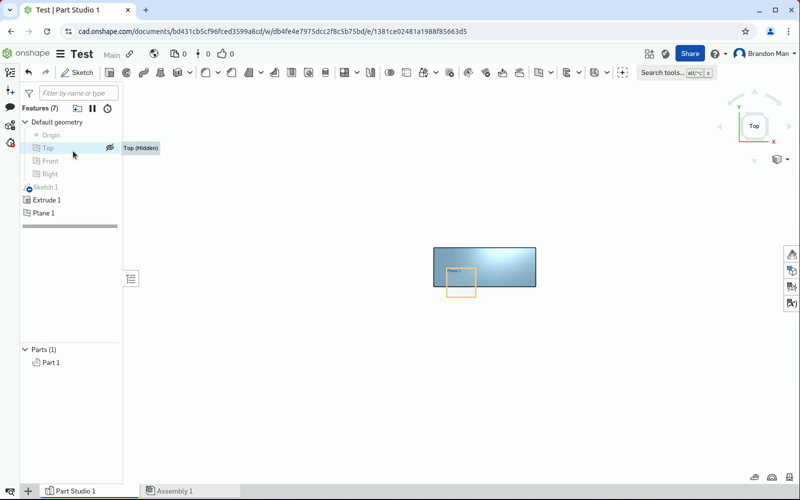
key(shift+s)
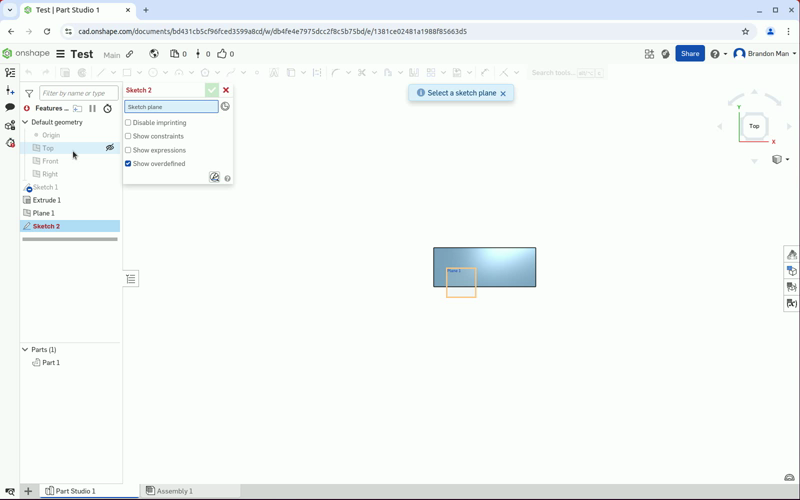
mouse_move(73, 215)
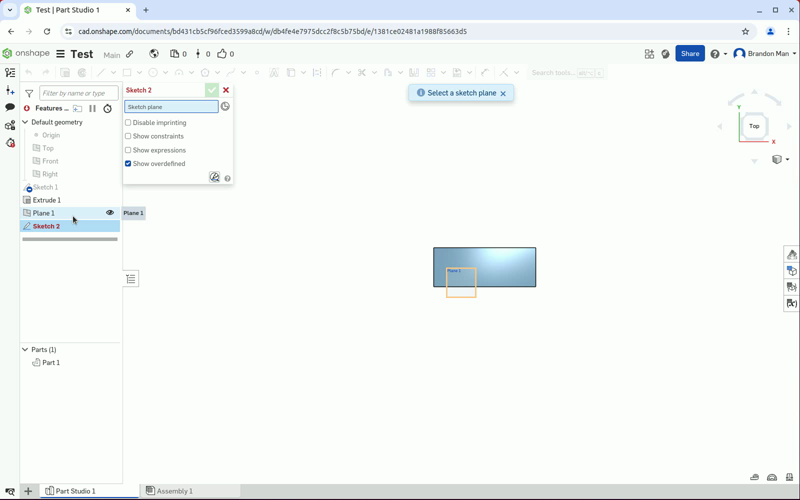
click(73, 215)
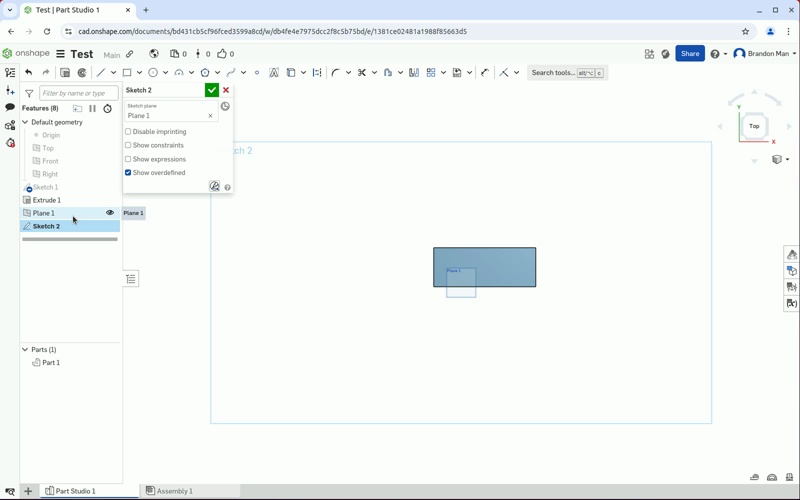
mouse_move(73, 352)
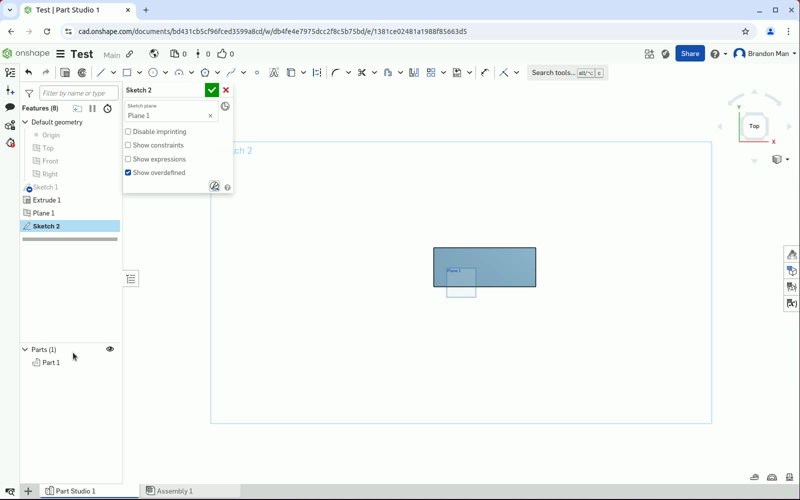
key(y)
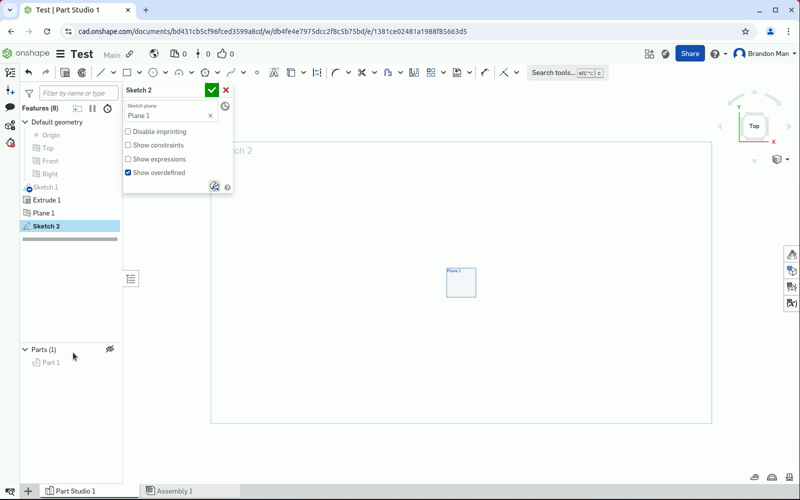
key(c)
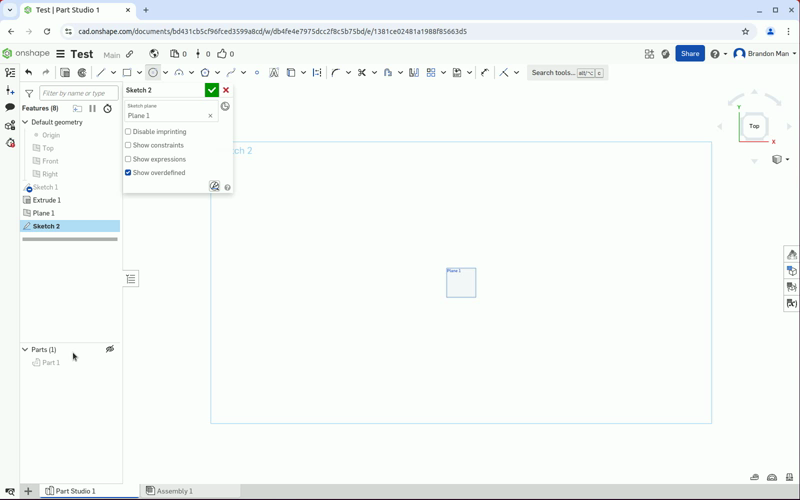
key_down(shift)
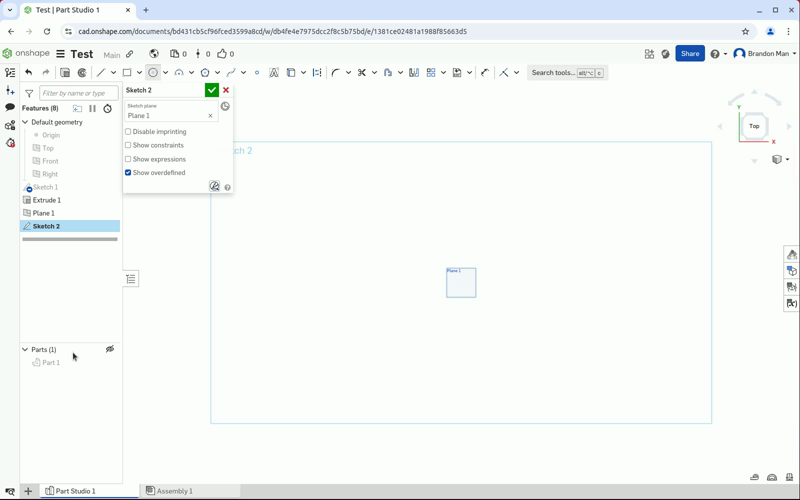
mouse_move(484, 266)
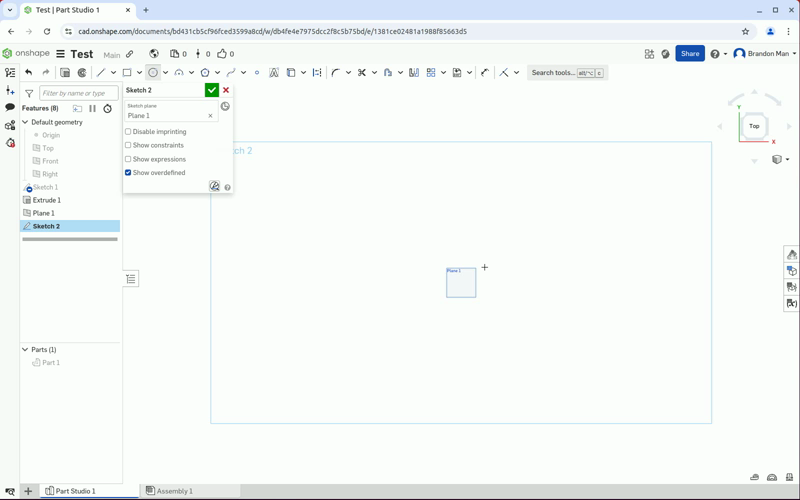
click(484, 266)
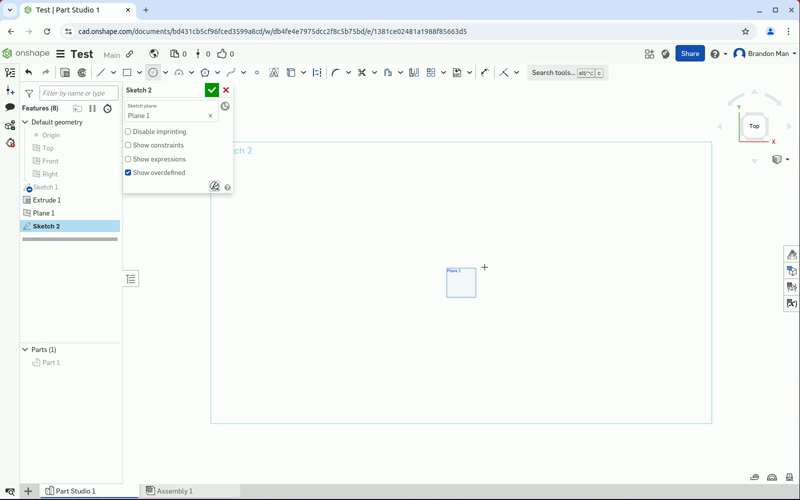
key_up(shift)
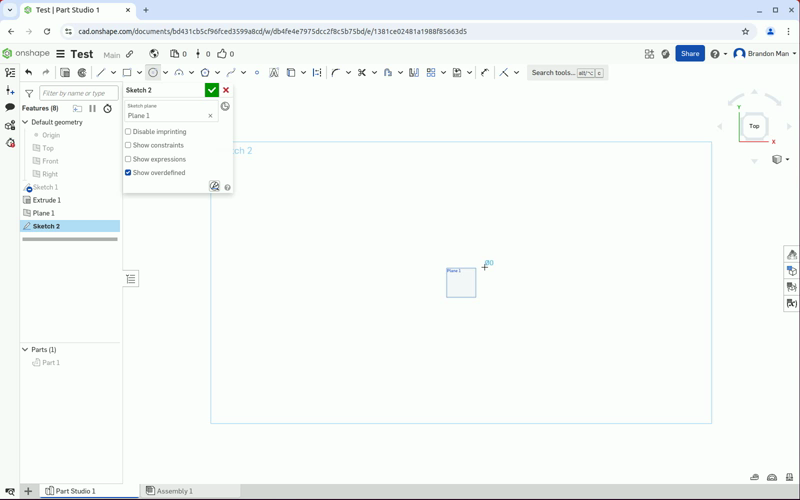
mouse_move(498, 266)
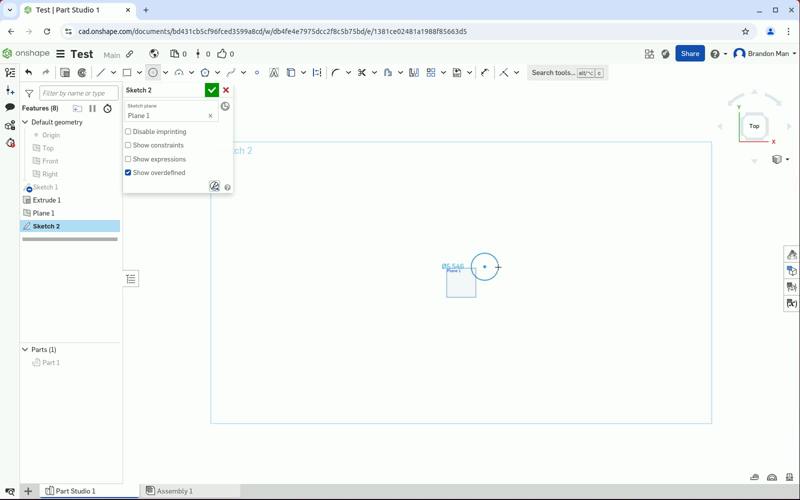
click(498, 266)
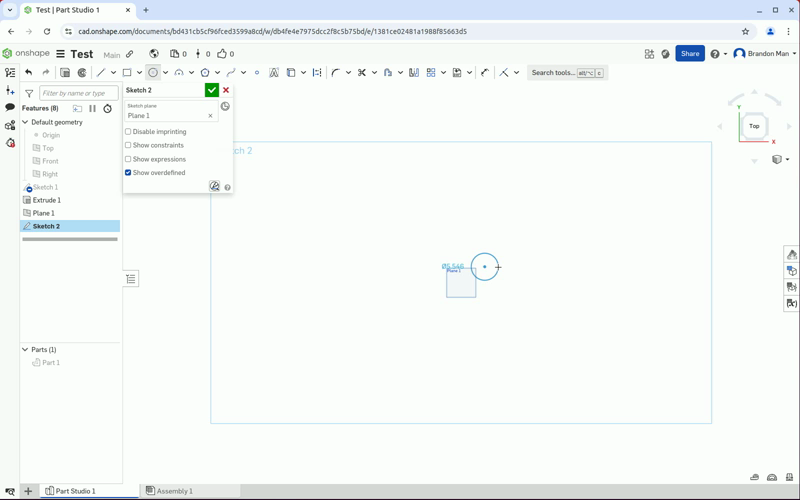
key(esc)
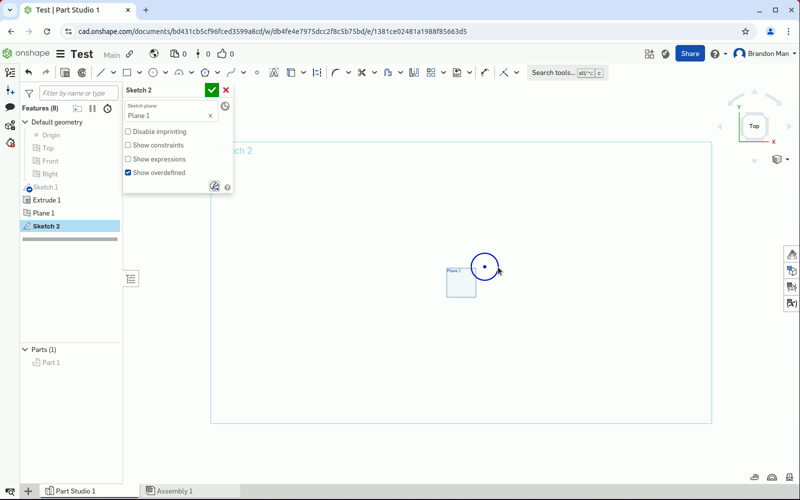
mouse_move(478, 265)
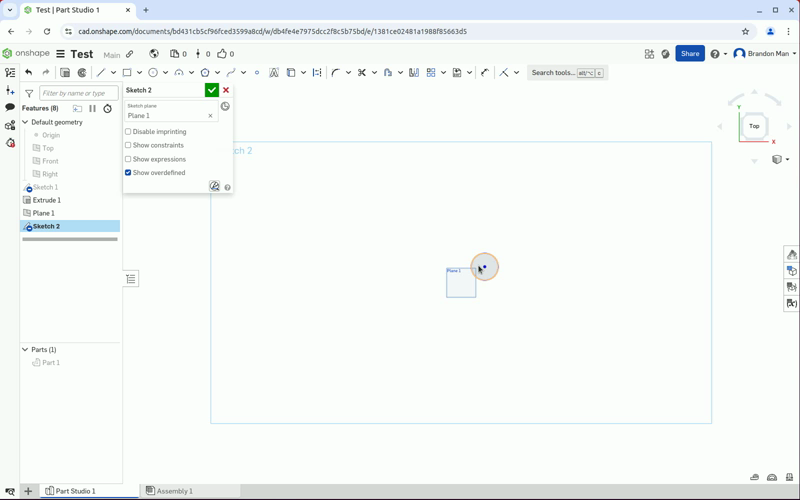
scroll(6)
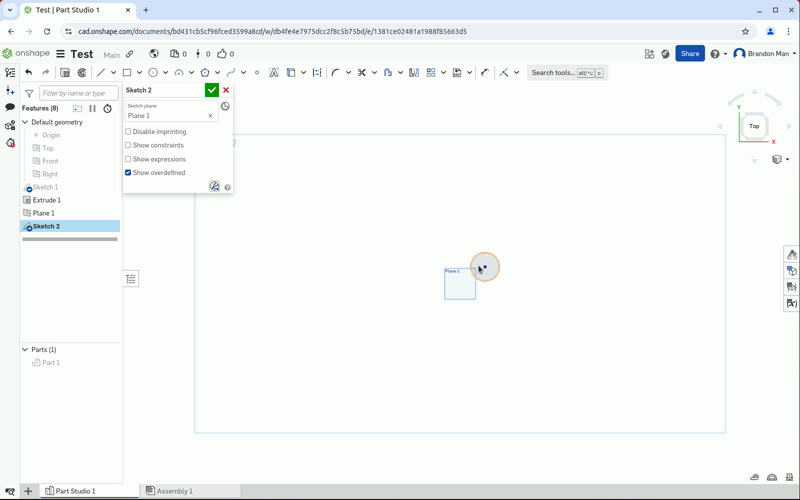
scroll(6)
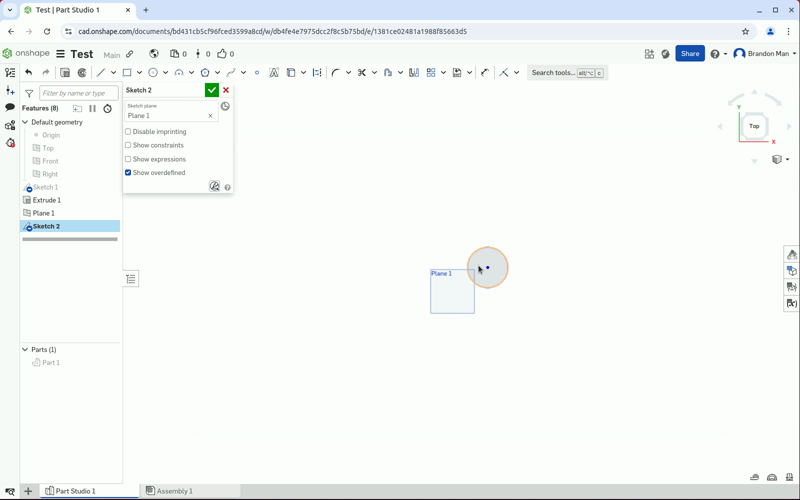
scroll(6)
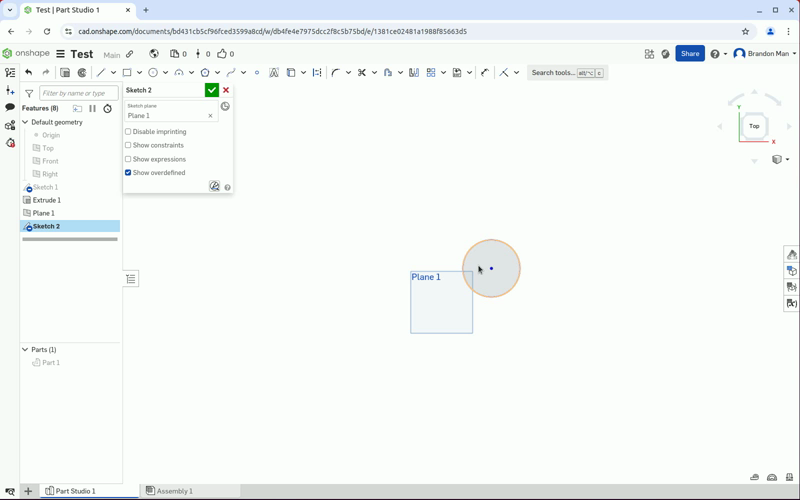
scroll(6)
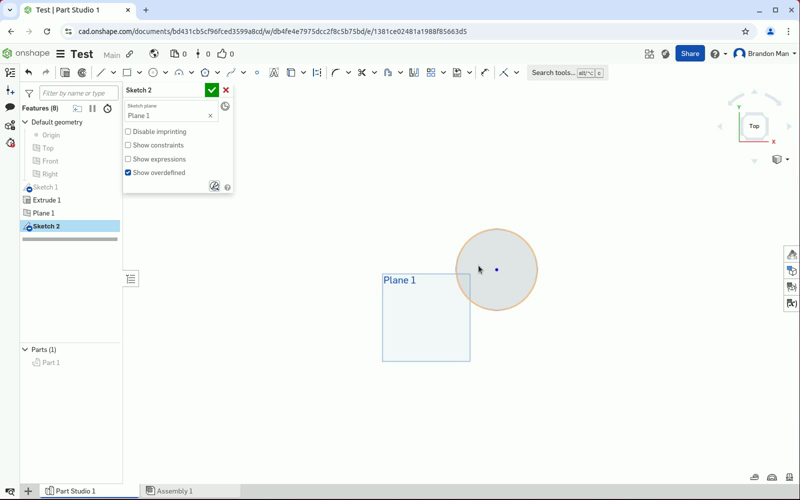
scroll(6)
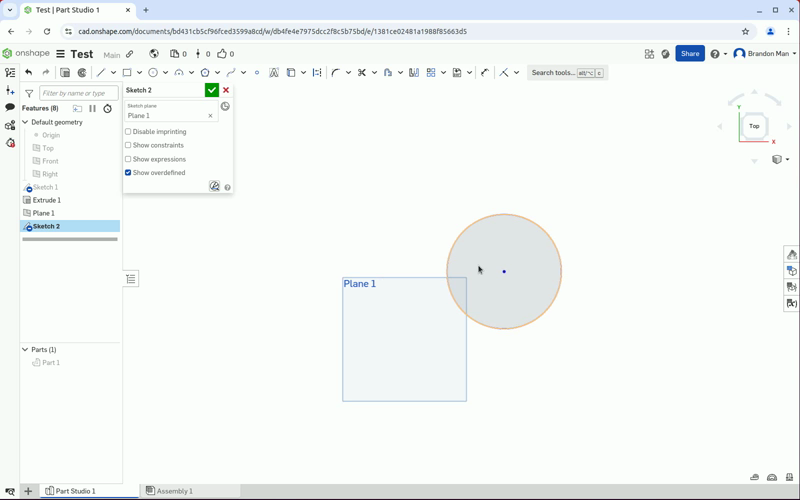
scroll(6)
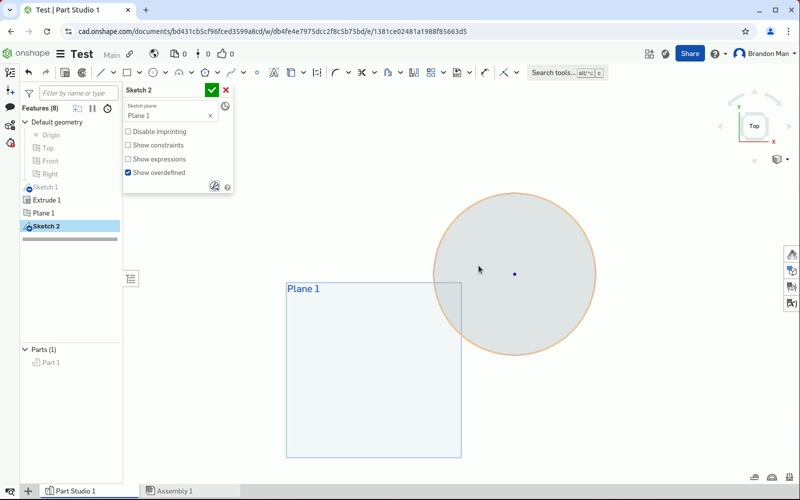
scroll(6)
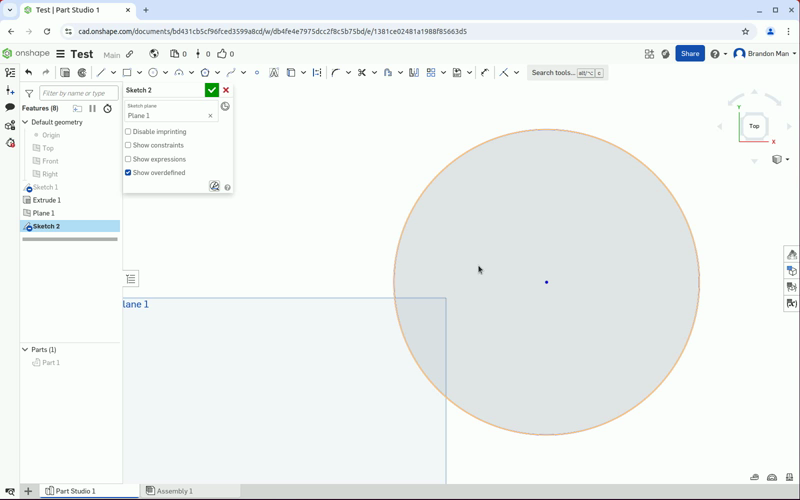
click(478, 265)
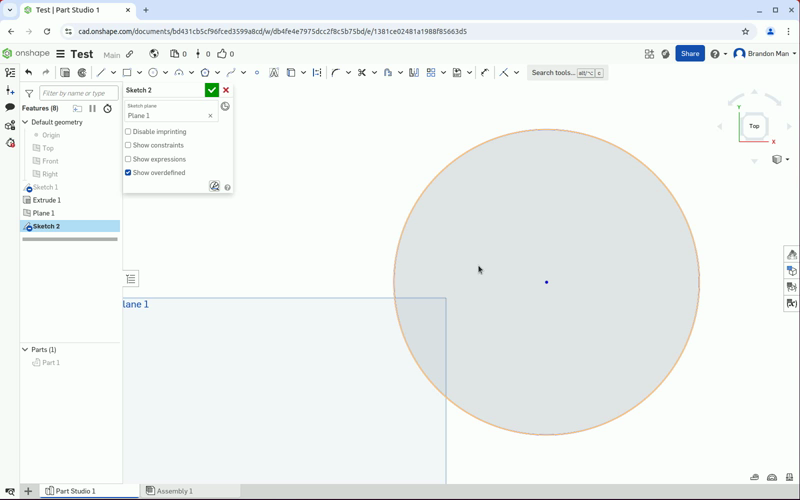
scroll(-6)
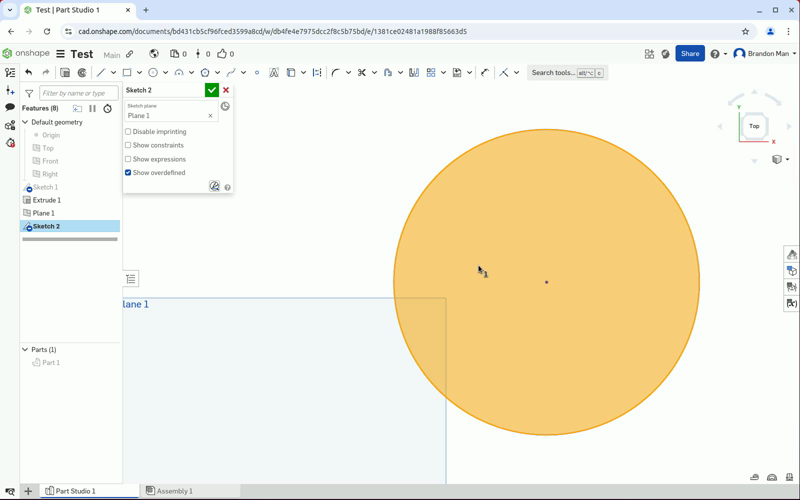
scroll(-6)
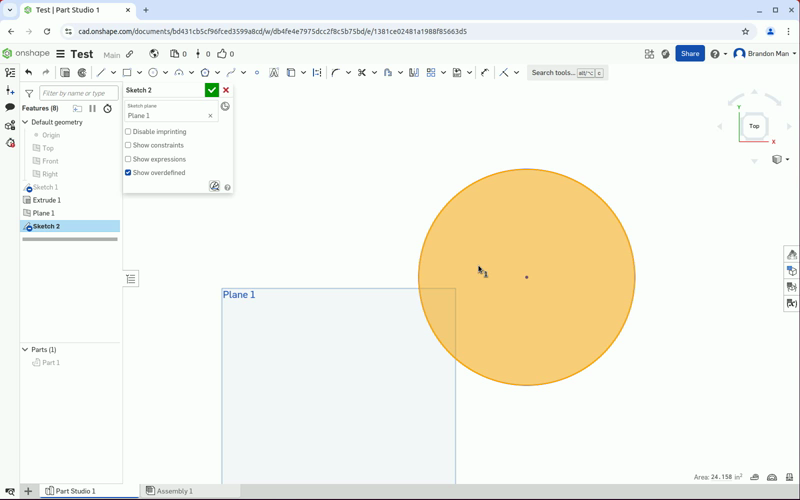
scroll(-6)
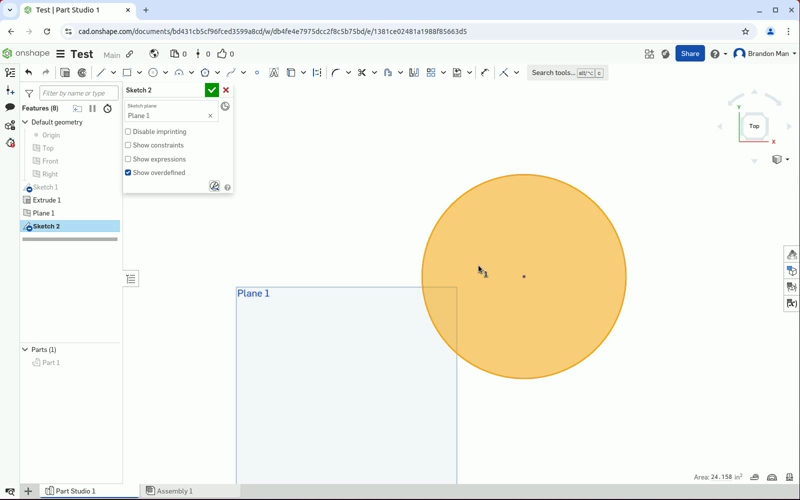
scroll(-6)
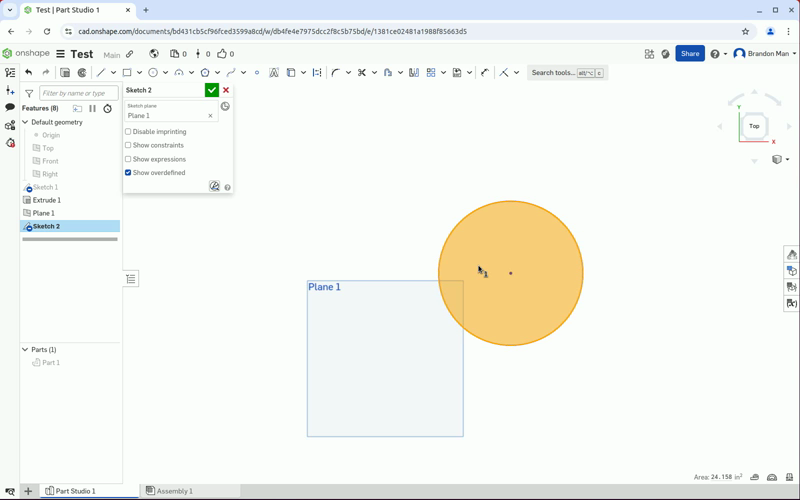
scroll(-6)
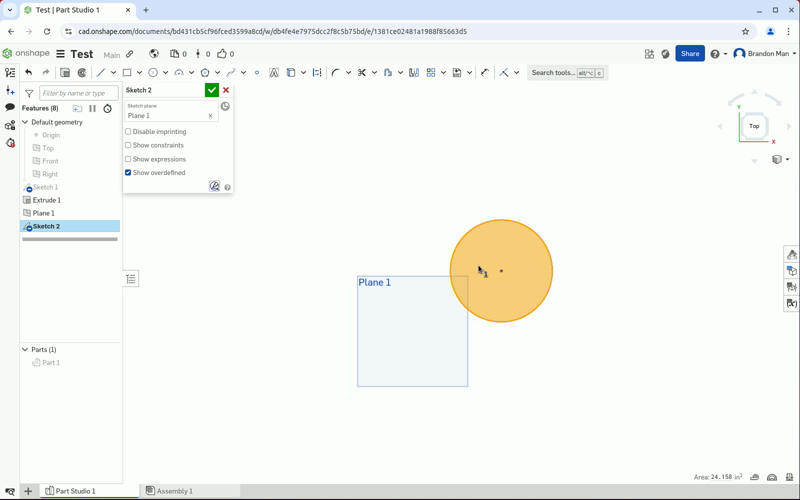
scroll(-6)
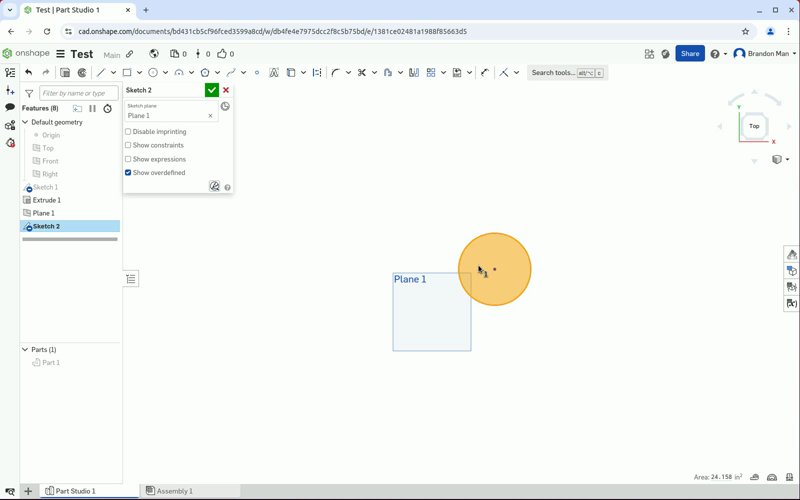
scroll(-6)
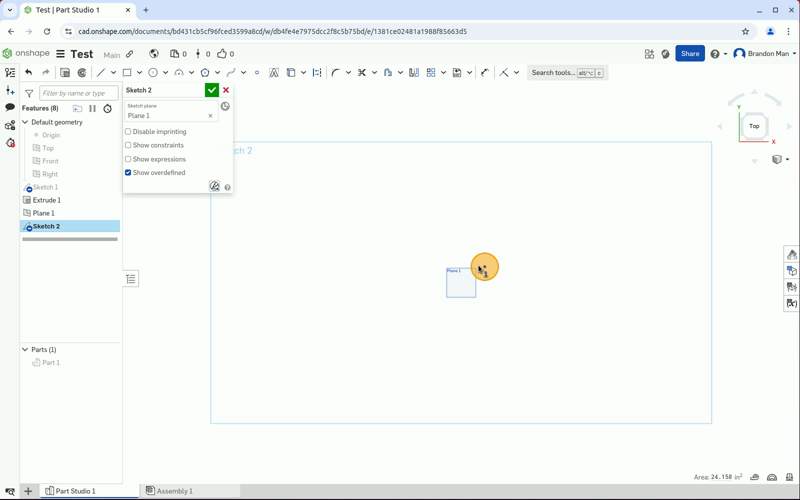
mouse_move(73, 352)
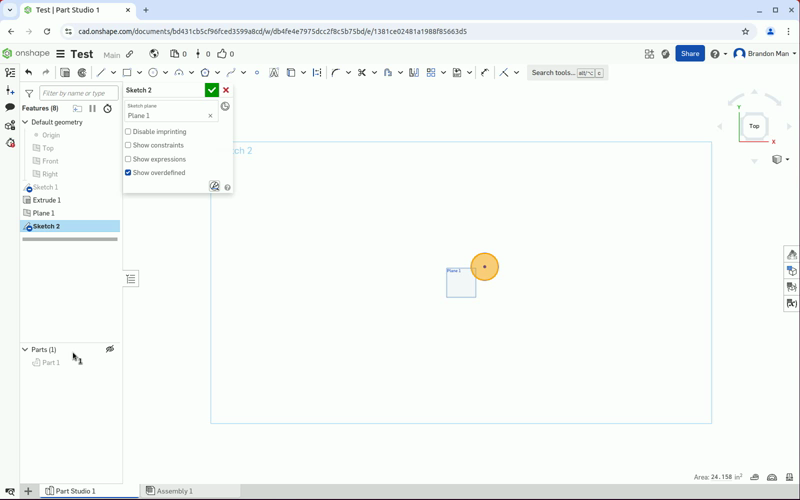
key(shift+y)
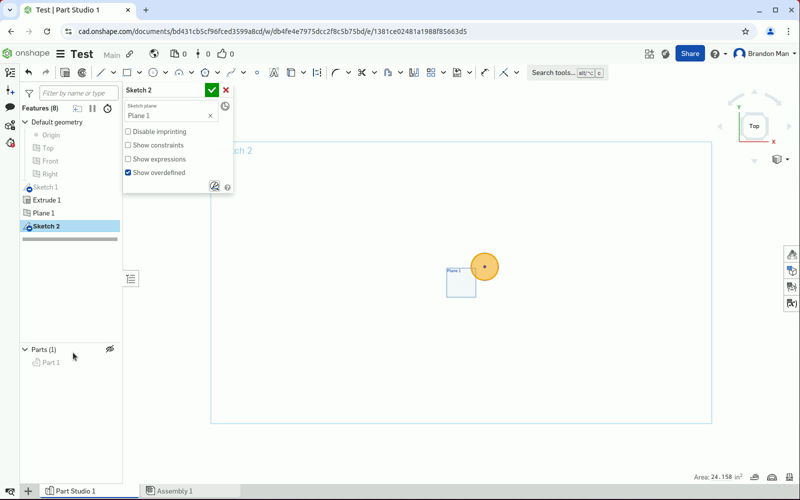
key(shift+e)
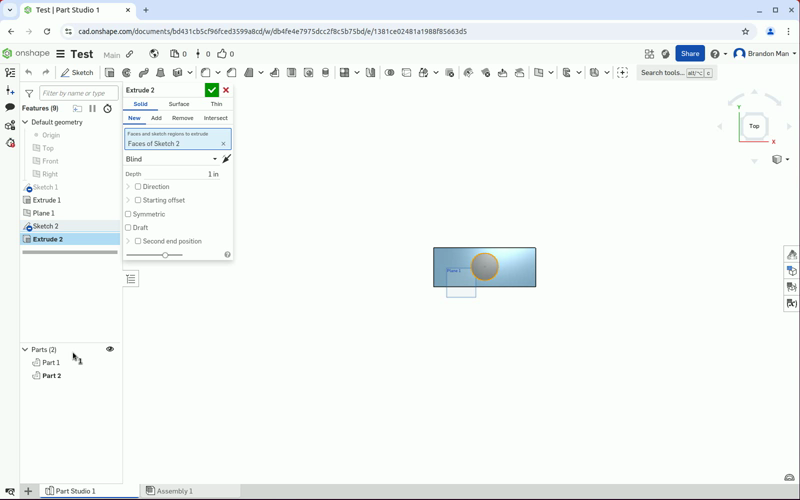
mouse_move(143, 106)
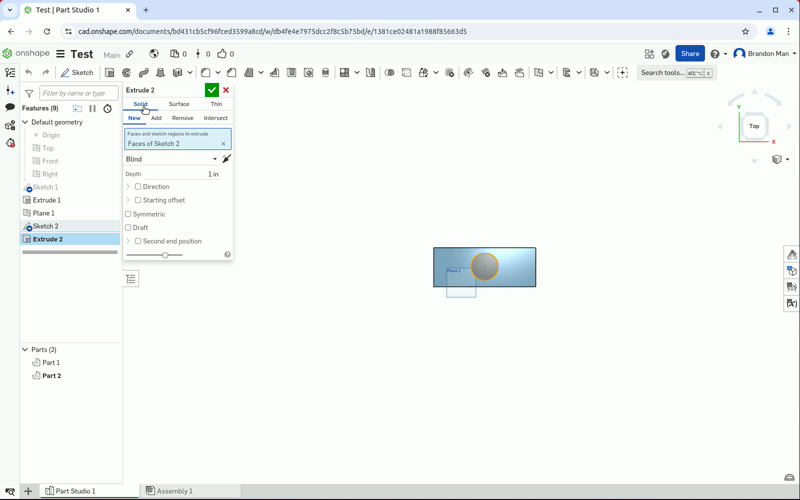
click(143, 106)
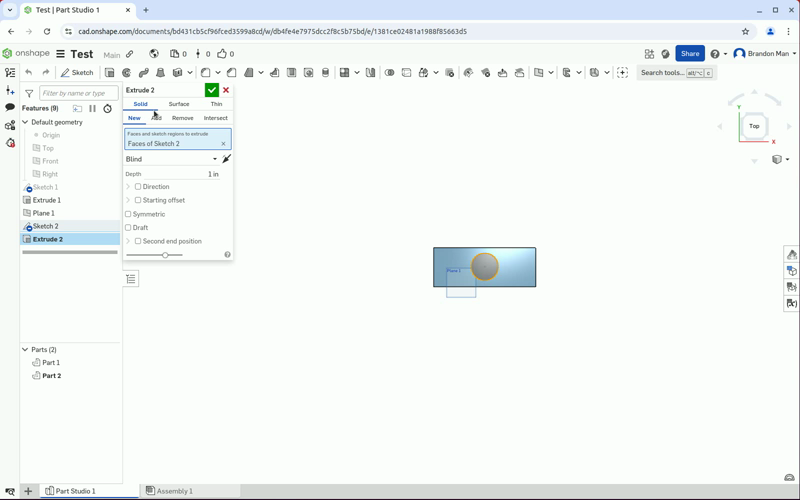
mouse_move(186, 120)
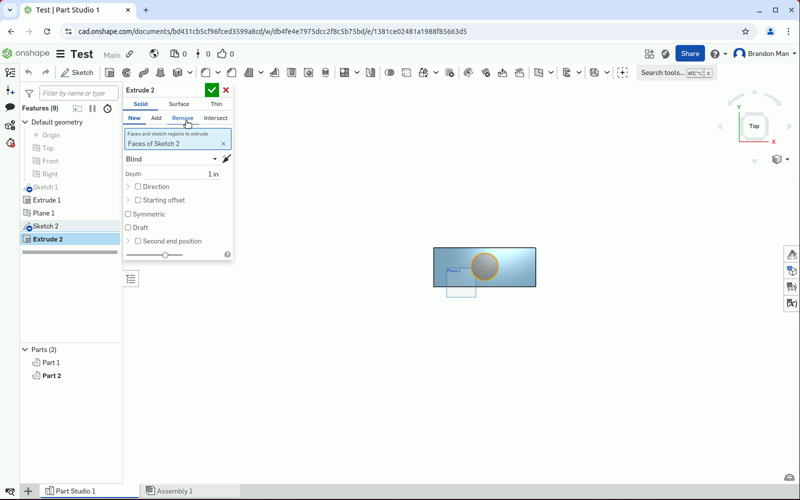
click(186, 120)
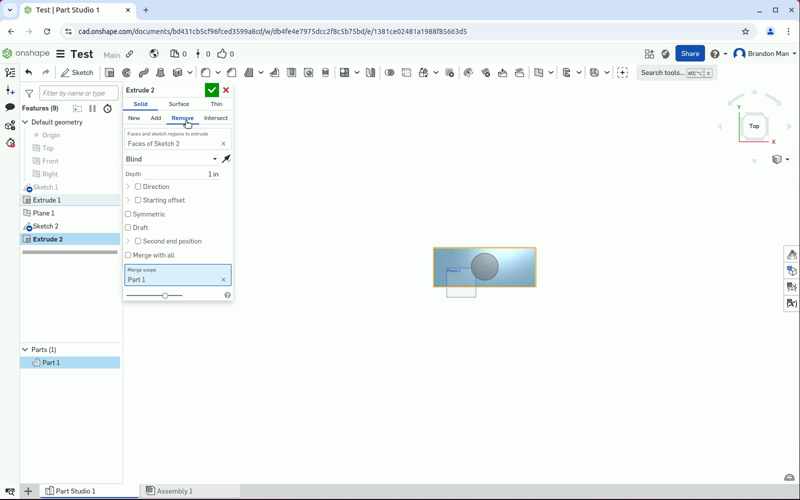
key(tab, 4)
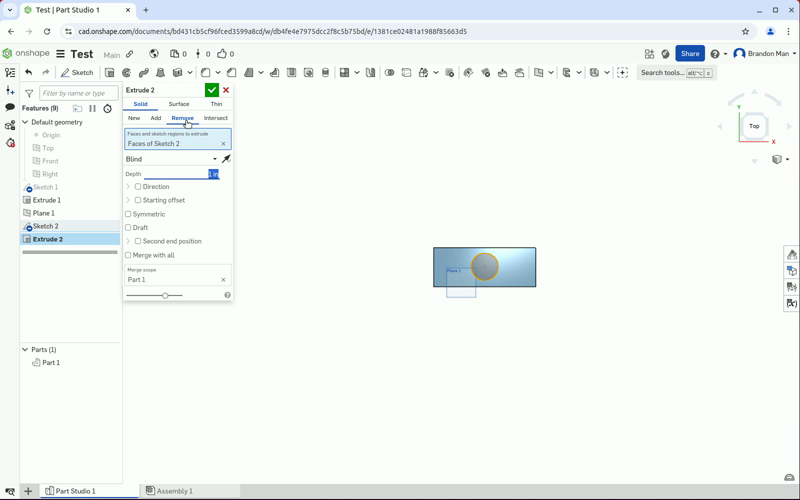
text(10.591)
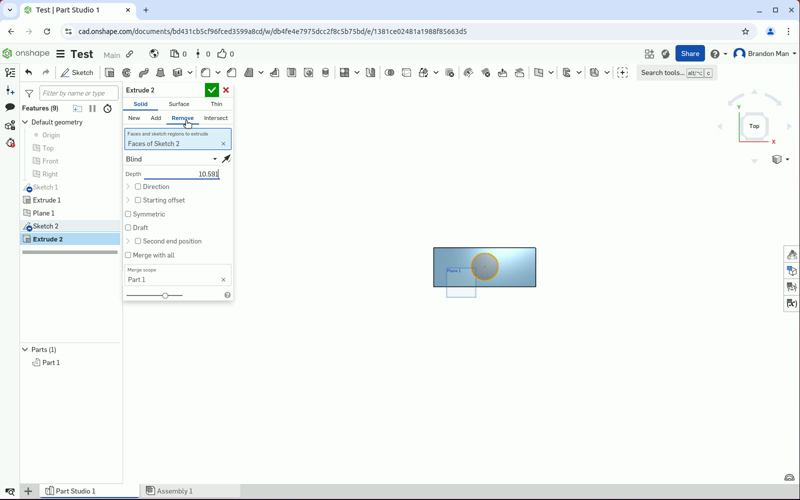
key(tab, 6)
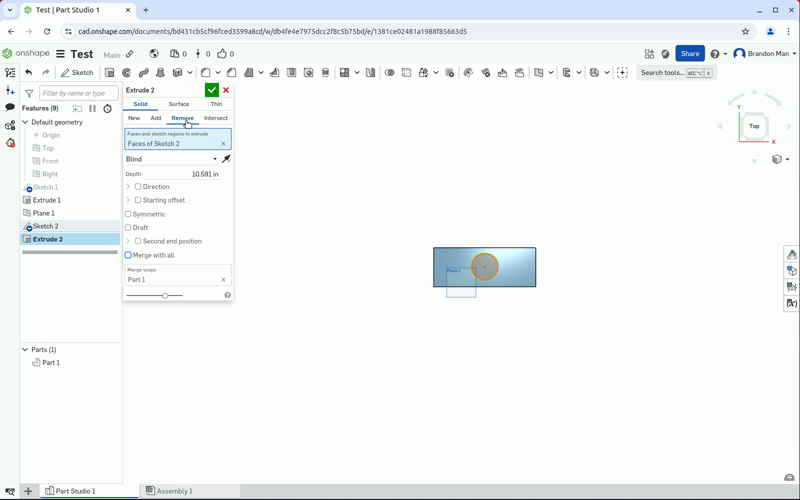
key(space)
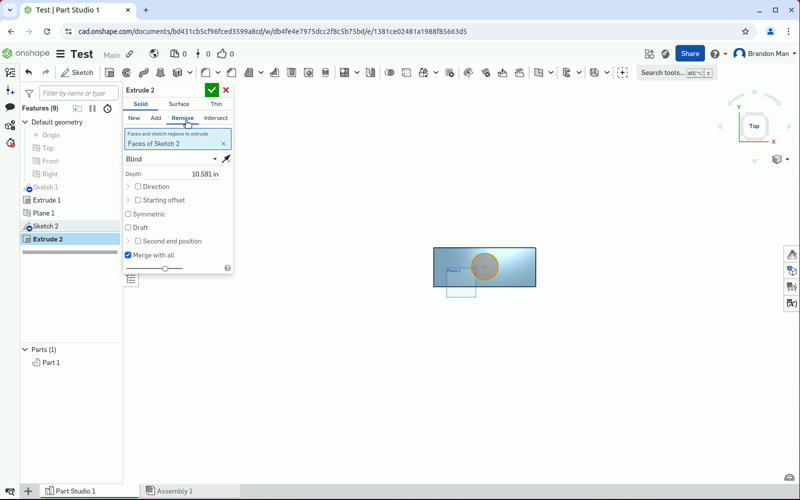
key(enter)
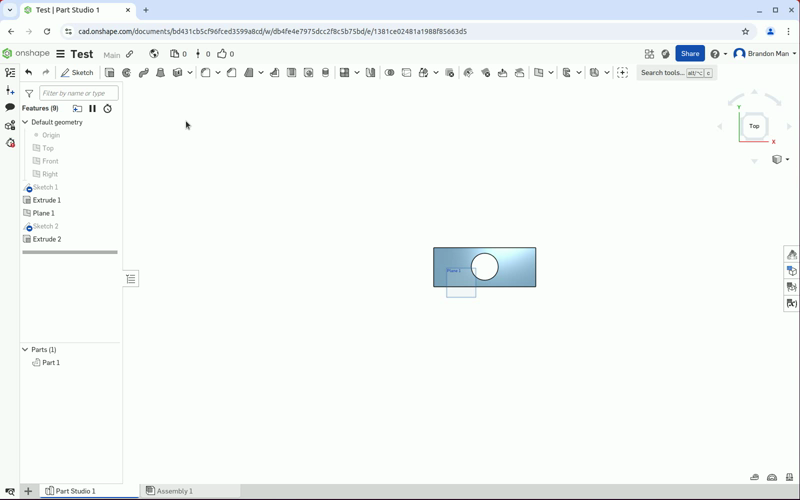
key(shift+h)
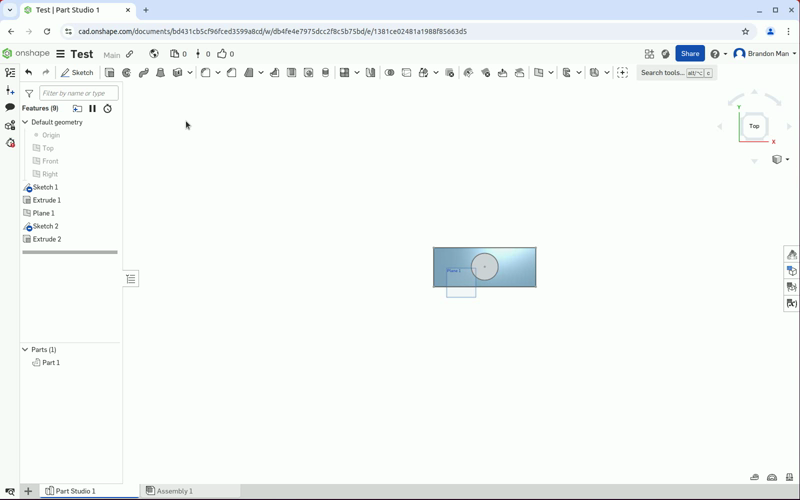
key(shift+h)
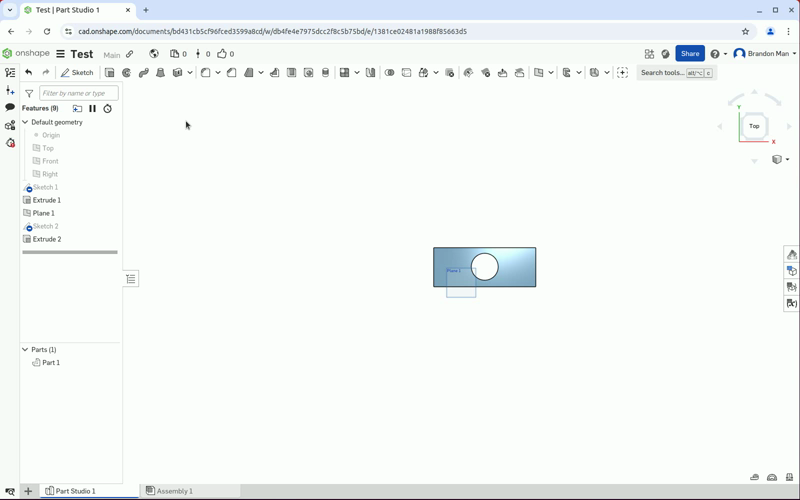
mouse_move(73, 189)
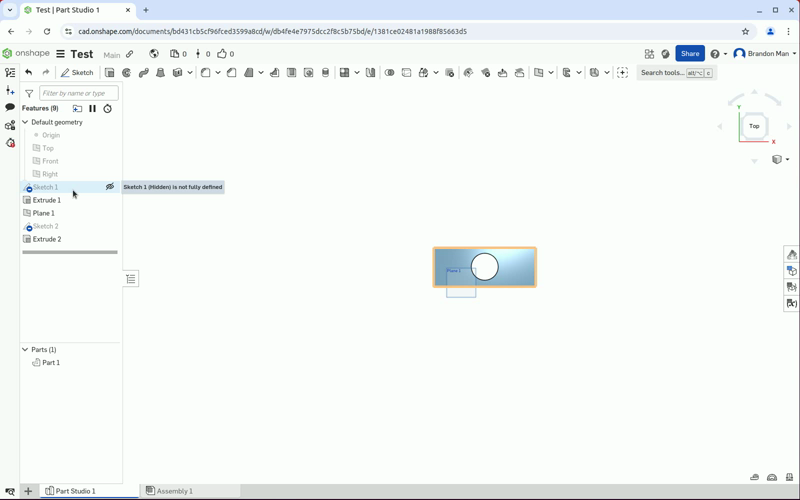
click(73, 189)
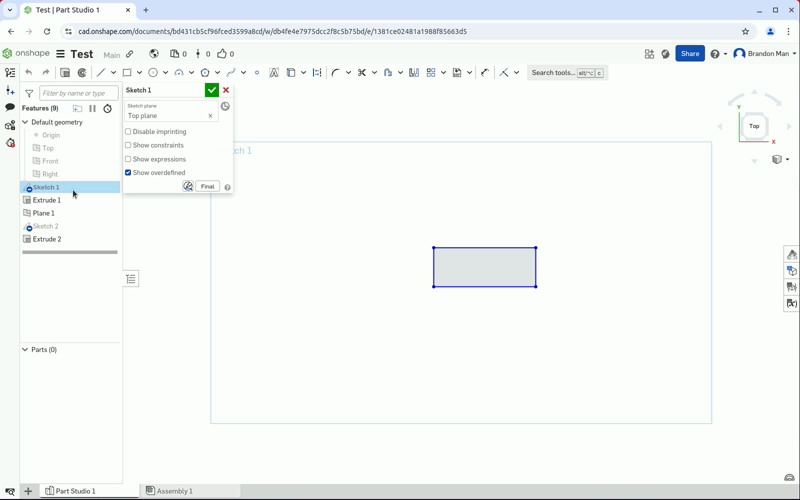
mouse_move(229, 92)
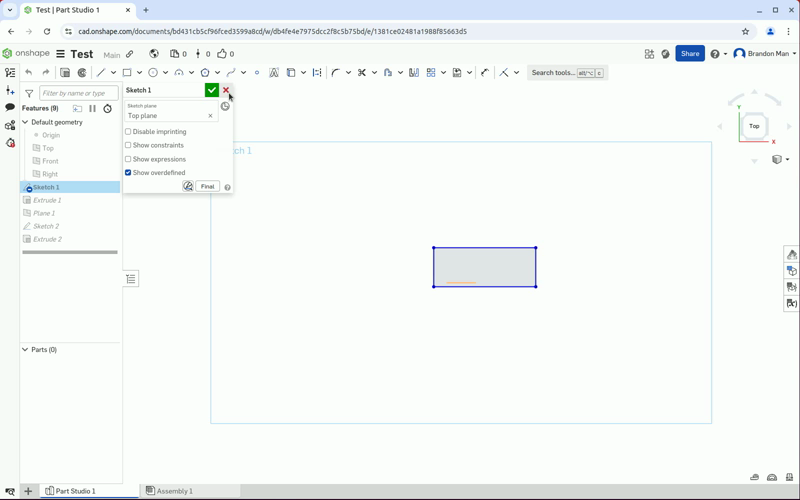
click(229, 92)
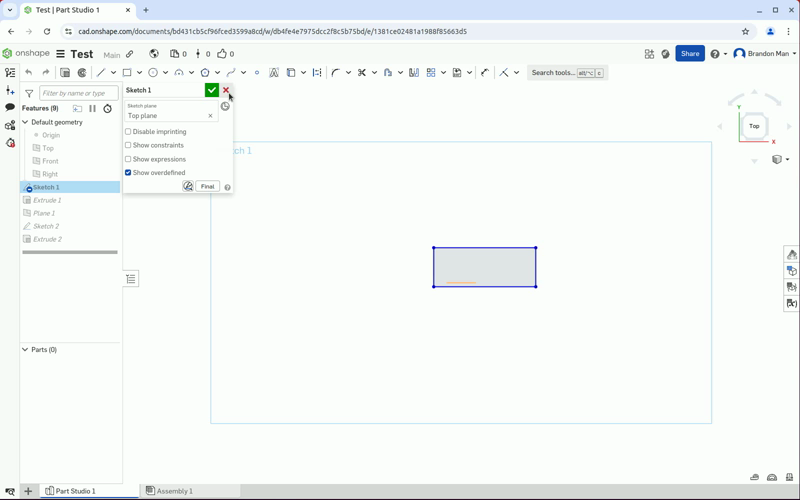
key(shift+s)
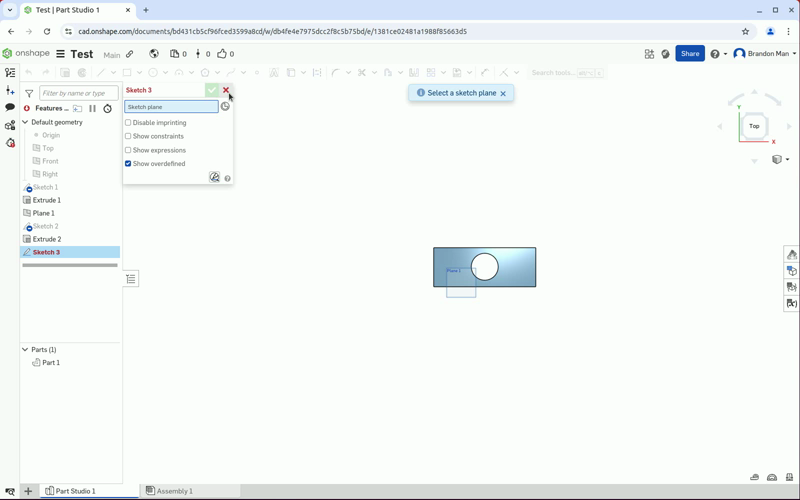
mouse_move(73, 150)
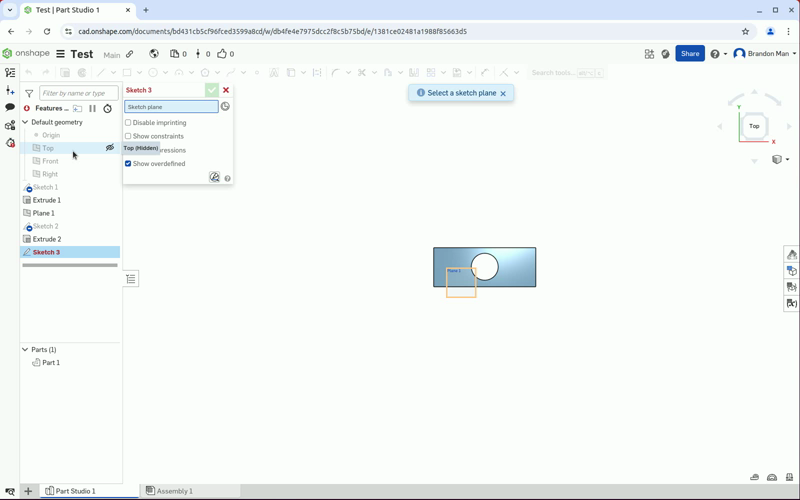
click(73, 150)
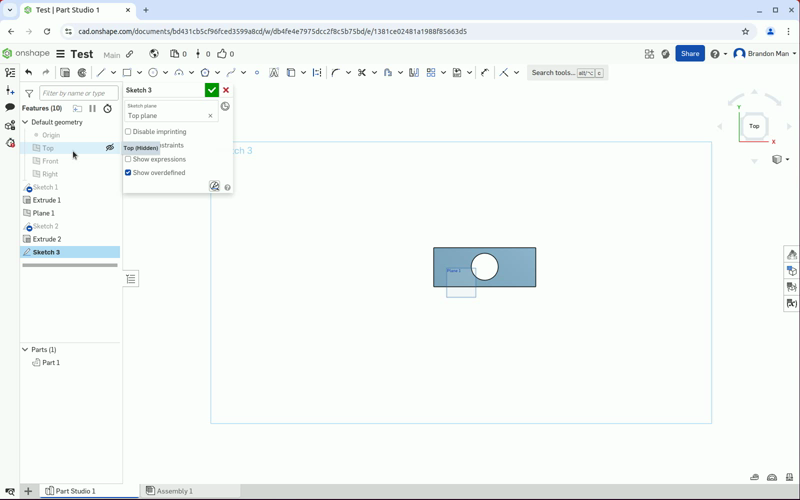
mouse_move(73, 352)
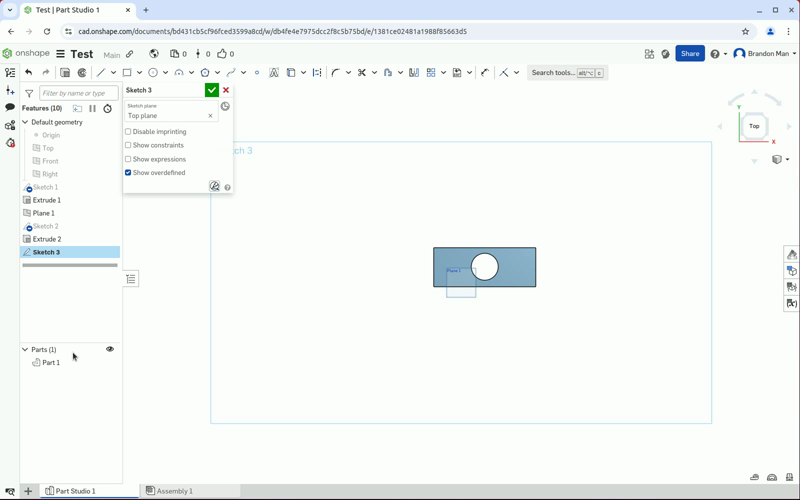
key(y)
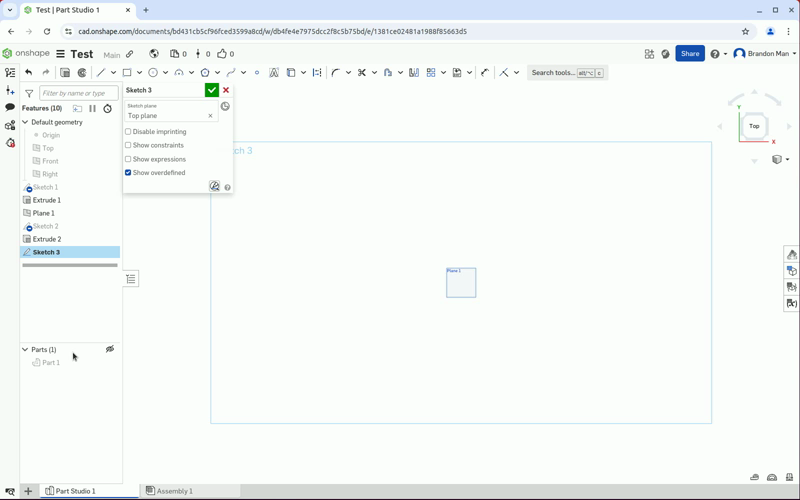
key(c)
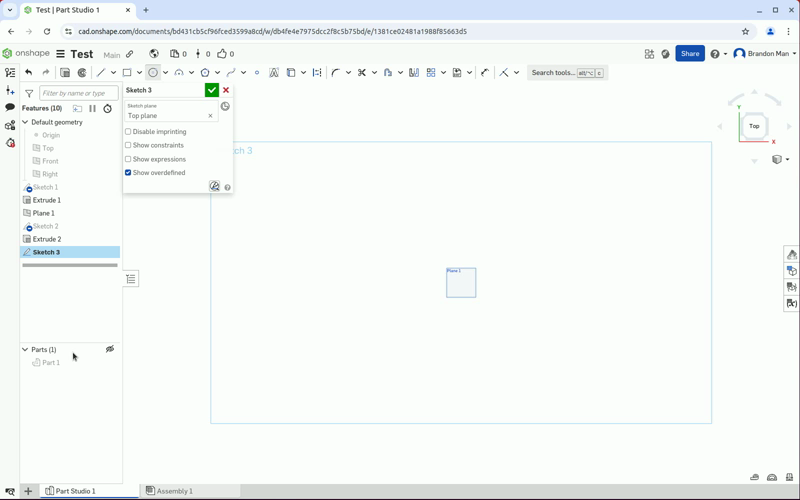
key_down(shift)
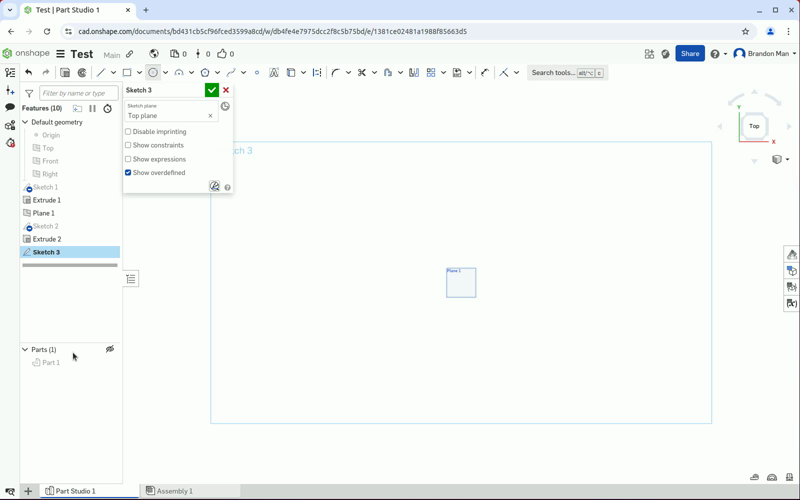
mouse_move(362, 271)
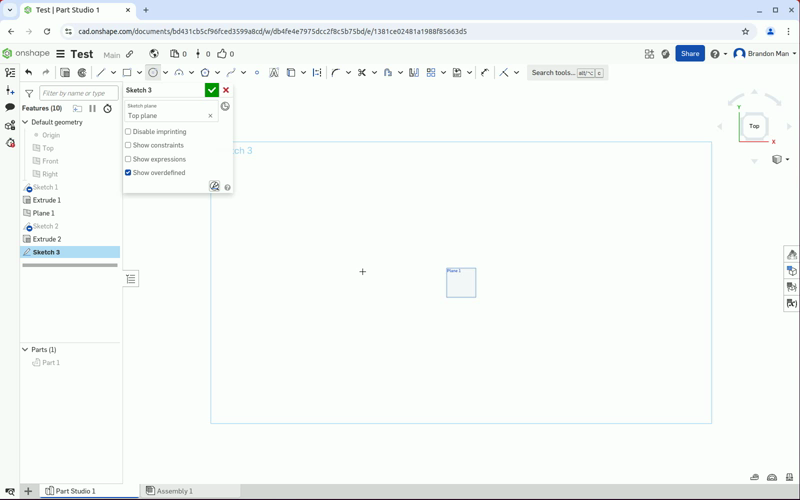
click(362, 271)
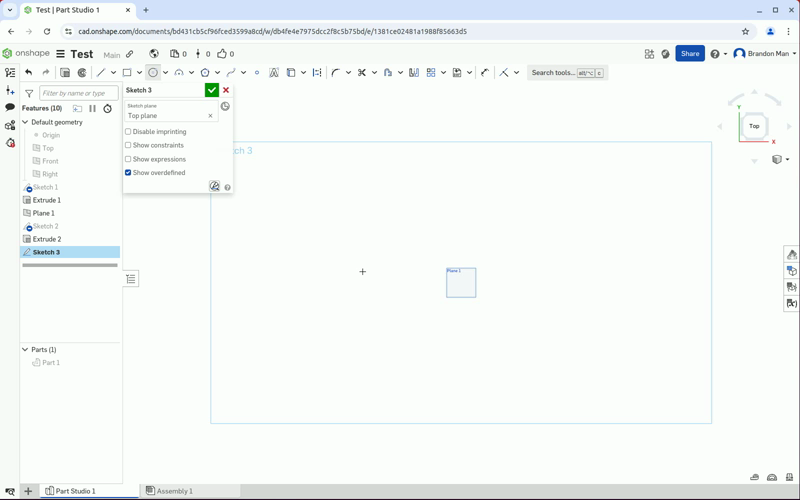
key_up(shift)
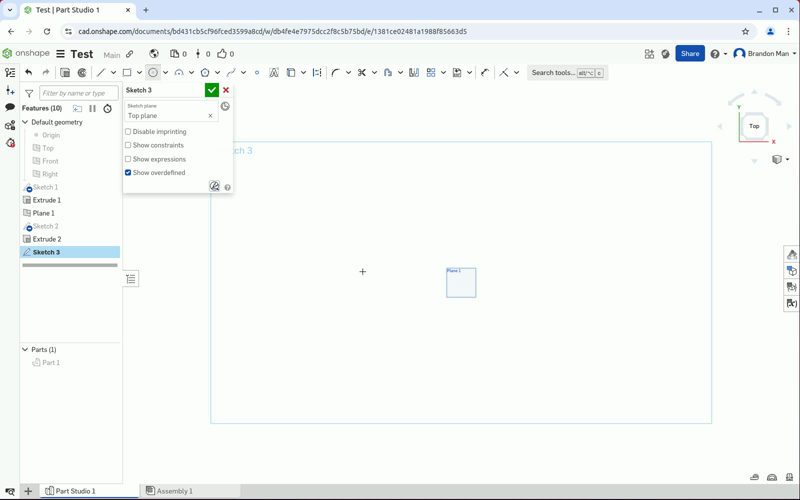
mouse_move(377, 271)
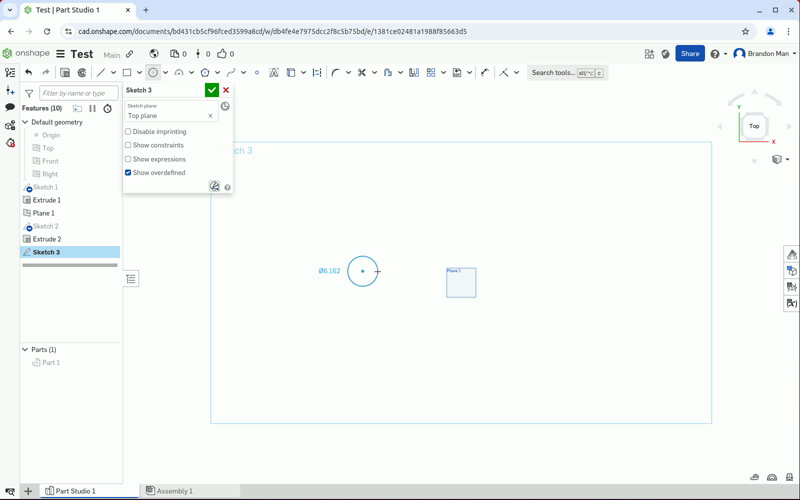
click(377, 271)
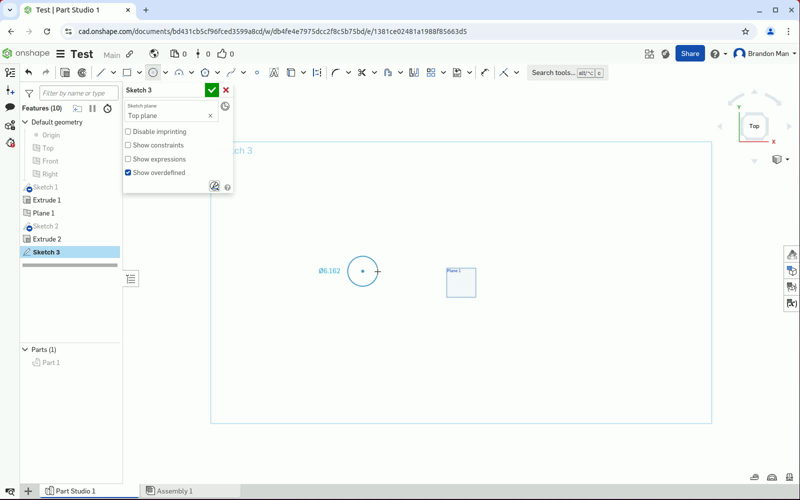
key(esc)
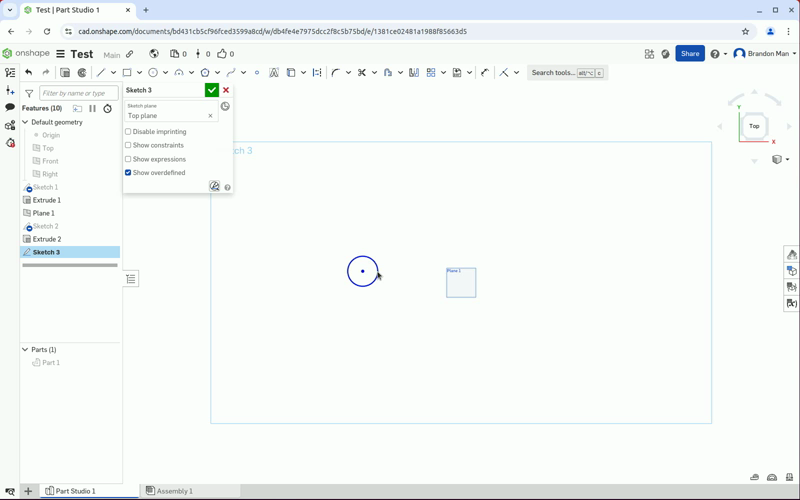
mouse_move(353, 261)
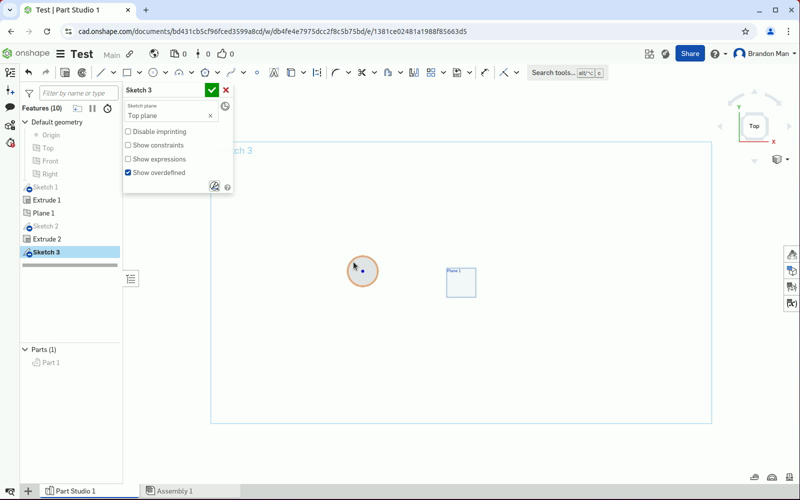
scroll(6)
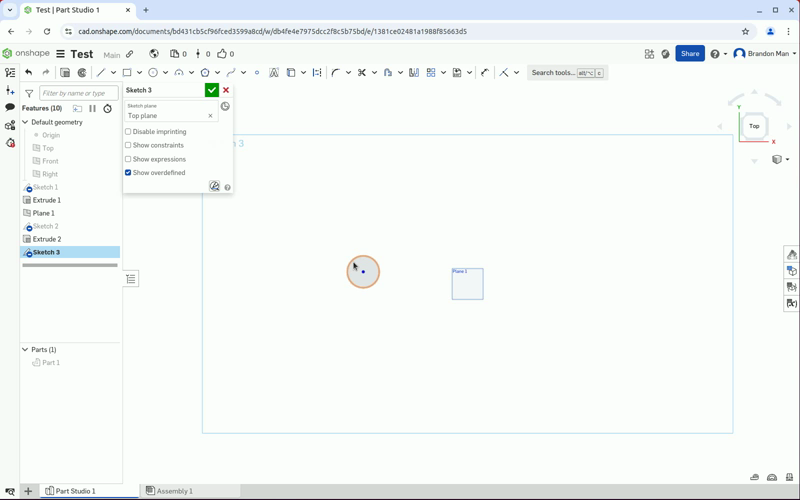
scroll(6)
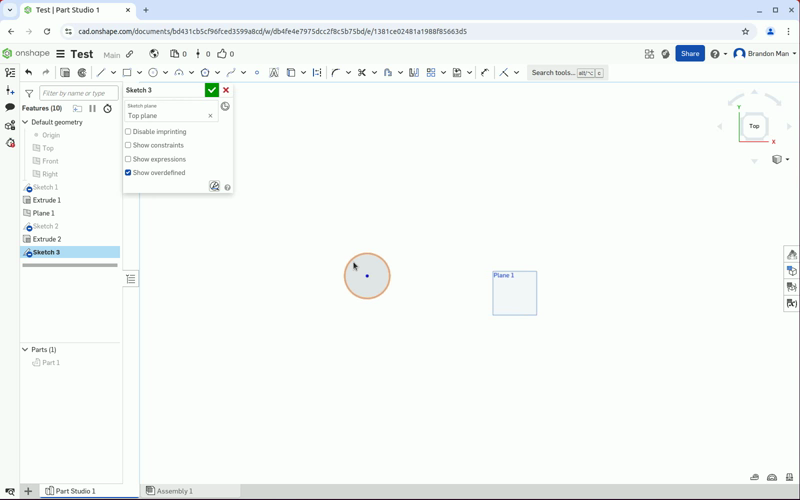
scroll(6)
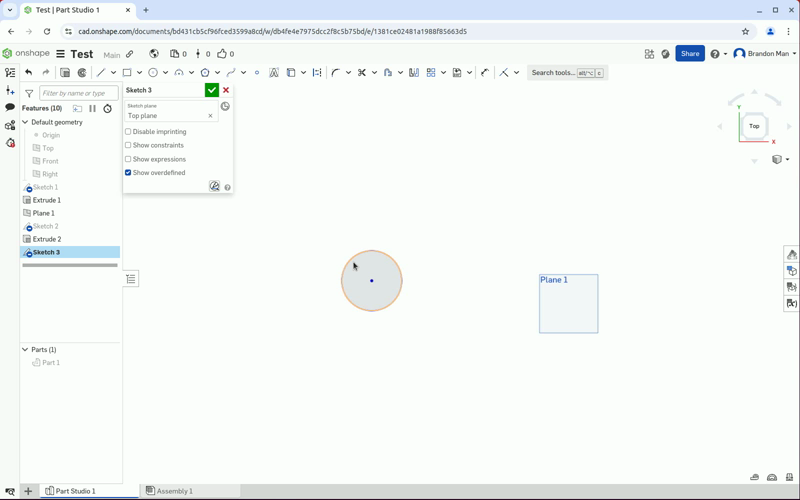
scroll(6)
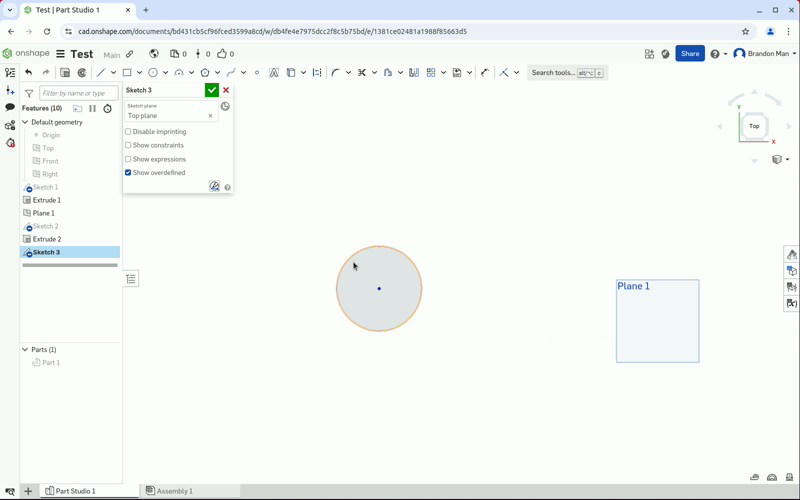
scroll(6)
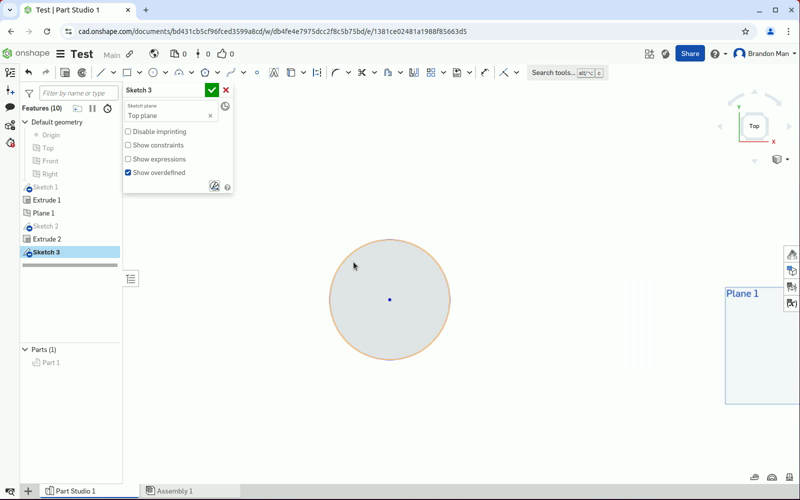
scroll(6)
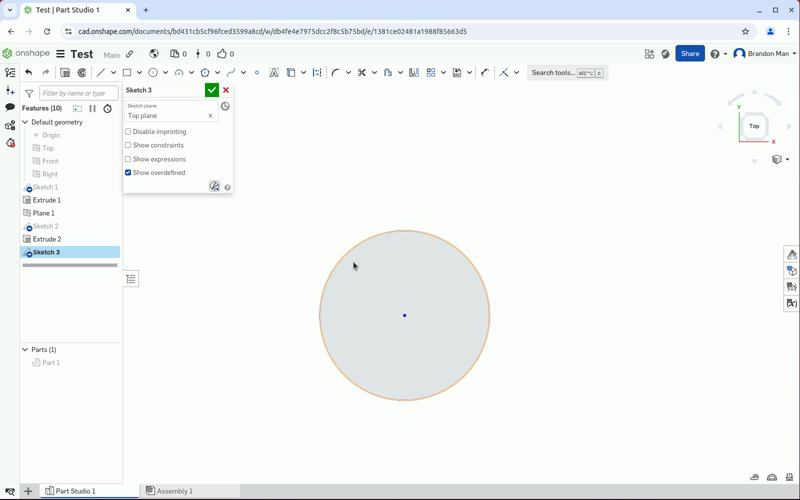
scroll(6)
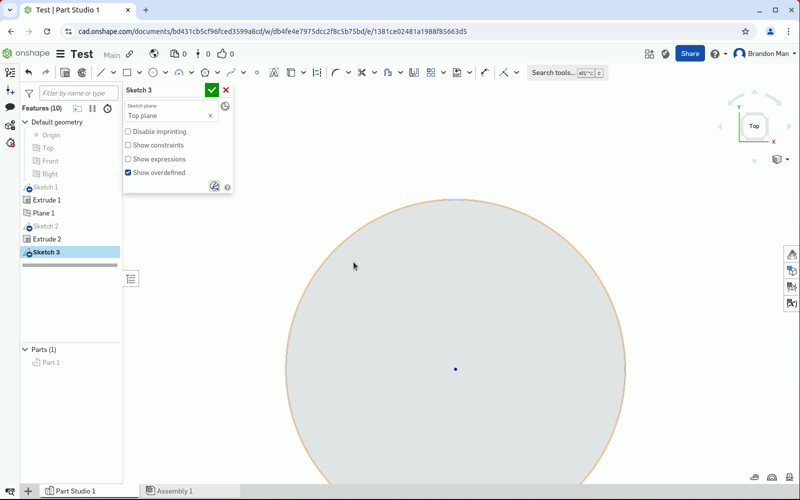
click(353, 261)
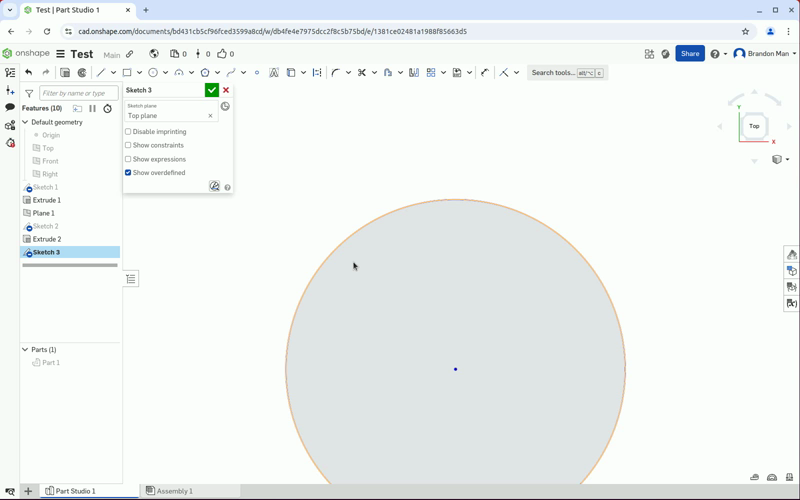
scroll(-6)
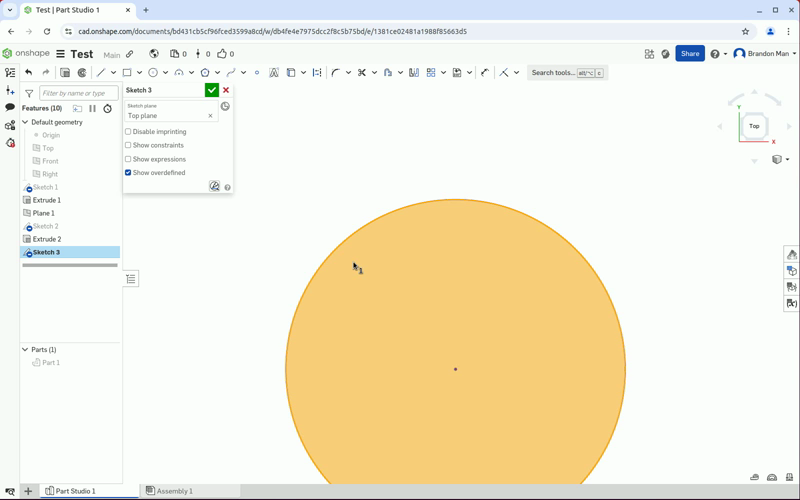
scroll(-6)
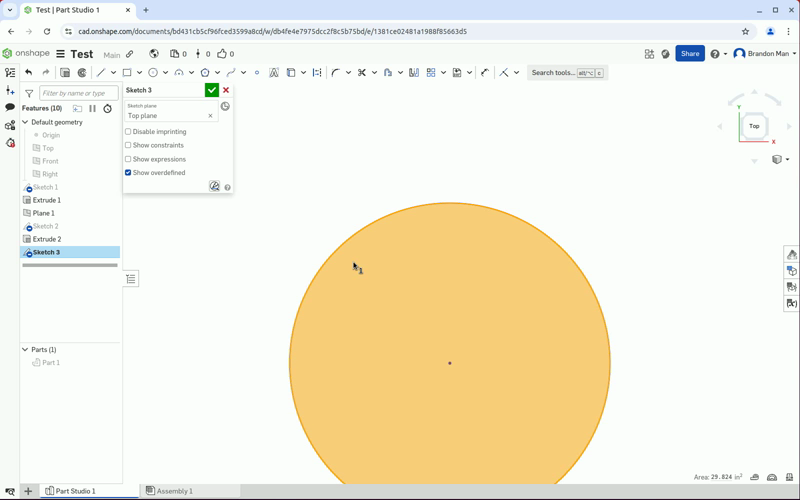
scroll(-6)
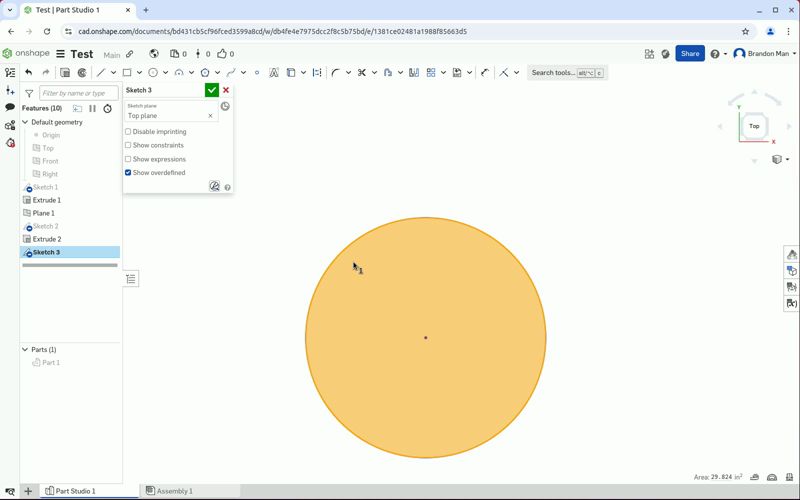
scroll(-6)
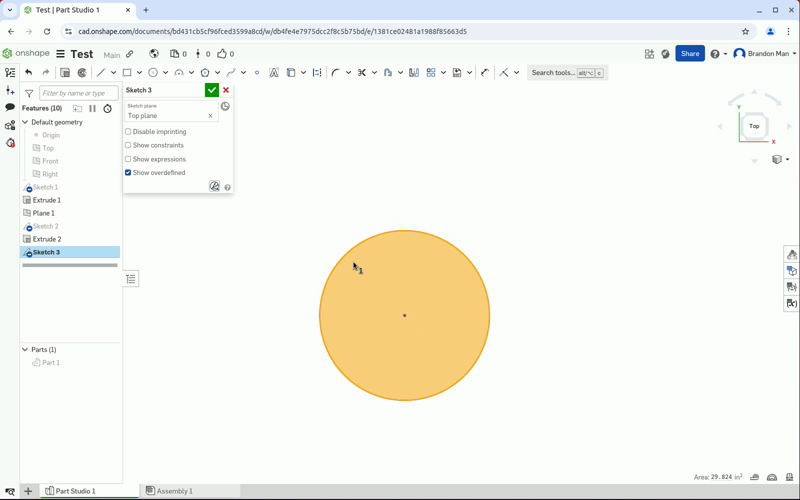
scroll(-6)
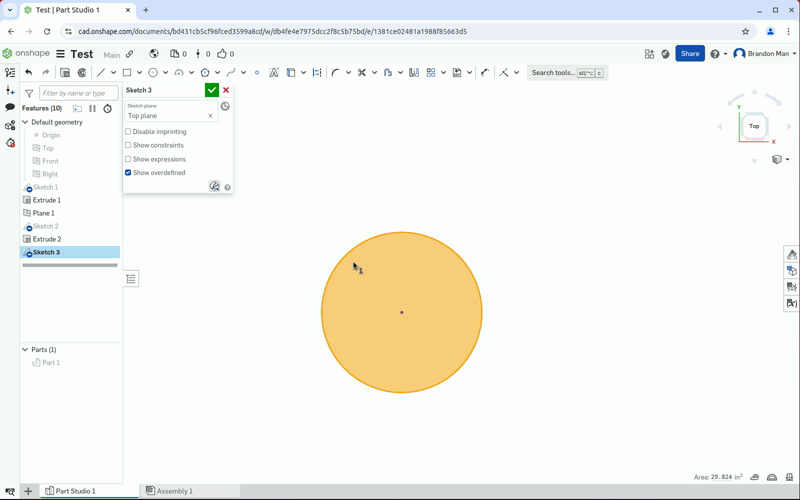
scroll(-6)
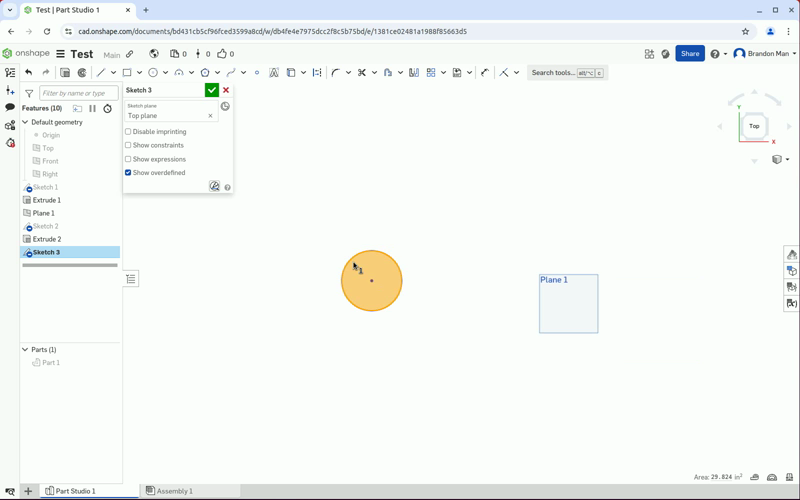
scroll(-6)
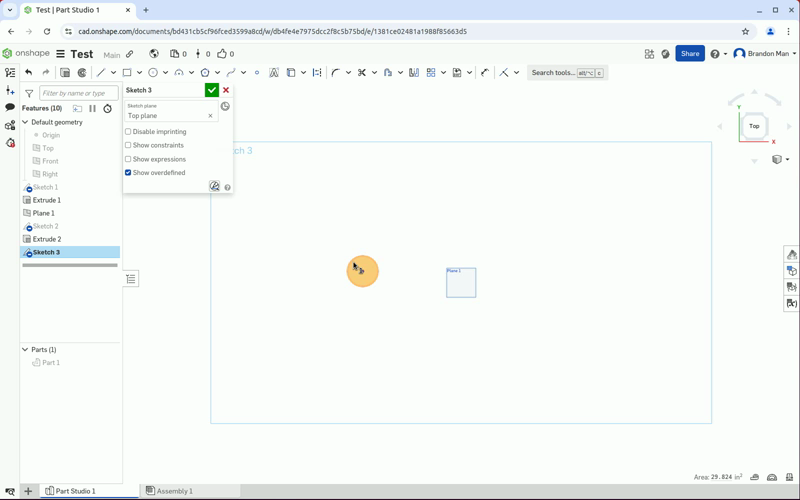
mouse_move(73, 352)
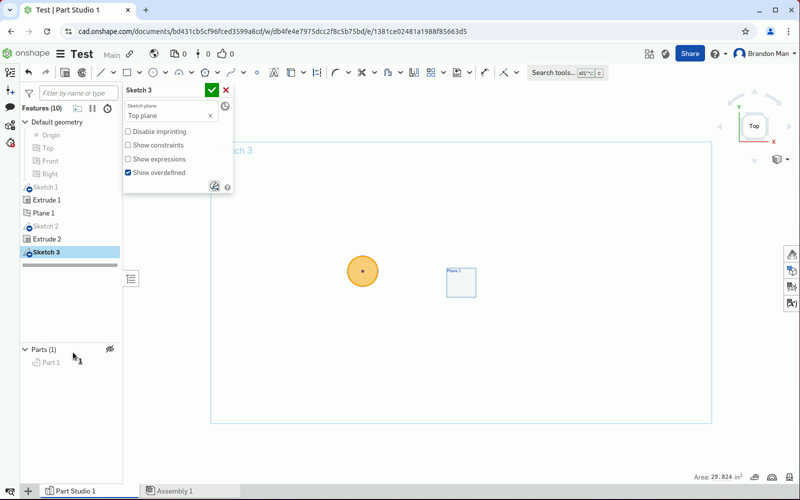
key(shift+y)
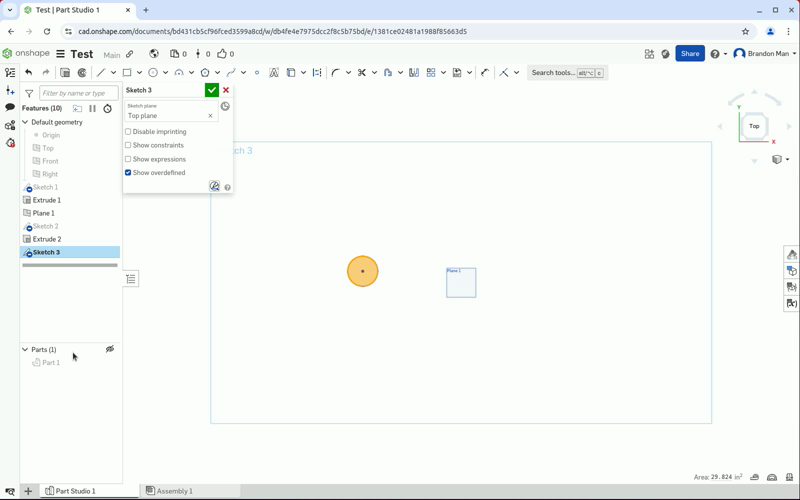
key(shift+e)
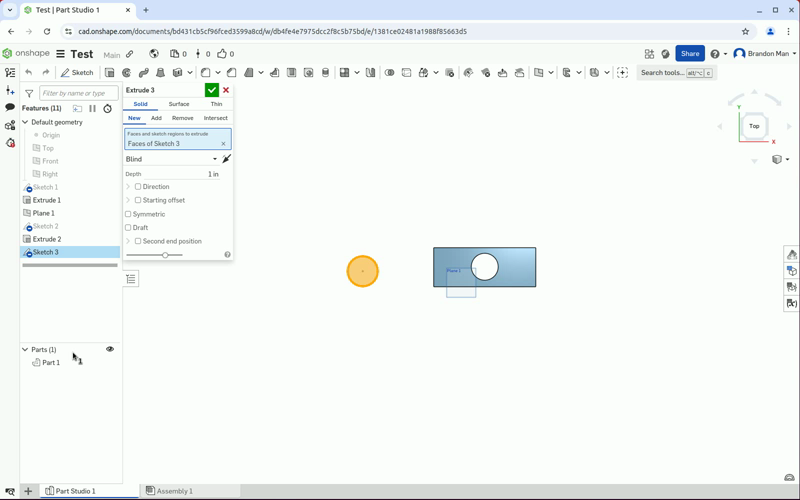
mouse_move(143, 106)
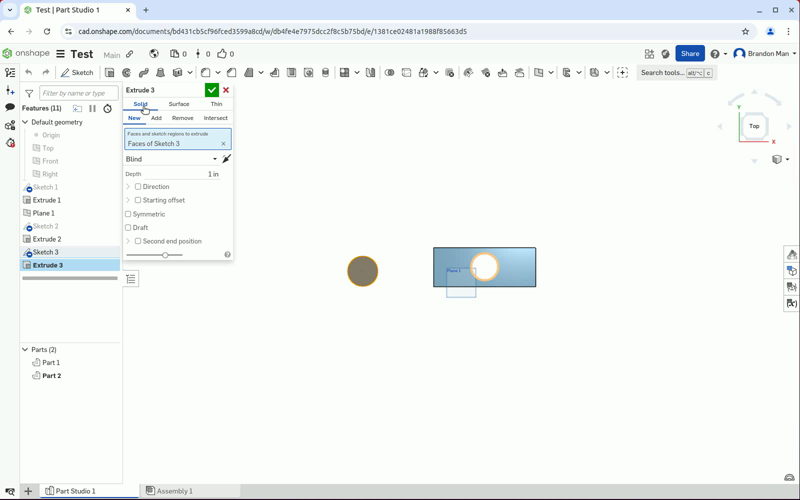
click(143, 106)
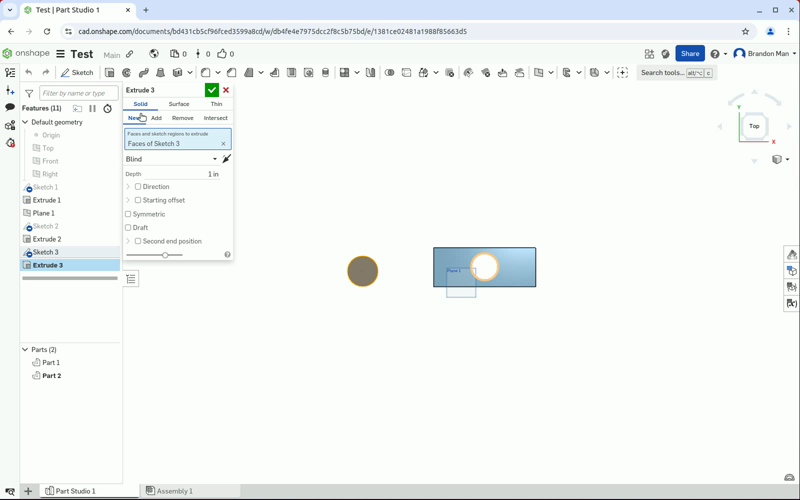
mouse_move(137, 120)
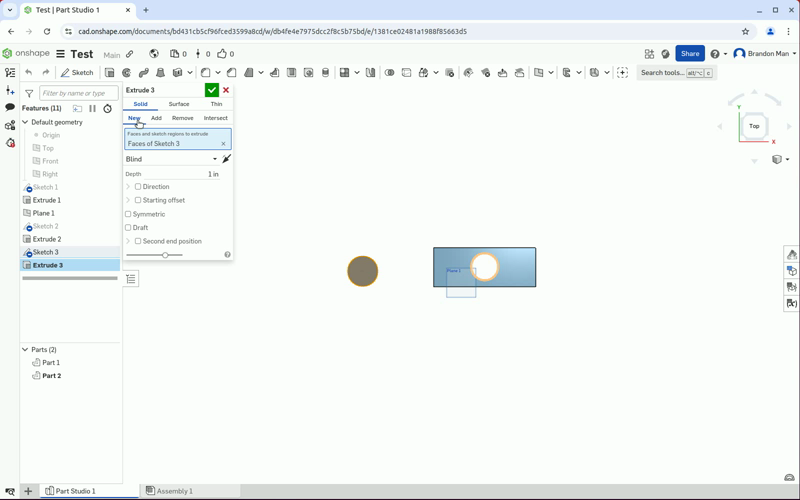
click(137, 120)
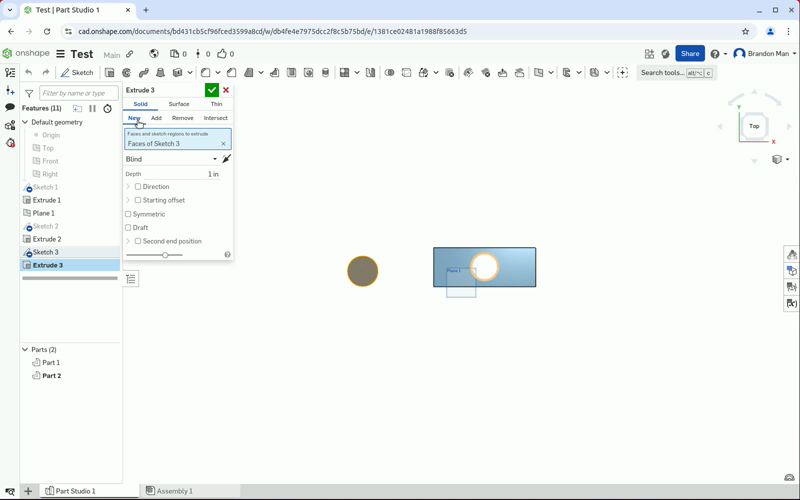
key(tab, 4)
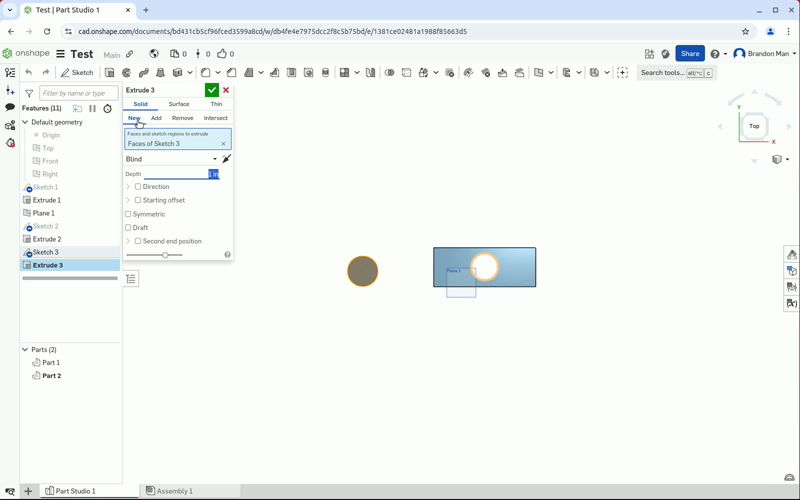
text(10.591)
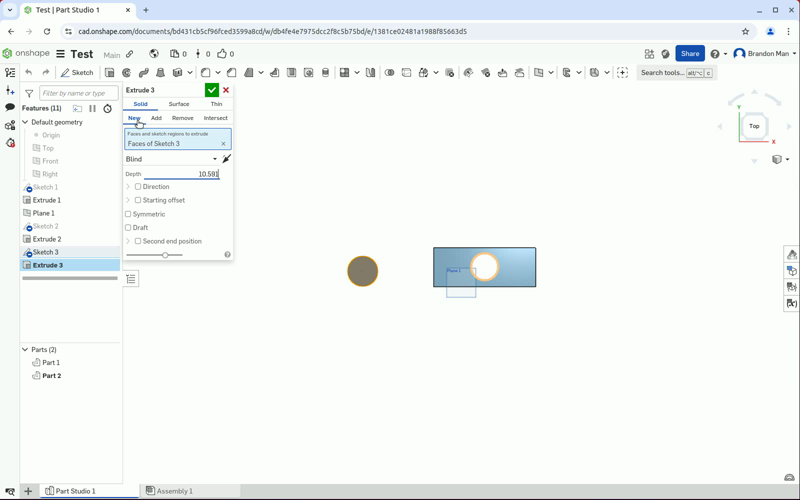
key(enter)
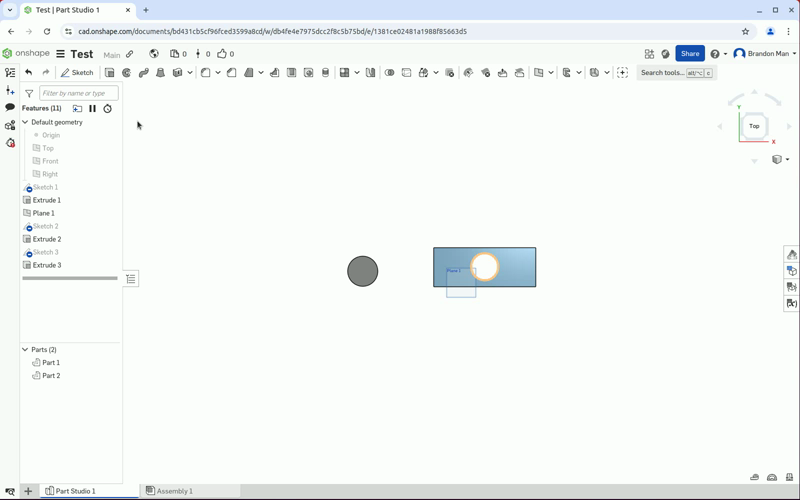
key(shift+h)
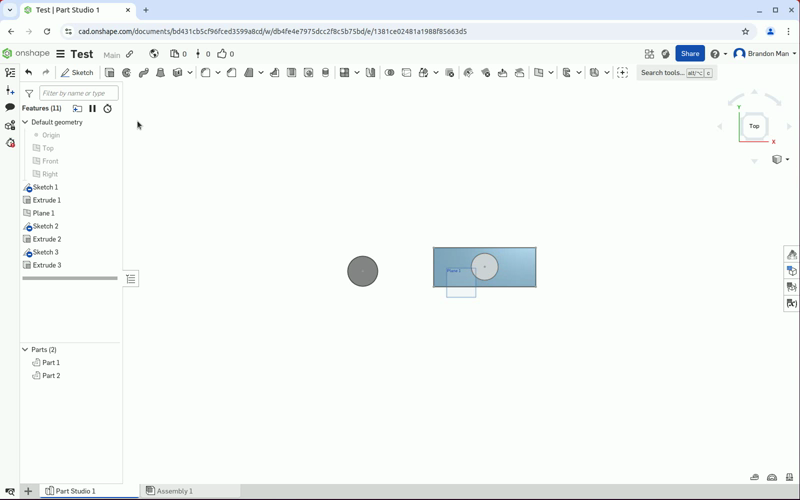
key(shift+h)
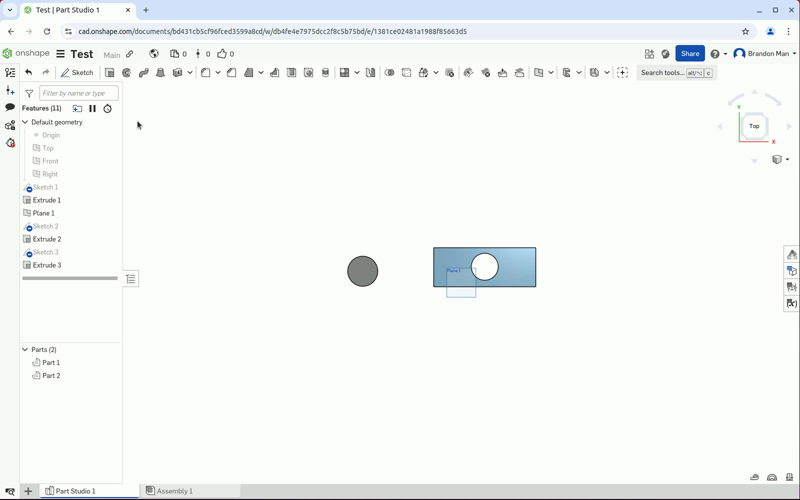
mouse_move(73, 189)
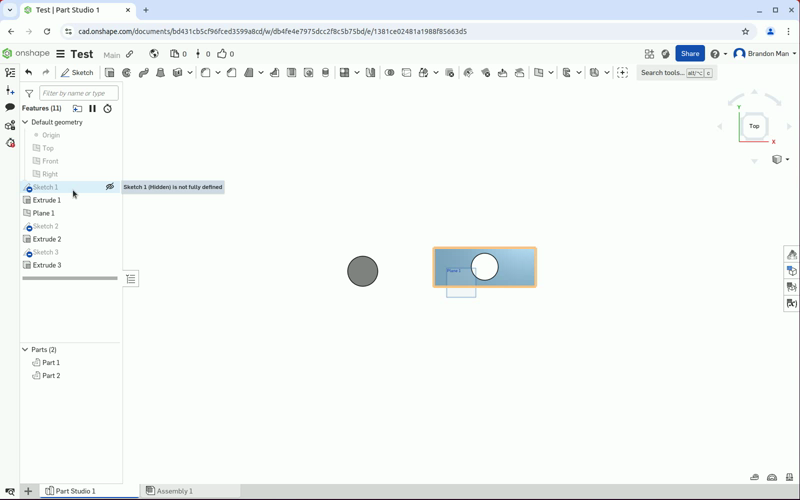
click(73, 189)
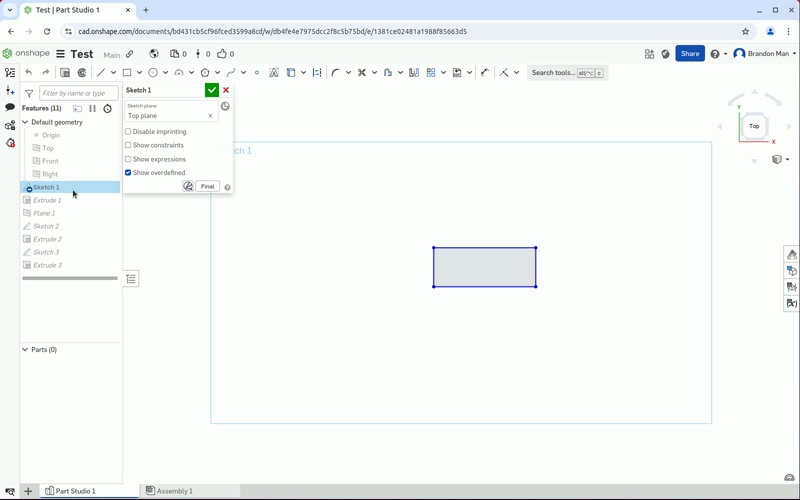
mouse_move(229, 92)
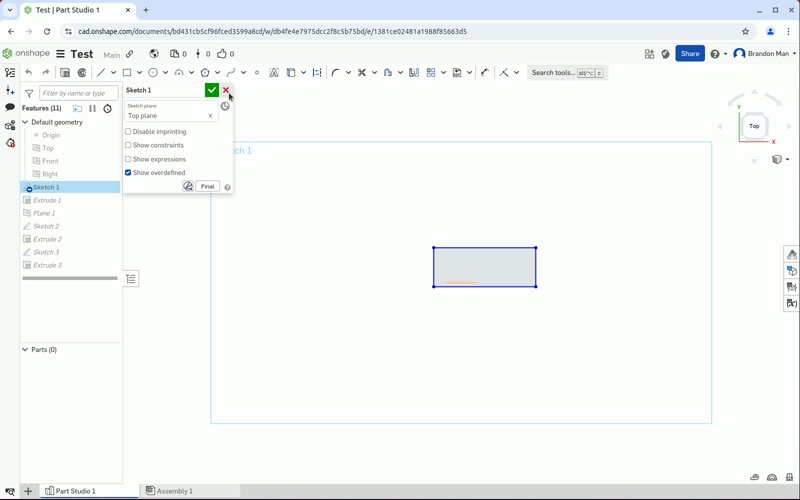
click(229, 92)
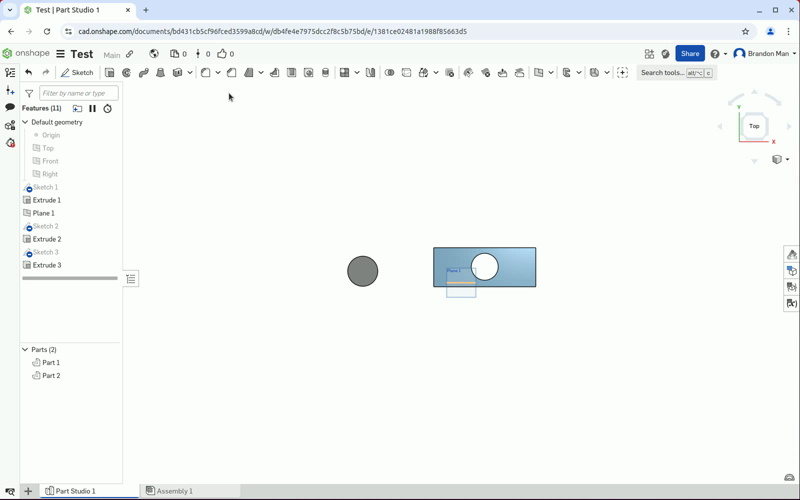
mouse_move(541, 75)
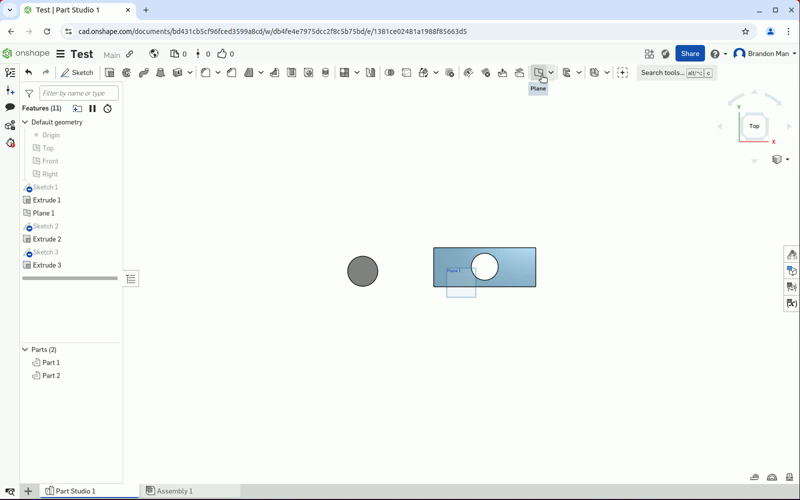
click(541, 75)
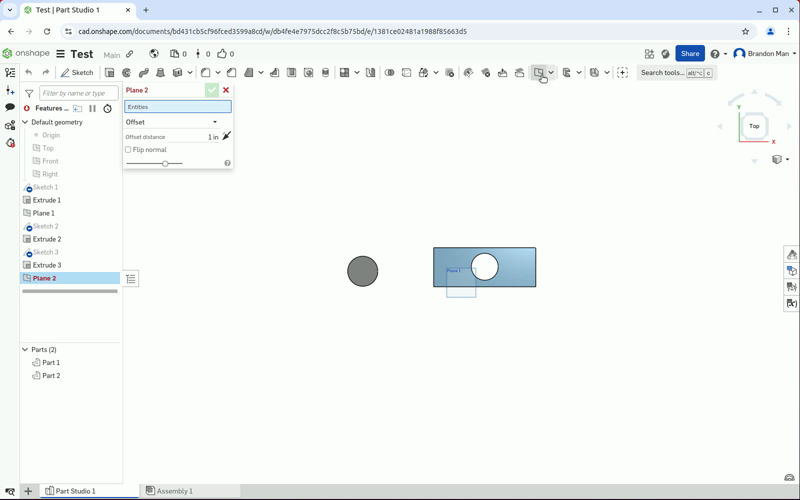
mouse_move(73, 150)
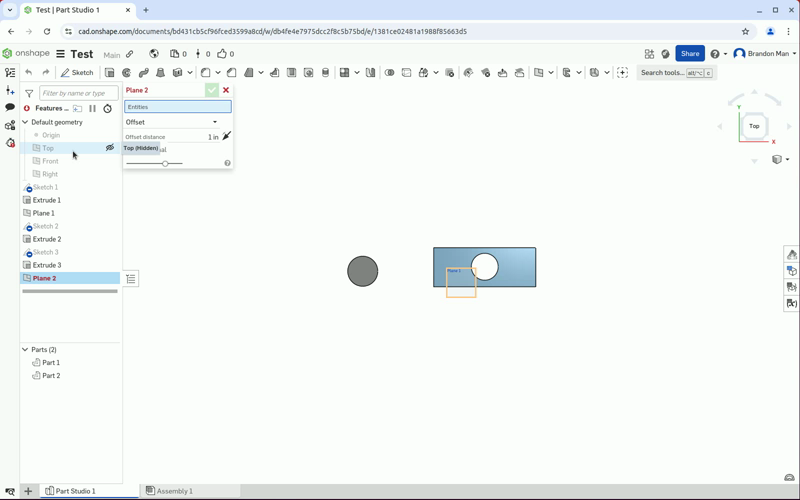
click(73, 150)
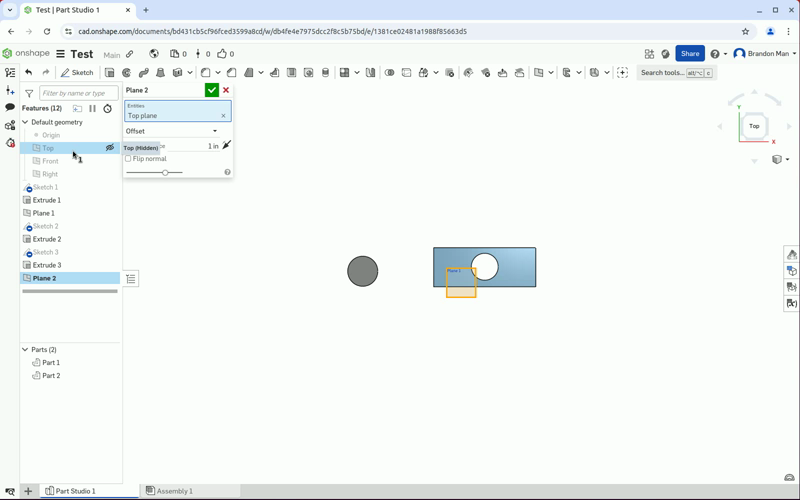
key(tab, 2)
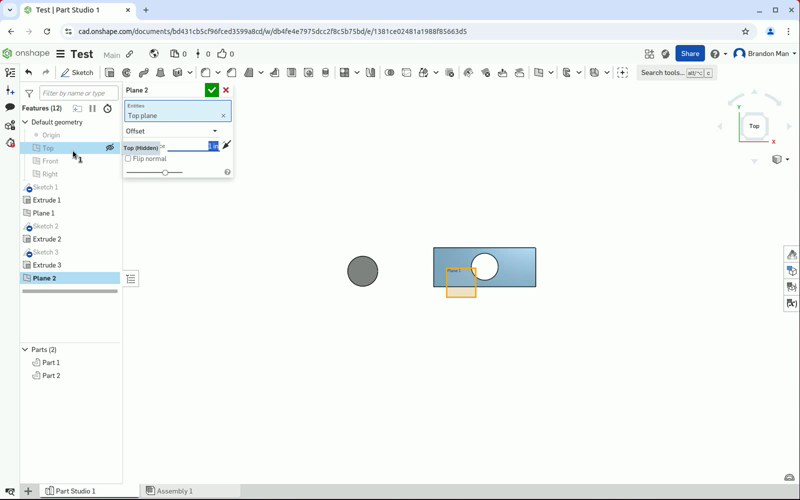
text(10.599)
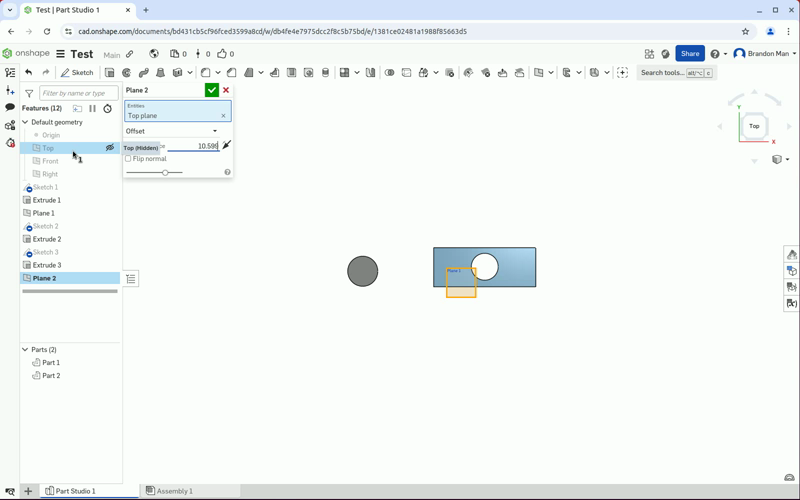
key(enter, 2)
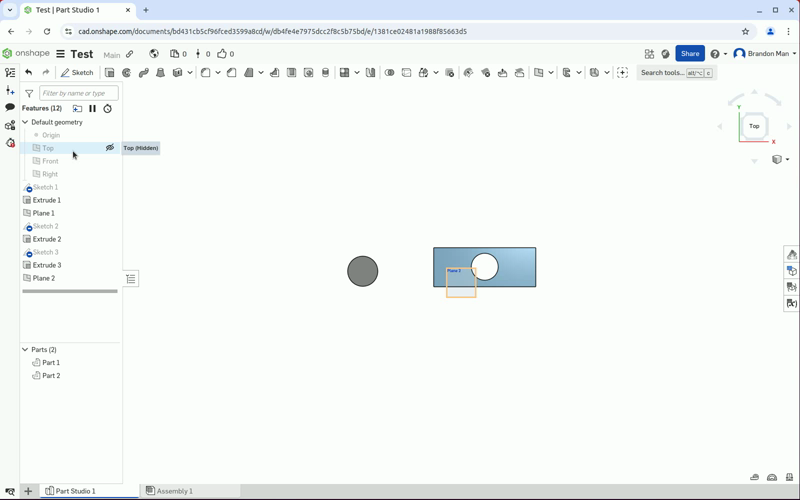
key(shift+s)
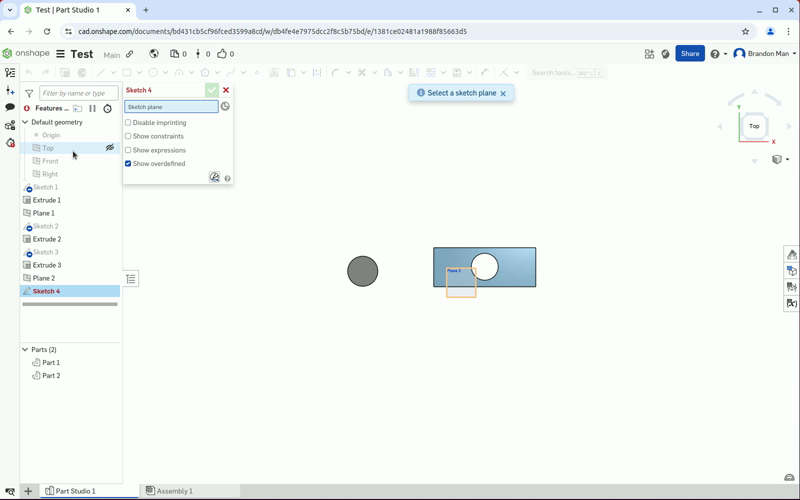
mouse_move(73, 280)
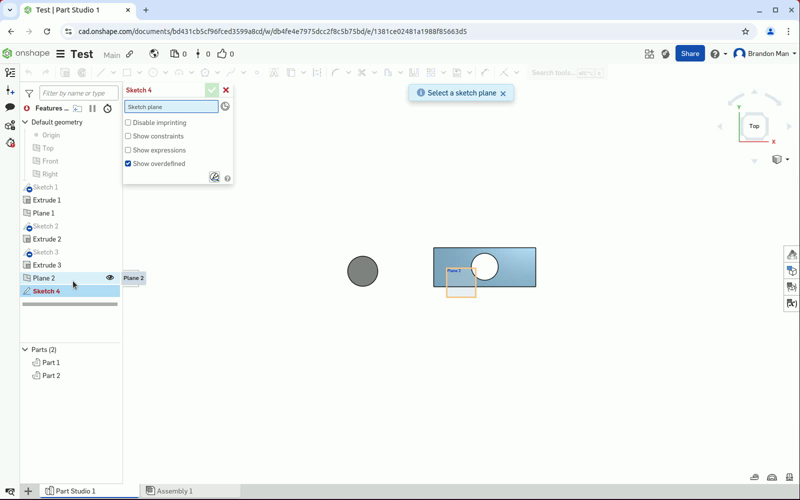
click(73, 280)
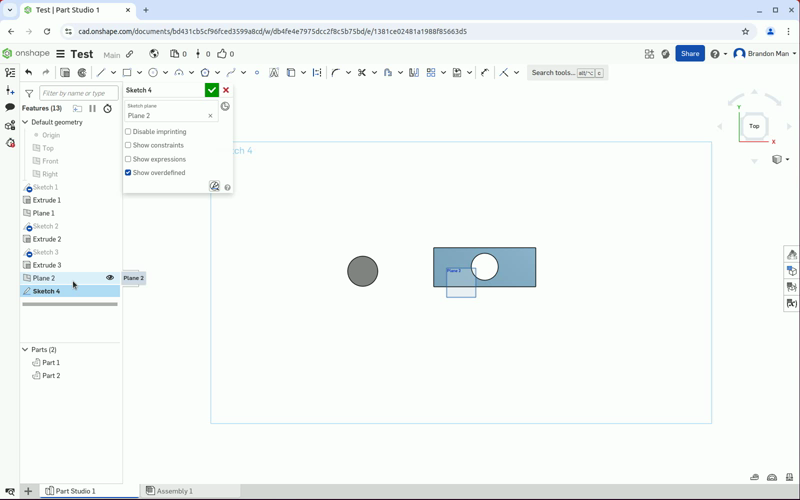
mouse_move(73, 352)
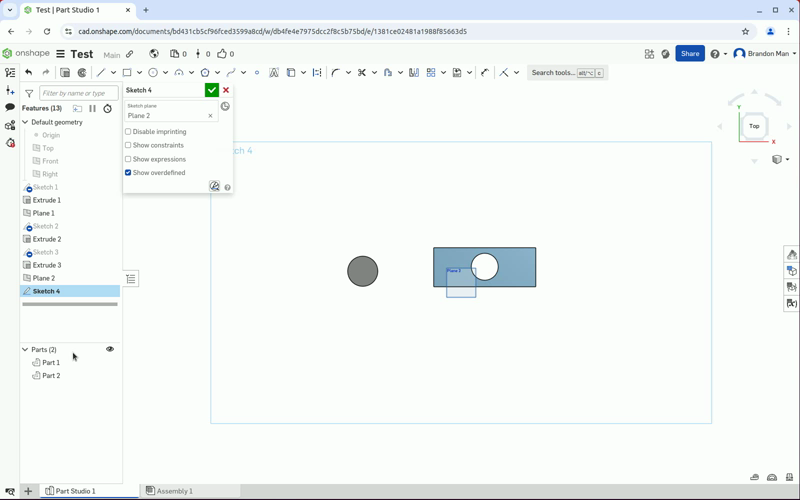
key(y)
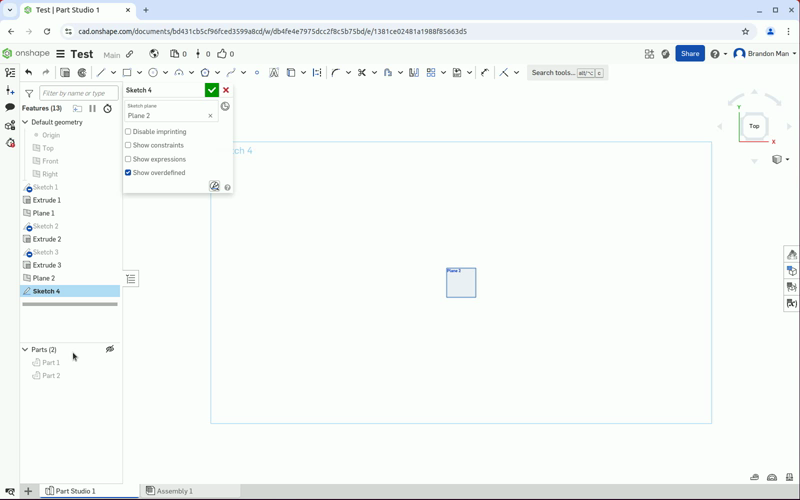
key(a)
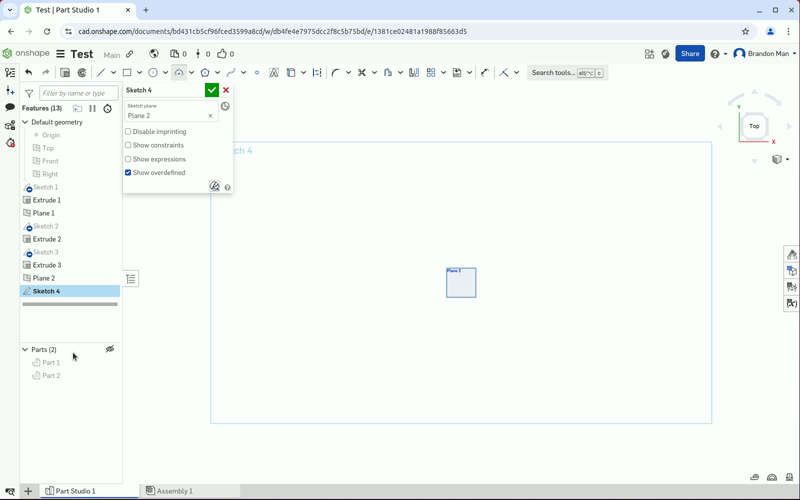
key_down(shift)
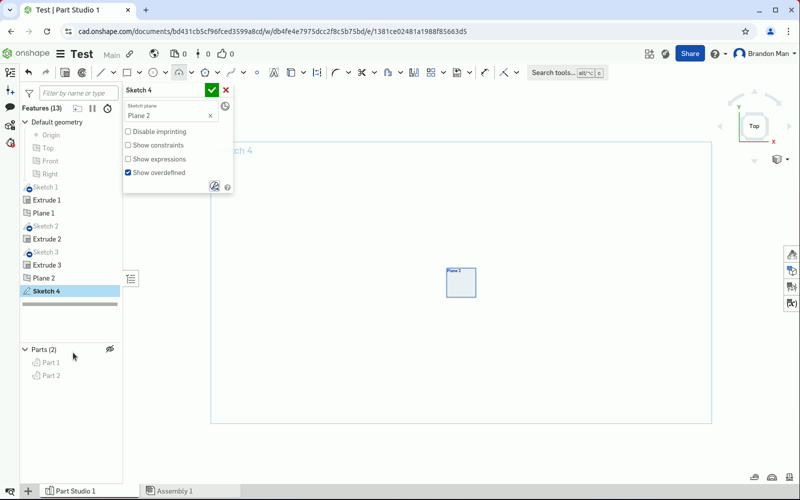
mouse_move(364, 281)
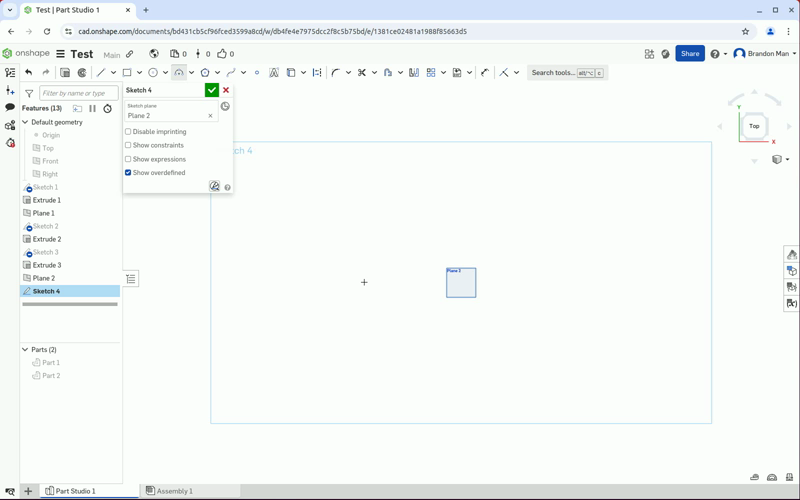
click(364, 281)
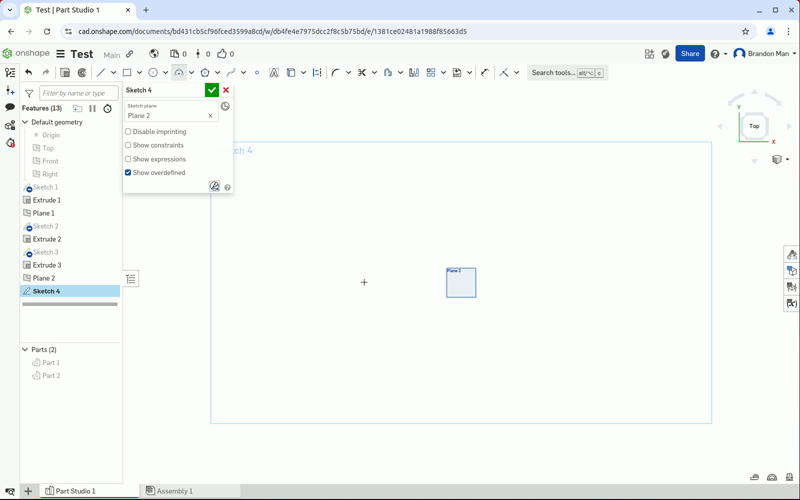
key_up(shift)
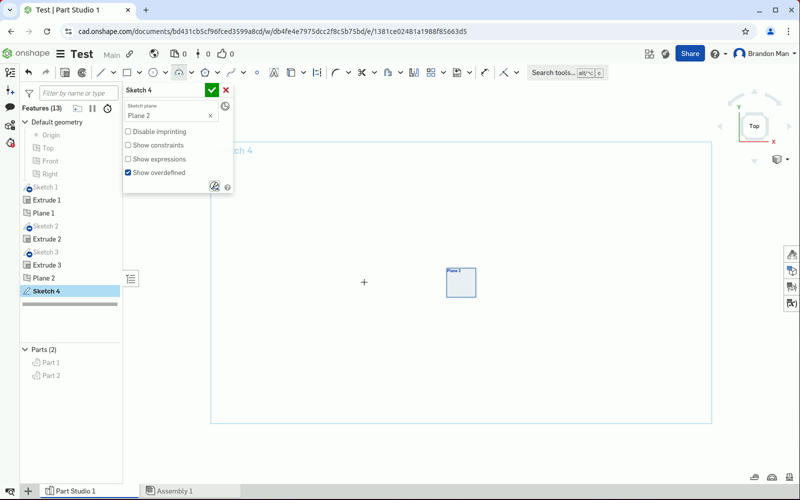
key_down(shift)
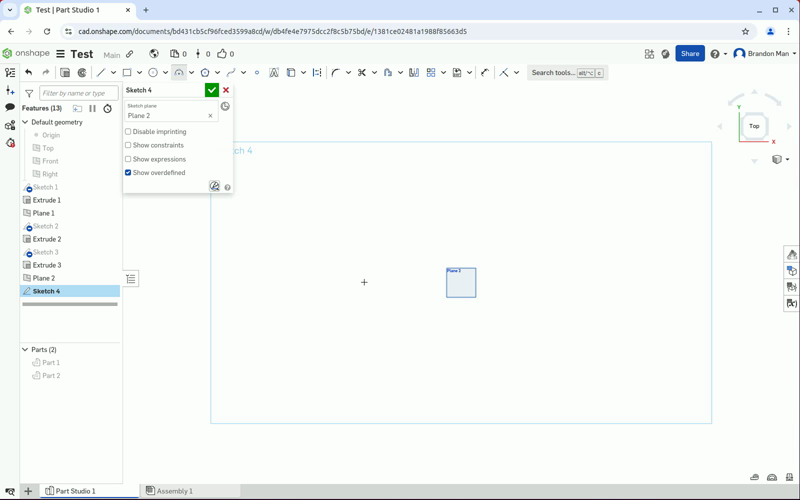
mouse_move(364, 259)
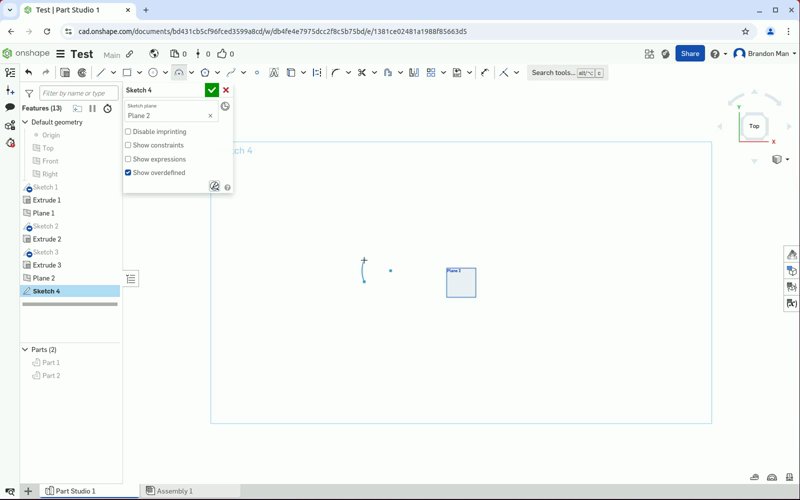
click(364, 259)
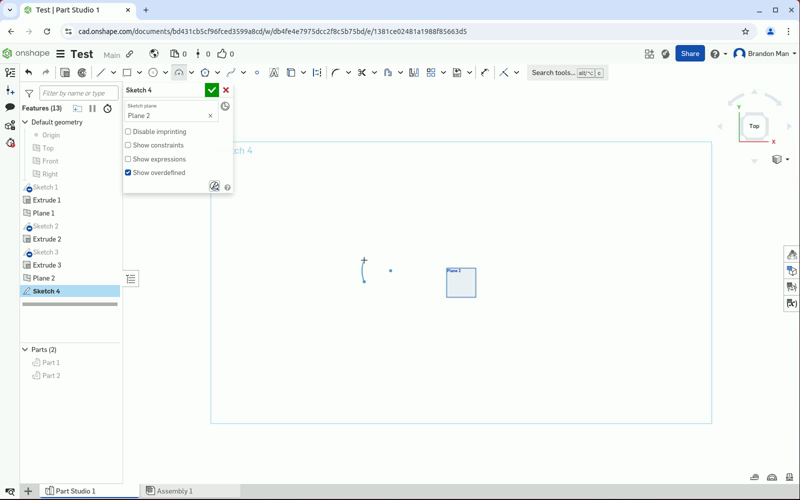
mouse_move(373, 270)
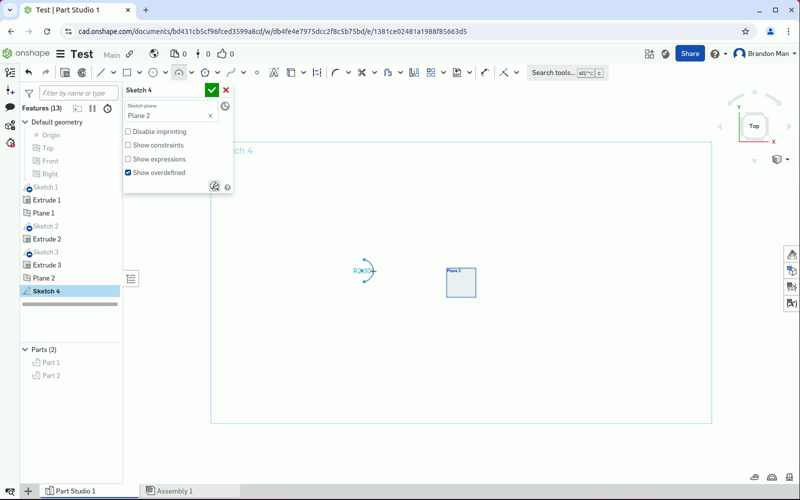
click(373, 270)
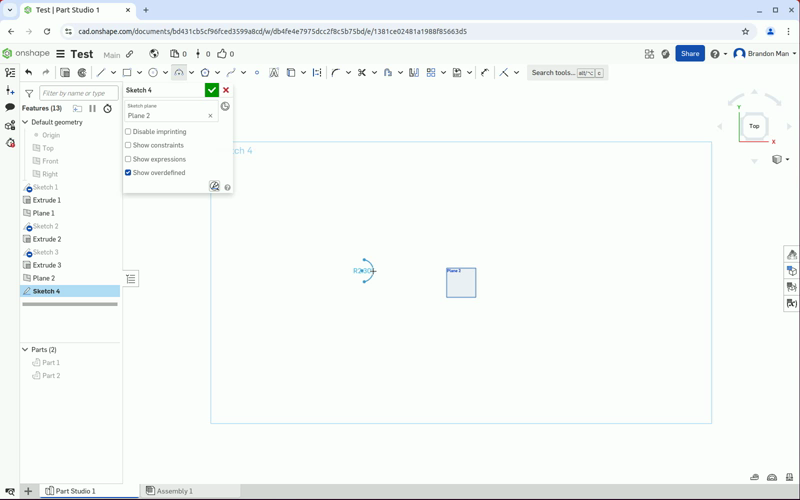
key_up(shift)
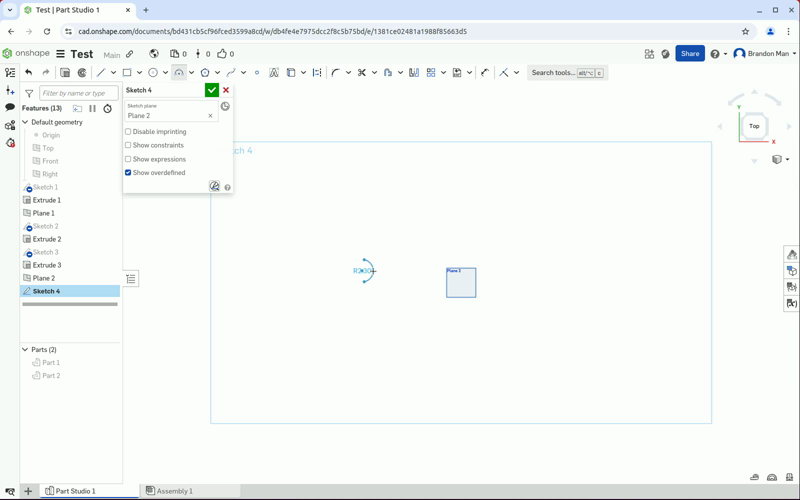
key(esc)
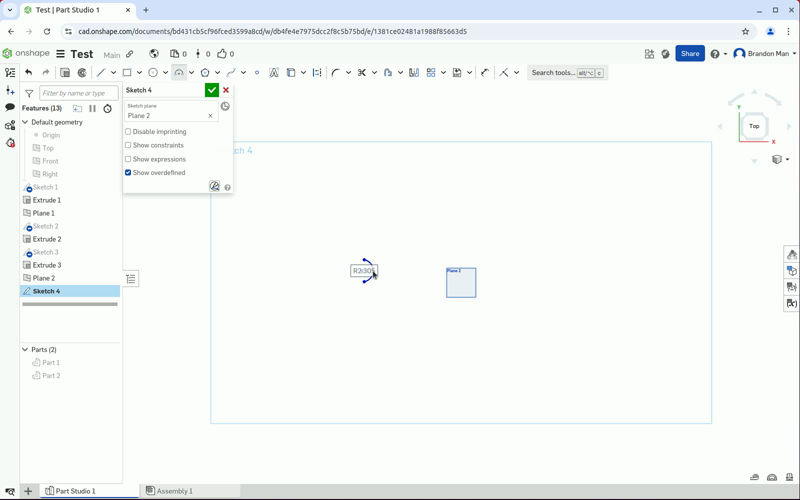
key(l)
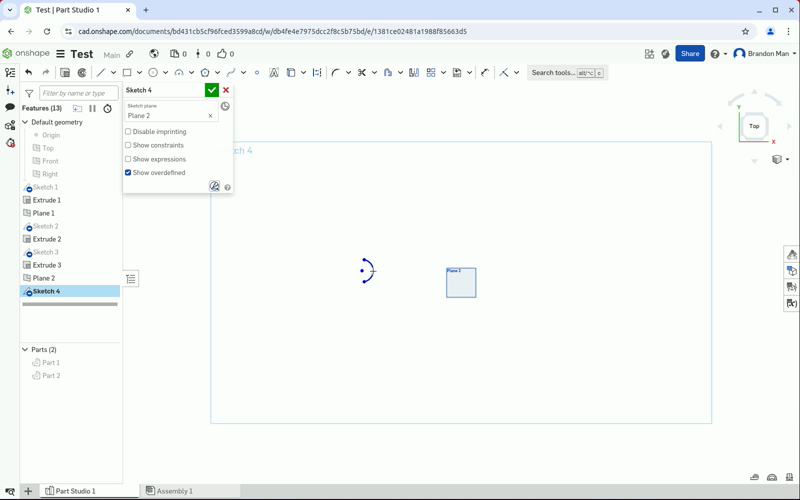
mouse_move(364, 259)
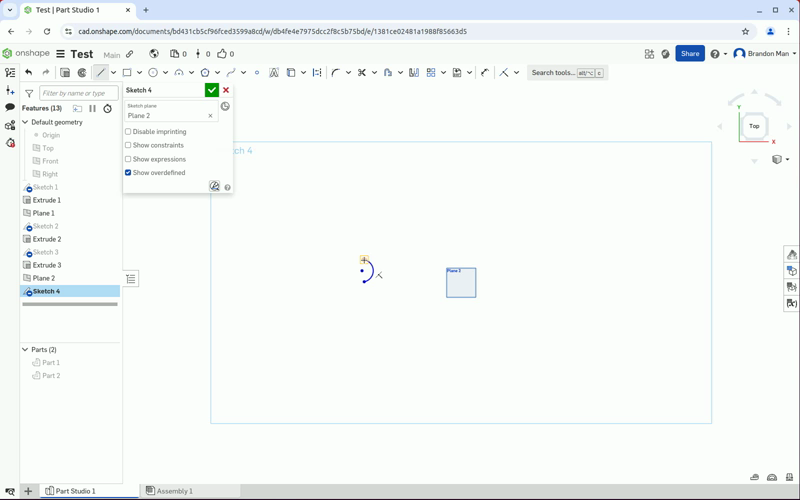
click(364, 259)
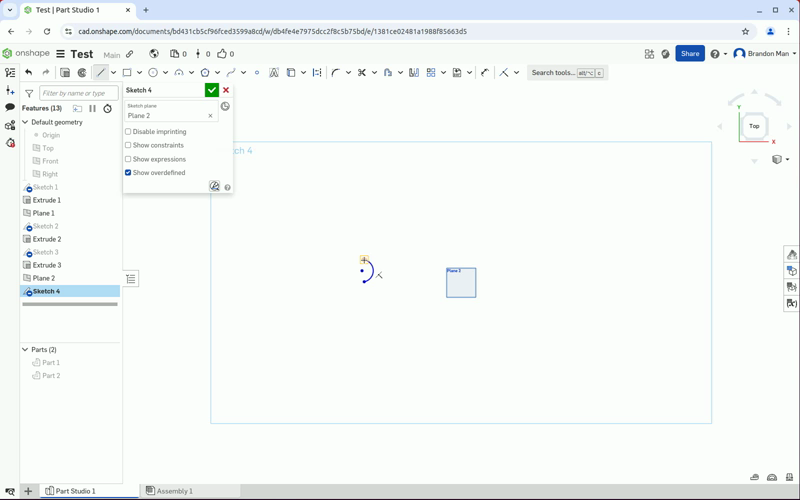
key_down(shift)
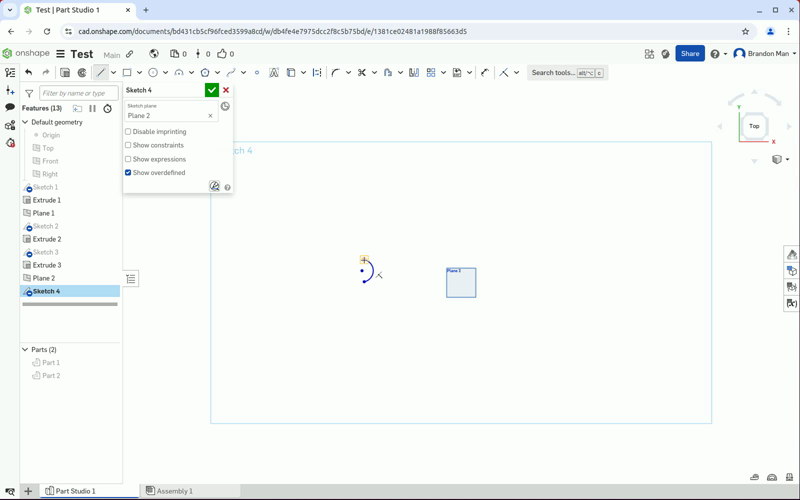
mouse_move(394, 259)
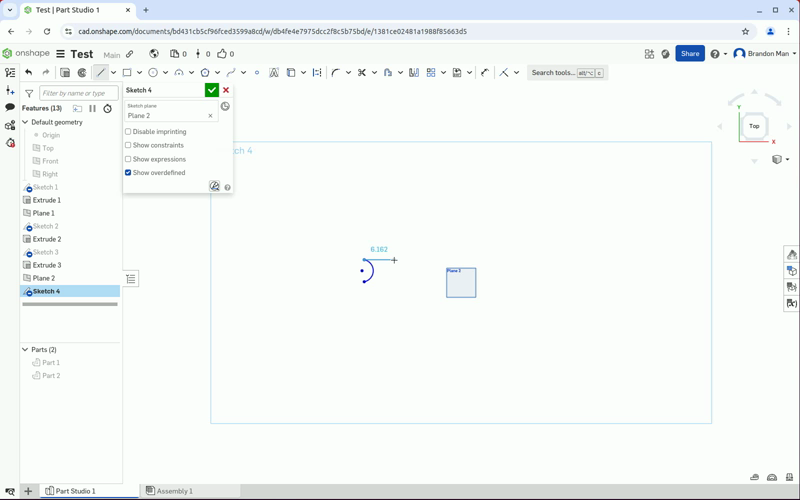
mouse_move(364, 270)
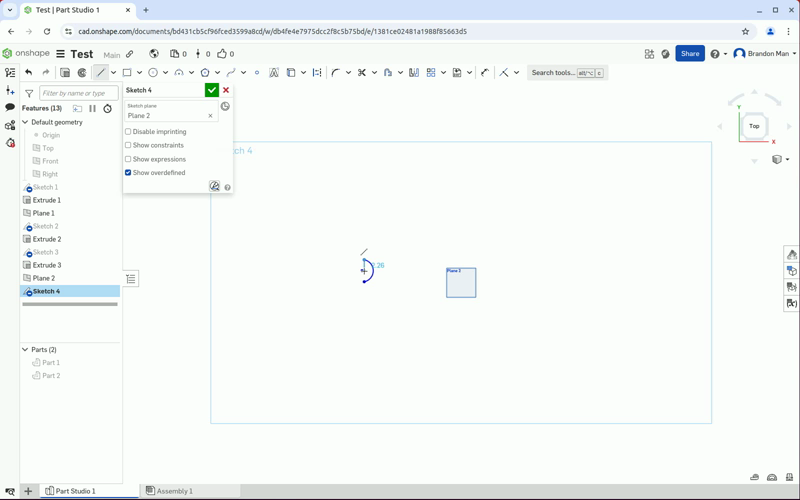
scroll(6)
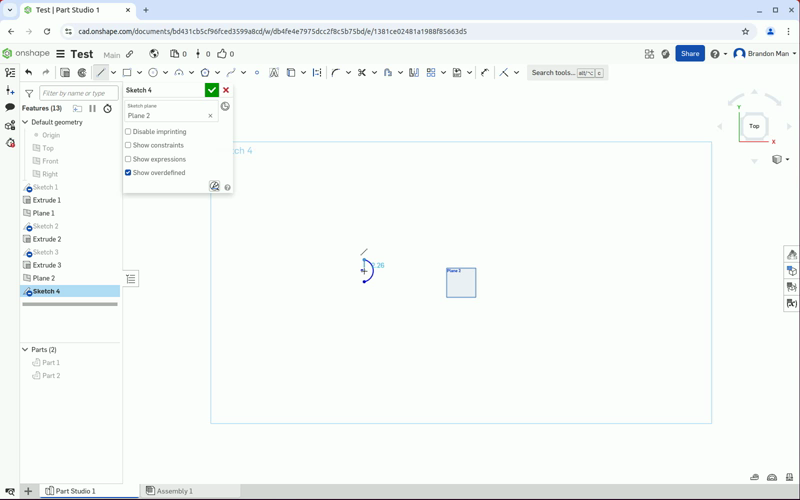
scroll(6)
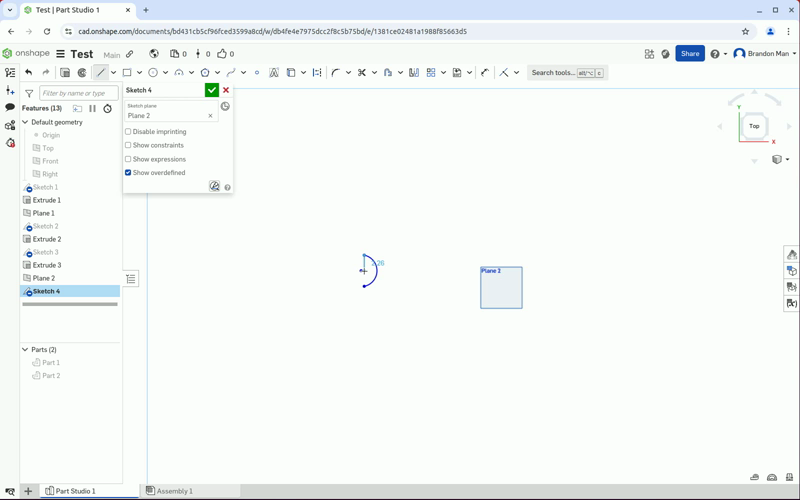
scroll(6)
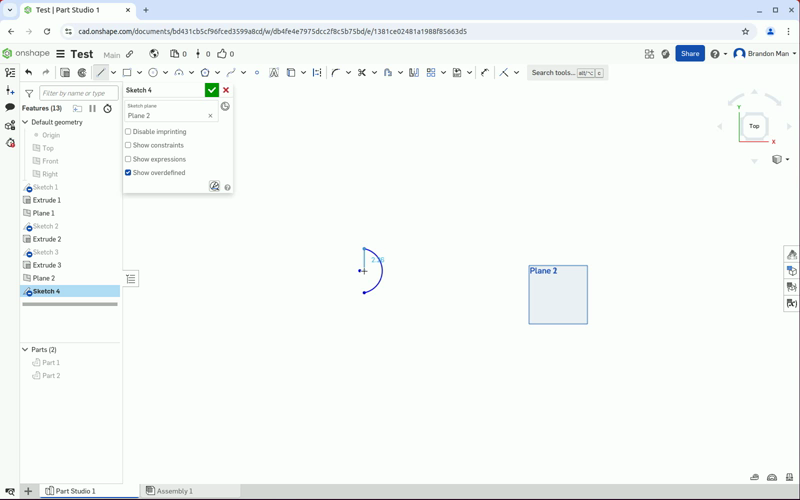
scroll(6)
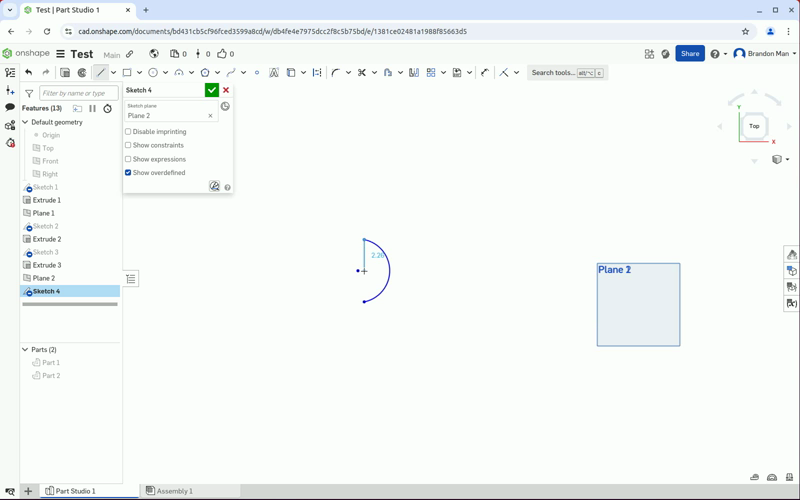
scroll(6)
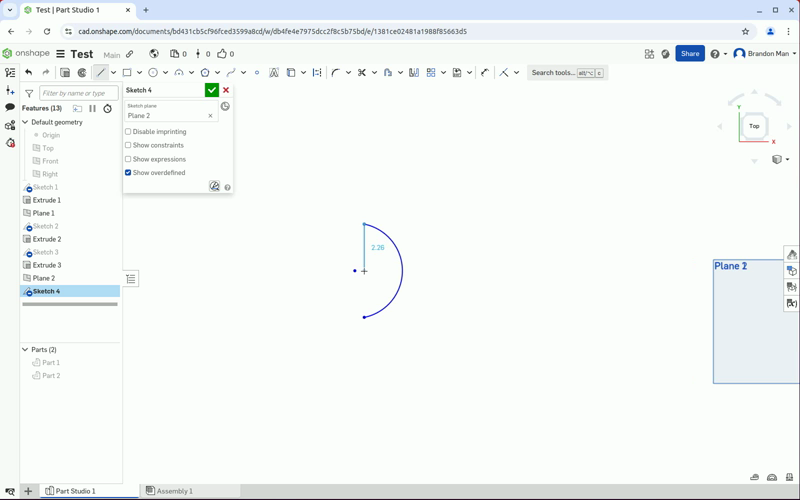
scroll(6)
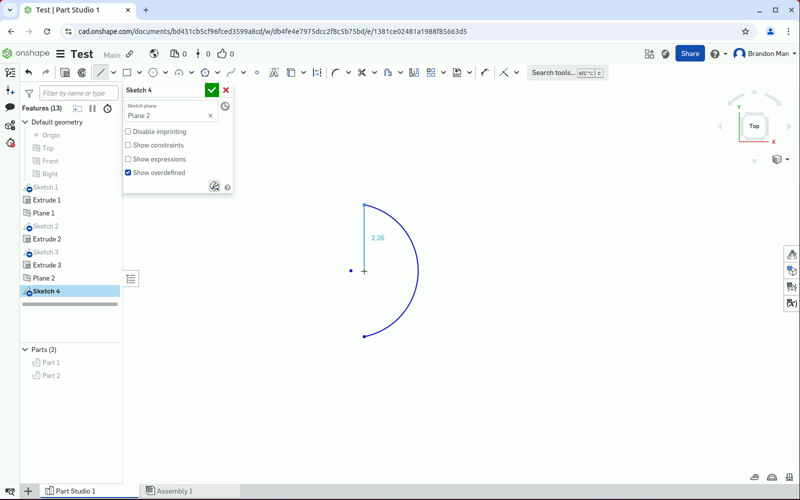
scroll(6)
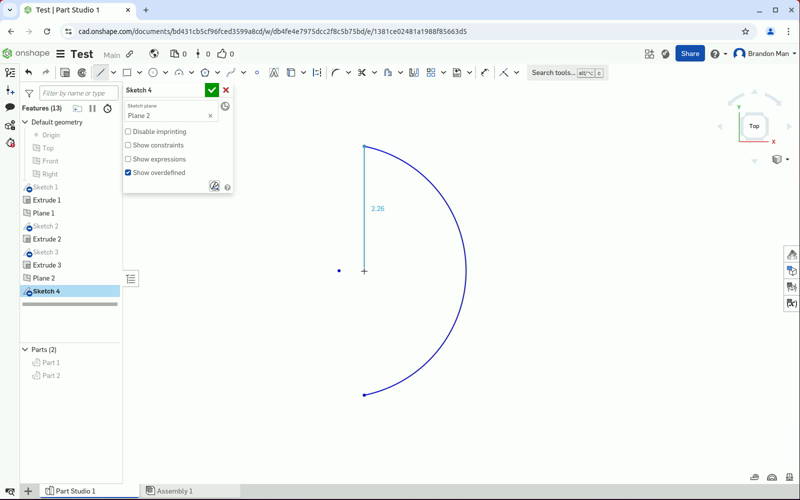
click(364, 270)
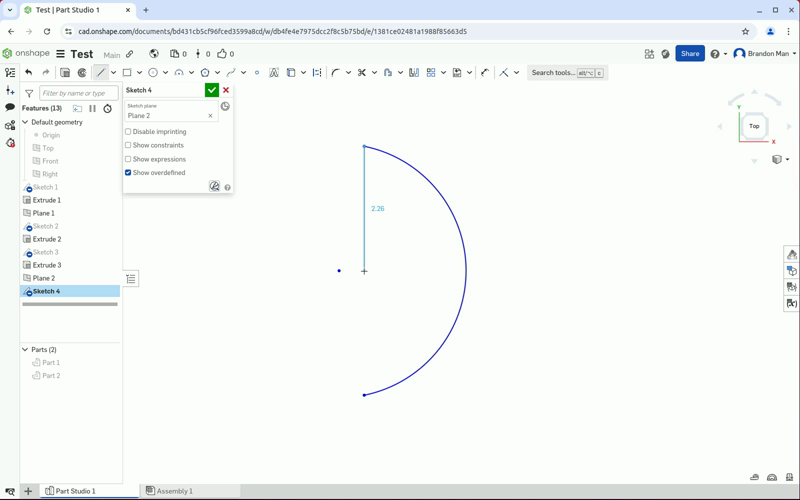
scroll(-6)
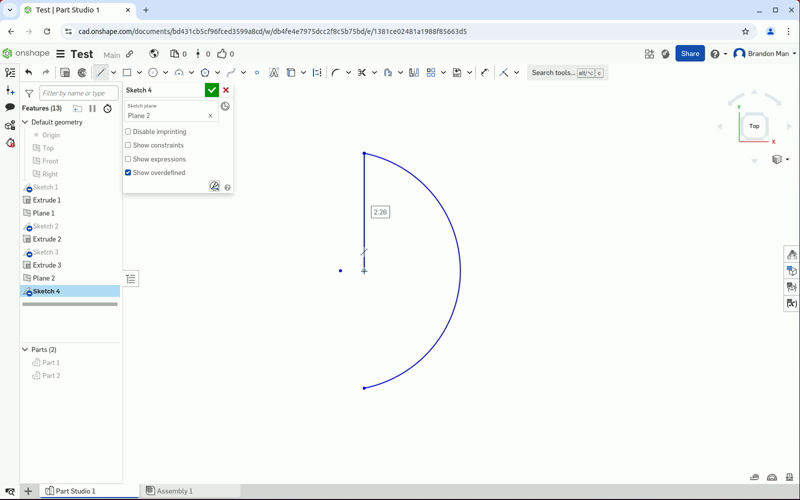
scroll(-6)
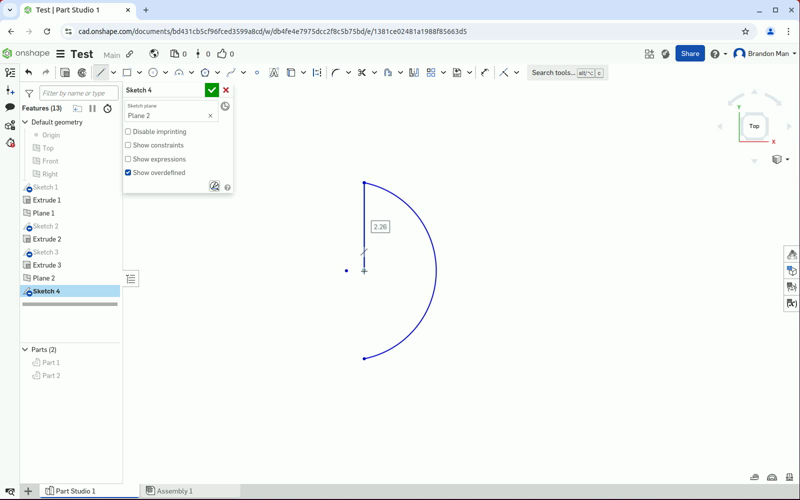
scroll(-6)
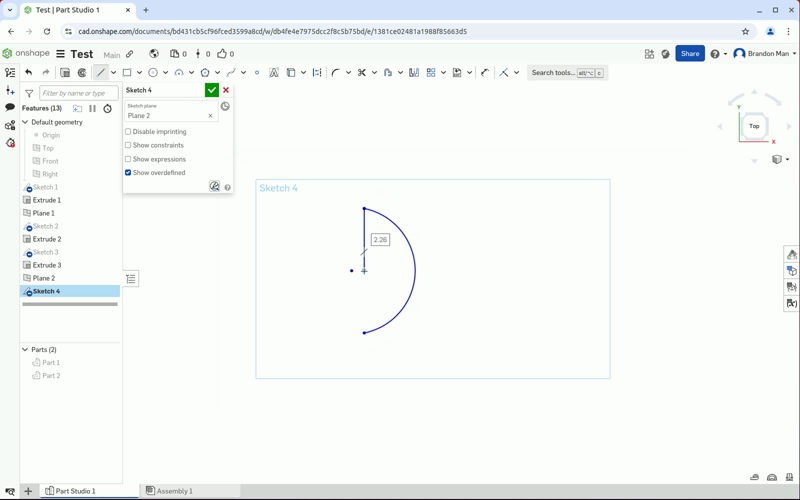
scroll(-6)
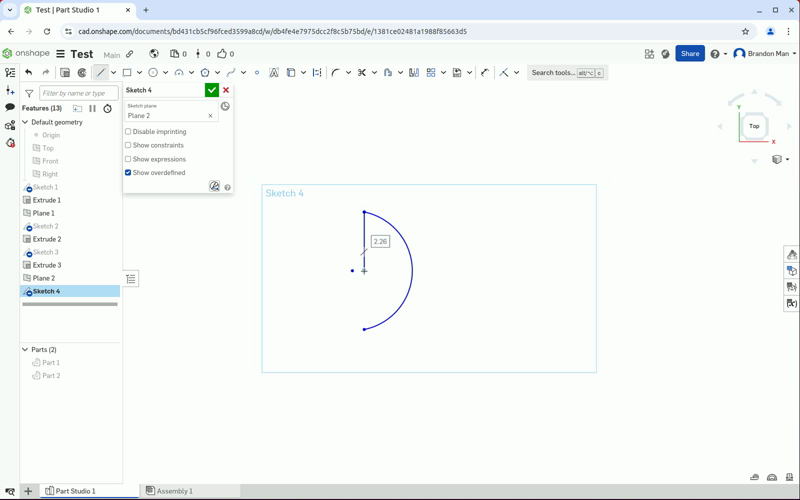
scroll(-6)
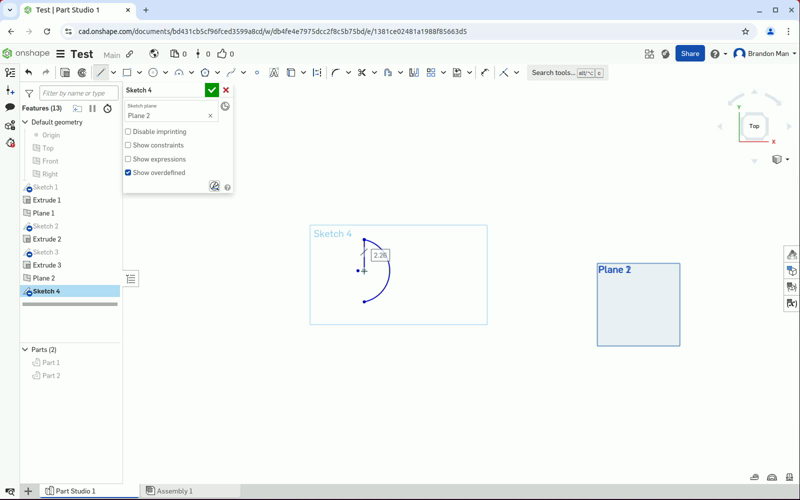
scroll(-6)
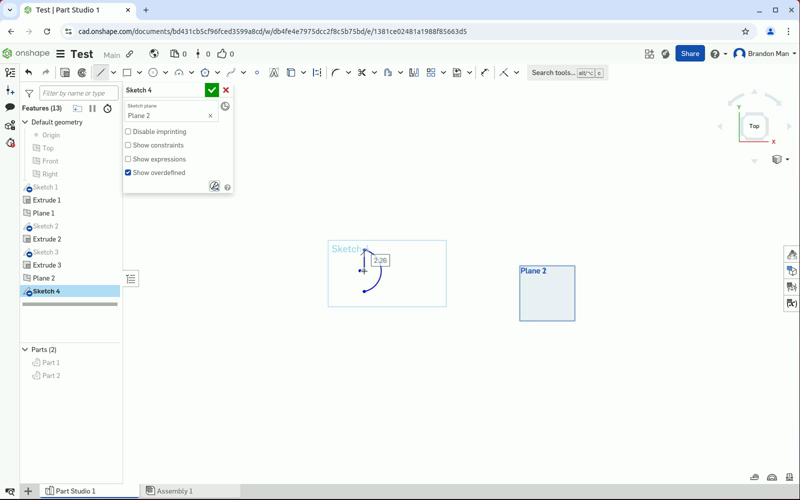
scroll(-6)
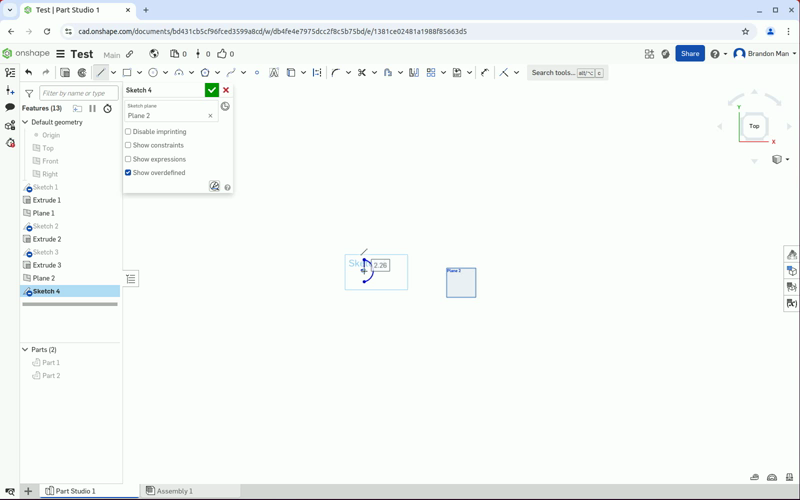
key_up(shift)
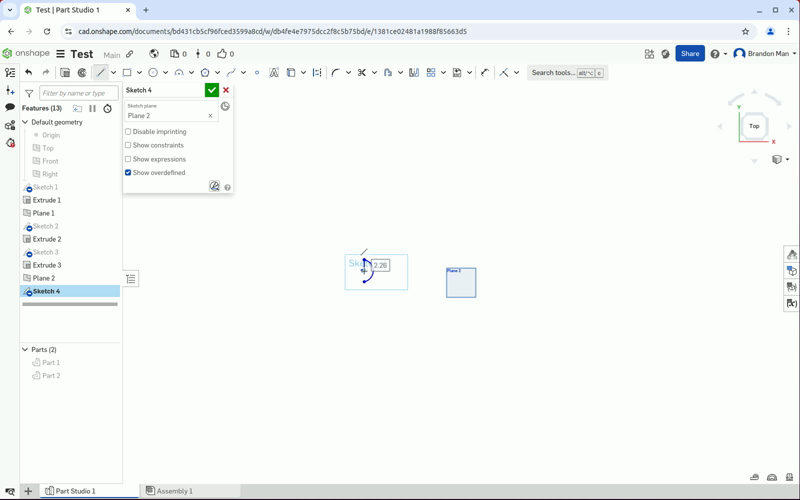
mouse_move(394, 270)
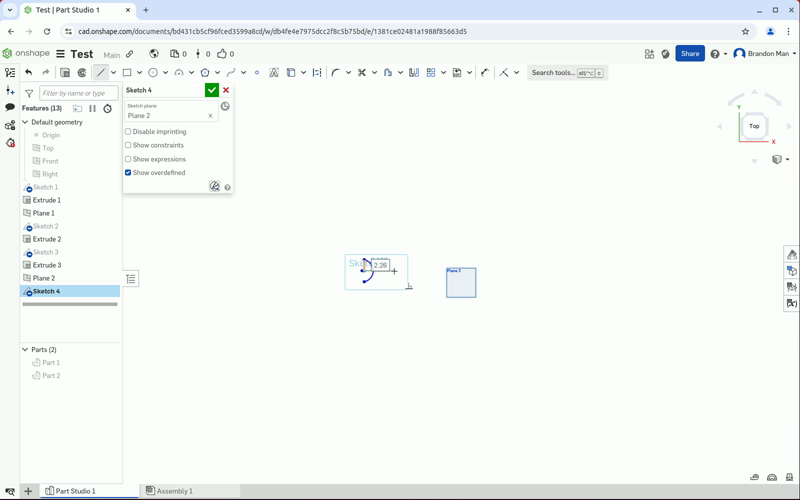
key_down(shift)
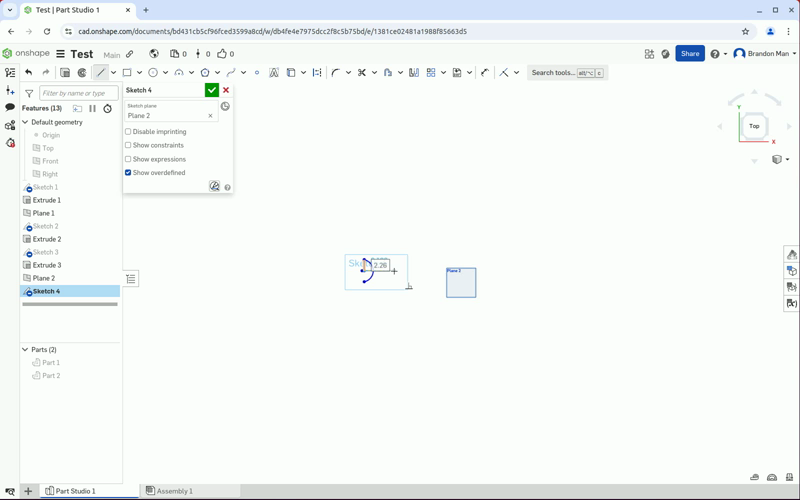
mouse_move(364, 281)
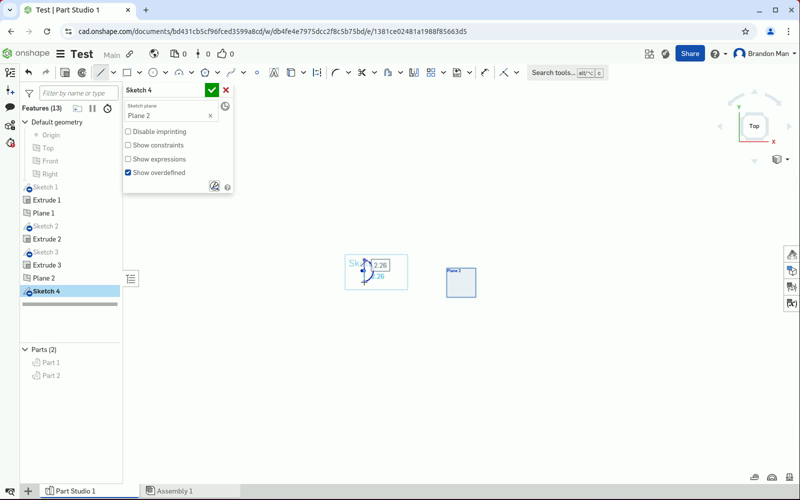
key_up(shift)
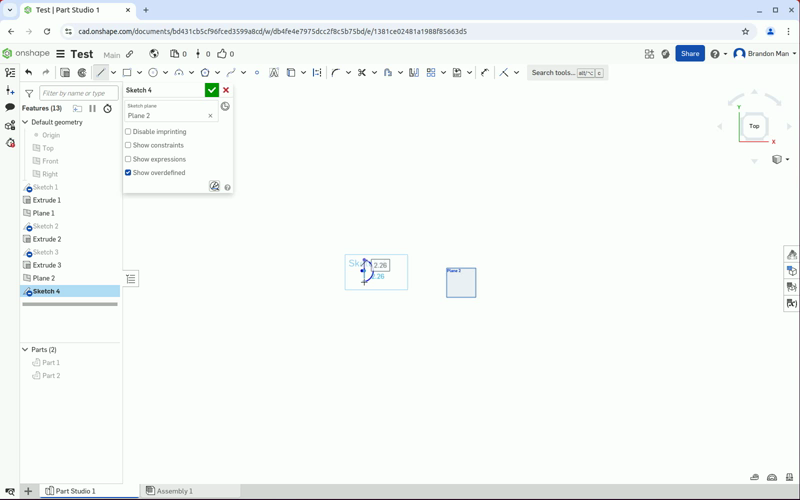
click(364, 281)
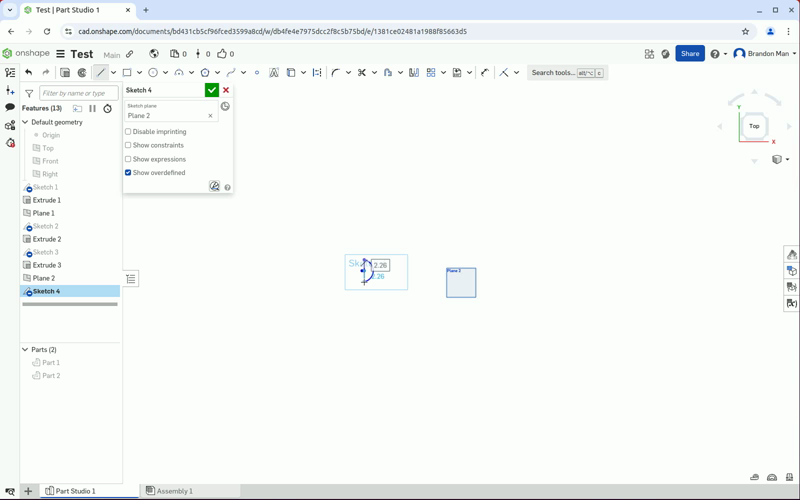
key(esc)
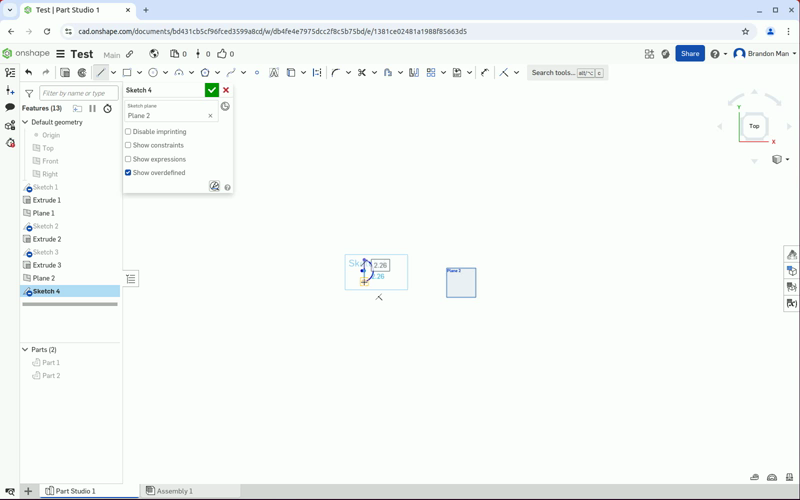
mouse_move(367, 275)
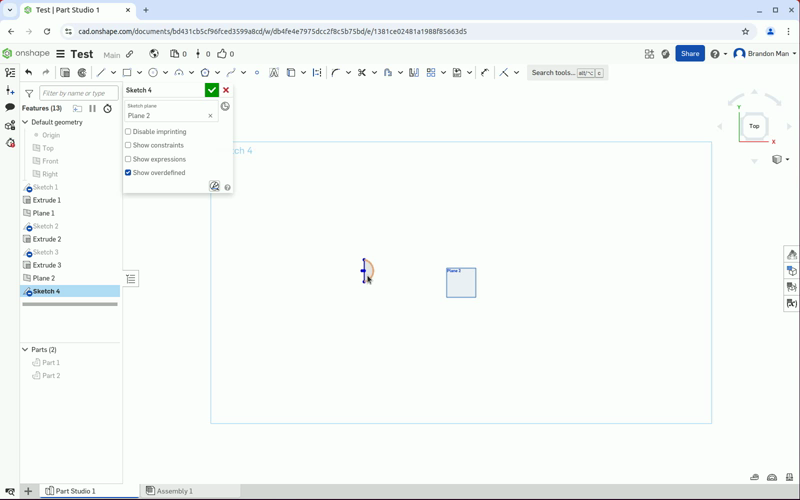
scroll(6)
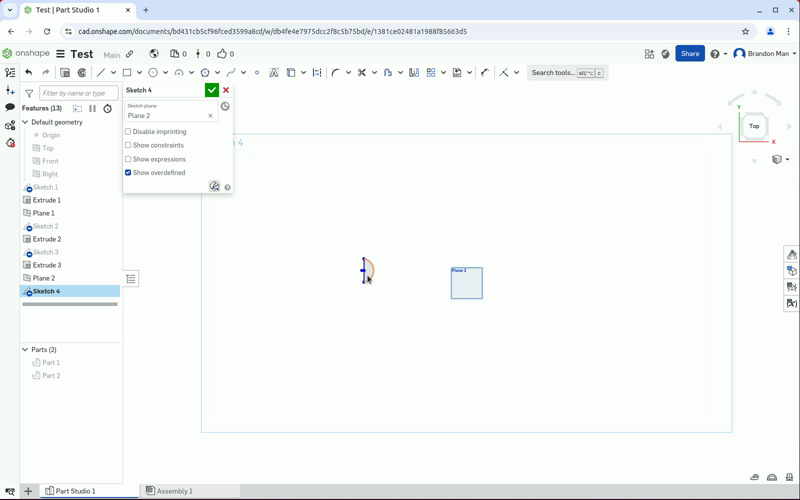
scroll(6)
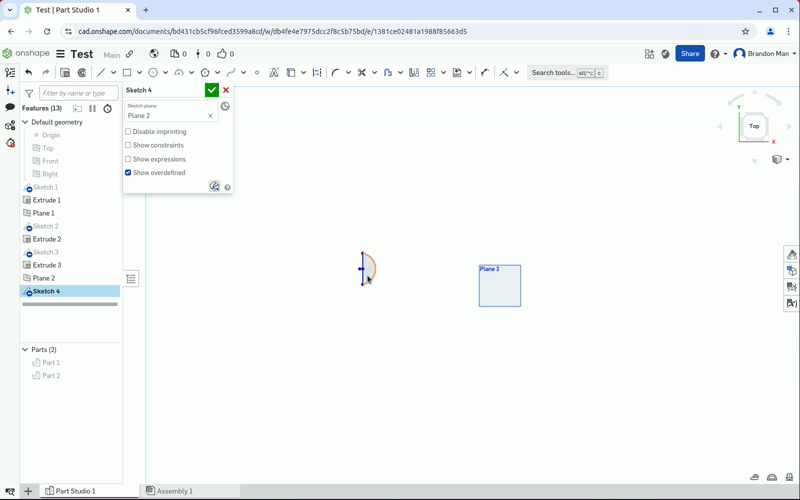
scroll(6)
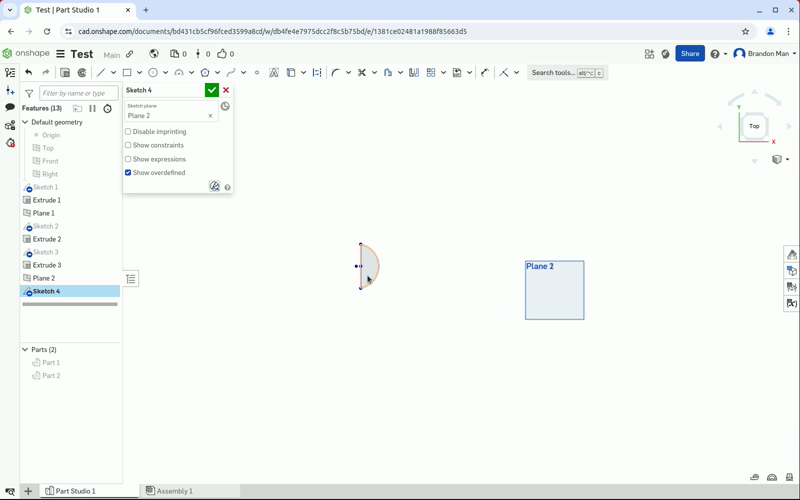
scroll(6)
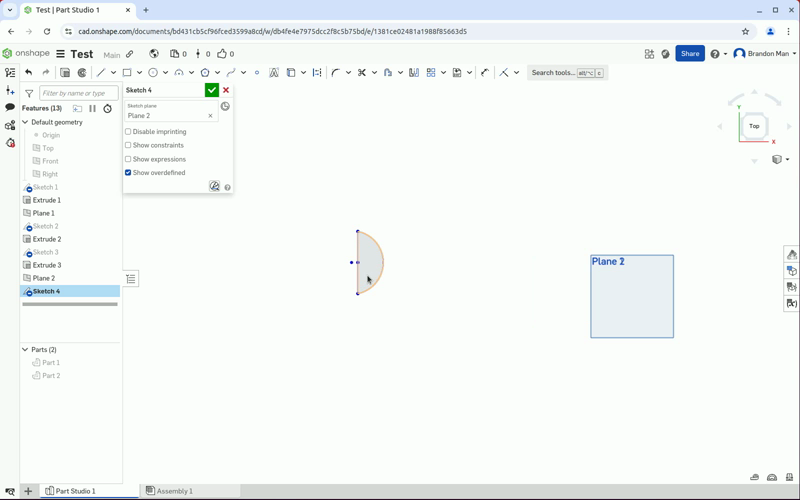
scroll(6)
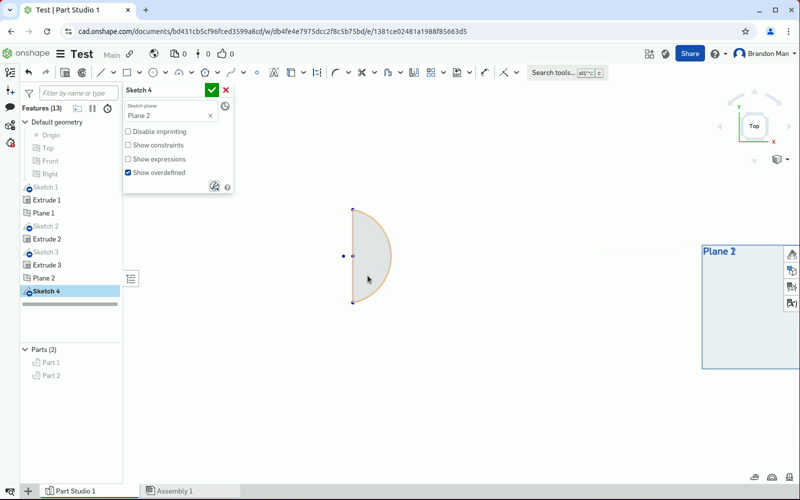
scroll(6)
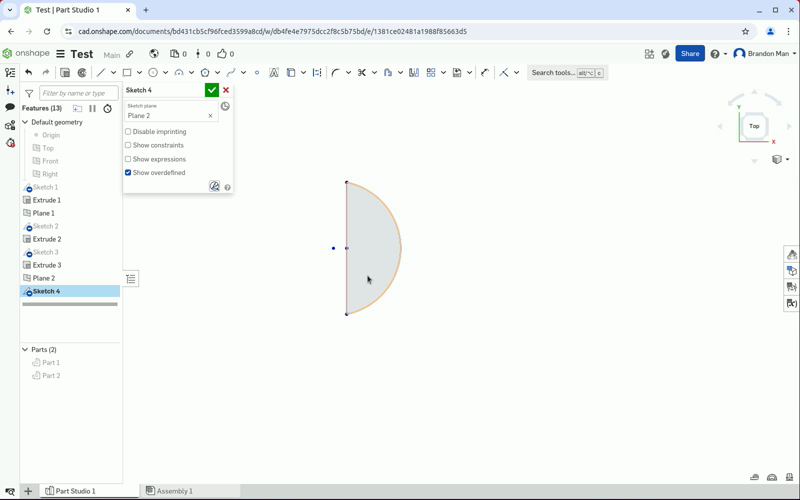
scroll(6)
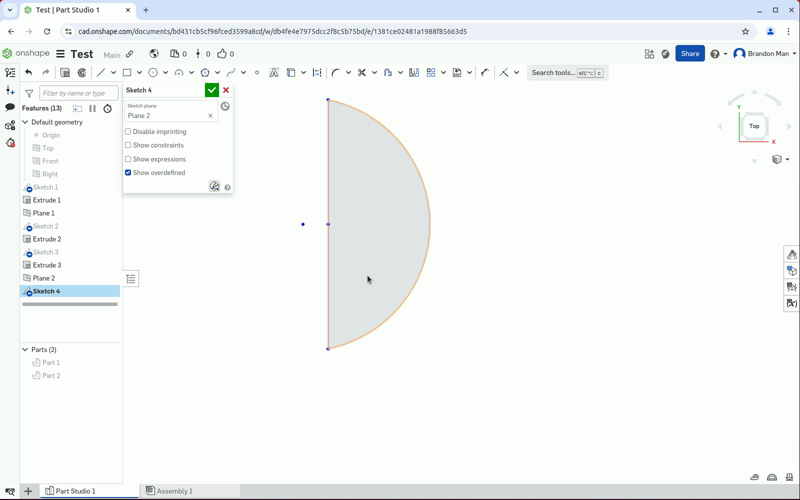
click(367, 275)
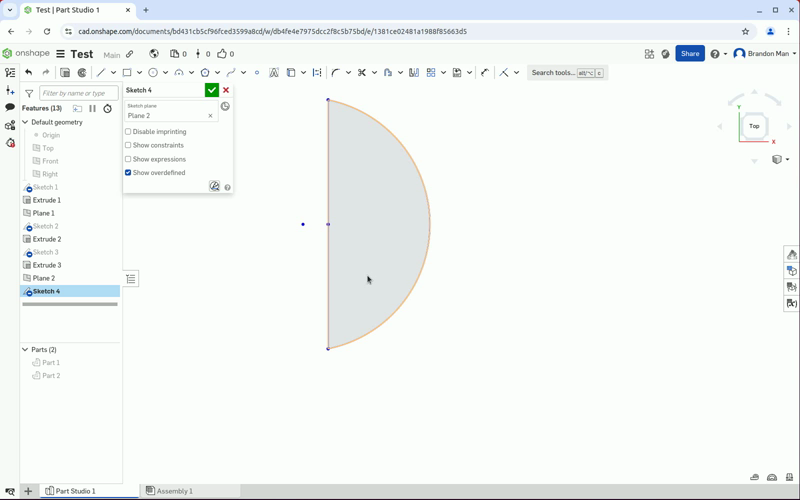
scroll(-6)
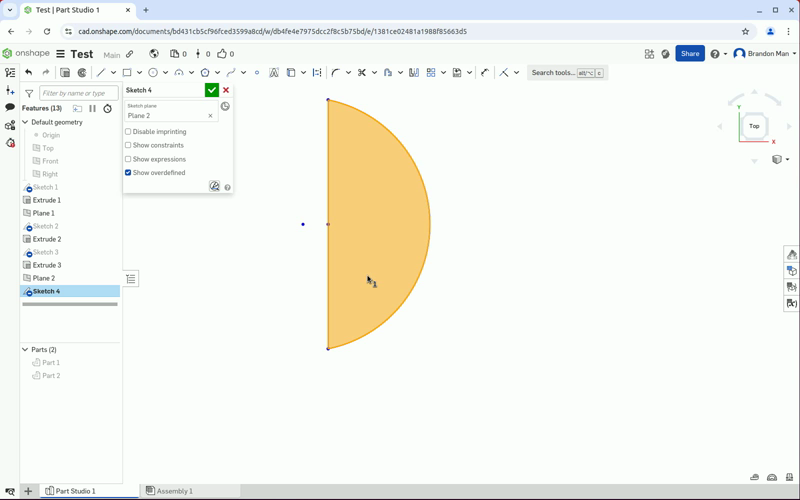
scroll(-6)
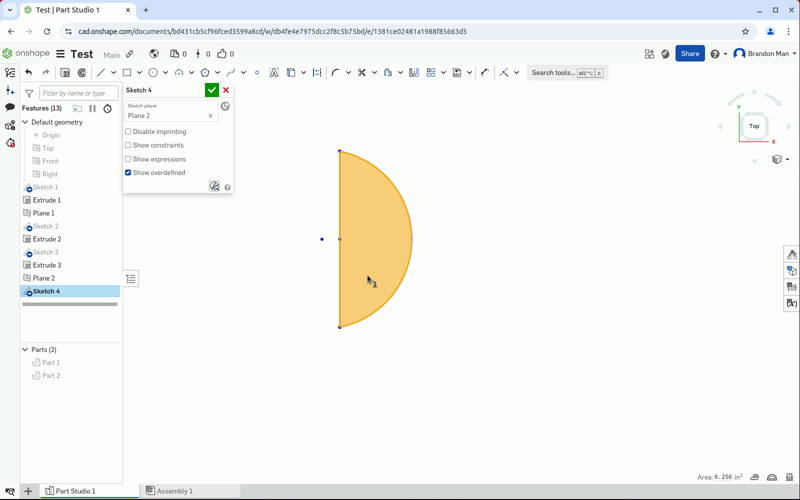
scroll(-6)
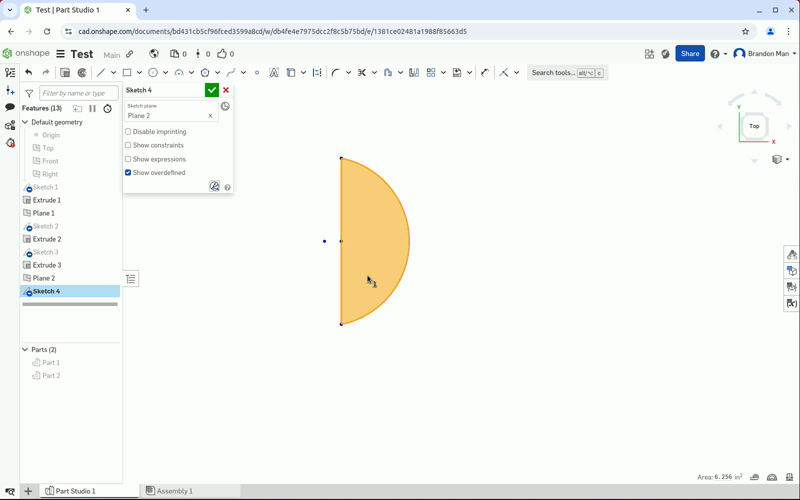
scroll(-6)
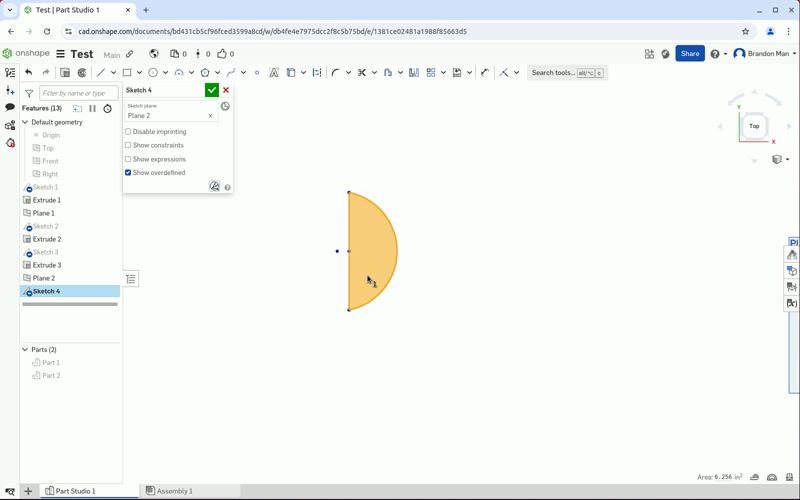
scroll(-6)
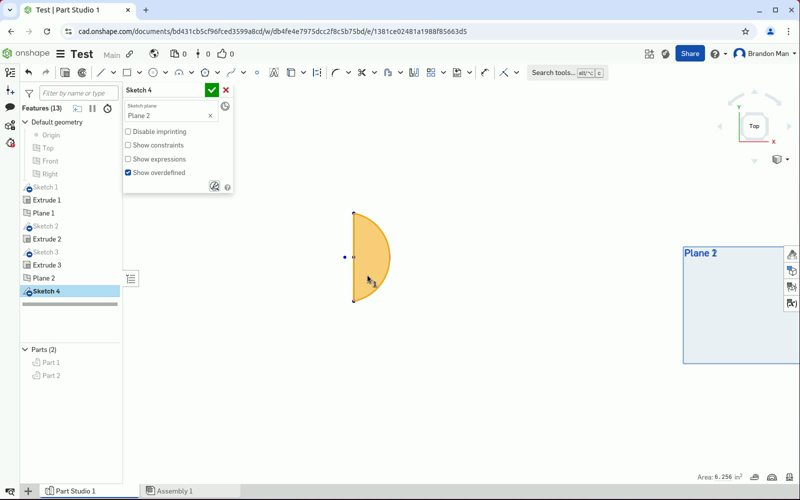
scroll(-6)
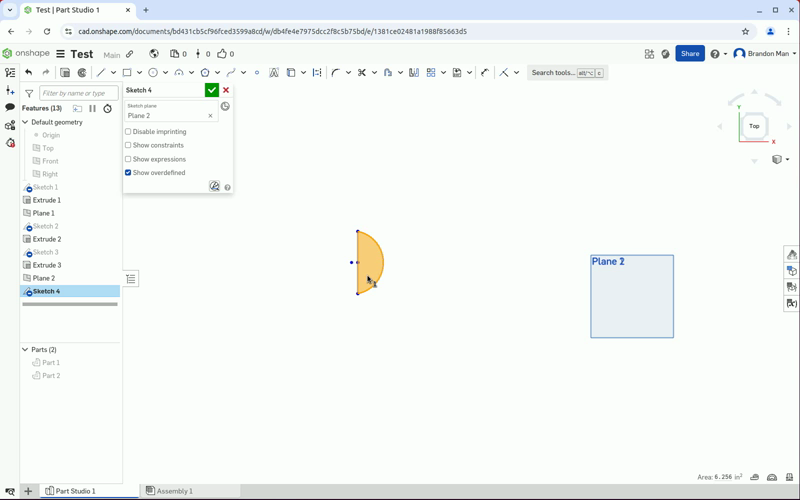
scroll(-6)
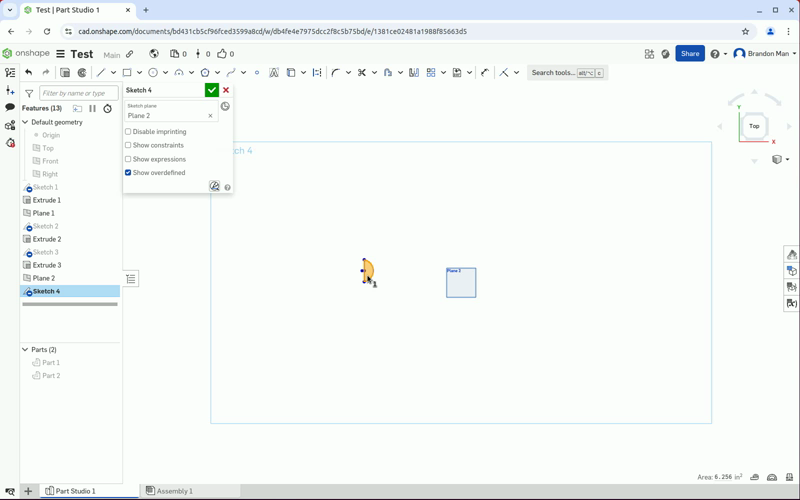
mouse_move(73, 352)
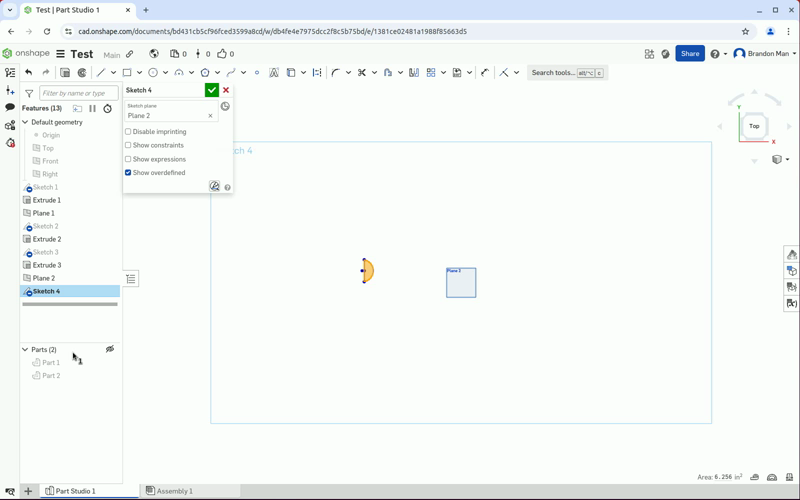
key(shift+y)
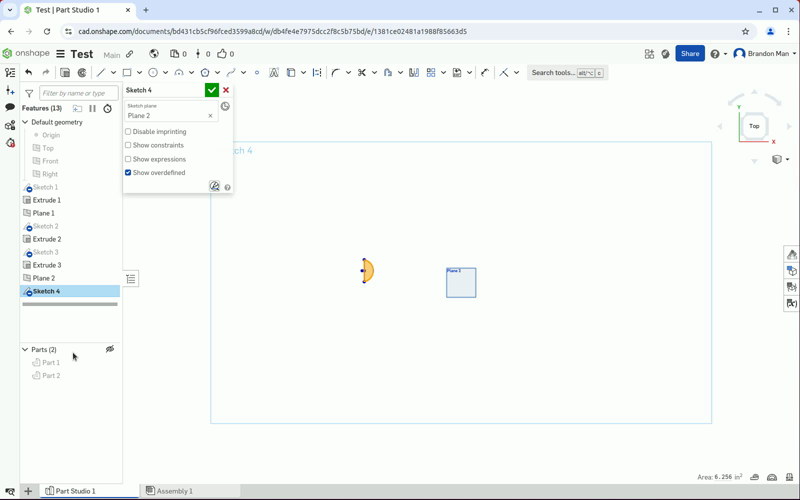
key(shift+e)
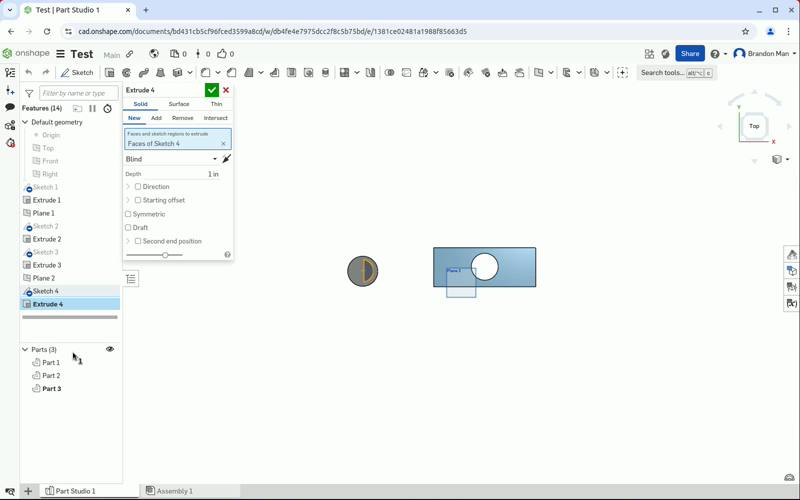
mouse_move(143, 106)
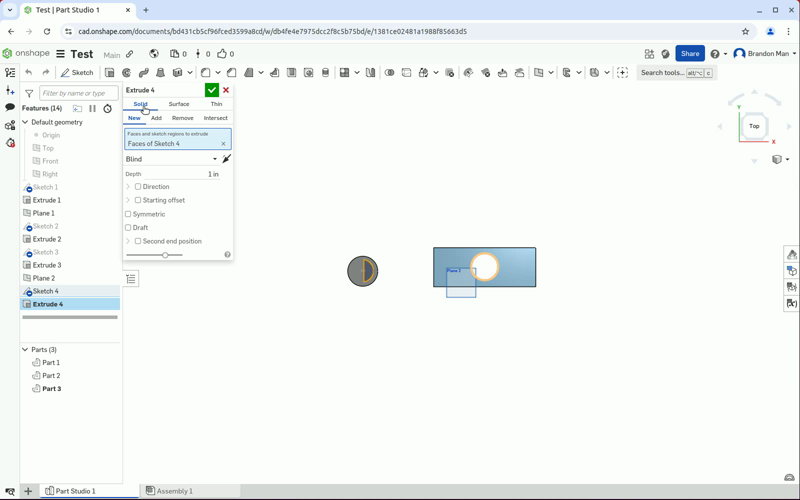
click(143, 106)
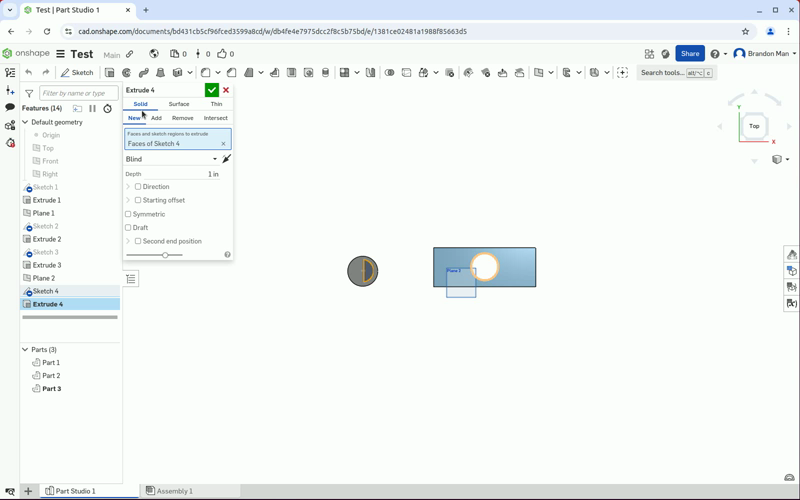
mouse_move(137, 120)
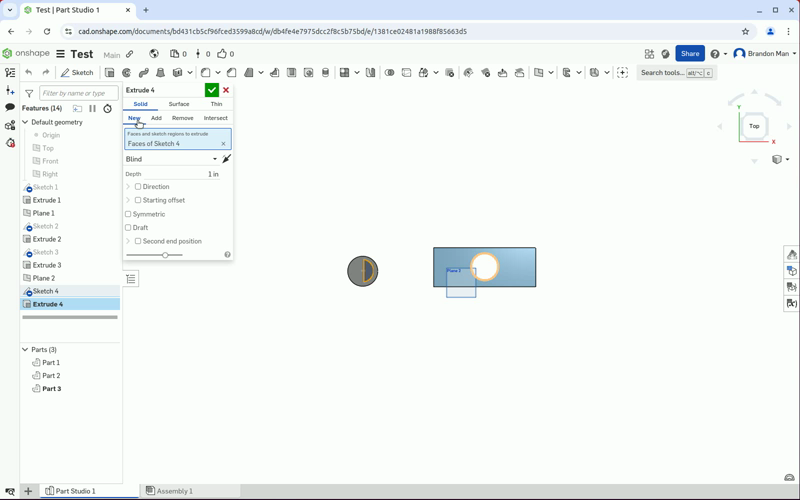
click(137, 120)
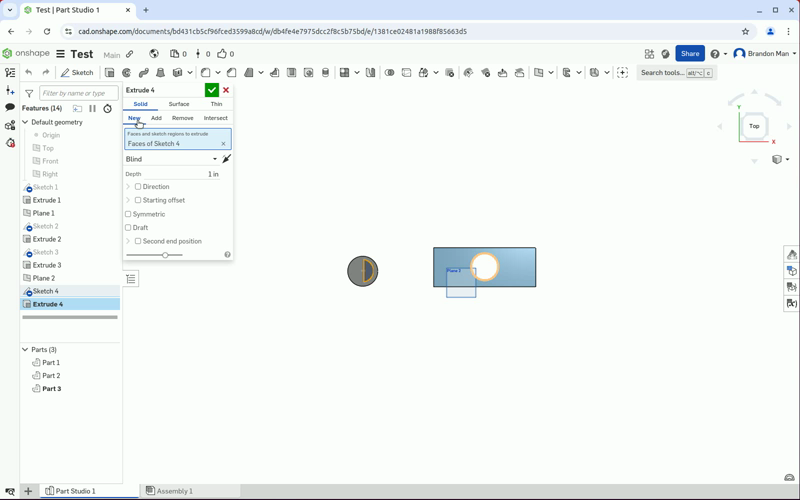
key(tab, 4)
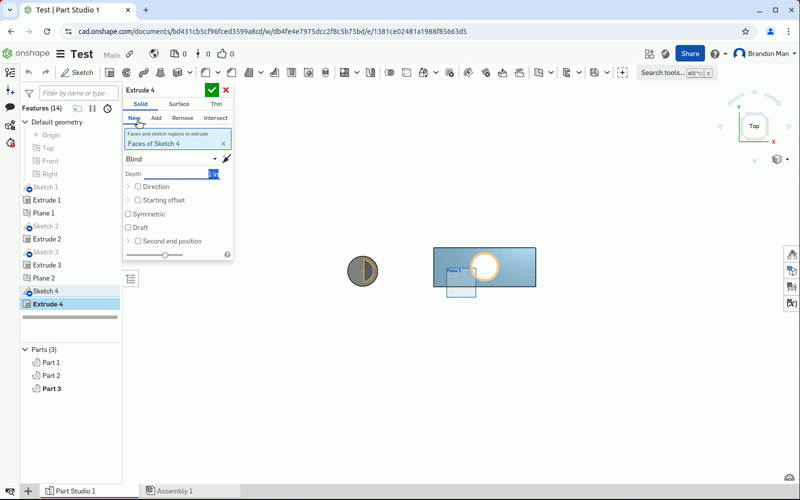
text(2.889)
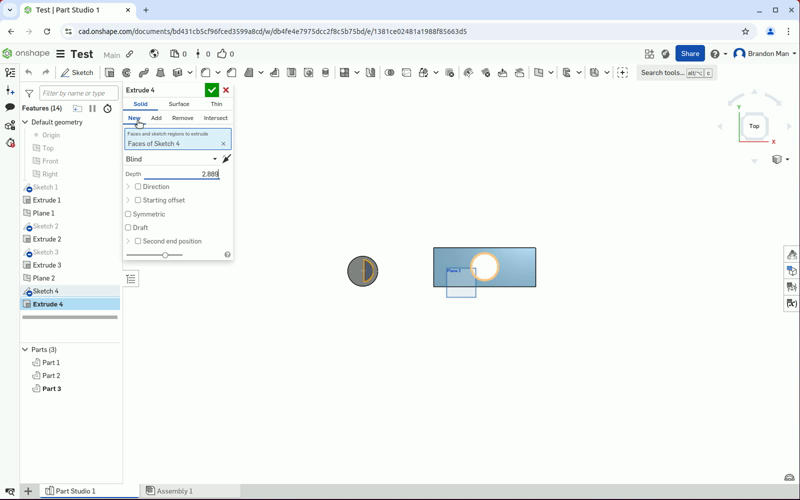
key(enter)
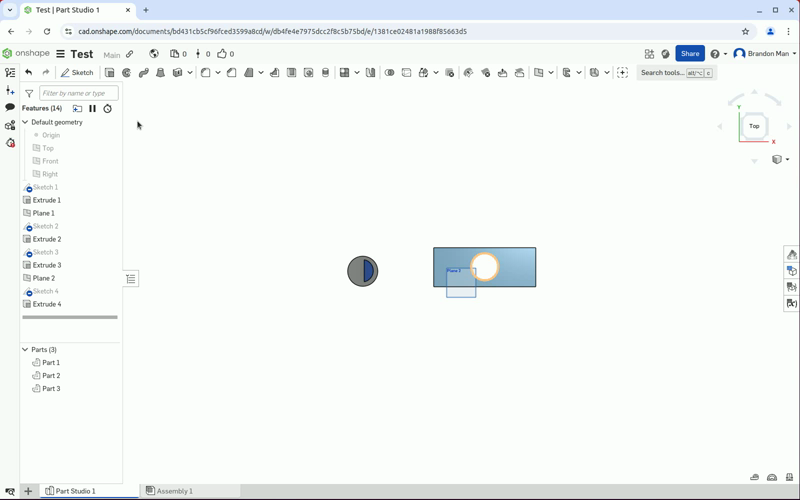
key(shift+h)
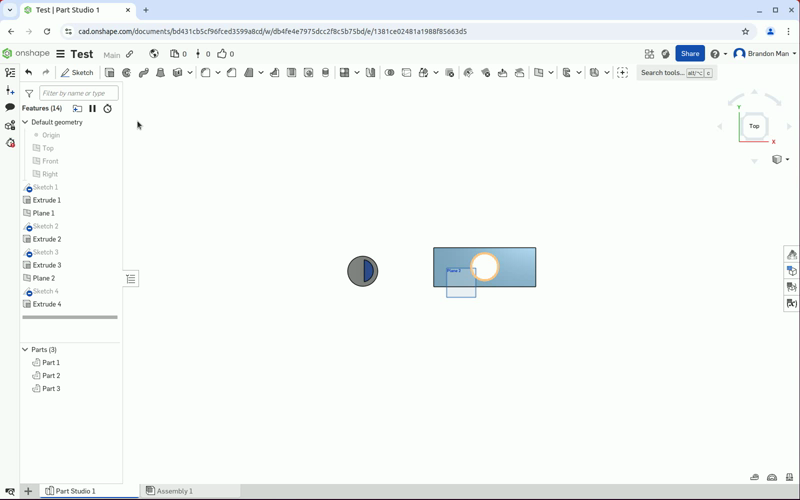
key(shift+h)
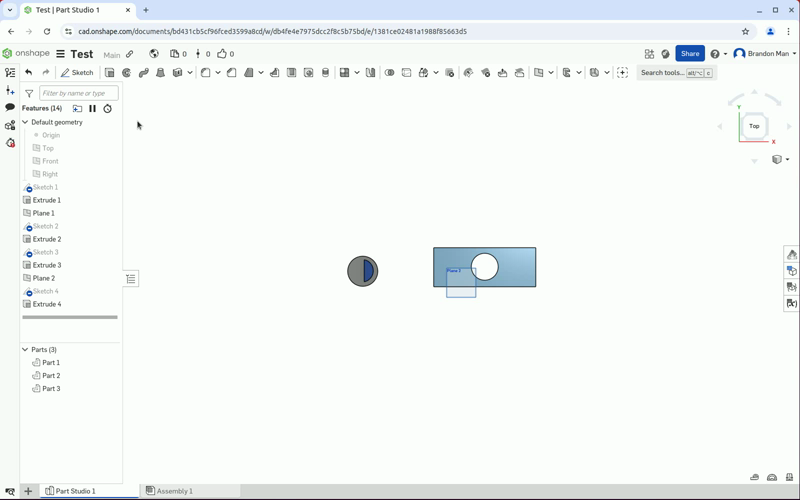
mouse_move(73, 189)
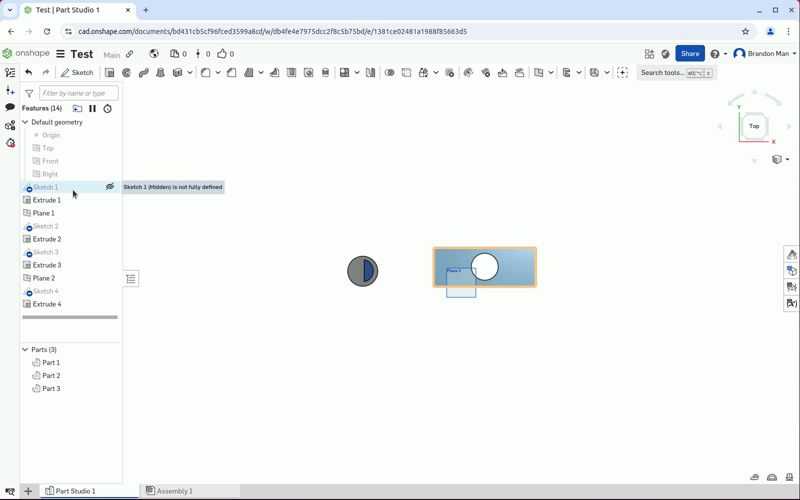
click(73, 189)
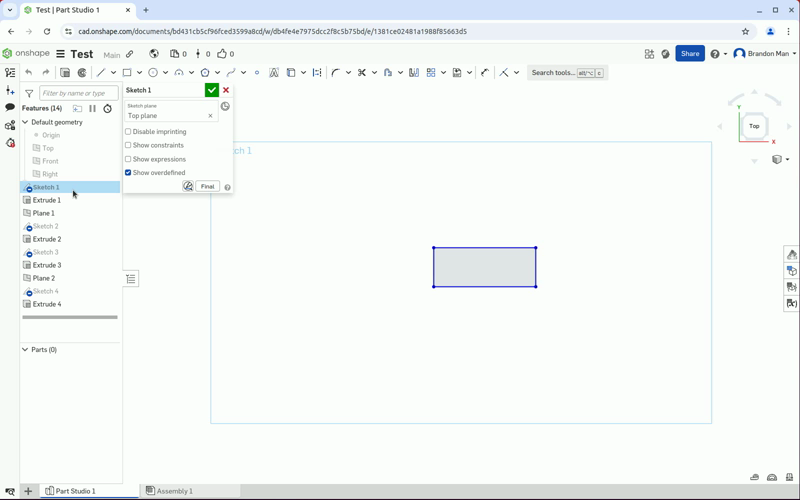
mouse_move(229, 92)
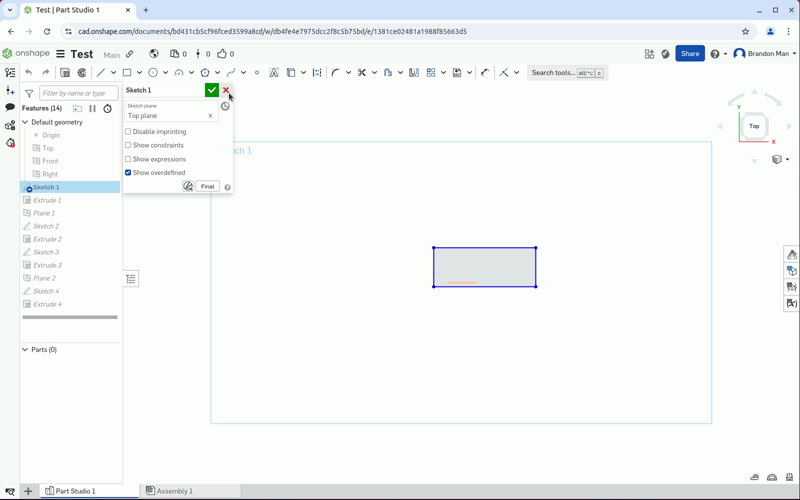
click(229, 92)
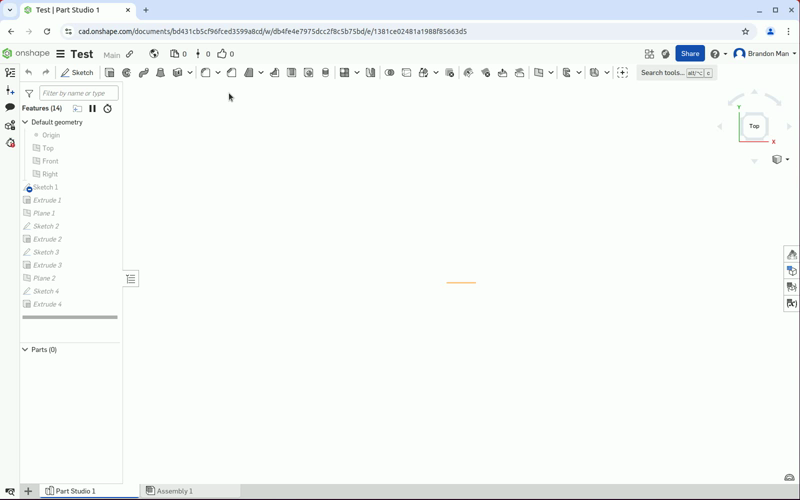
key(shift+s)
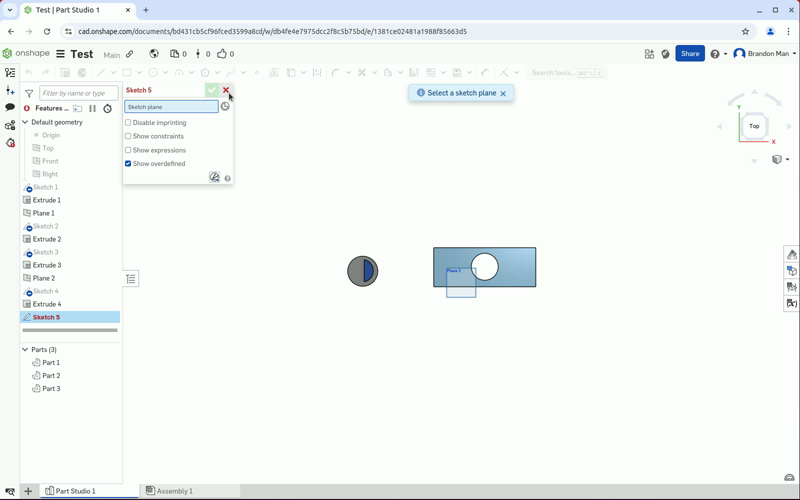
mouse_move(73, 280)
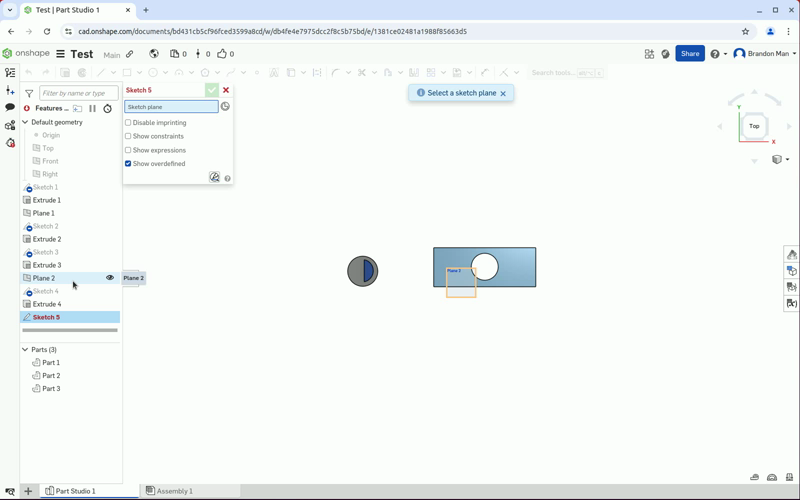
click(73, 280)
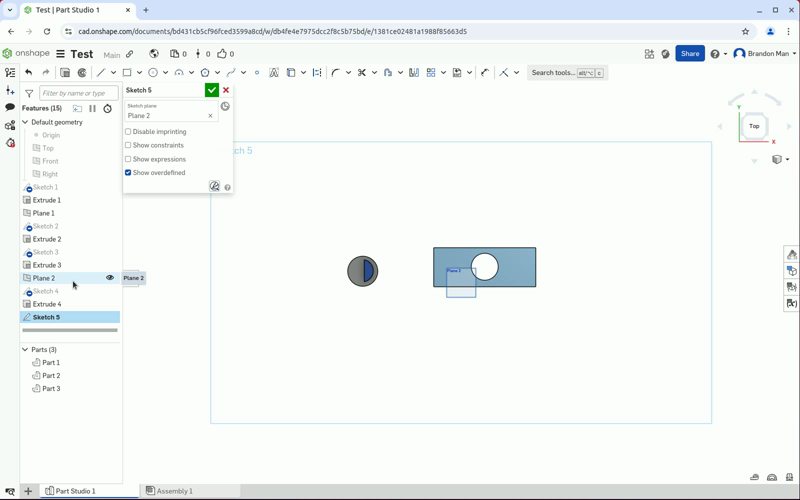
mouse_move(73, 352)
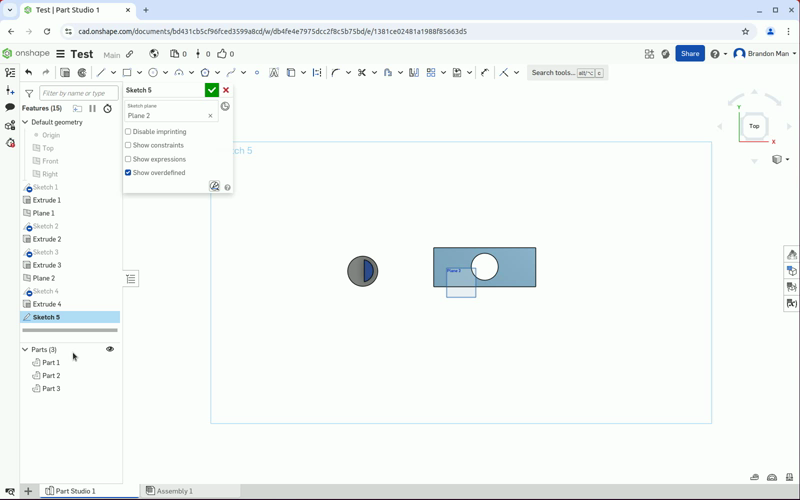
key(y)
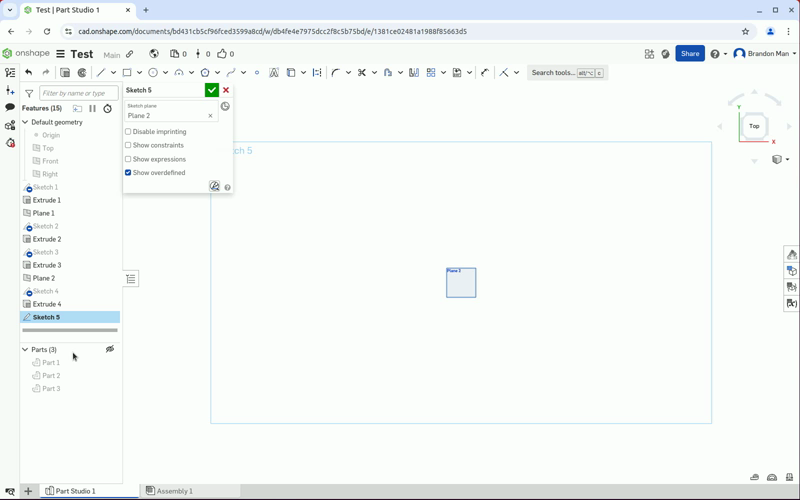
key(l)
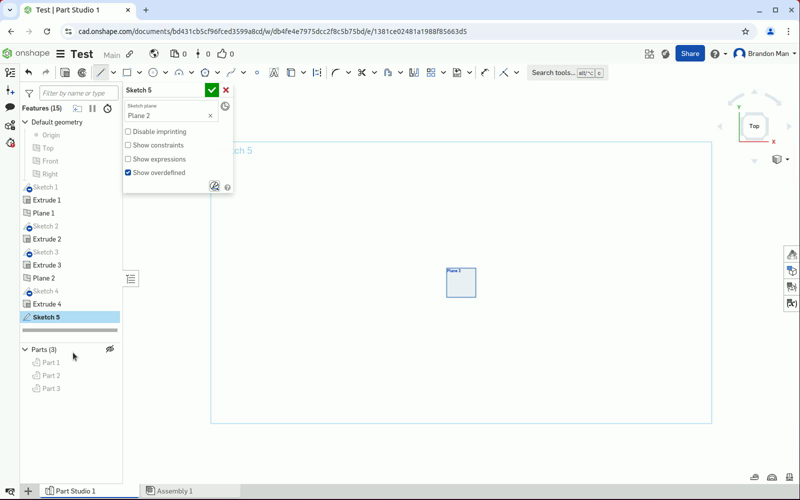
key_down(shift)
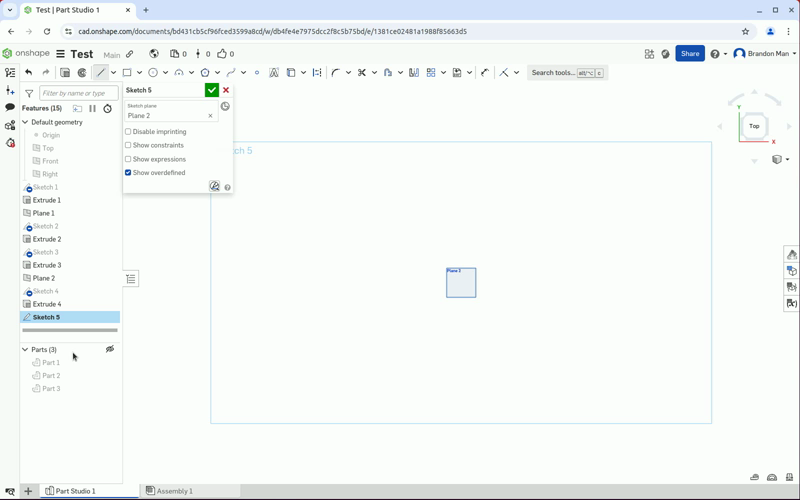
mouse_move(359, 281)
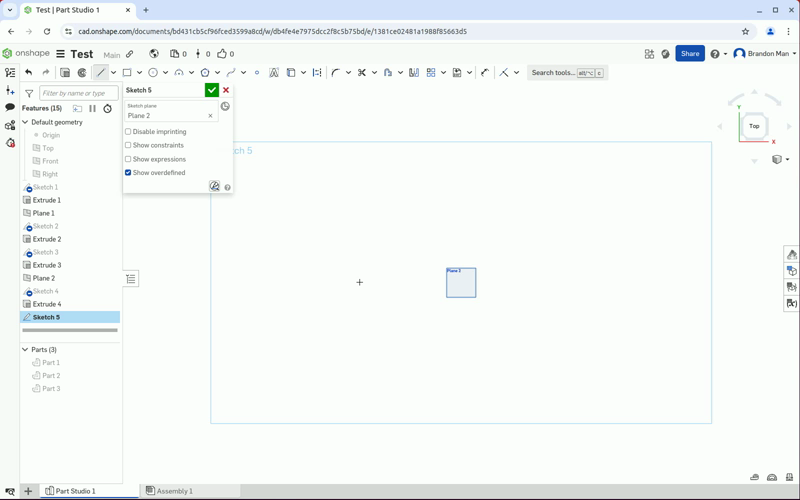
click(359, 281)
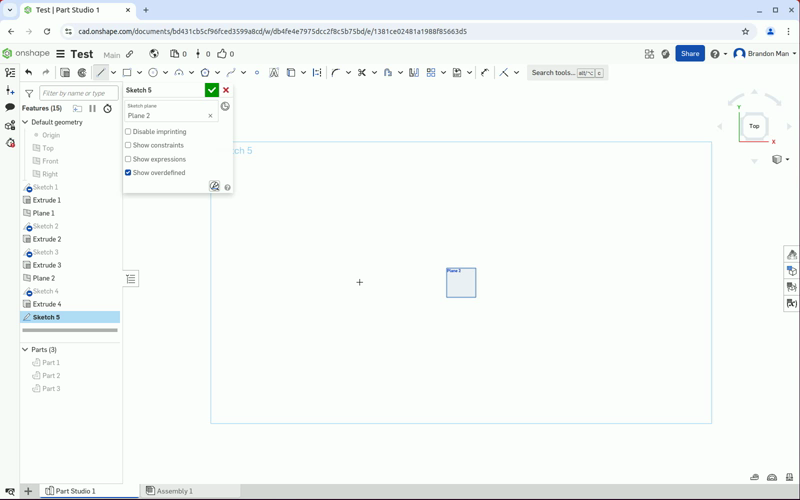
key_up(shift)
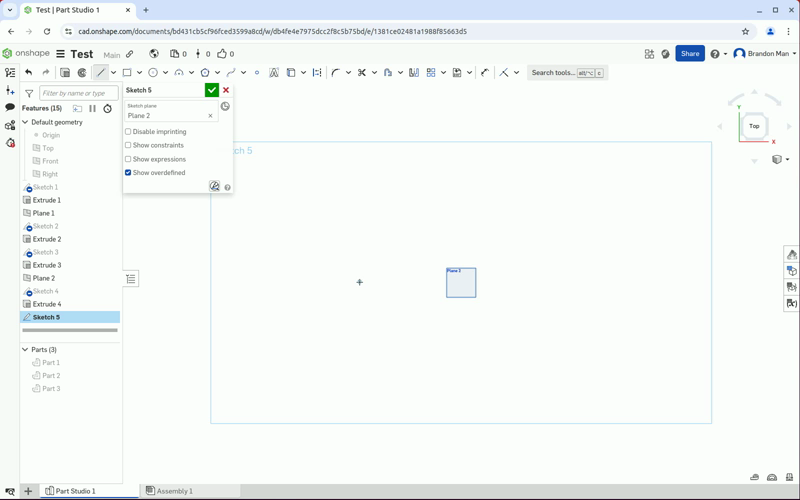
key_down(shift)
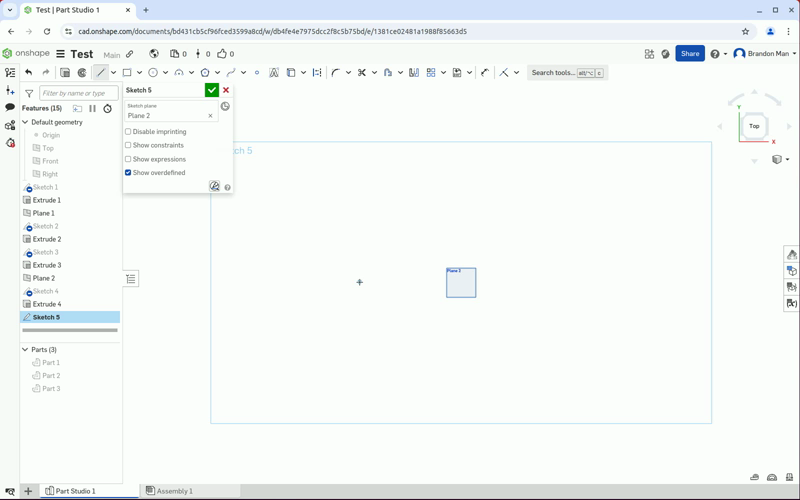
mouse_move(389, 281)
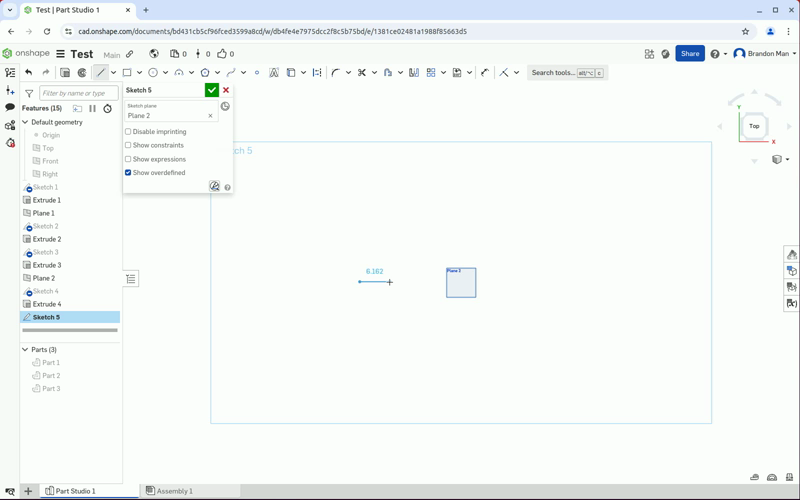
mouse_move(359, 270)
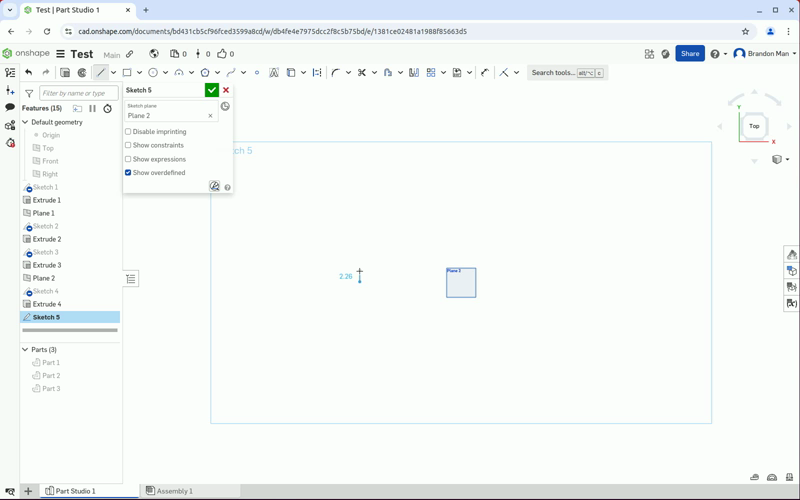
click(359, 270)
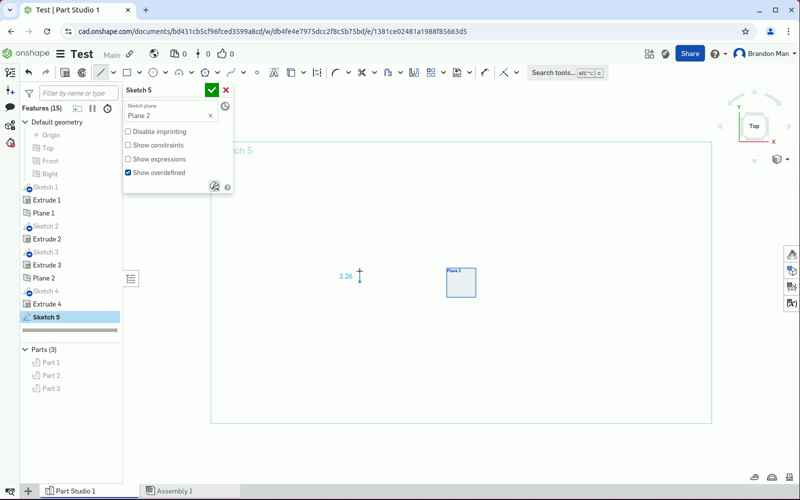
key_up(shift)
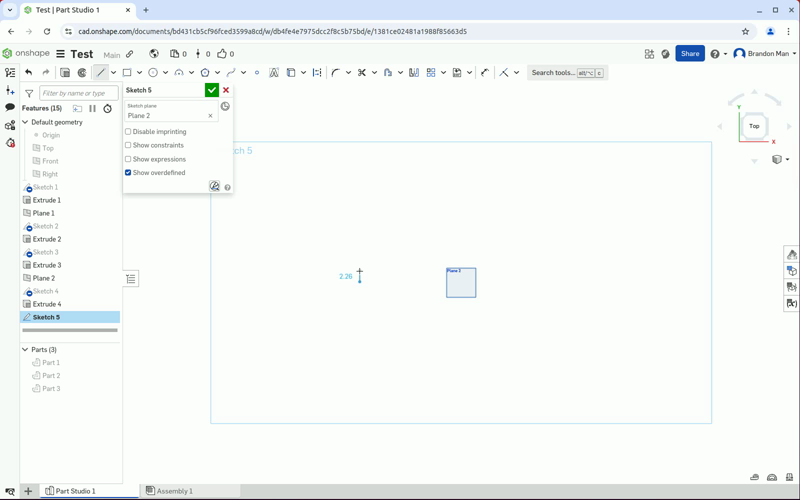
key_down(shift)
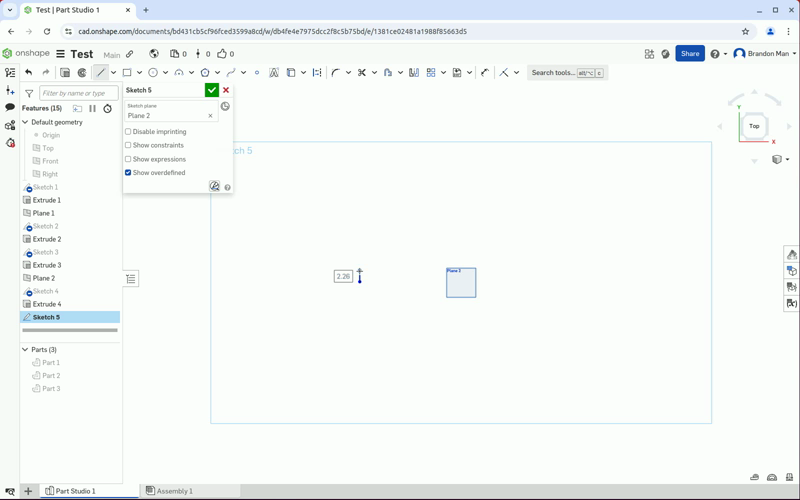
mouse_move(389, 270)
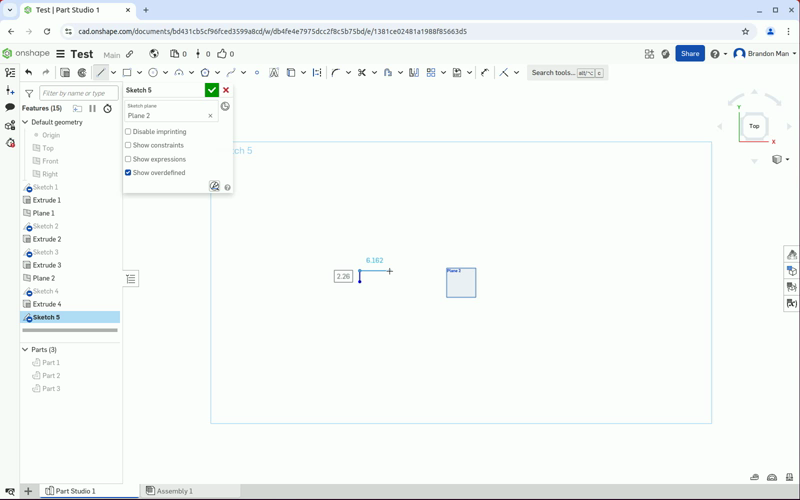
mouse_move(359, 259)
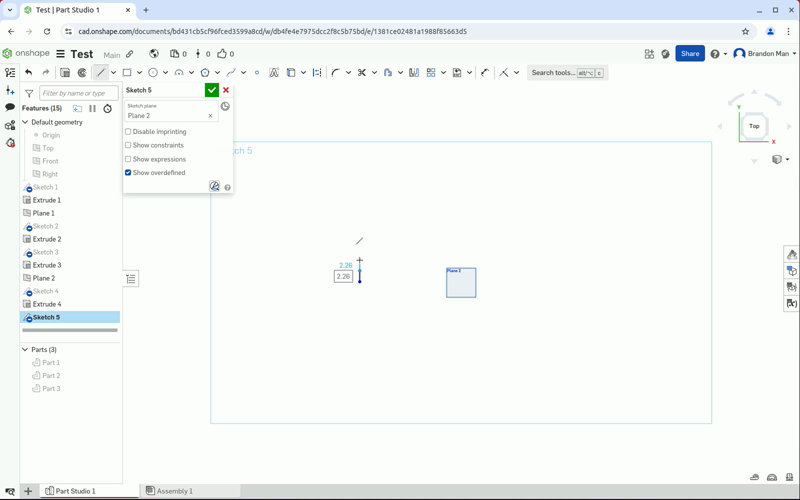
click(359, 259)
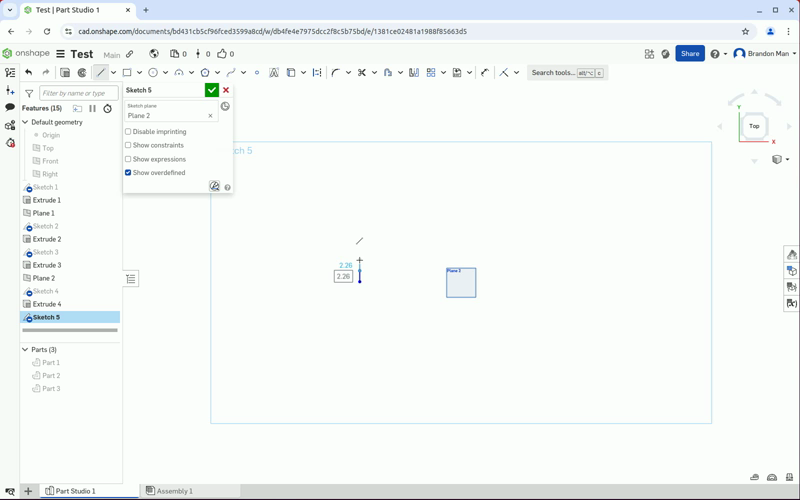
key_up(shift)
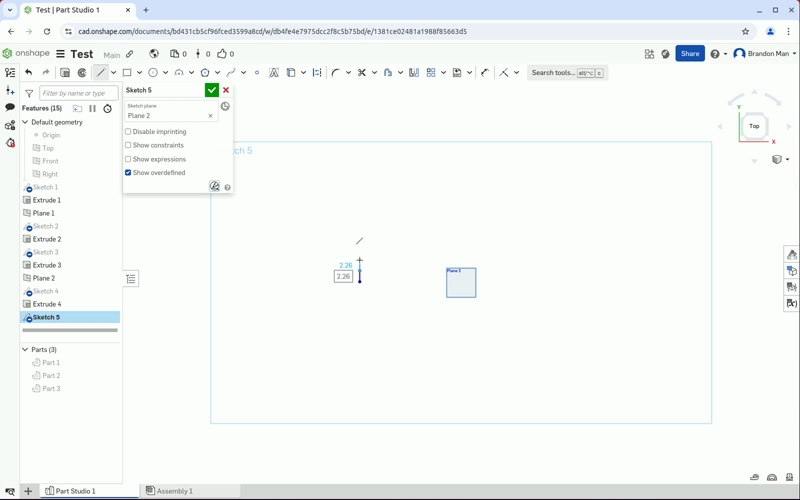
key(esc)
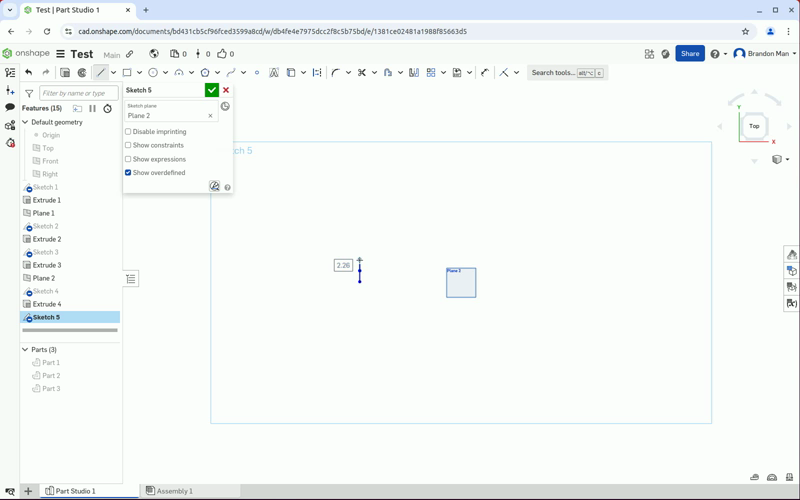
key(a)
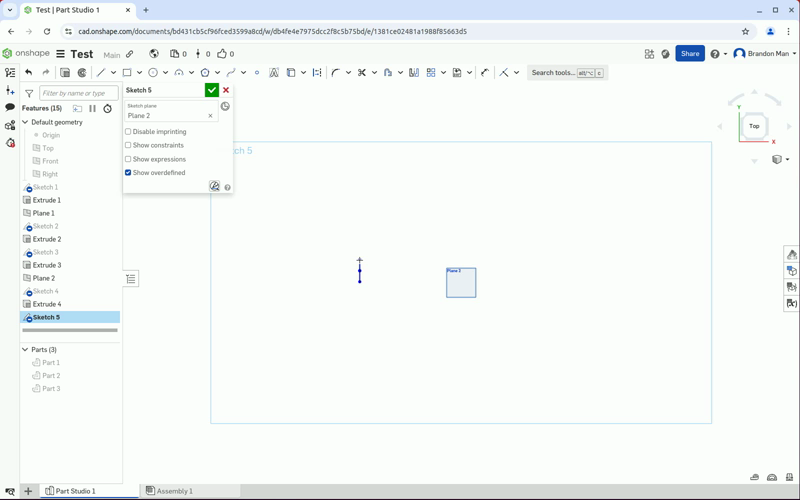
mouse_move(359, 259)
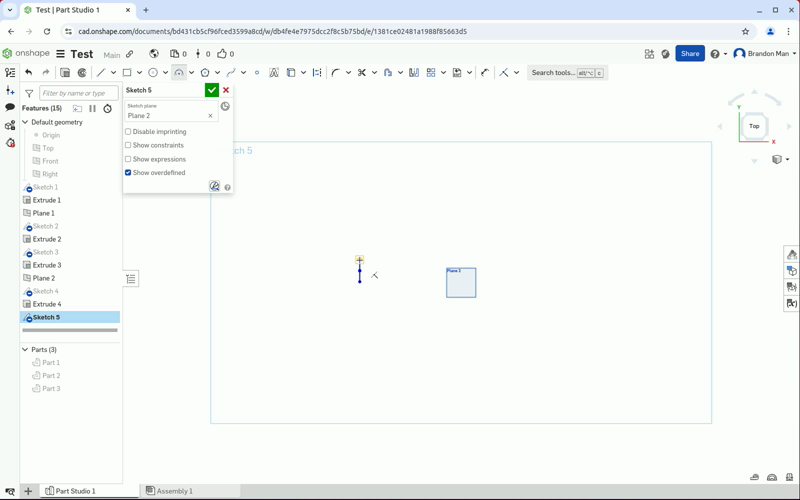
click(359, 259)
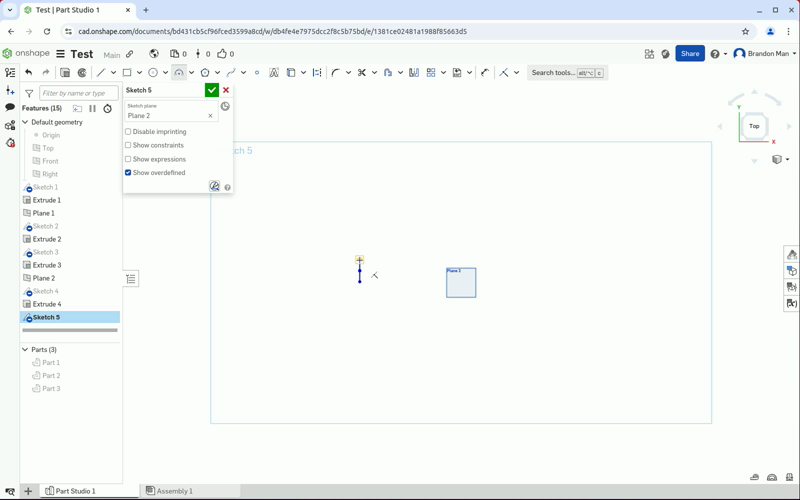
mouse_move(359, 281)
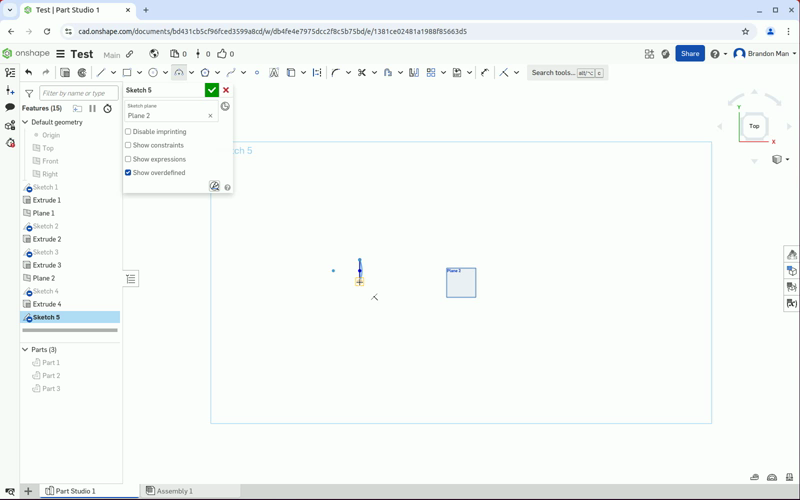
click(359, 281)
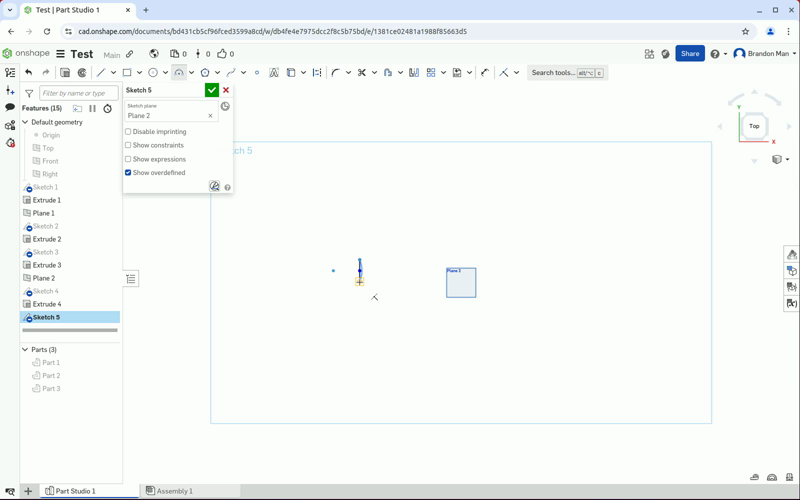
key_down(shift)
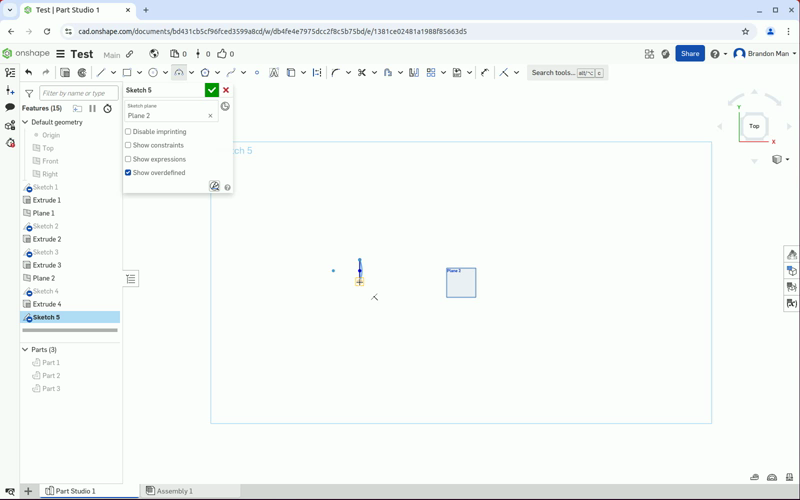
mouse_move(351, 270)
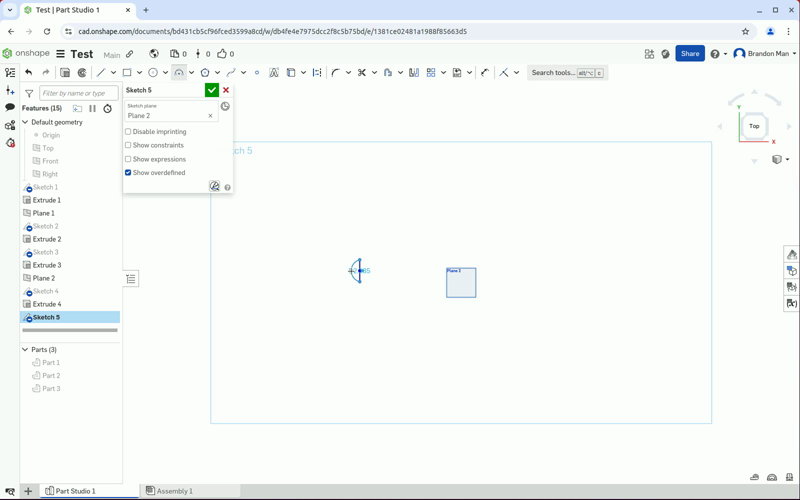
click(351, 270)
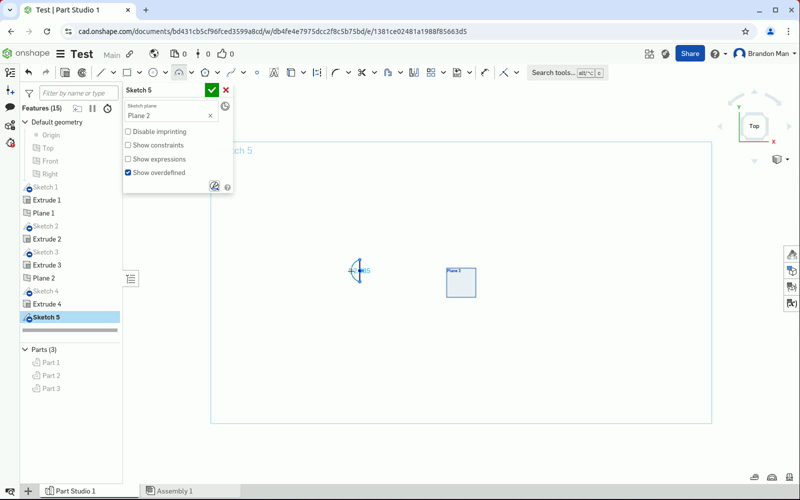
key_up(shift)
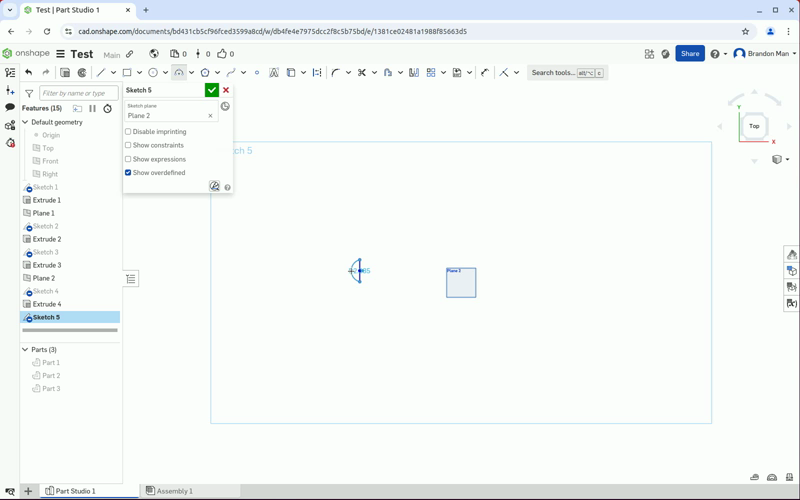
key(esc)
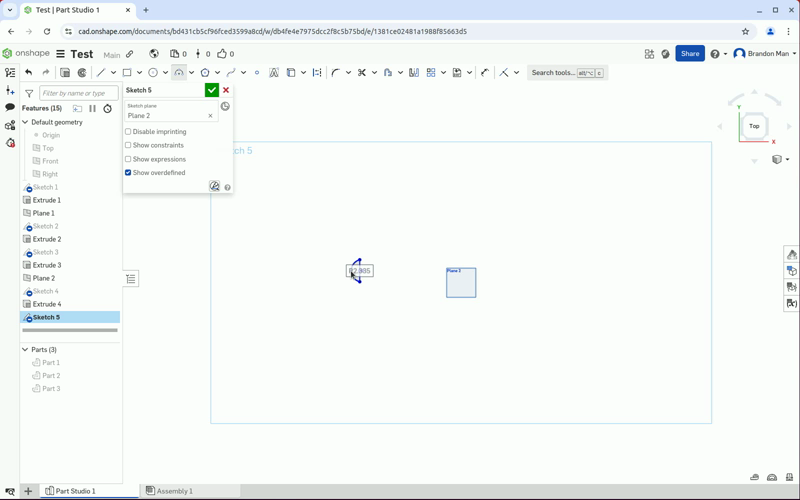
mouse_move(359, 261)
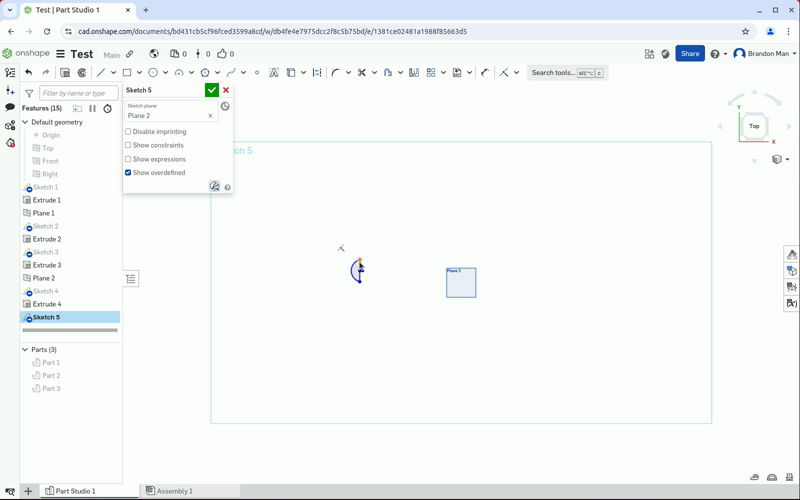
scroll(6)
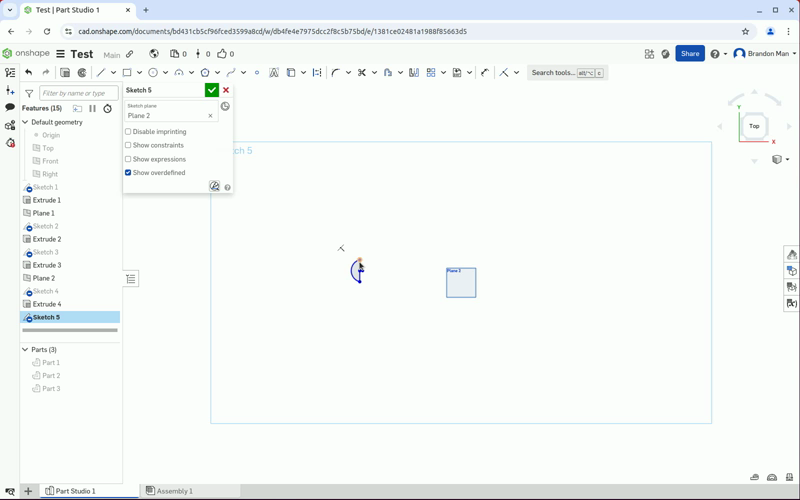
scroll(6)
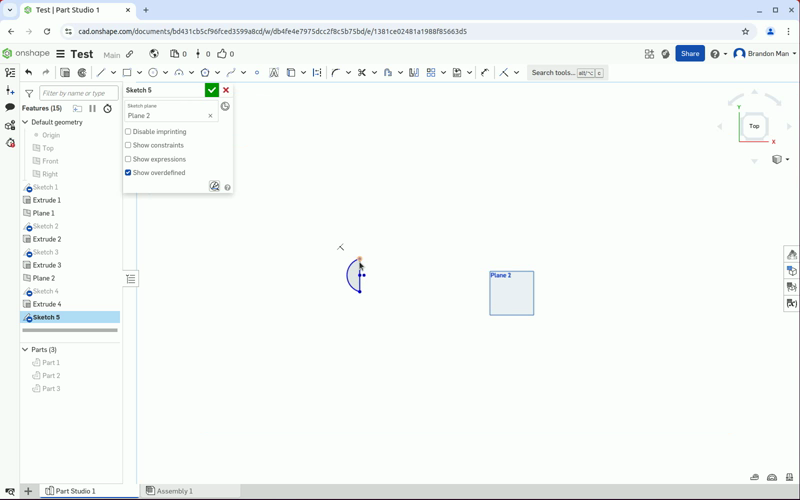
scroll(6)
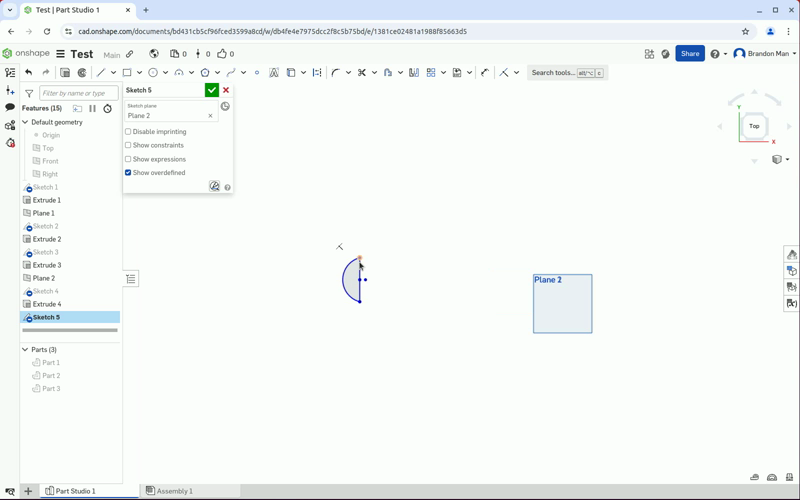
scroll(6)
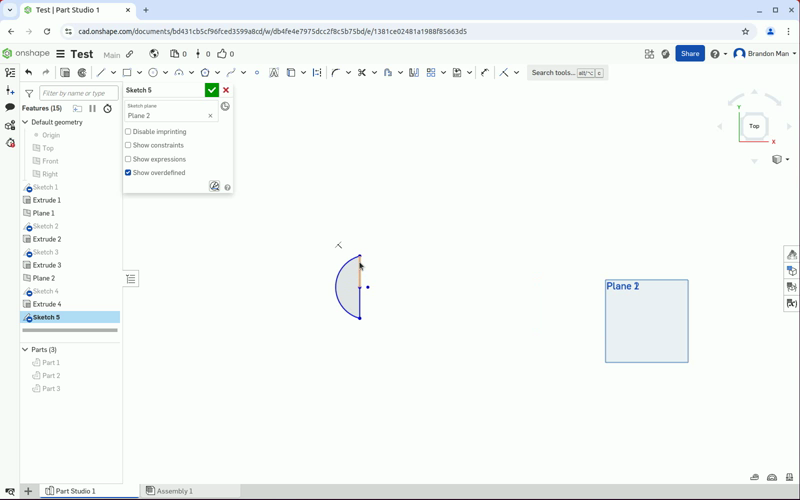
scroll(6)
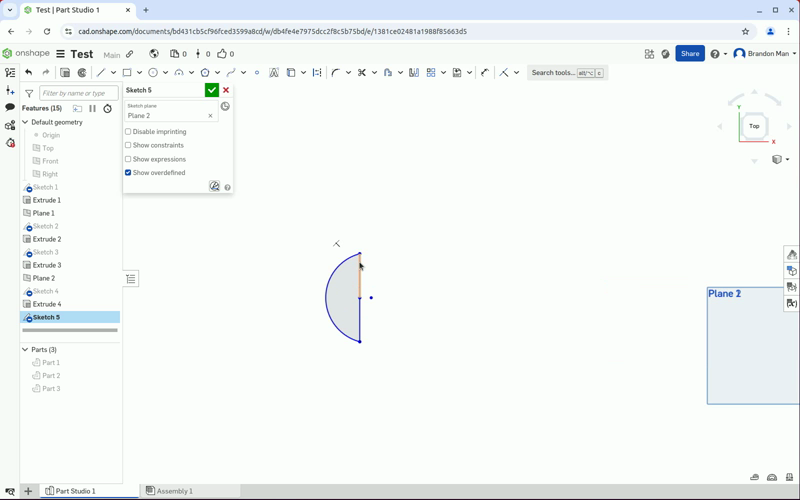
scroll(6)
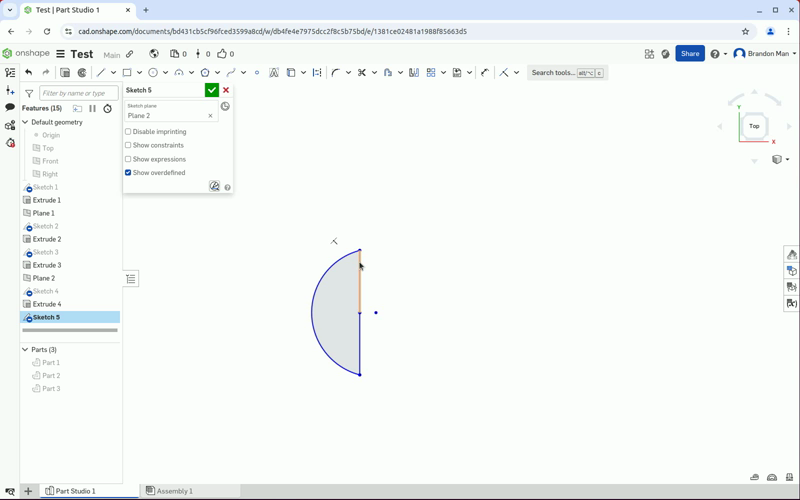
scroll(6)
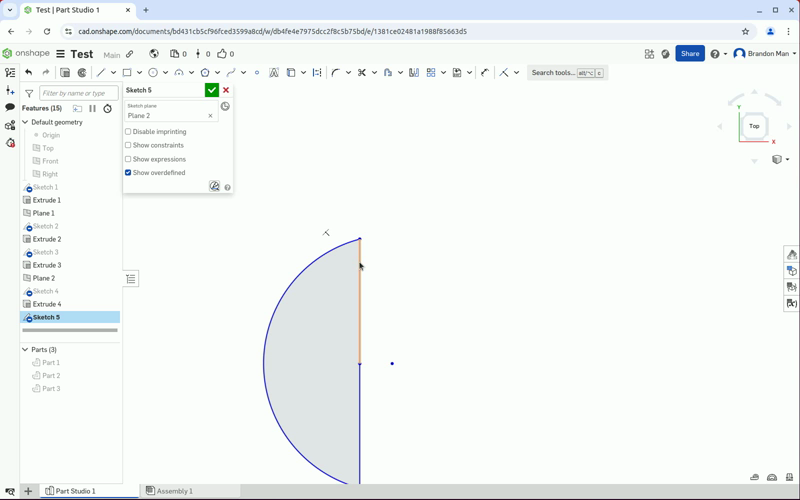
click(359, 261)
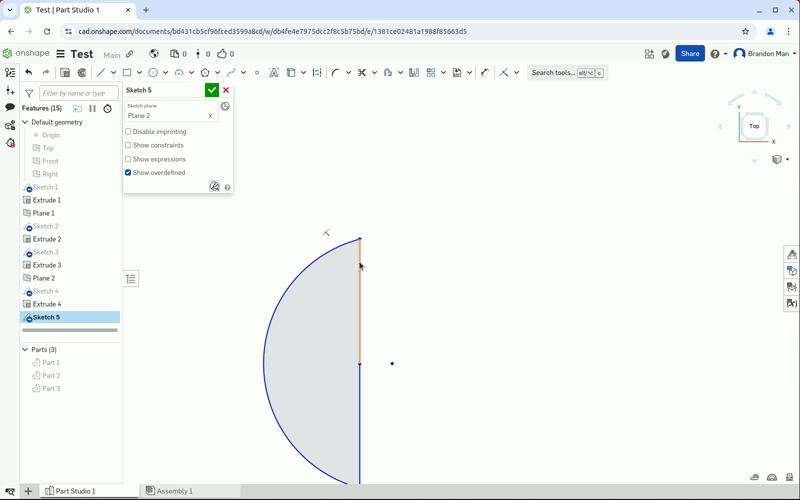
scroll(-6)
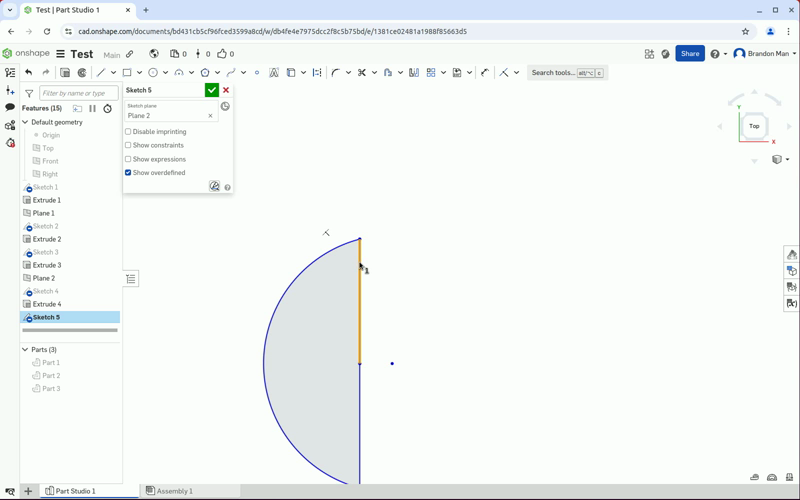
scroll(-6)
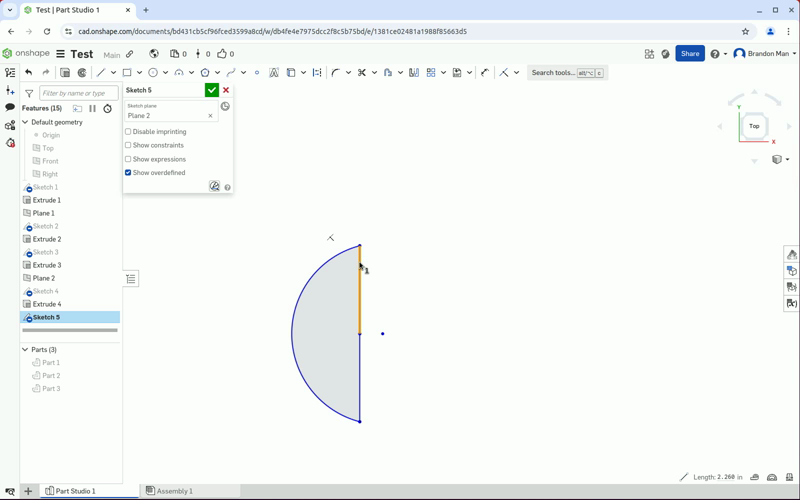
scroll(-6)
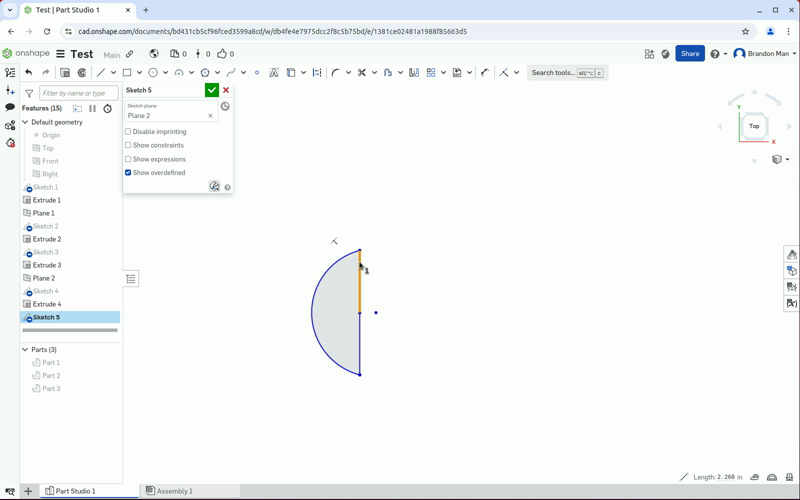
scroll(-6)
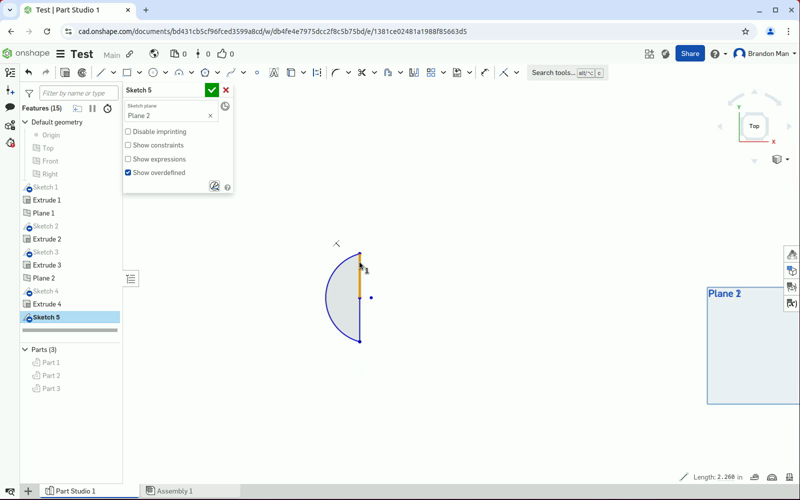
scroll(-6)
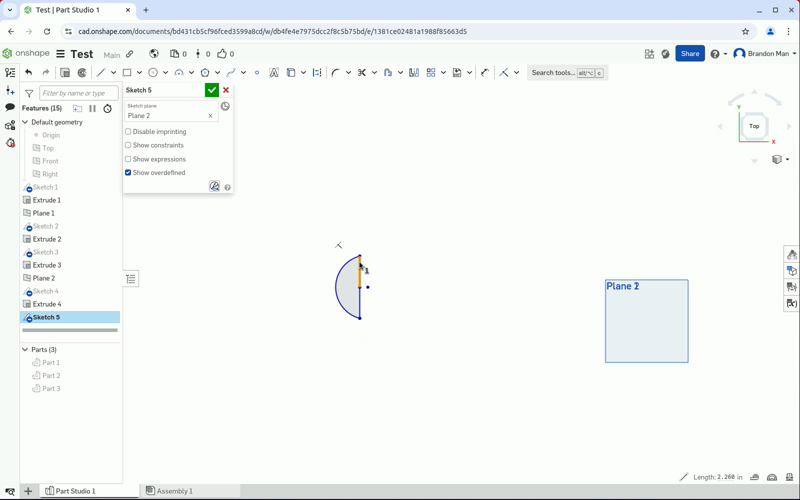
scroll(-6)
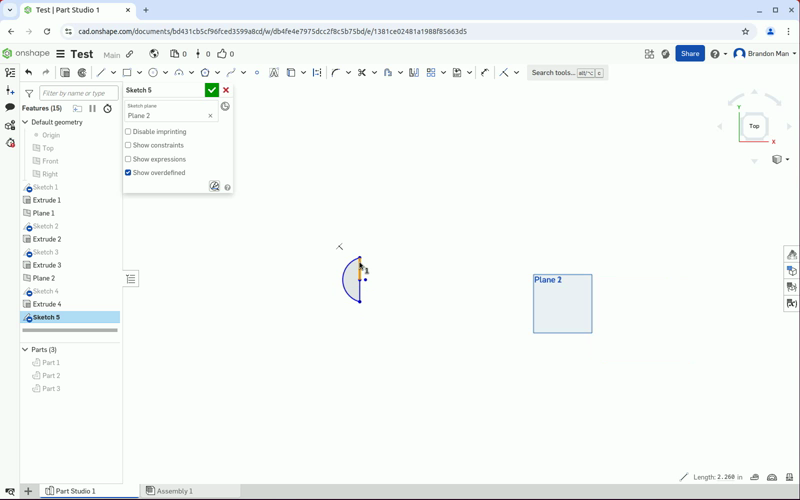
scroll(-6)
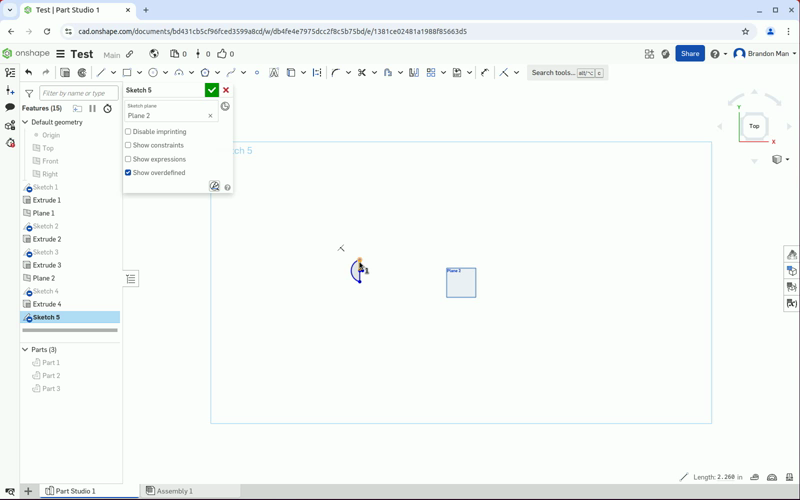
mouse_move(73, 352)
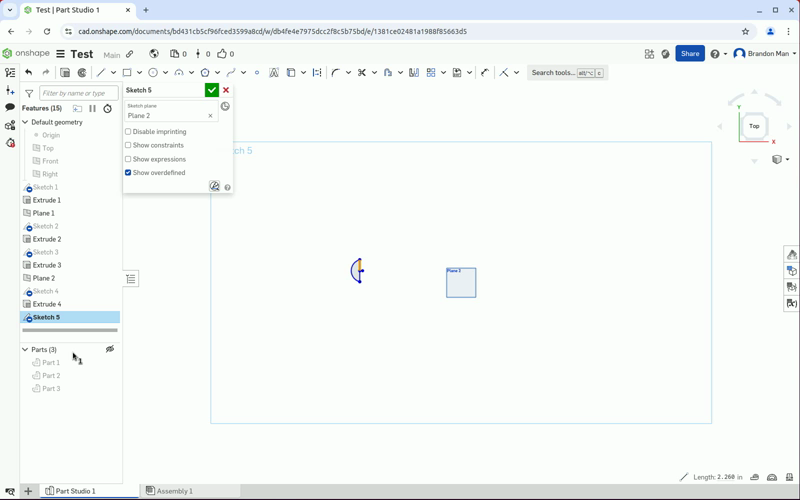
key(shift+y)
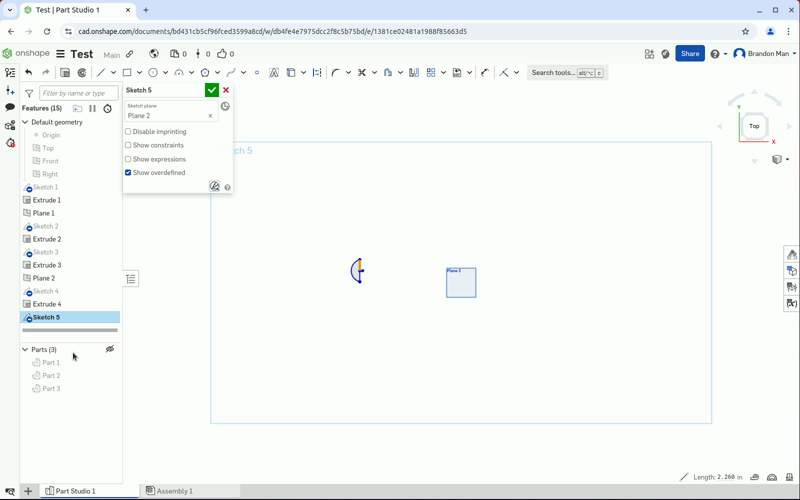
key(shift+e)
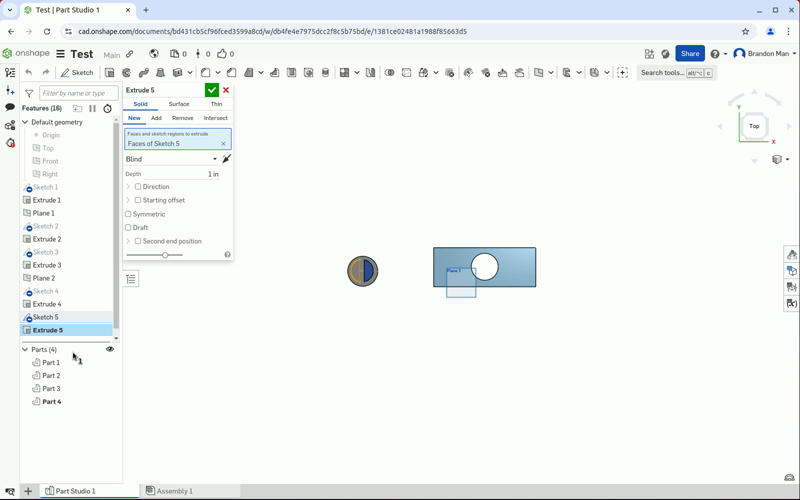
mouse_move(143, 106)
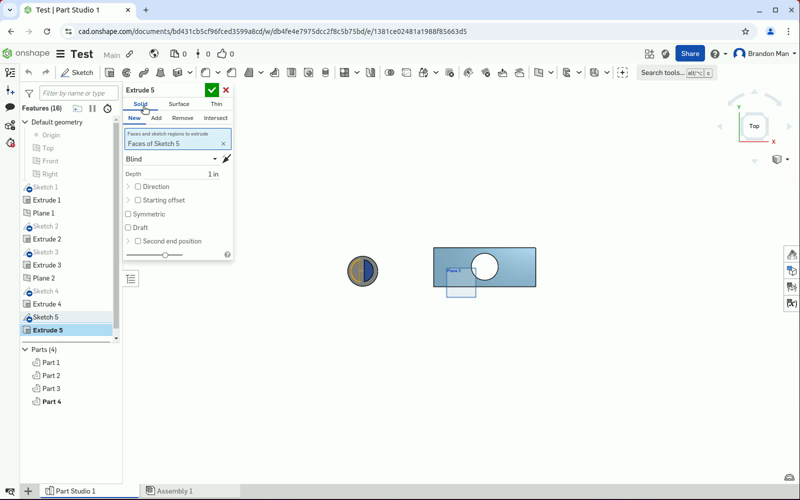
click(143, 106)
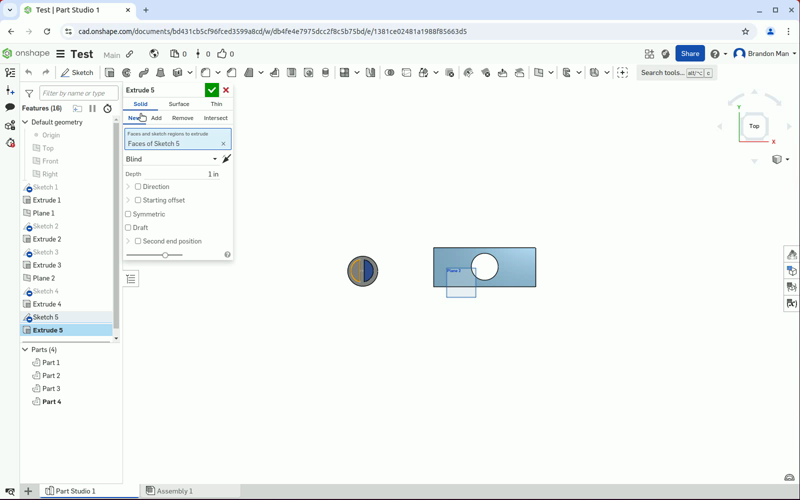
mouse_move(137, 120)
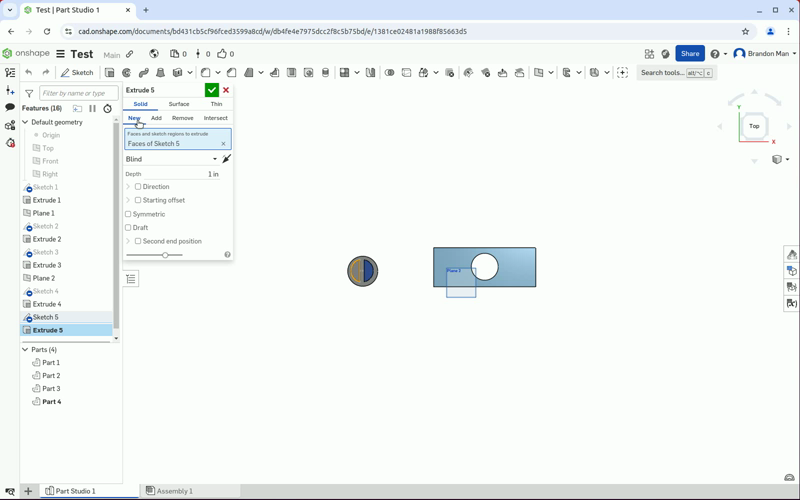
click(137, 120)
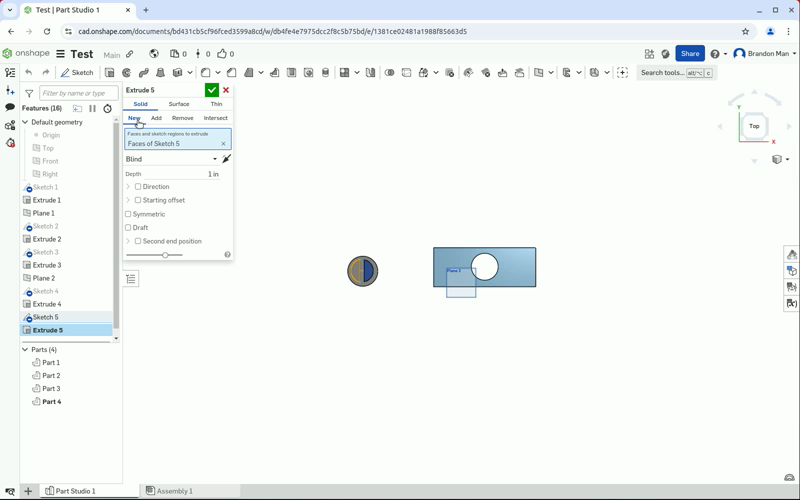
key(tab, 4)
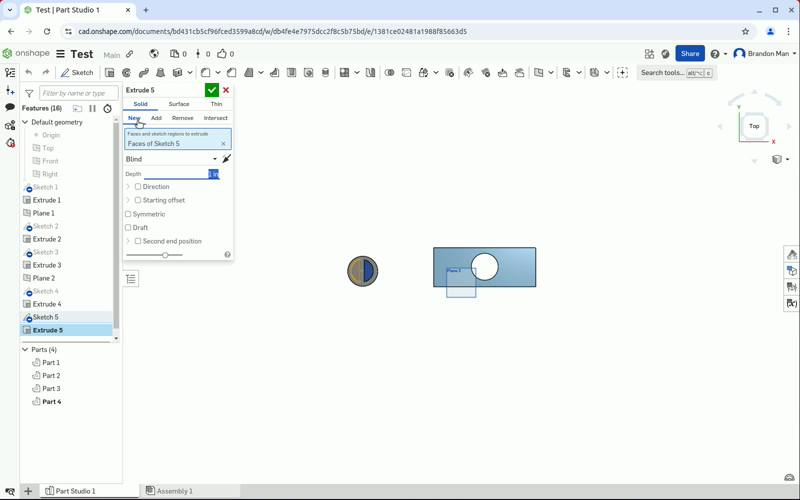
text(2.889)
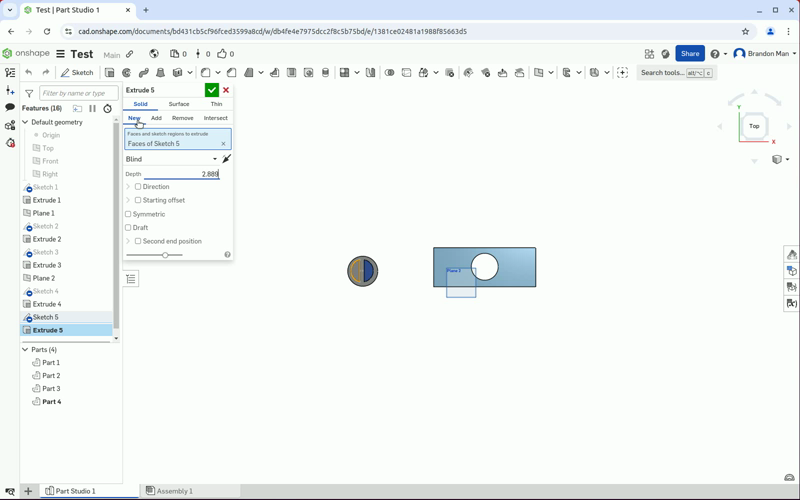
key(enter)
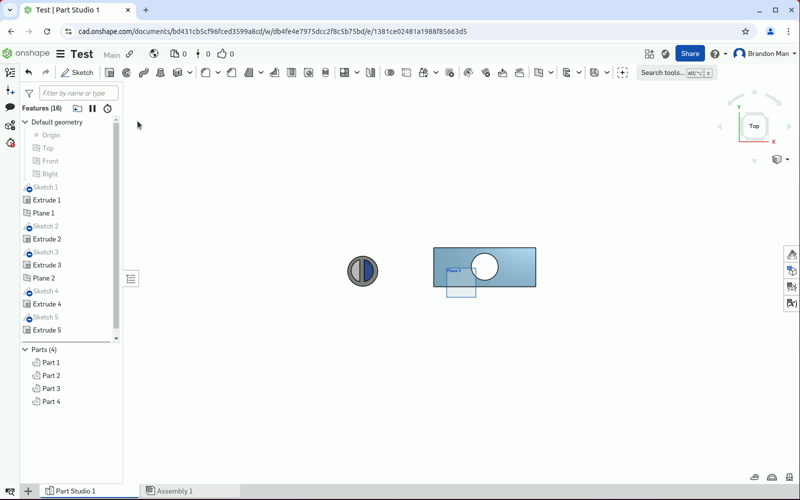
key(shift+h)
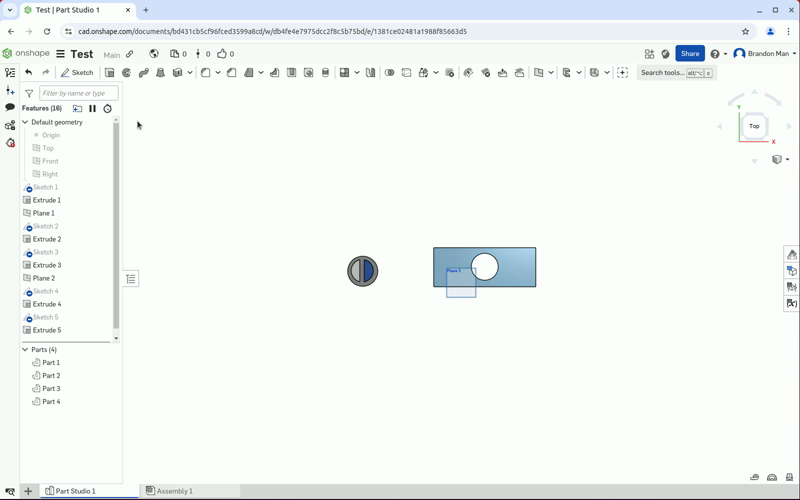
key(shift+h)
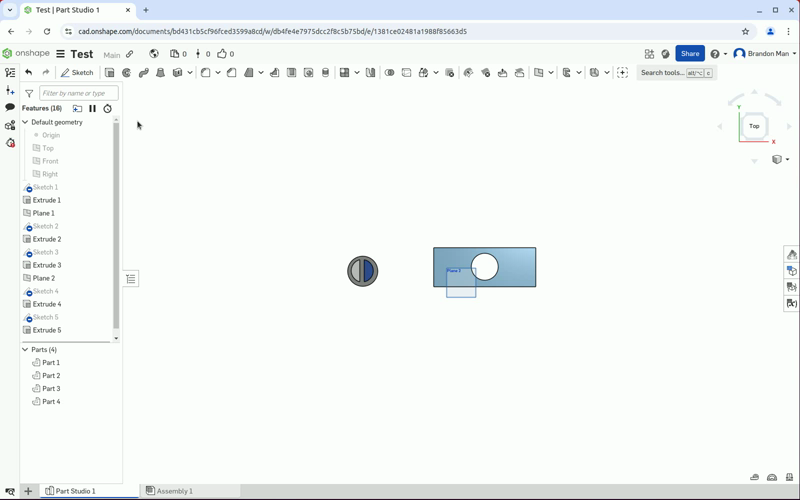
mouse_move(69, 189)
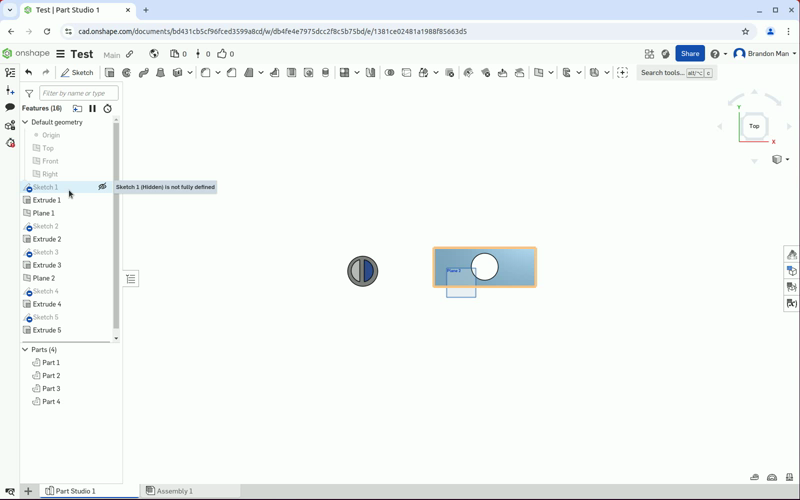
click(69, 189)
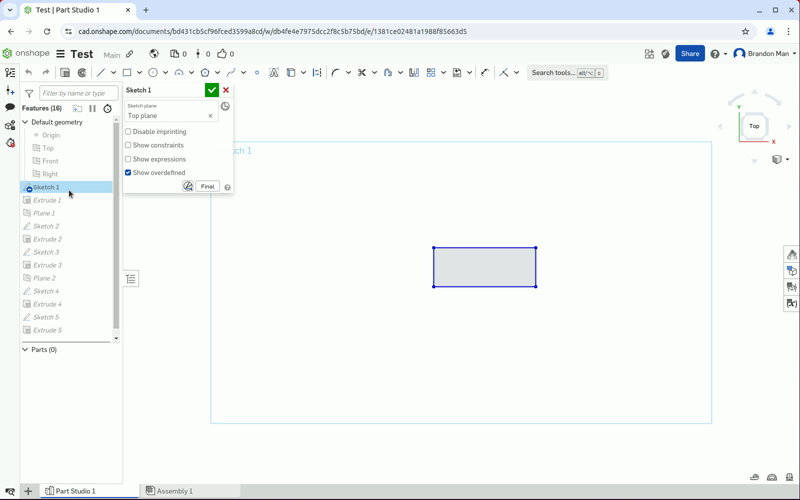
mouse_move(229, 92)
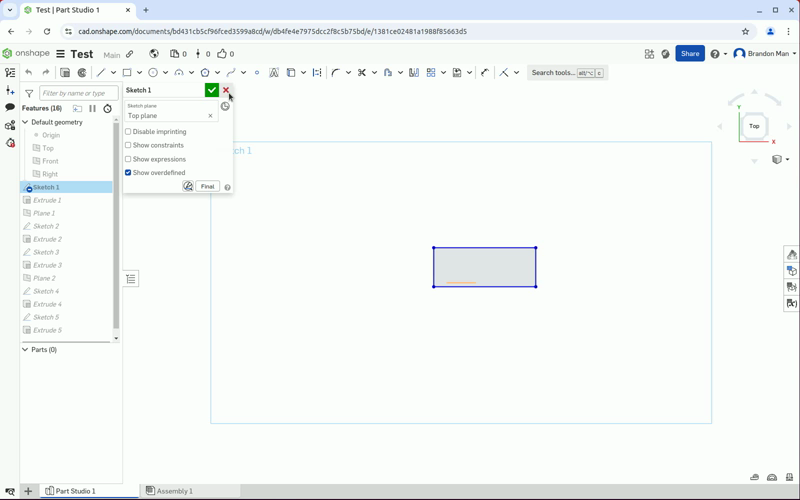
click(229, 92)
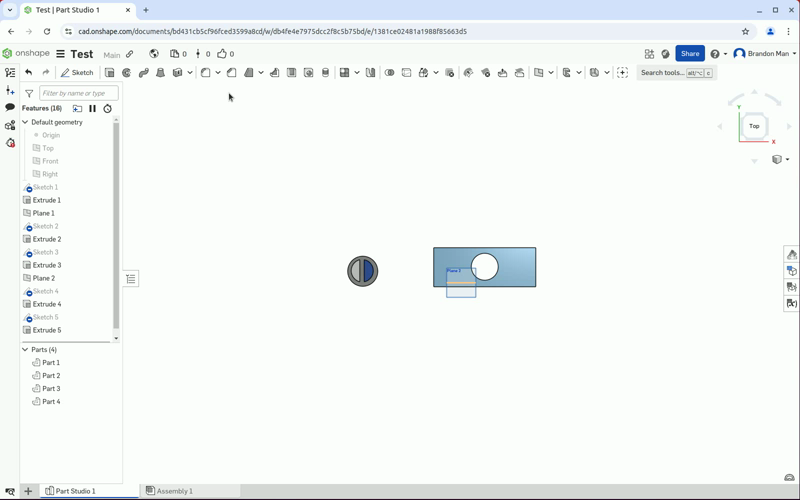
mouse_move(541, 75)
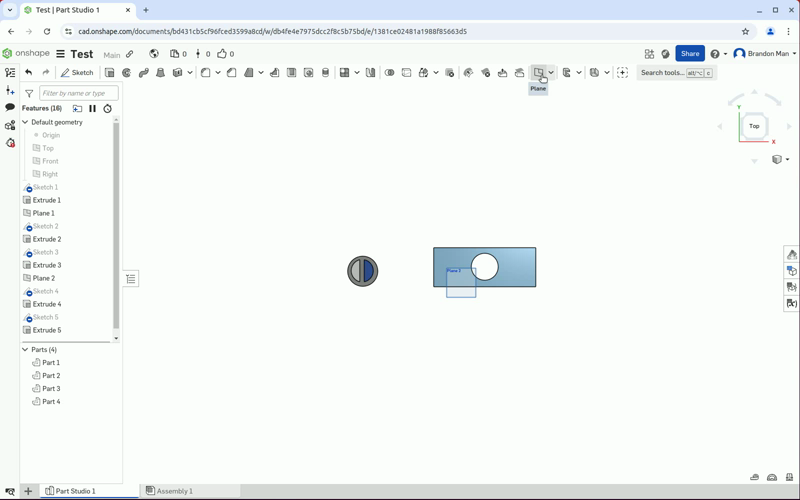
click(541, 75)
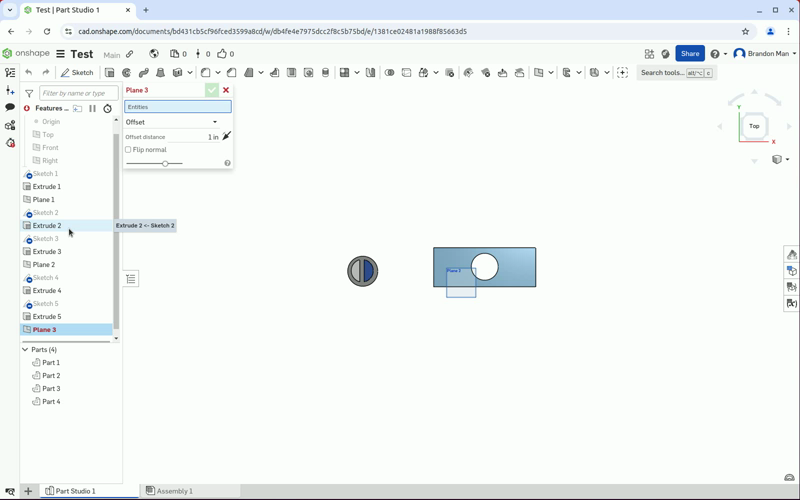
scroll(3)
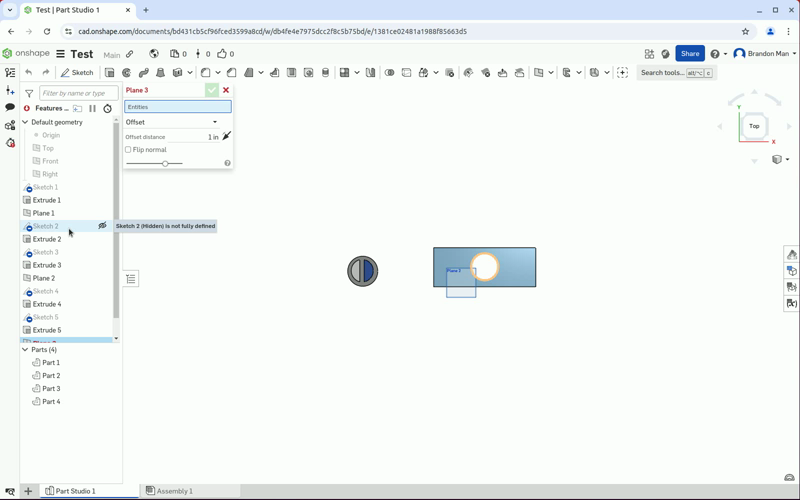
mouse_move(69, 150)
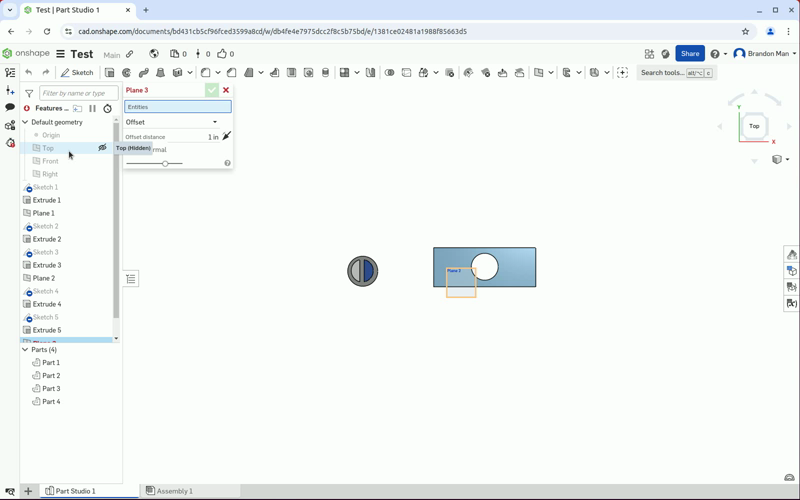
click(69, 150)
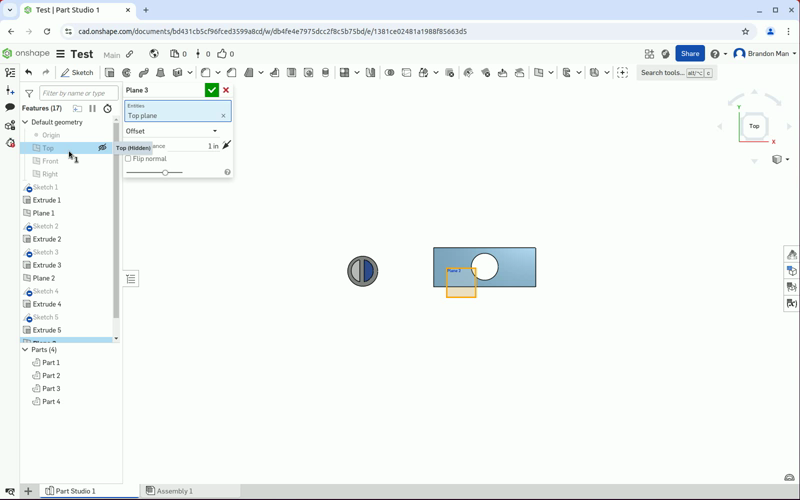
key(tab, 2)
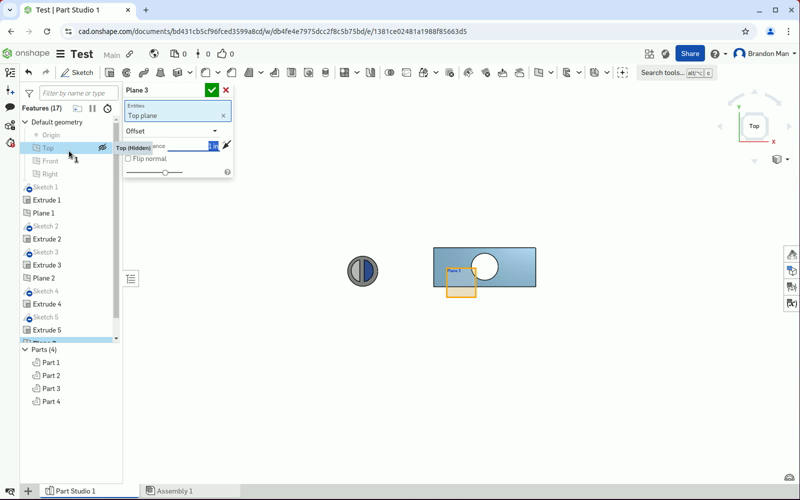
text(13.249)
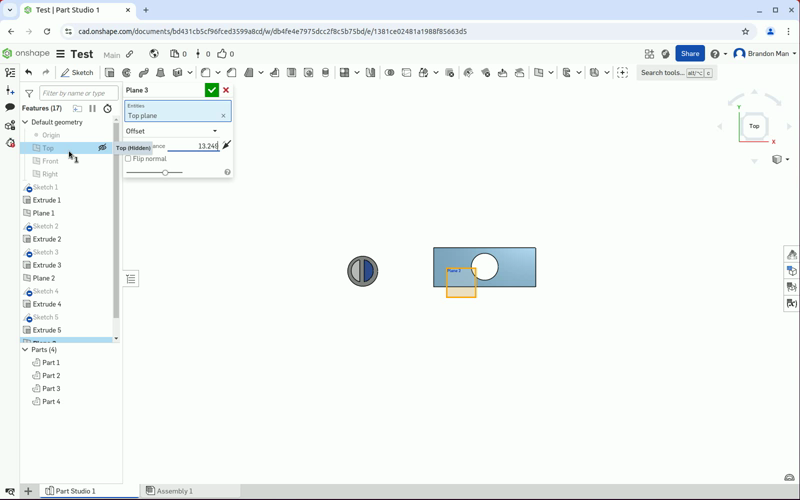
key(enter, 2)
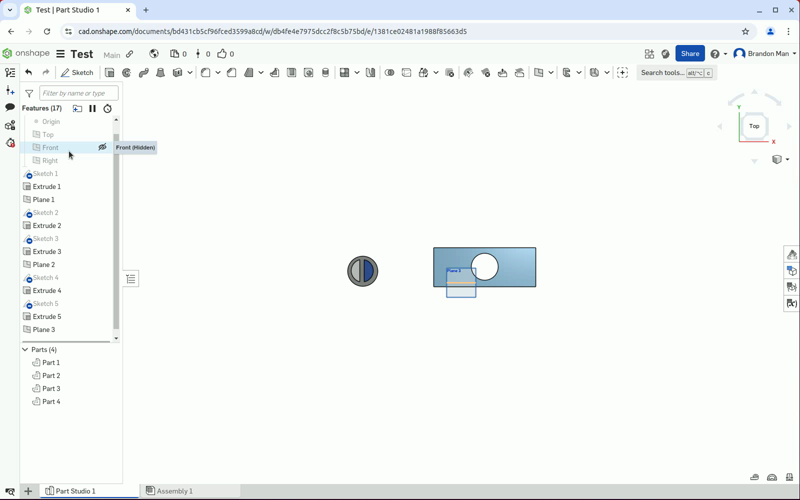
key(shift+s)
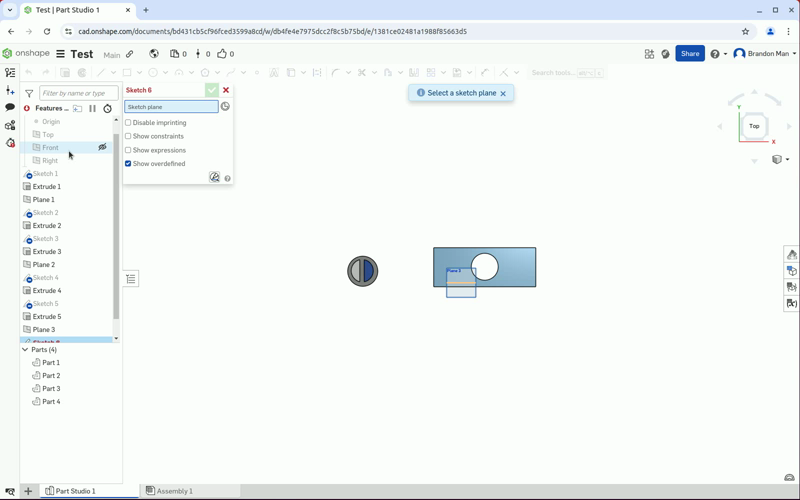
mouse_move(69, 319)
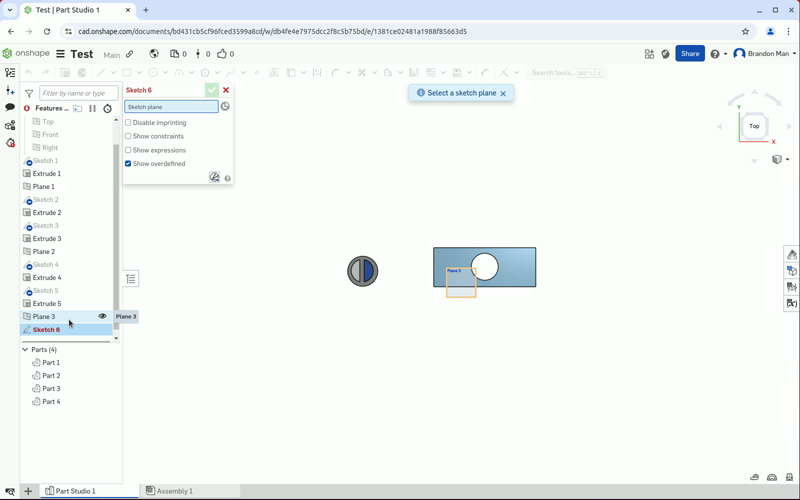
click(69, 319)
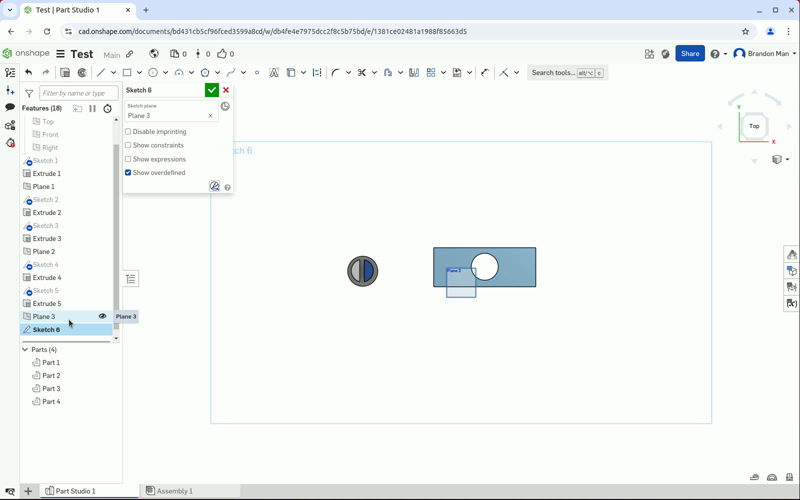
mouse_move(73, 352)
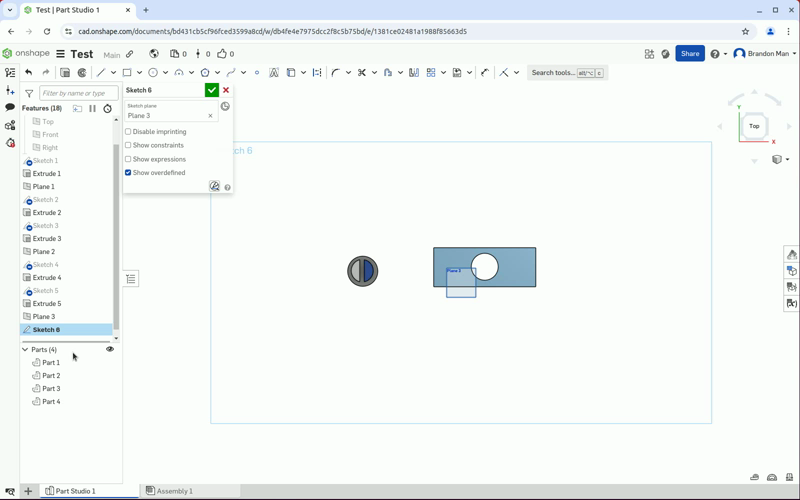
key(y)
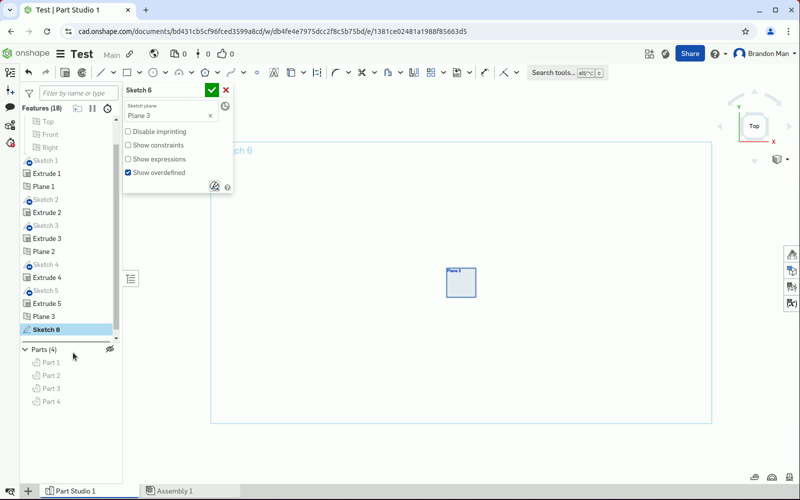
key(l)
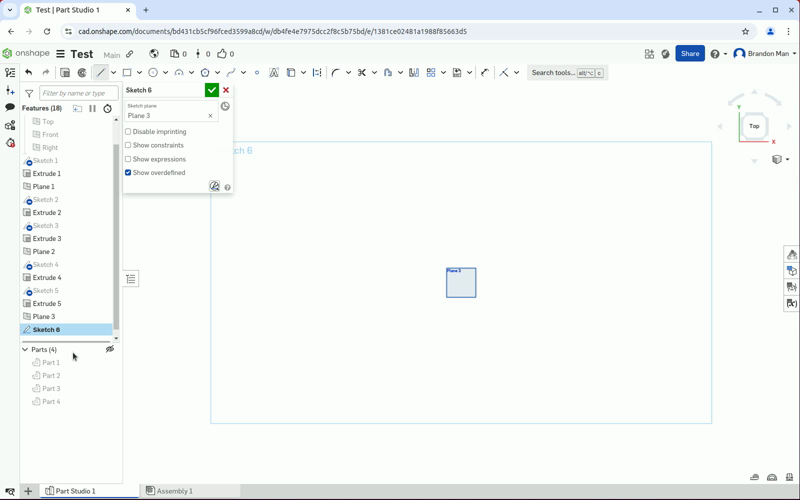
key_down(shift)
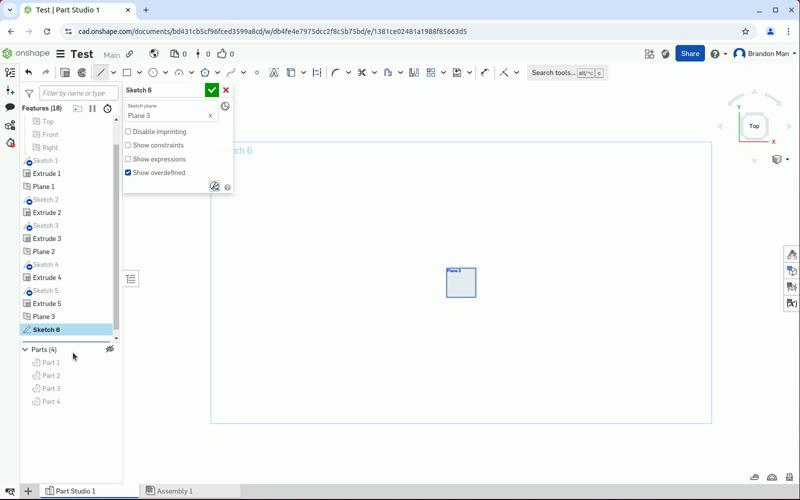
mouse_move(353, 272)
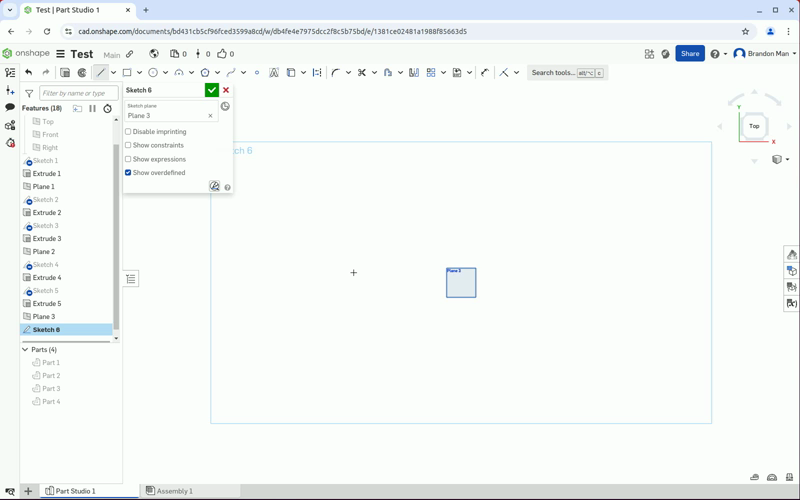
click(353, 272)
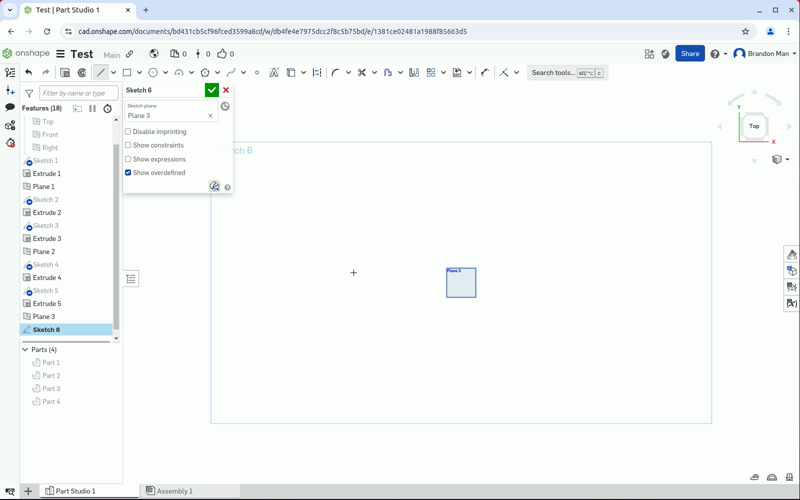
key_up(shift)
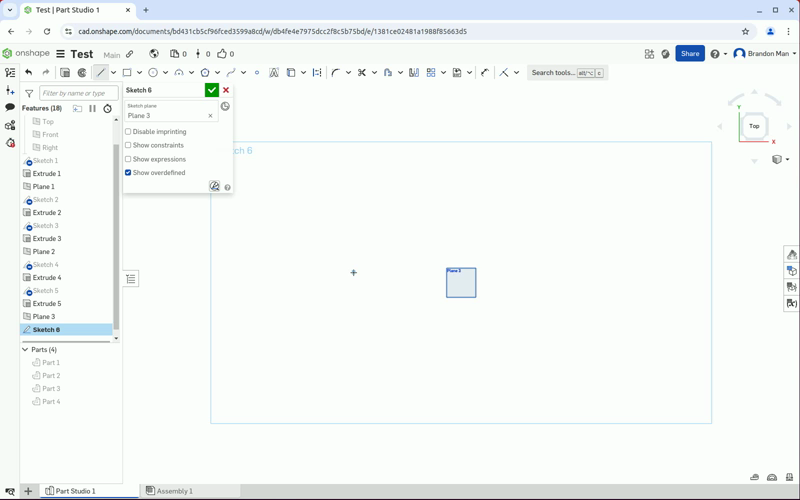
key_down(shift)
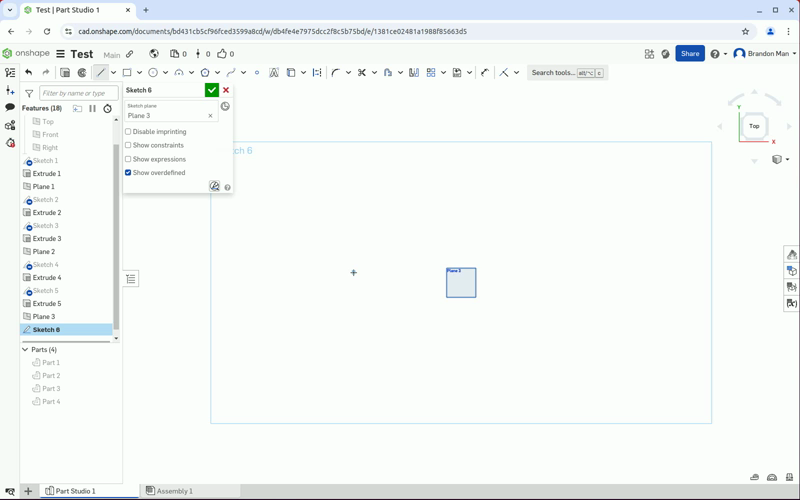
mouse_move(383, 272)
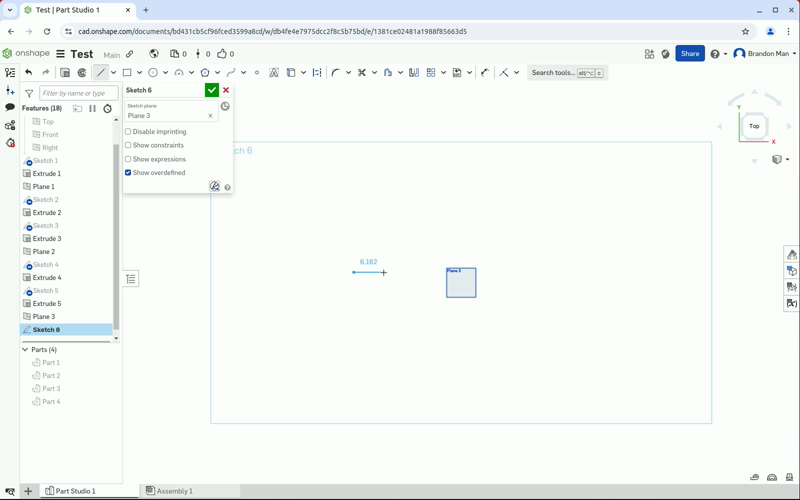
mouse_move(358, 272)
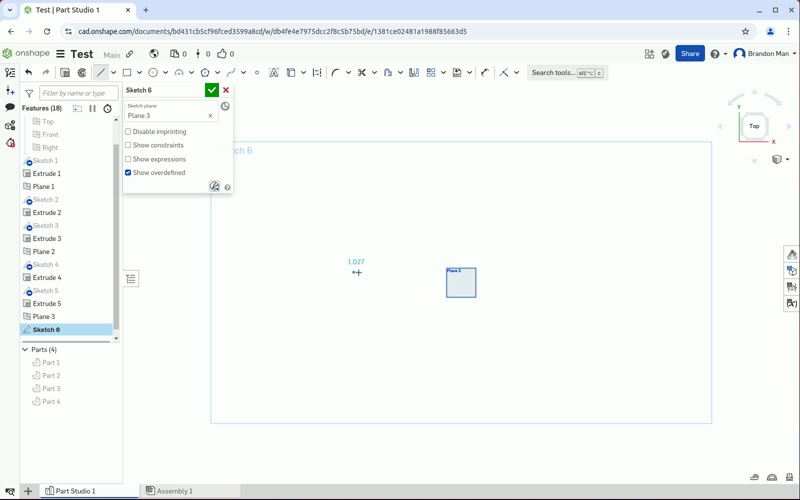
scroll(6)
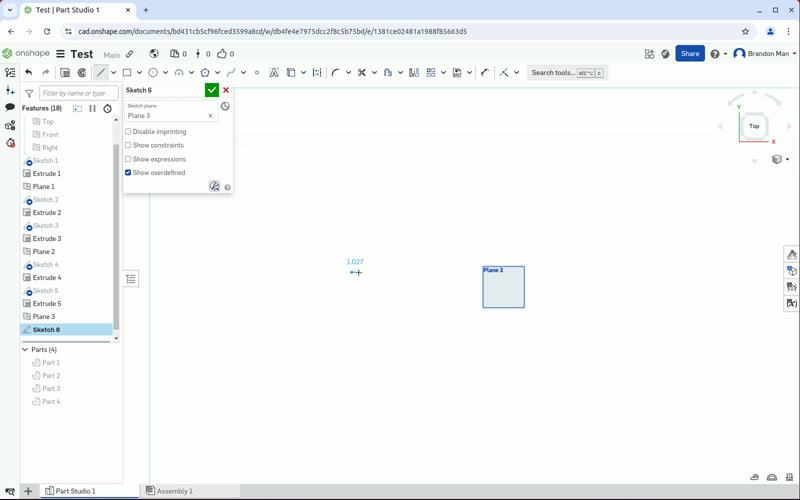
scroll(6)
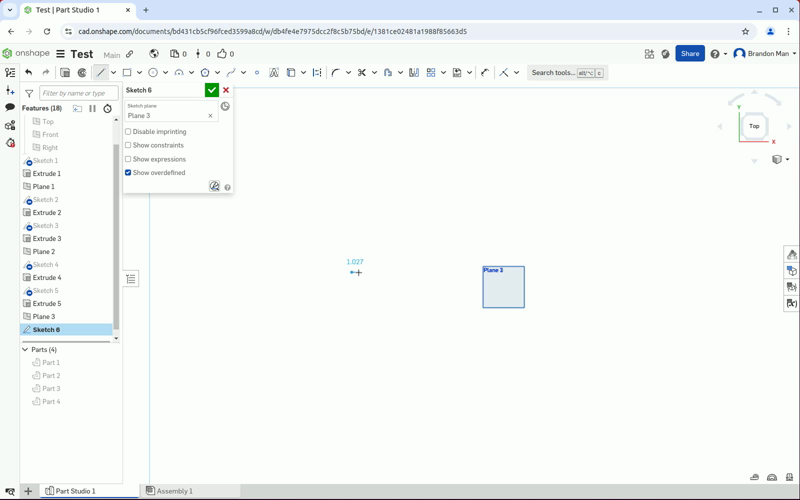
scroll(6)
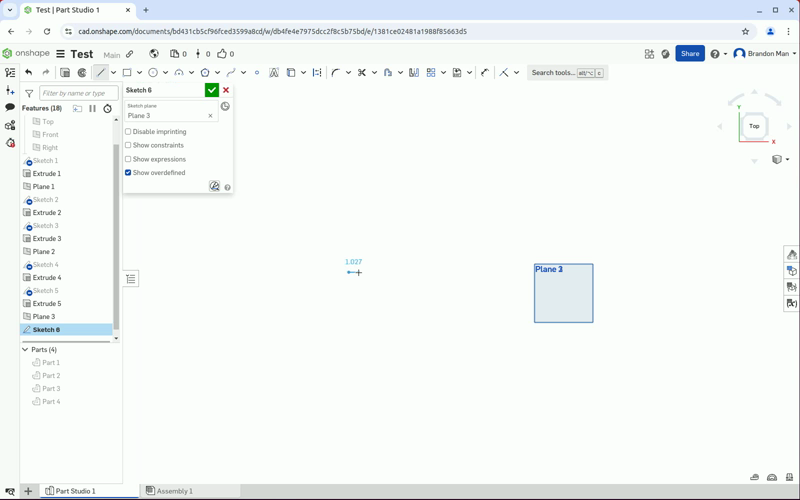
scroll(6)
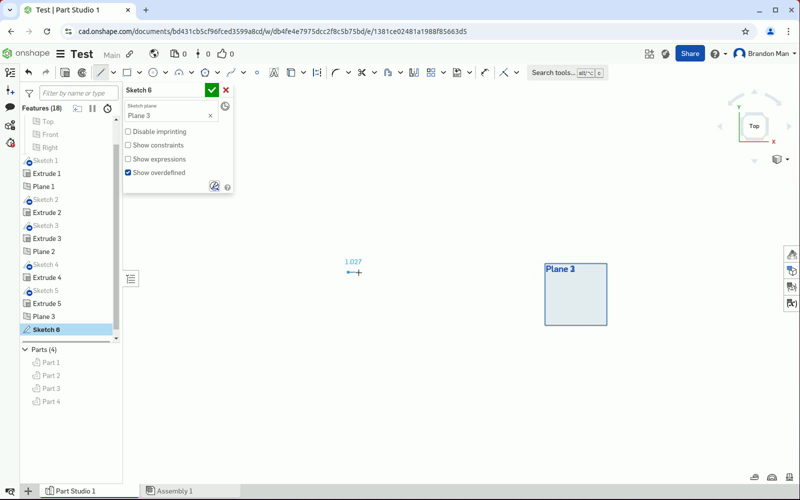
scroll(6)
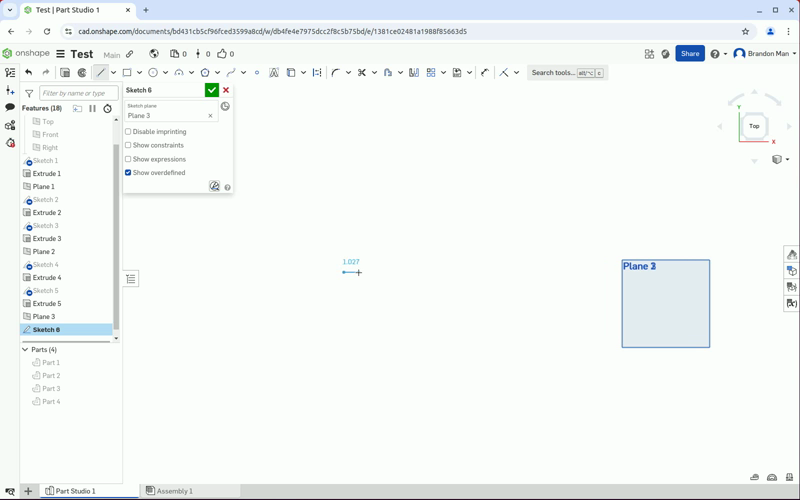
scroll(6)
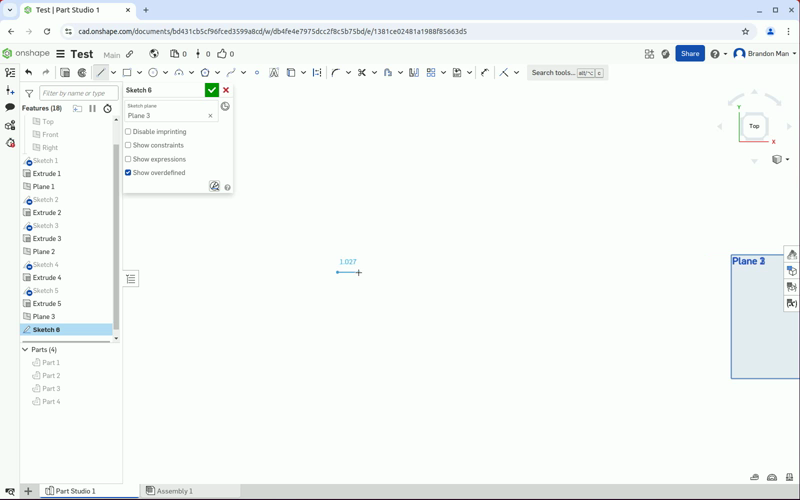
scroll(6)
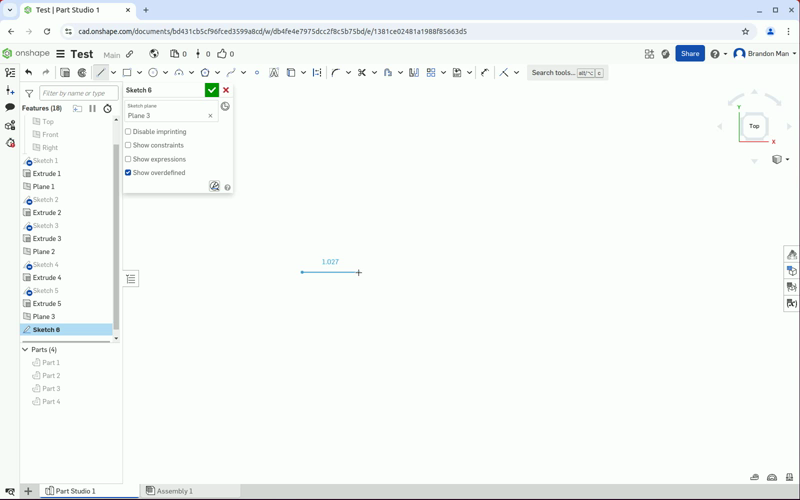
click(358, 272)
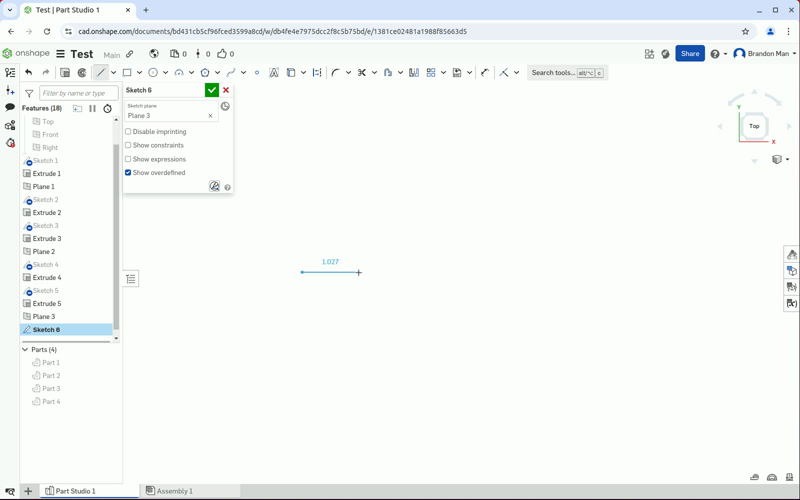
scroll(-6)
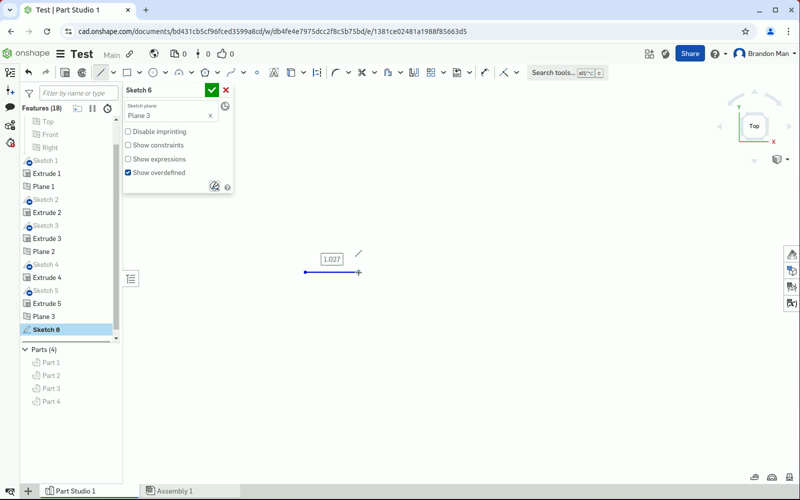
scroll(-6)
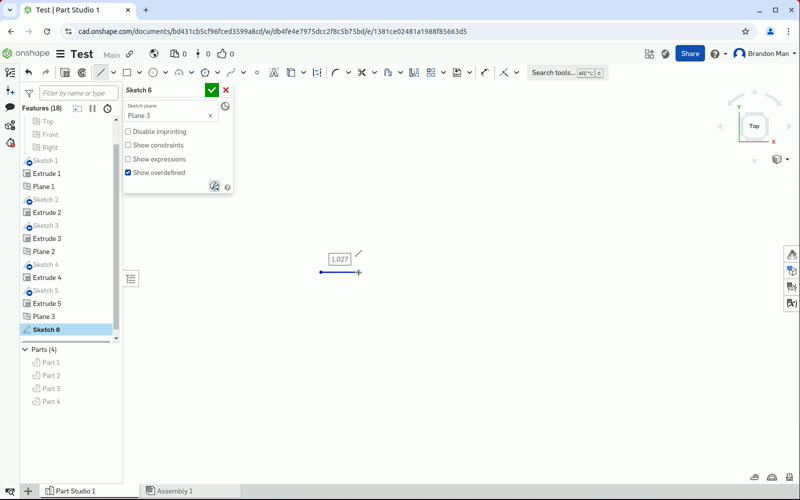
scroll(-6)
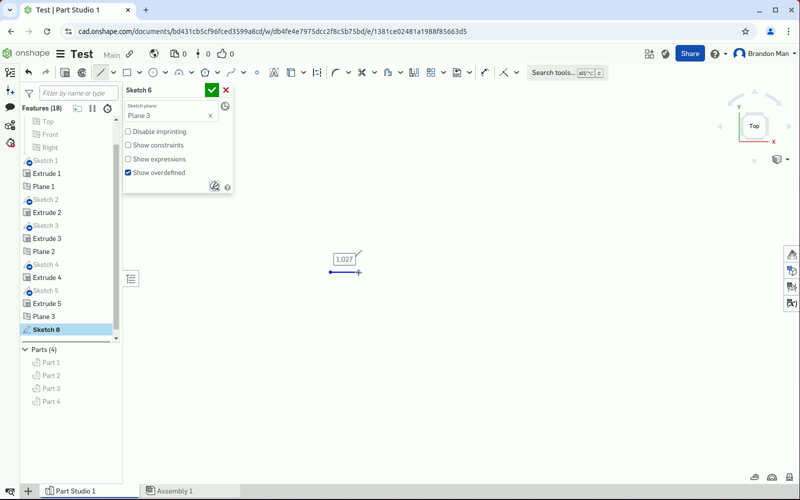
scroll(-6)
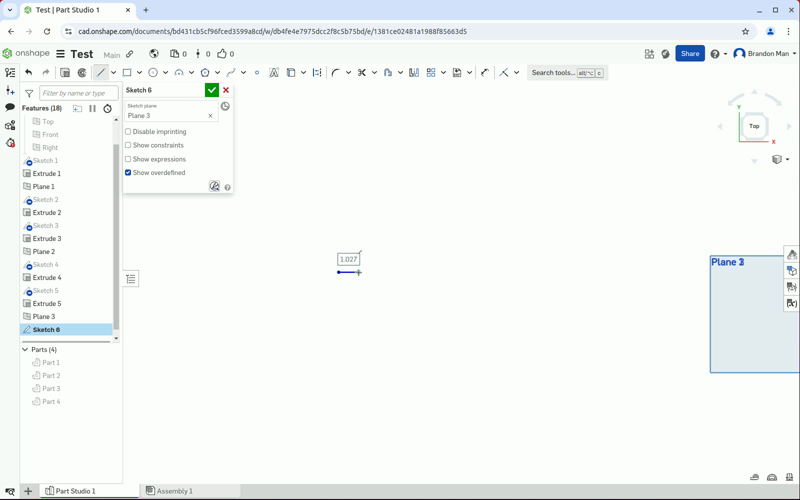
scroll(-6)
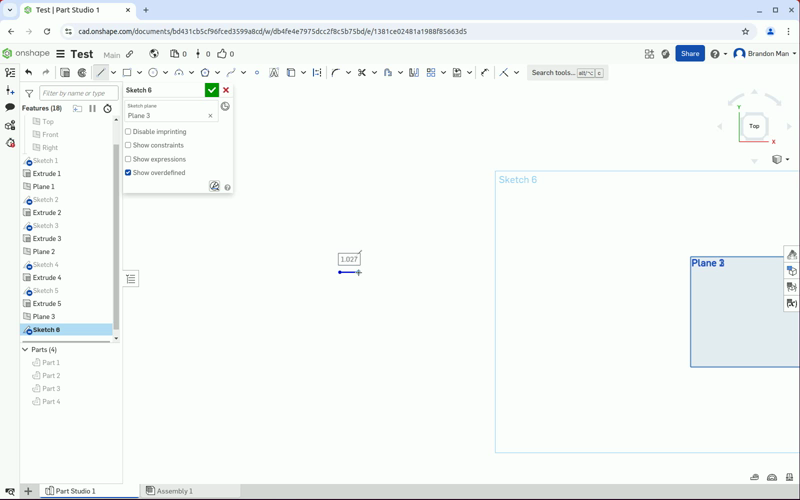
scroll(-6)
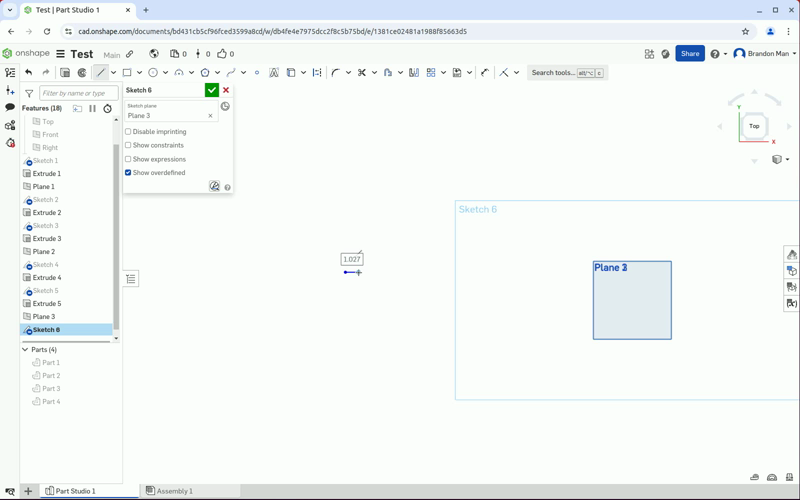
scroll(-6)
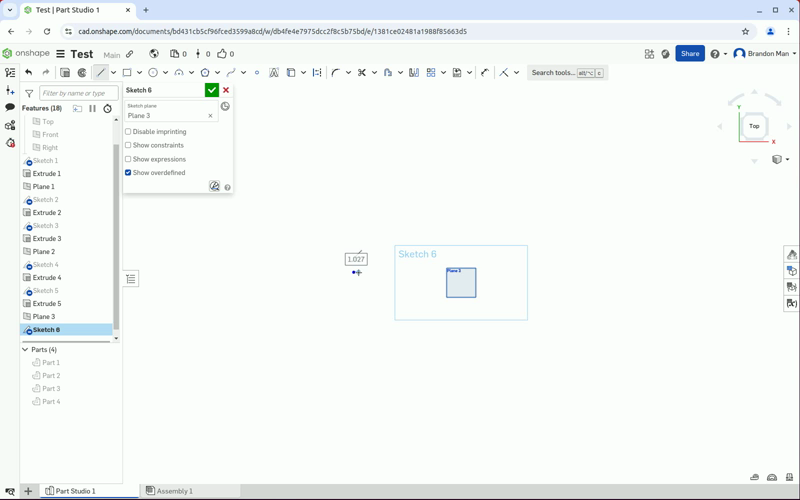
key_up(shift)
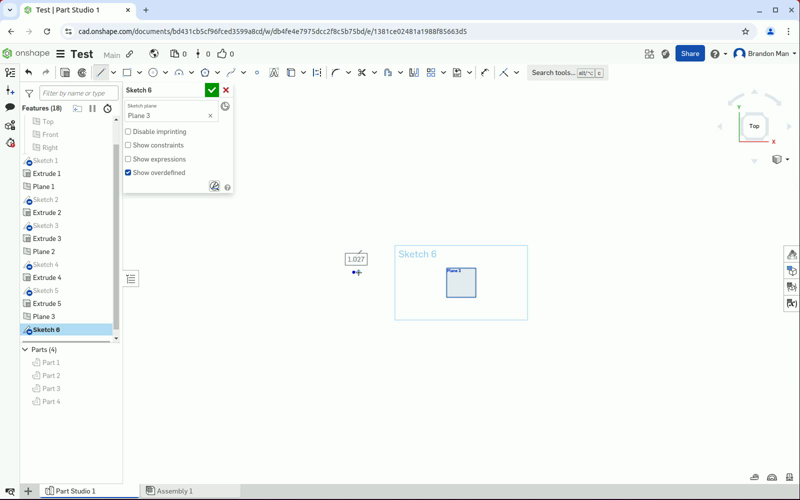
key_down(shift)
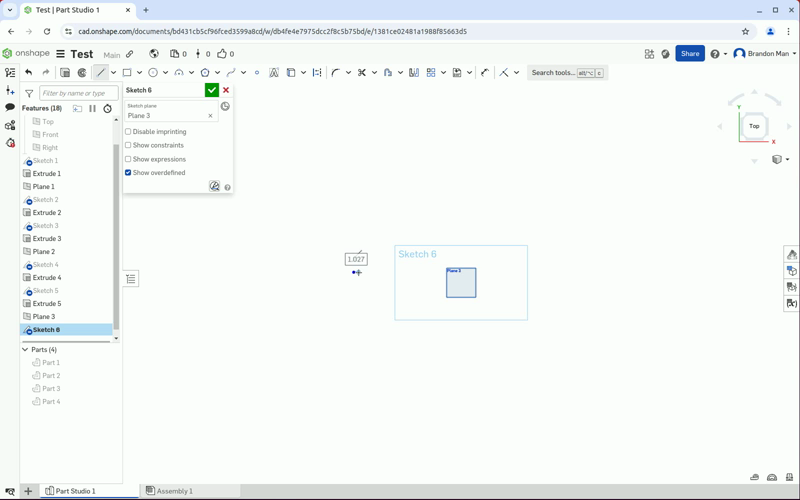
mouse_move(388, 272)
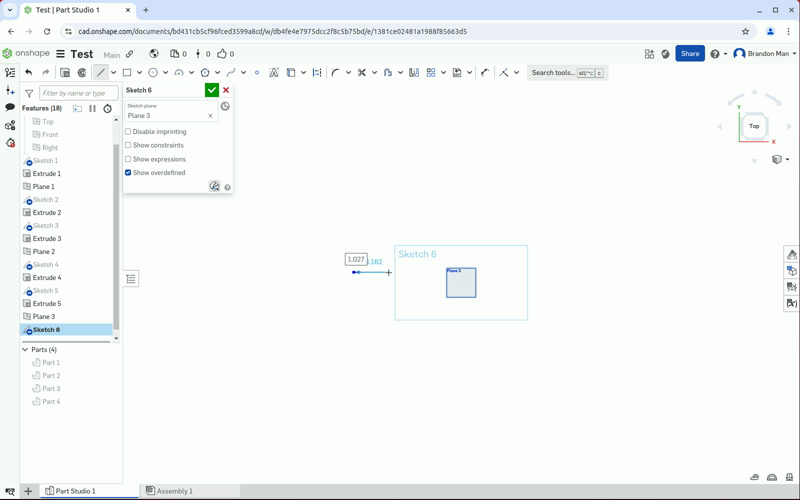
mouse_move(358, 266)
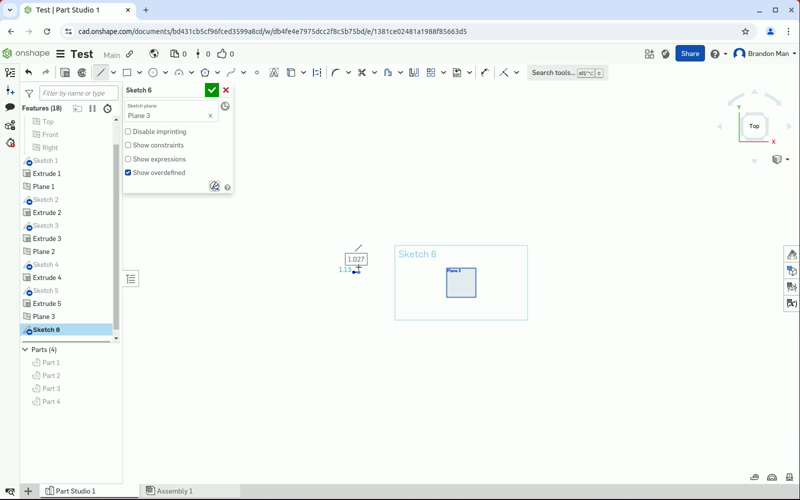
scroll(6)
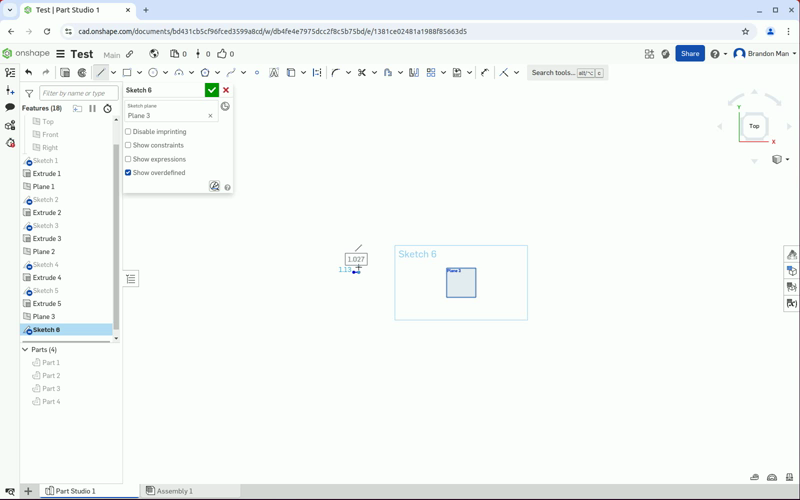
scroll(6)
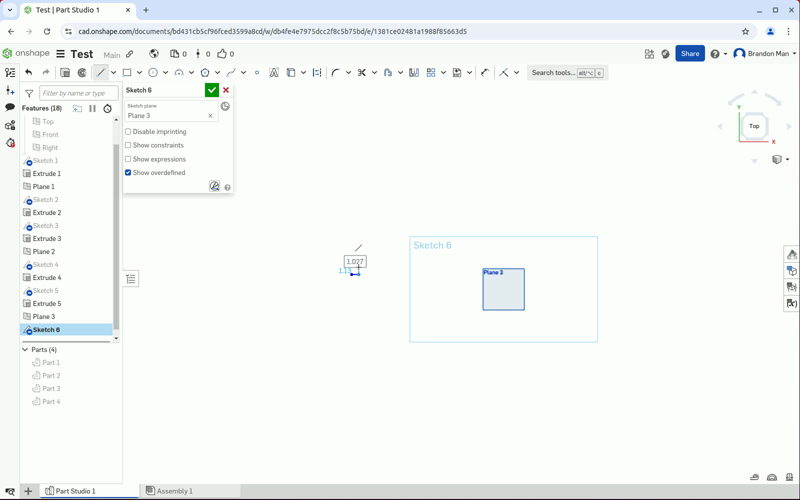
scroll(6)
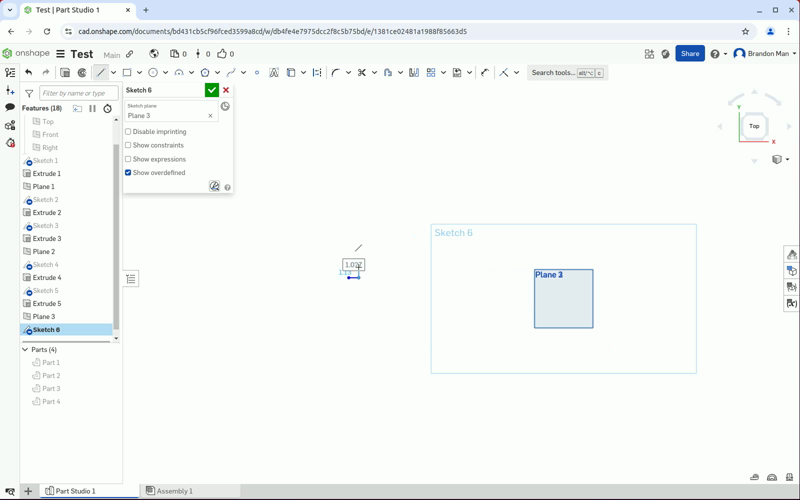
scroll(6)
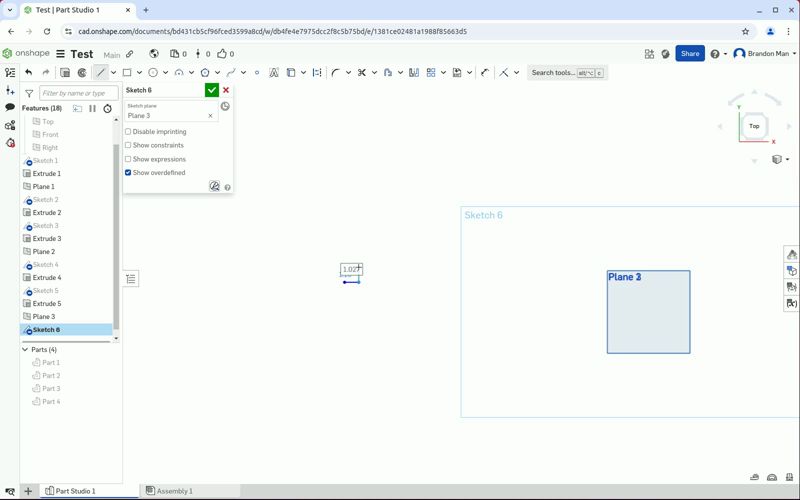
scroll(6)
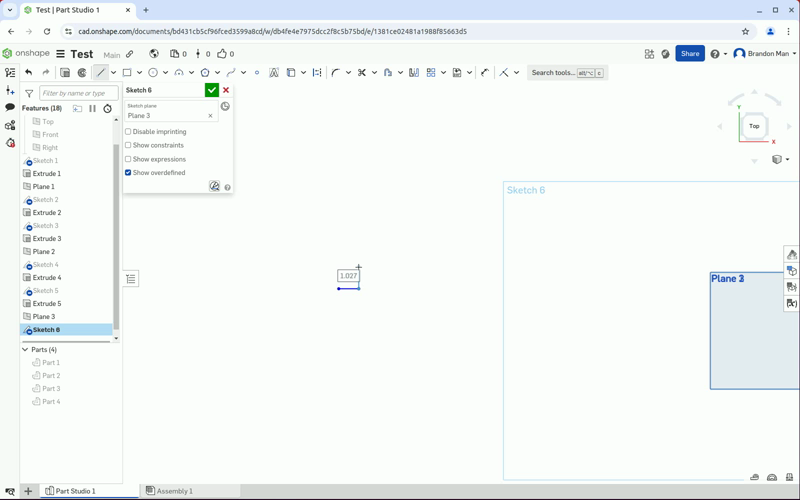
scroll(6)
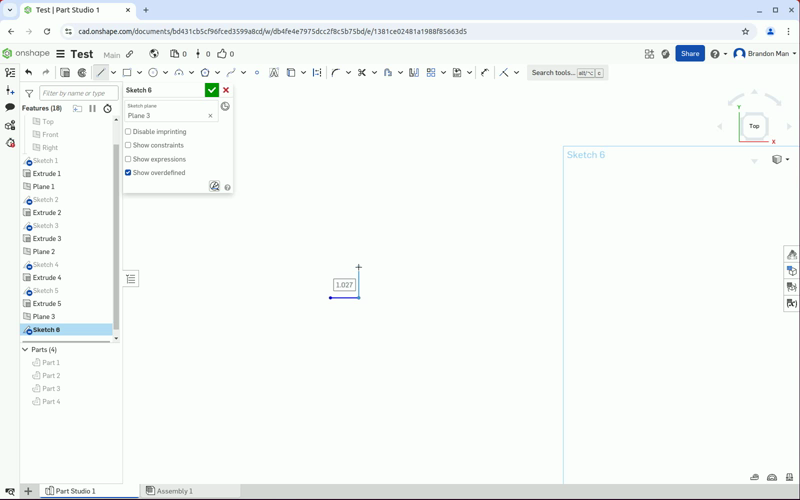
scroll(6)
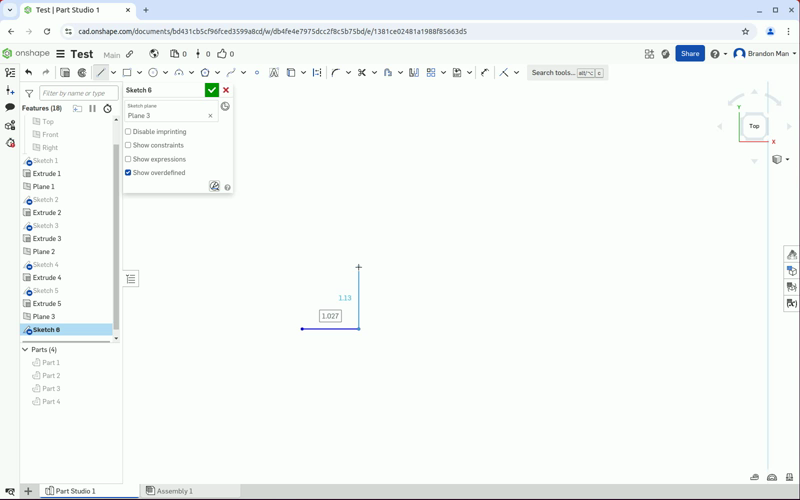
click(358, 266)
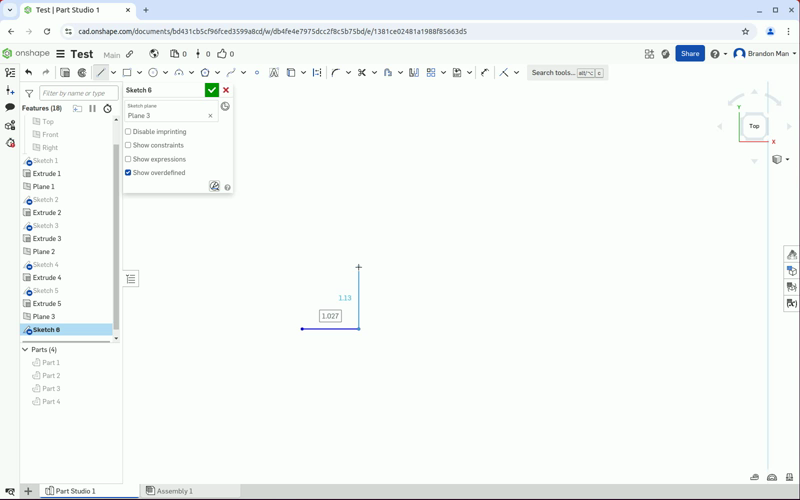
scroll(-6)
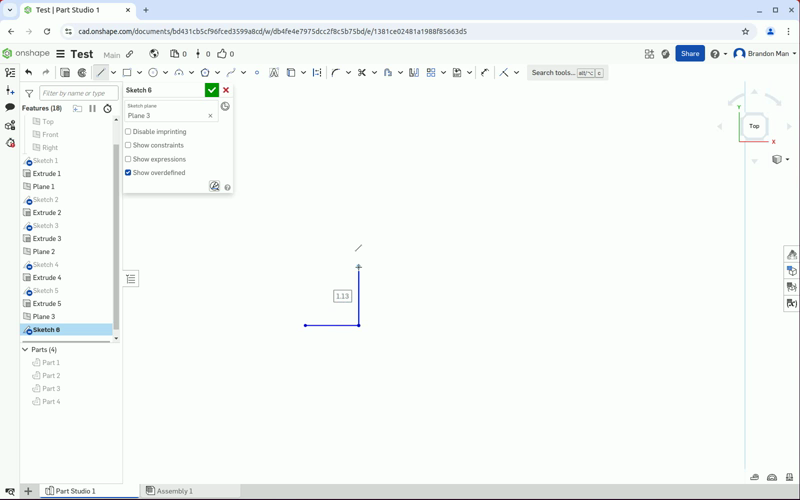
scroll(-6)
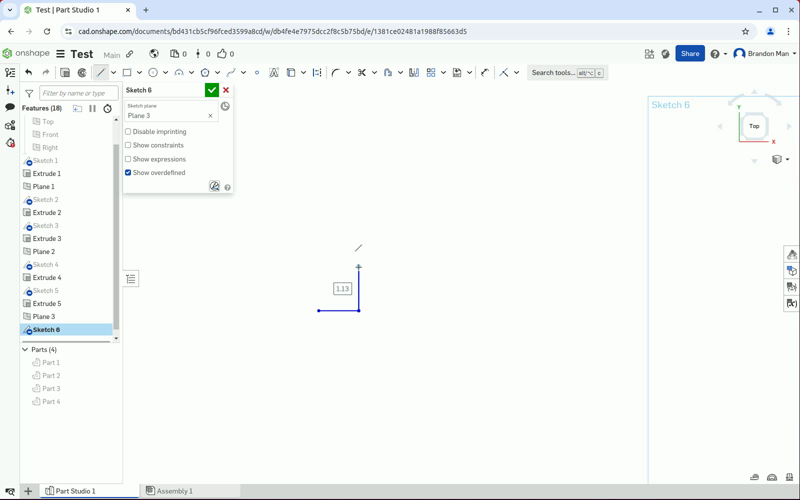
scroll(-6)
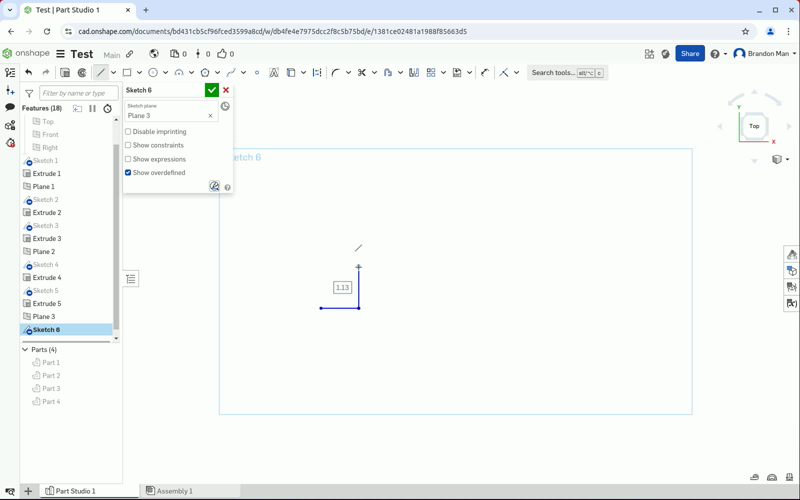
scroll(-6)
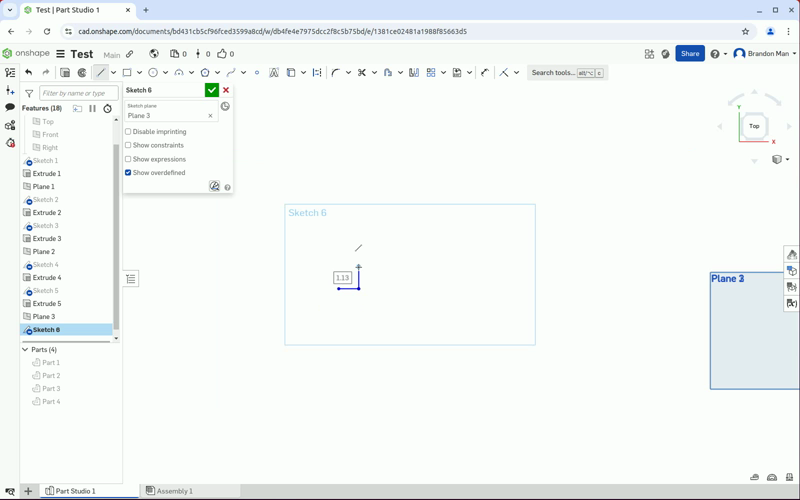
scroll(-6)
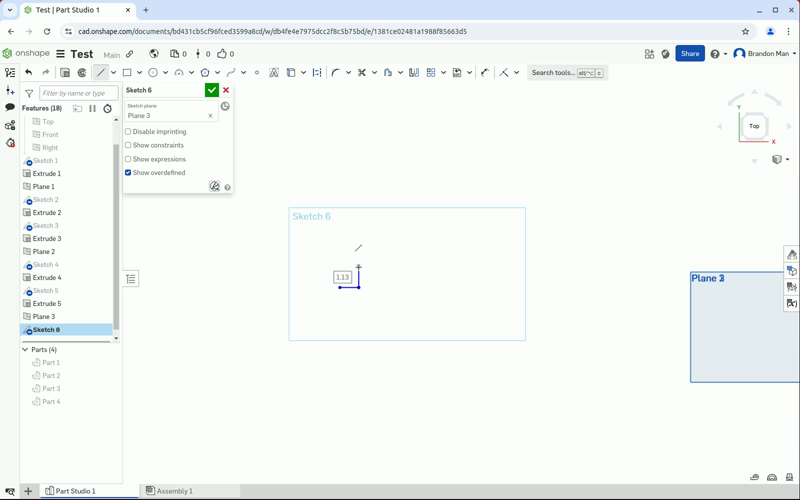
scroll(-6)
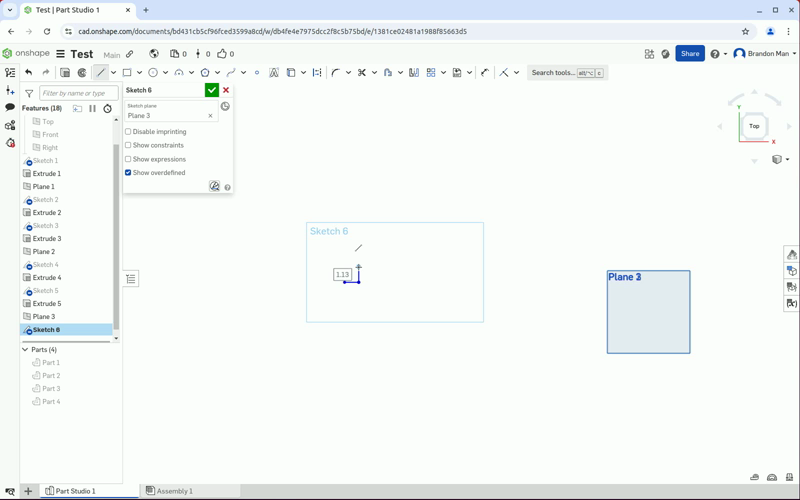
scroll(-6)
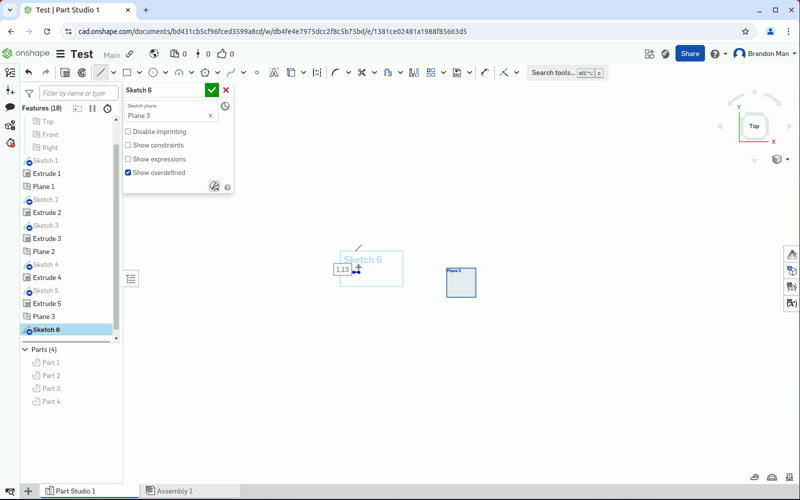
key_up(shift)
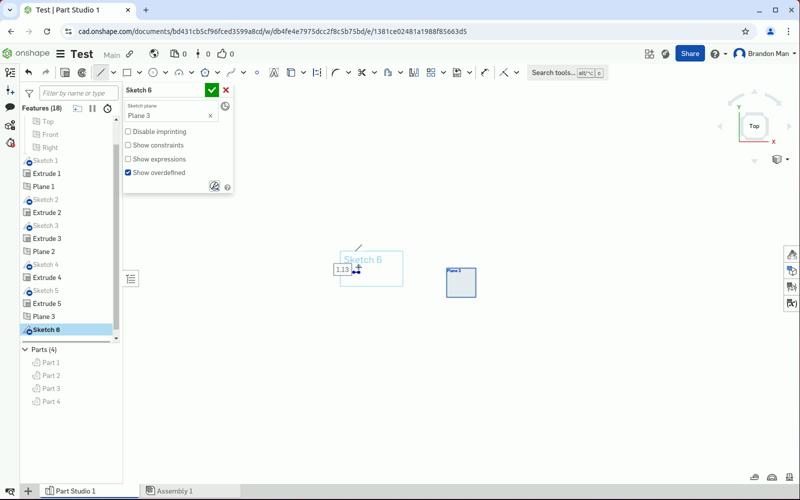
key_down(shift)
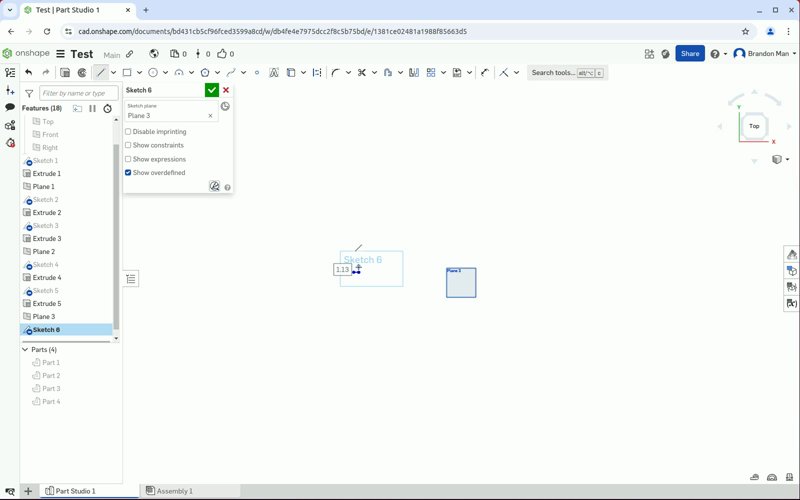
mouse_move(388, 266)
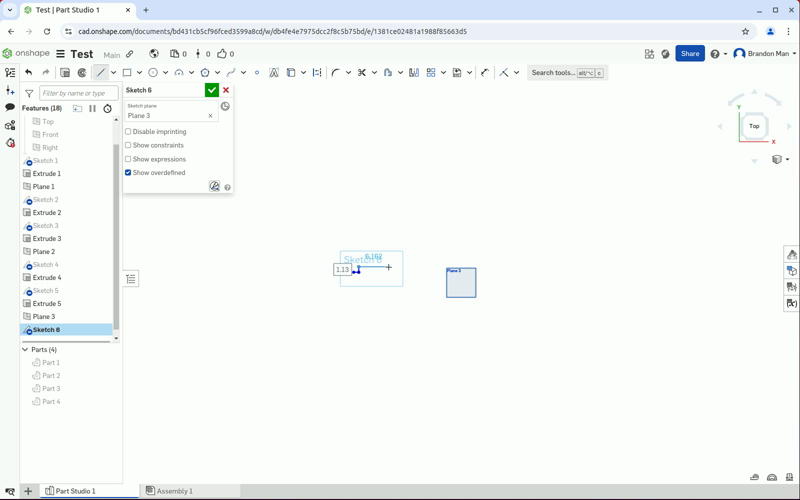
mouse_move(353, 266)
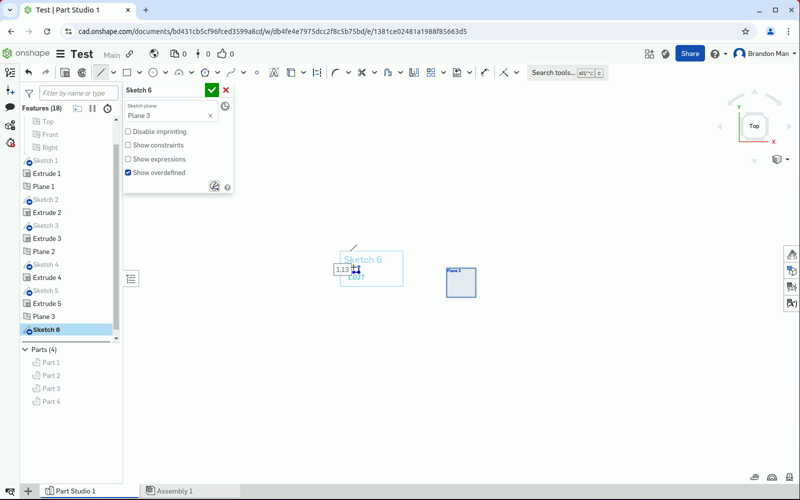
scroll(6)
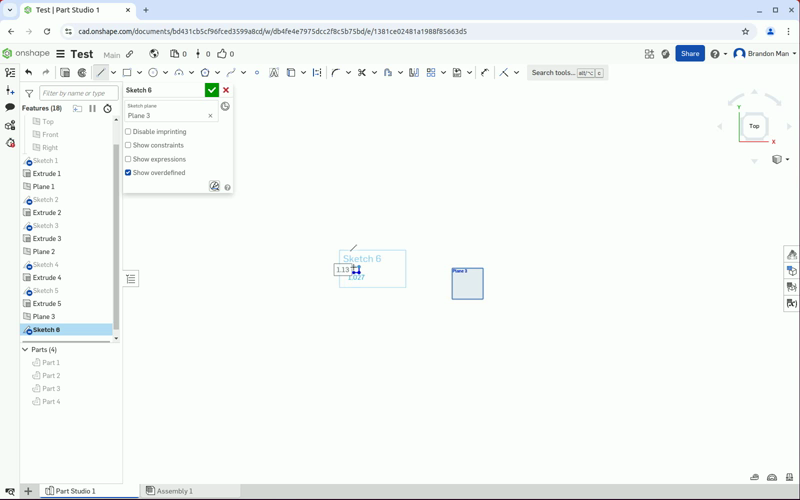
scroll(6)
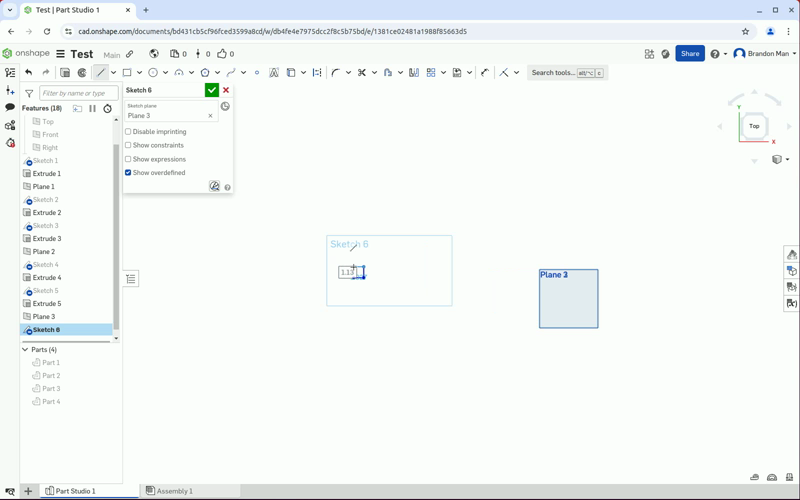
scroll(6)
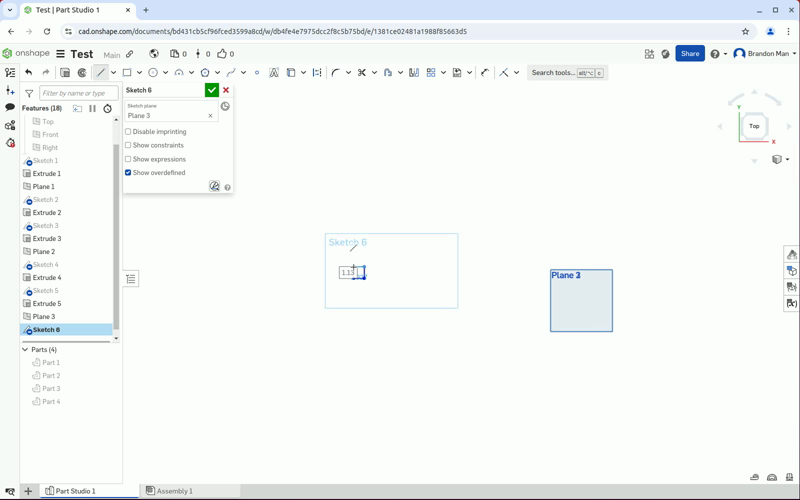
scroll(6)
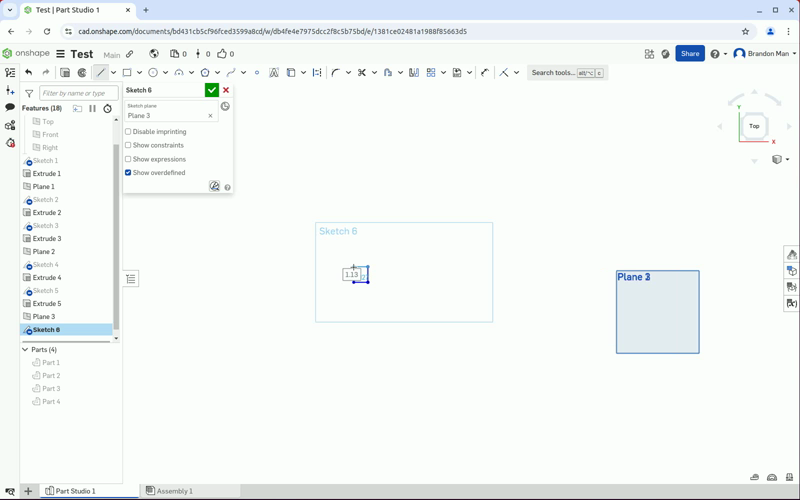
scroll(6)
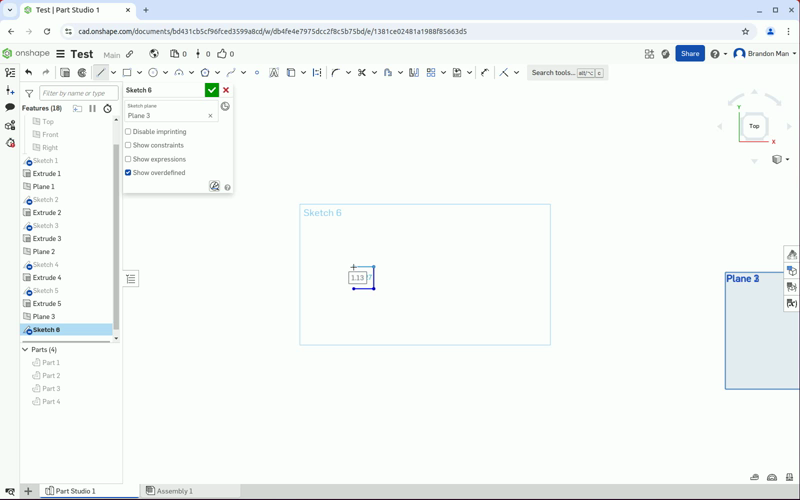
scroll(6)
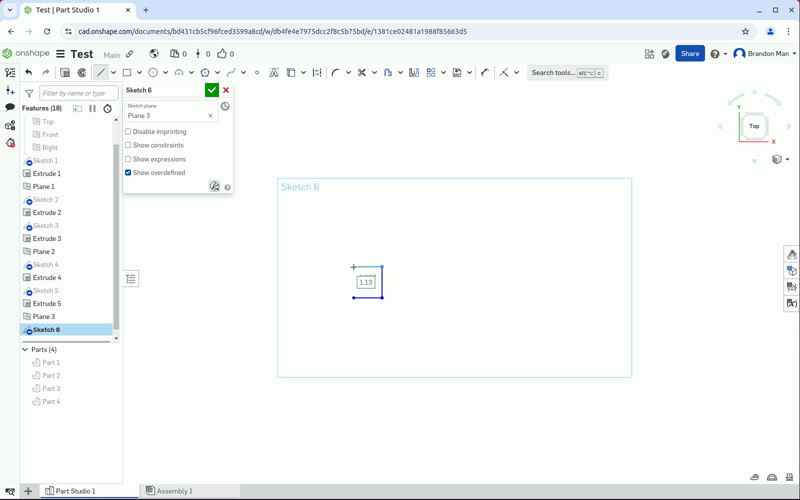
scroll(6)
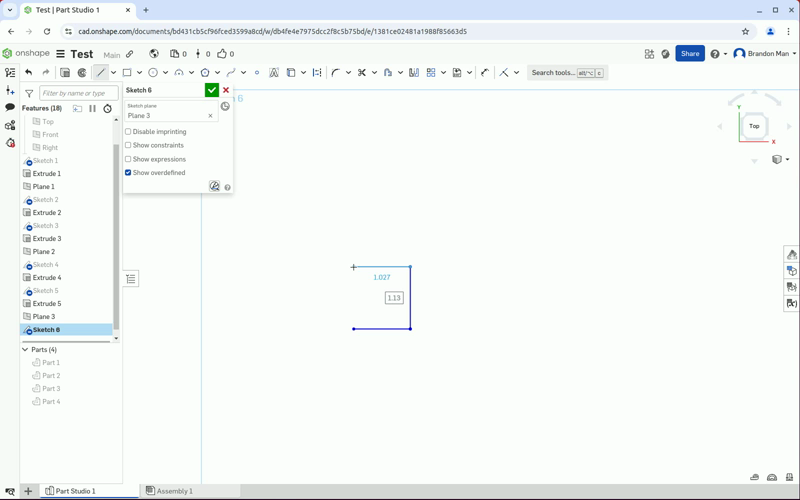
click(353, 266)
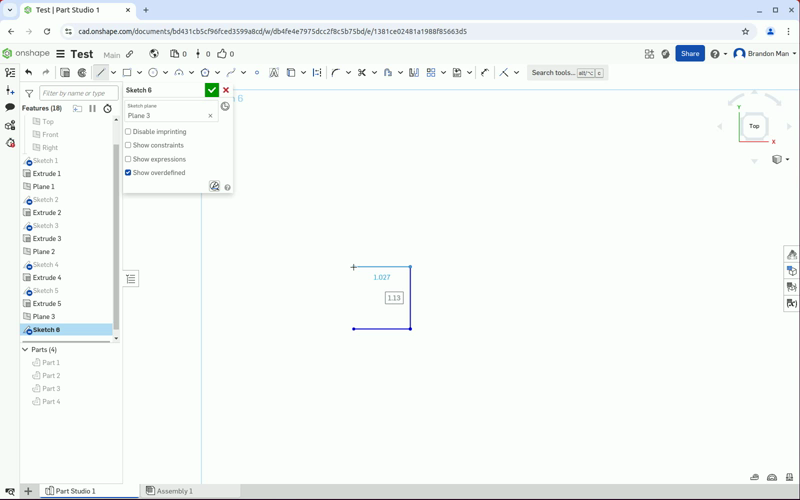
scroll(-6)
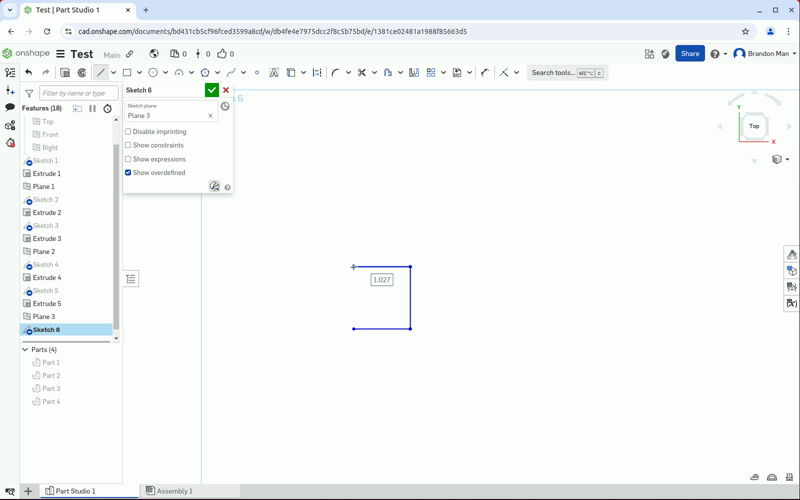
scroll(-6)
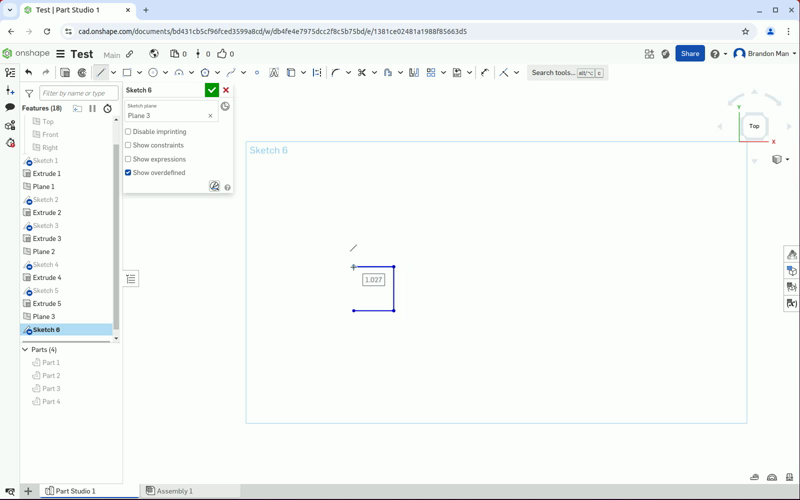
scroll(-6)
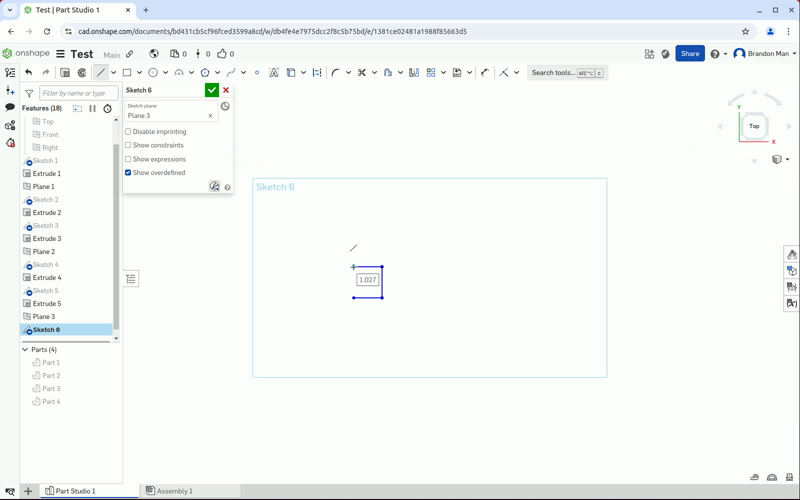
scroll(-6)
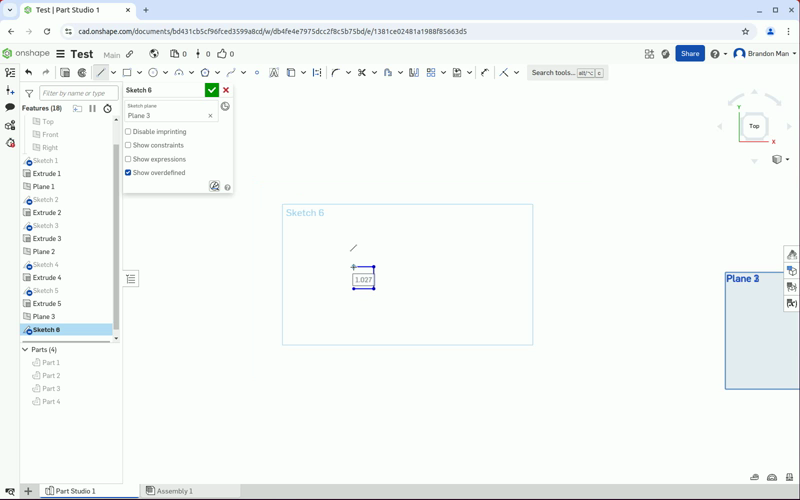
scroll(-6)
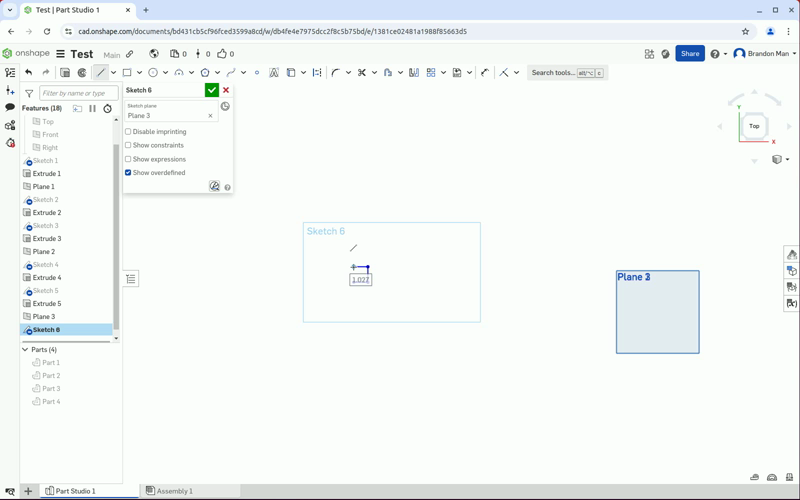
scroll(-6)
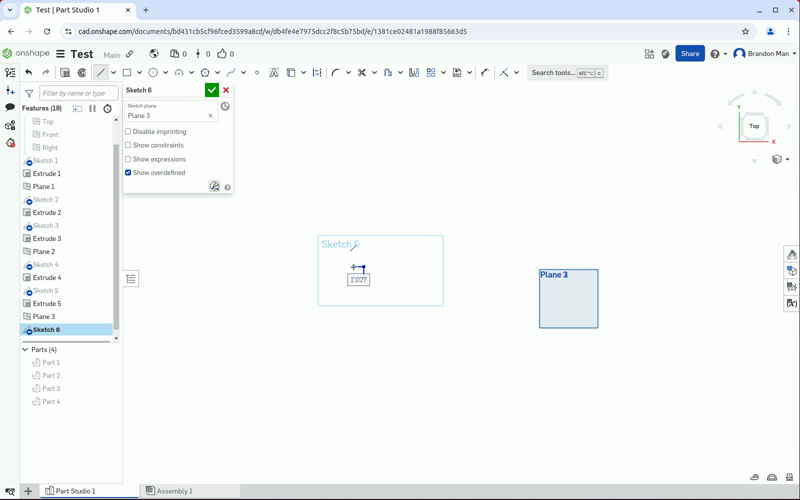
scroll(-6)
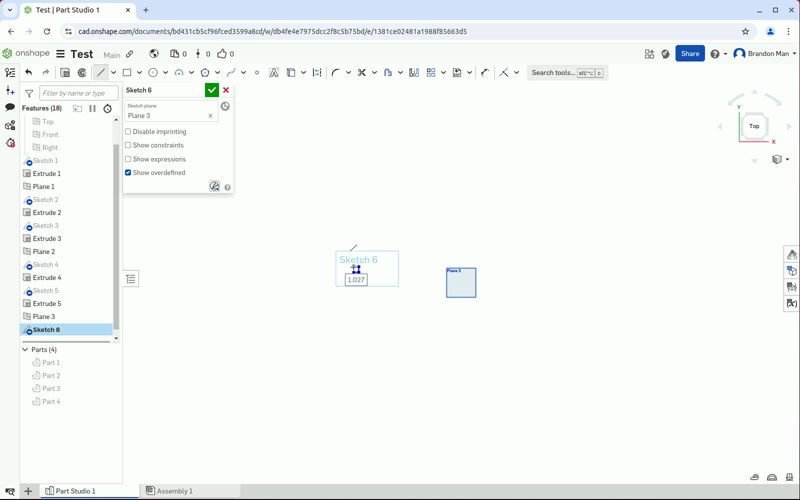
key_up(shift)
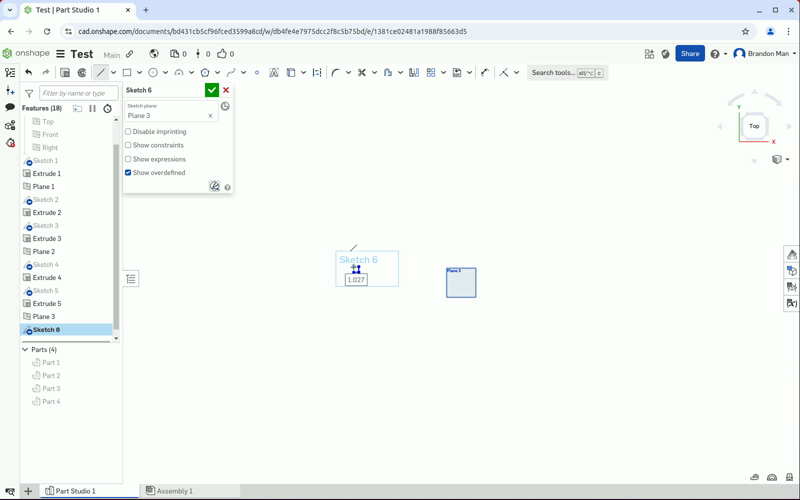
mouse_move(383, 266)
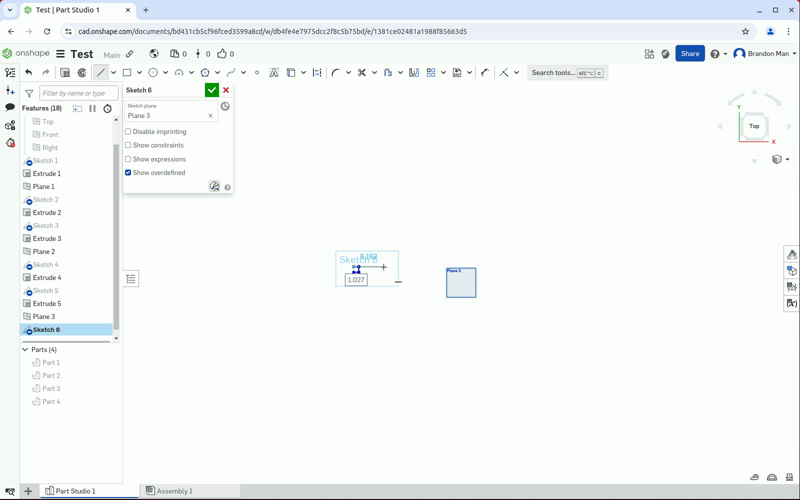
key_down(shift)
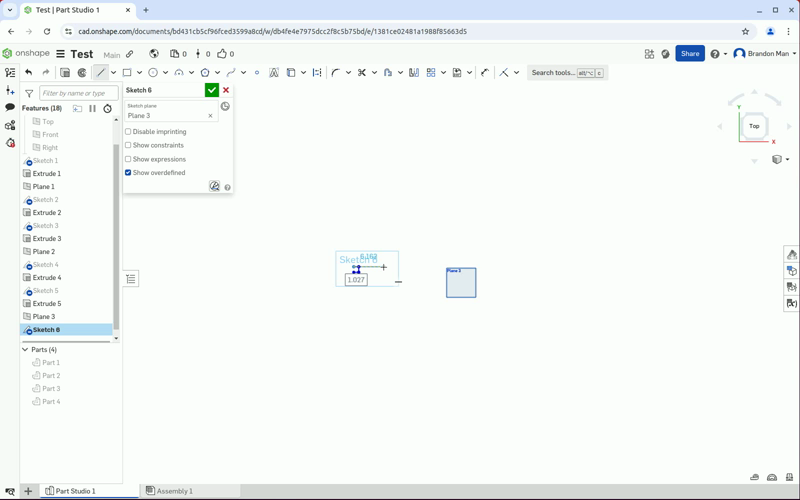
mouse_move(353, 272)
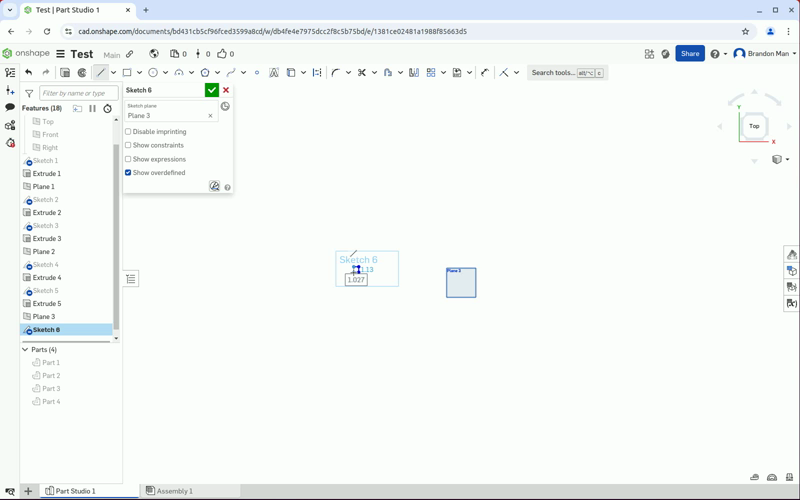
scroll(6)
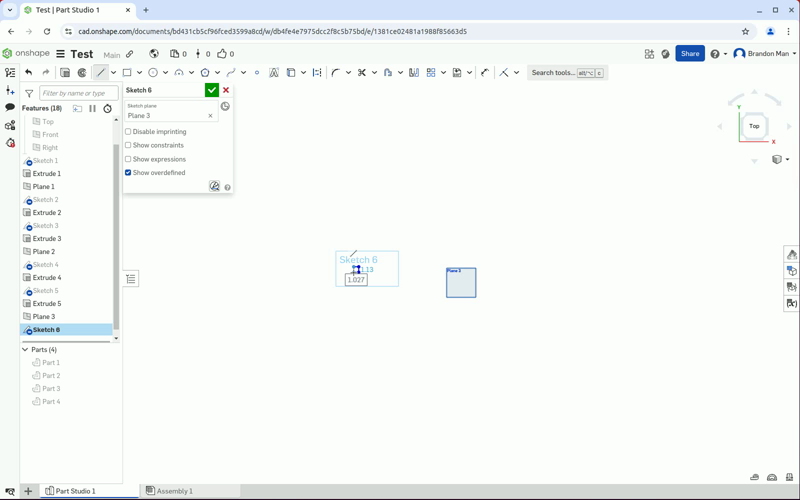
scroll(6)
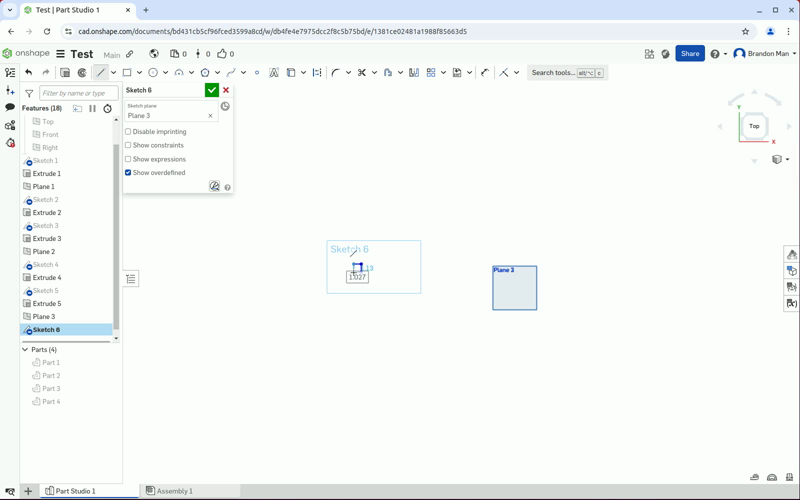
scroll(6)
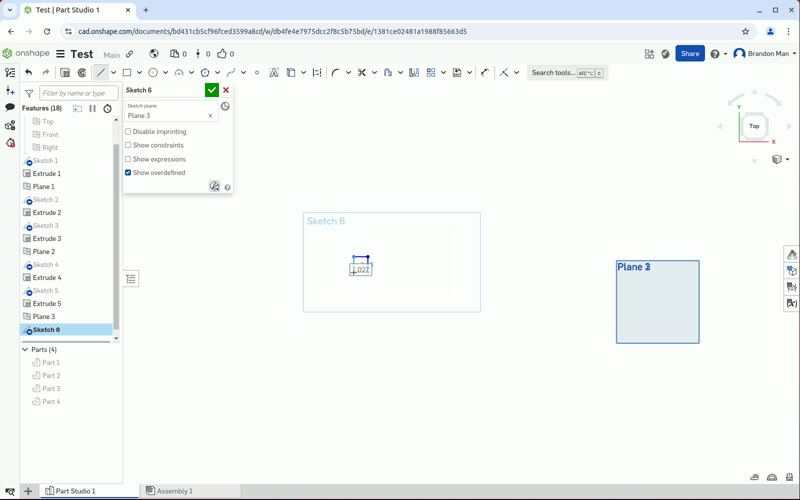
scroll(6)
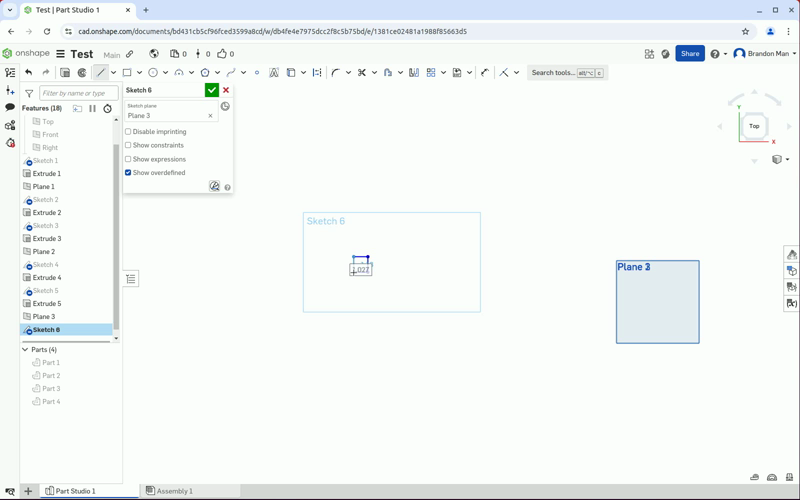
scroll(6)
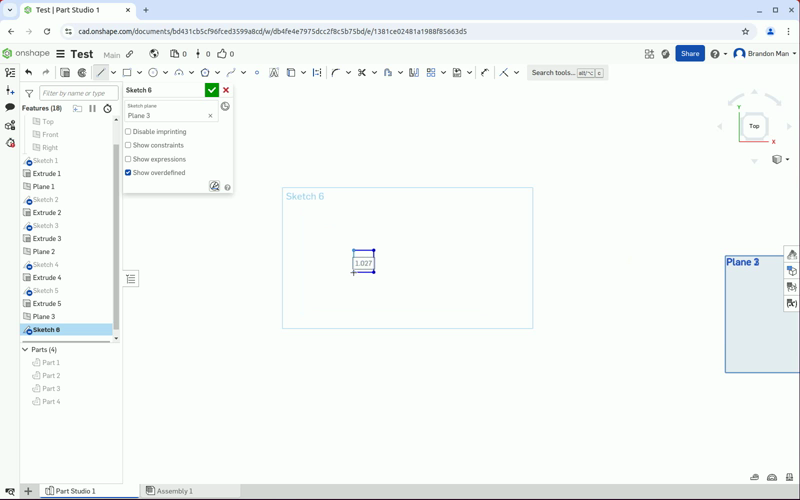
scroll(6)
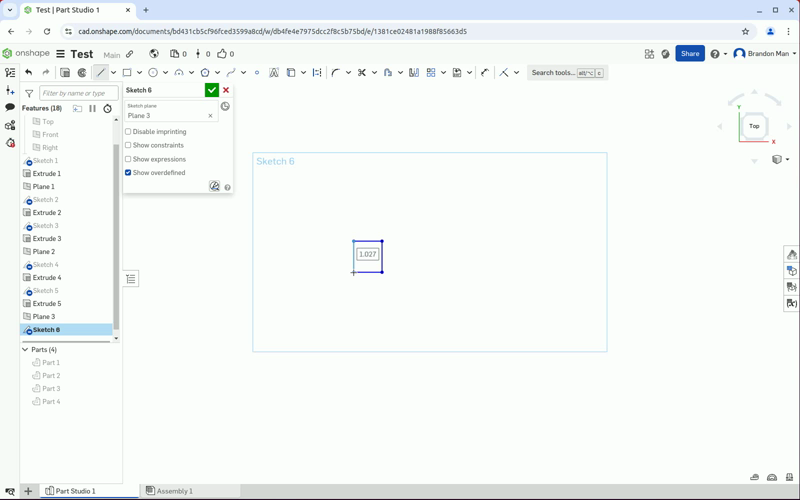
scroll(6)
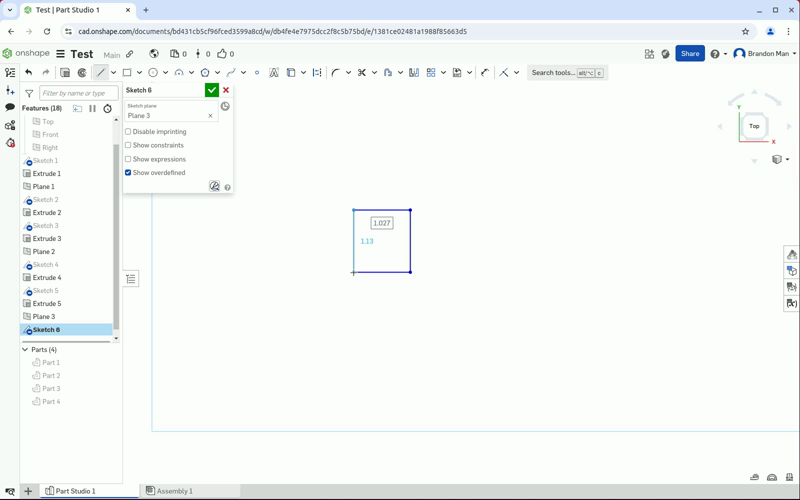
key_up(shift)
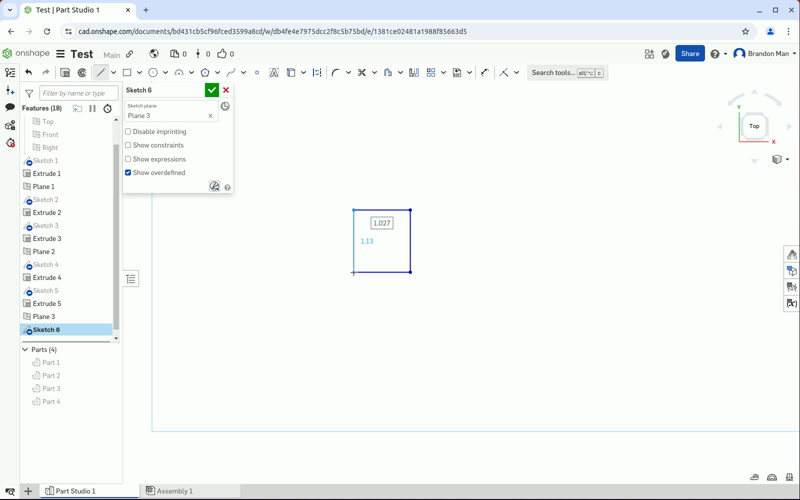
click(353, 272)
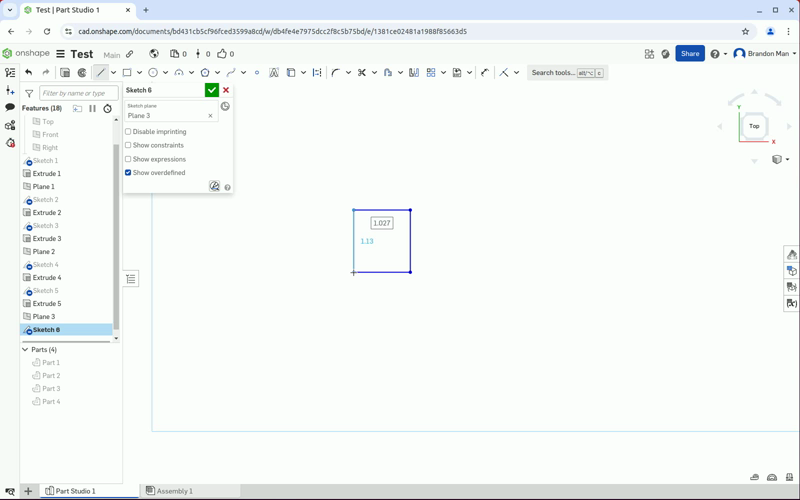
scroll(-6)
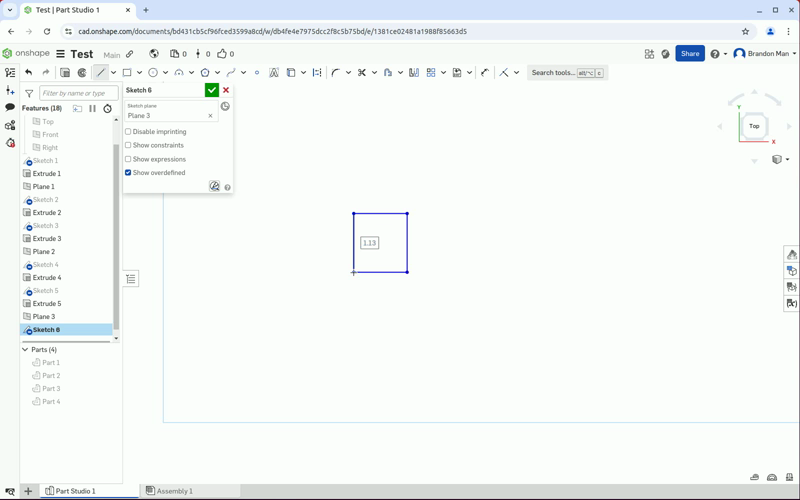
scroll(-6)
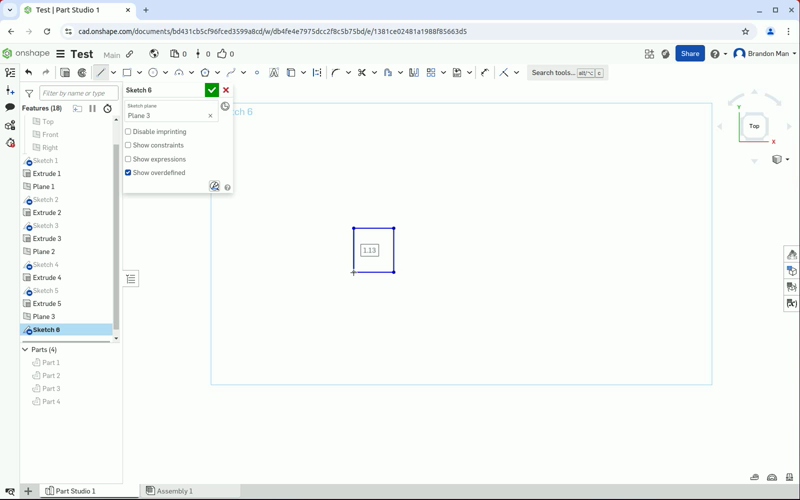
scroll(-6)
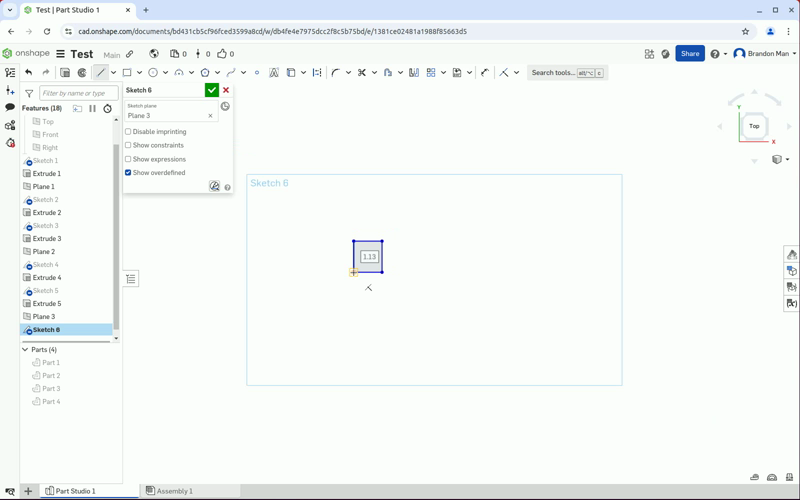
scroll(-6)
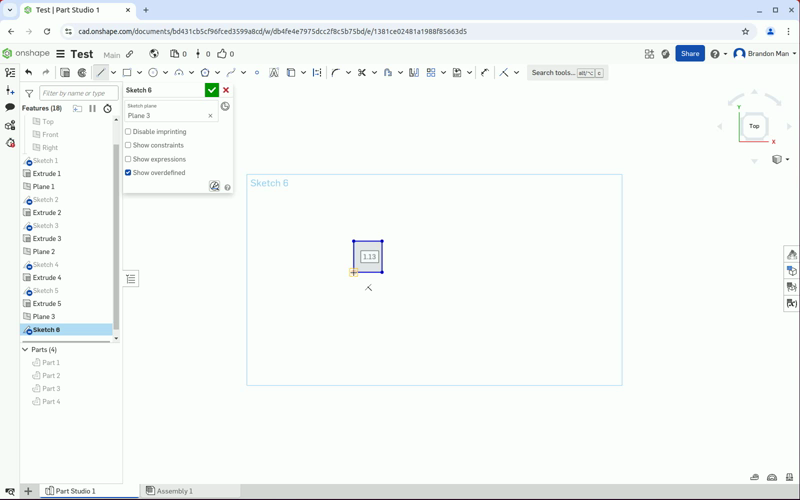
scroll(-6)
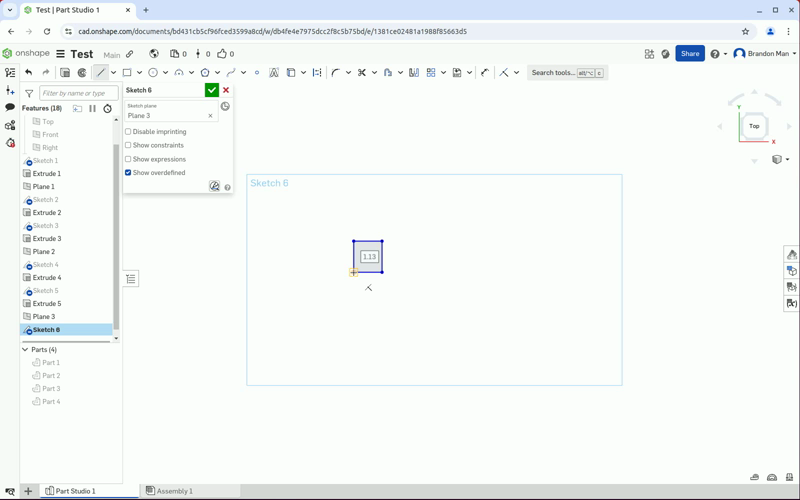
scroll(-6)
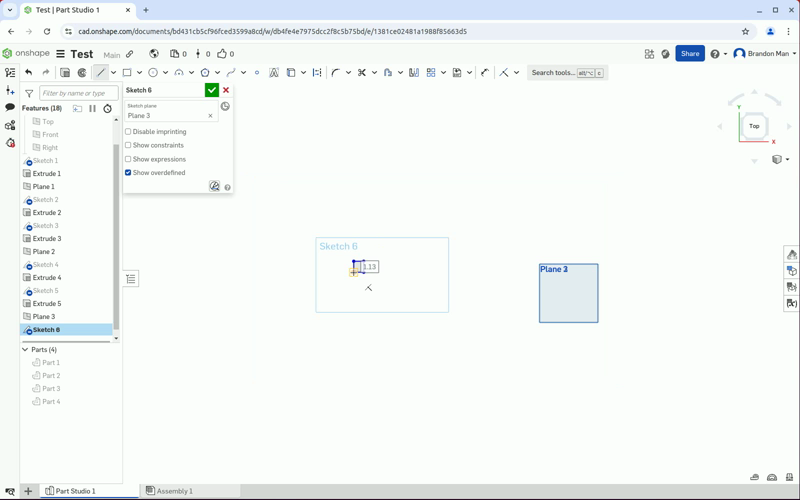
scroll(-6)
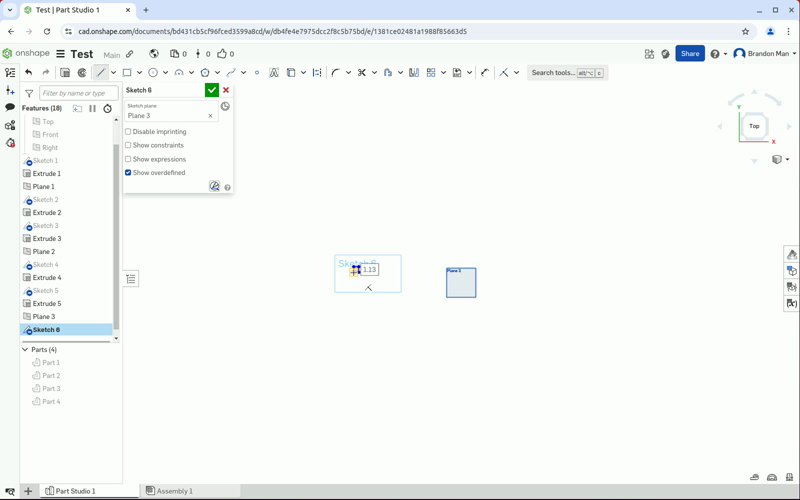
key(esc)
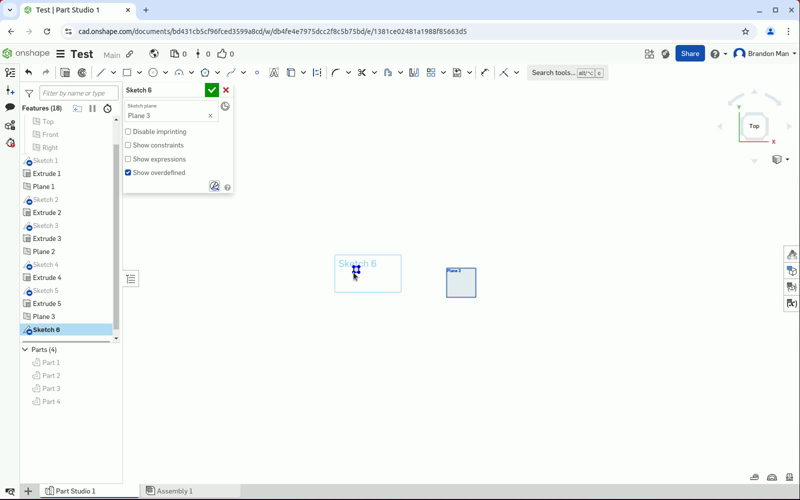
mouse_move(357, 268)
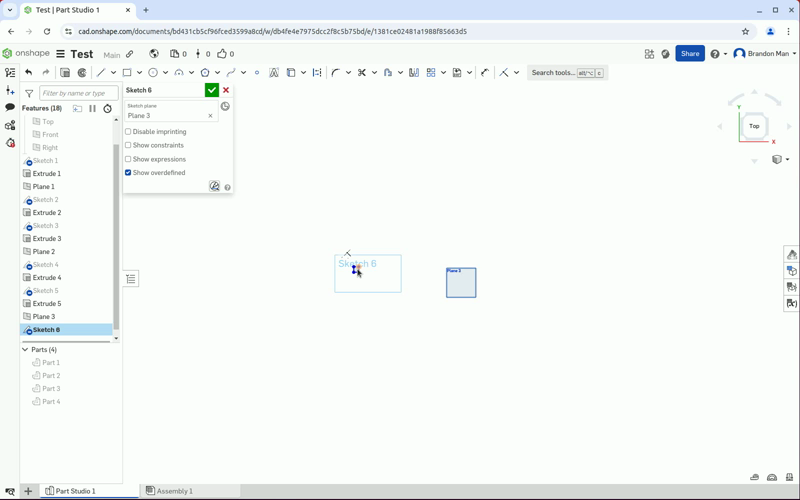
scroll(6)
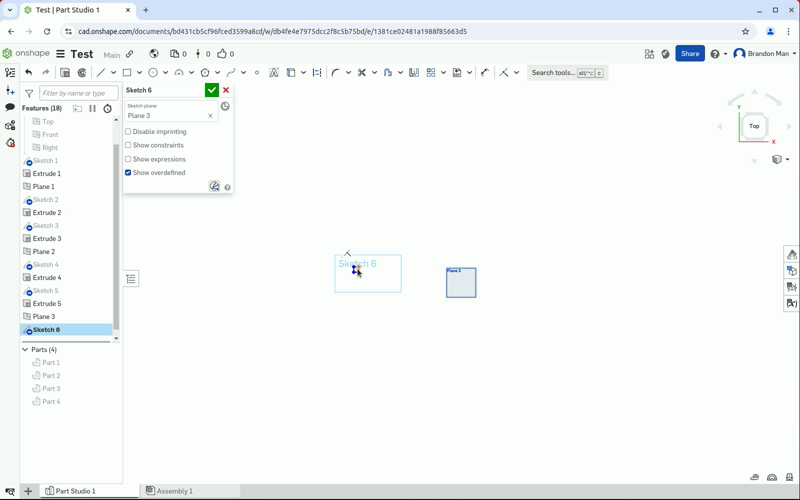
scroll(6)
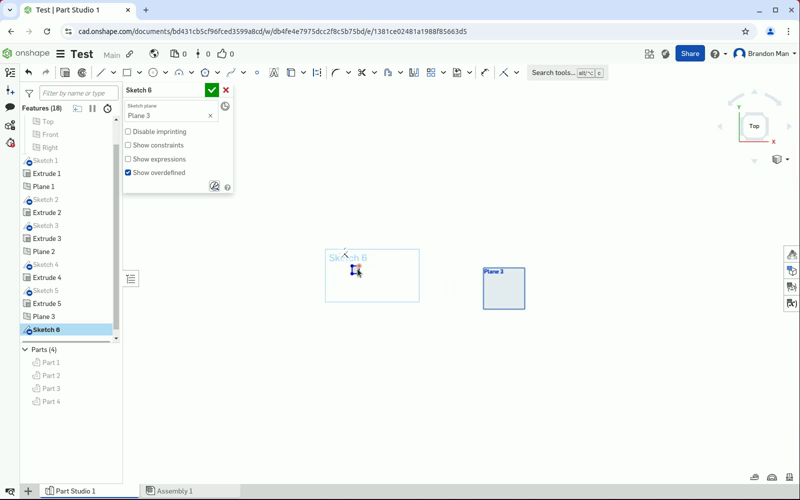
scroll(6)
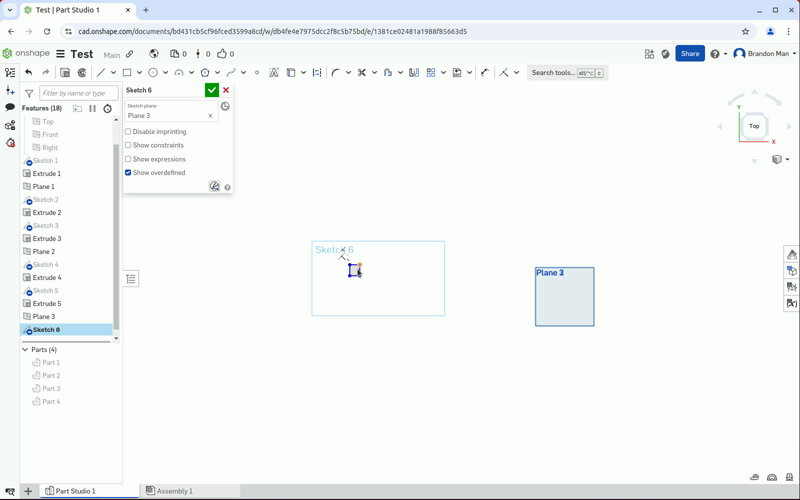
scroll(6)
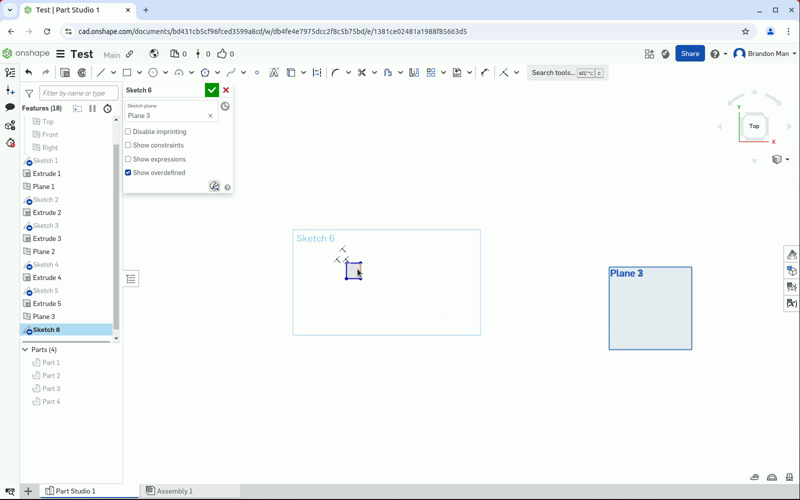
scroll(6)
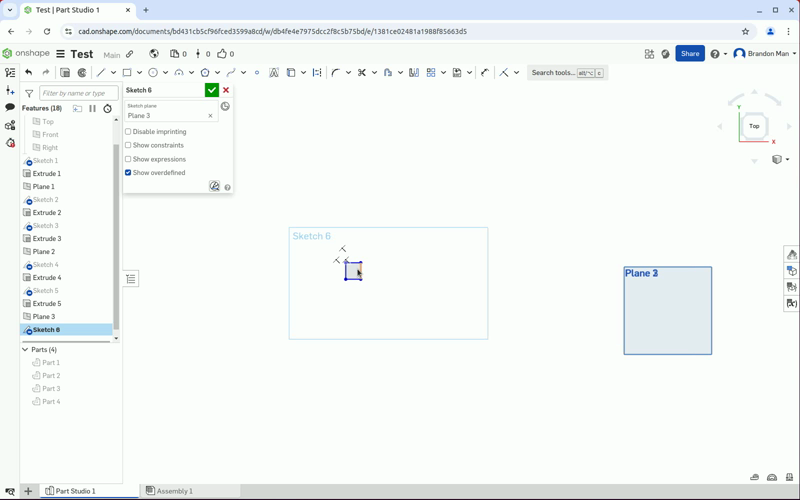
scroll(6)
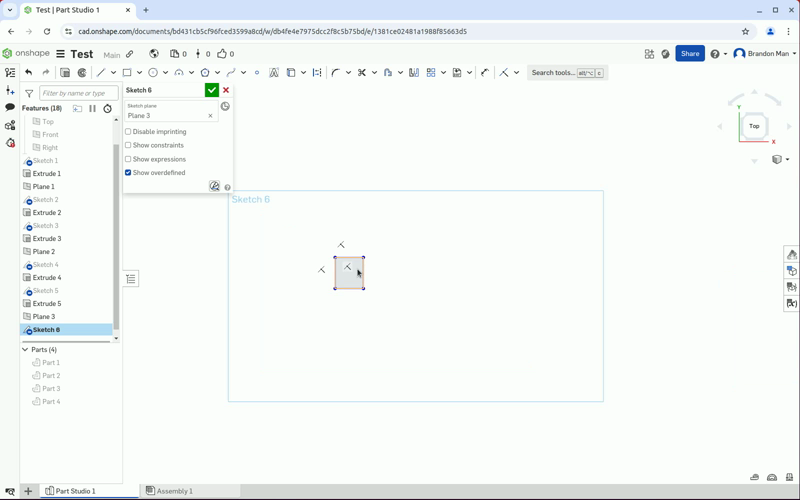
scroll(6)
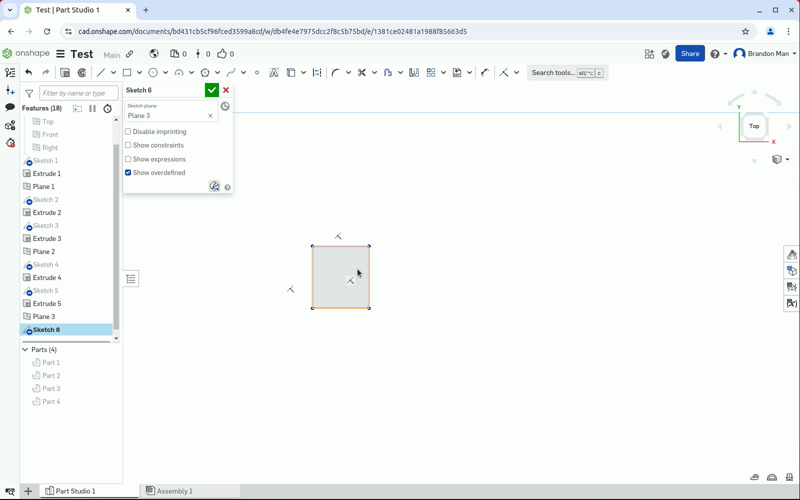
click(357, 268)
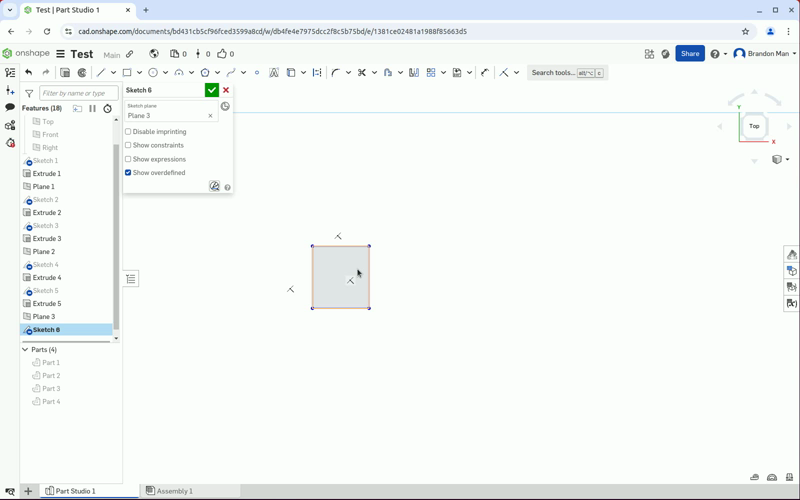
scroll(-6)
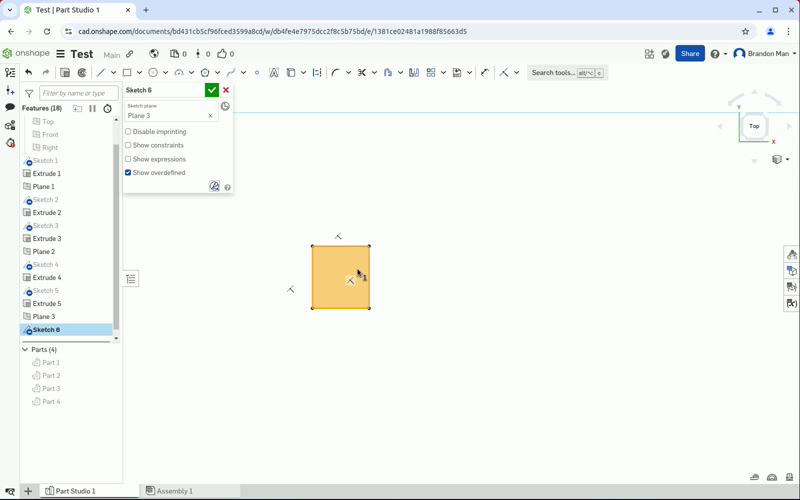
scroll(-6)
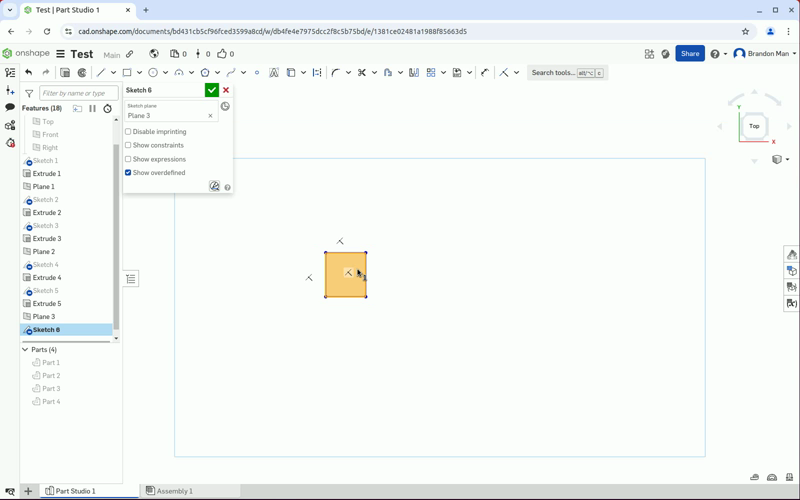
scroll(-6)
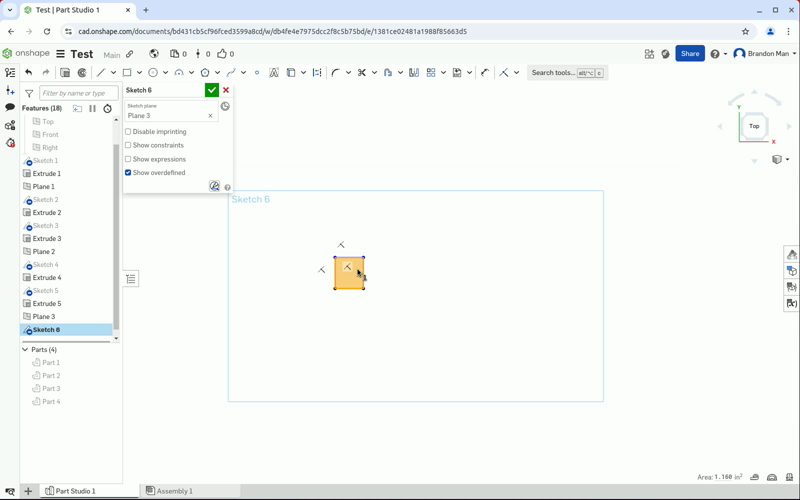
scroll(-6)
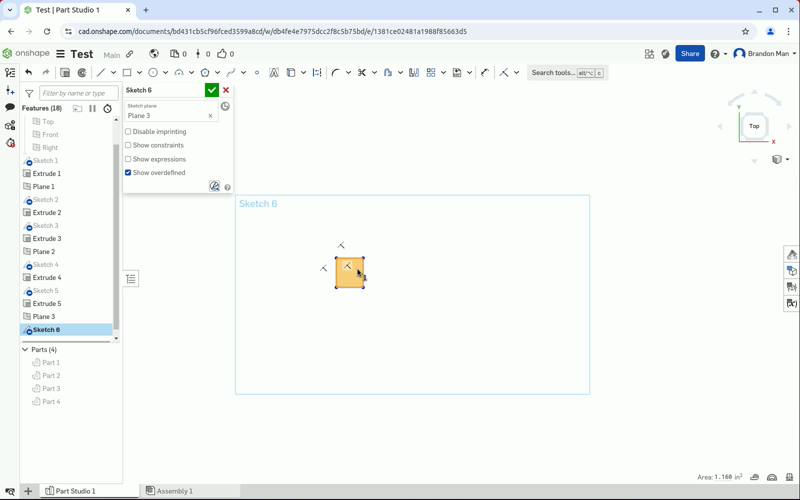
scroll(-6)
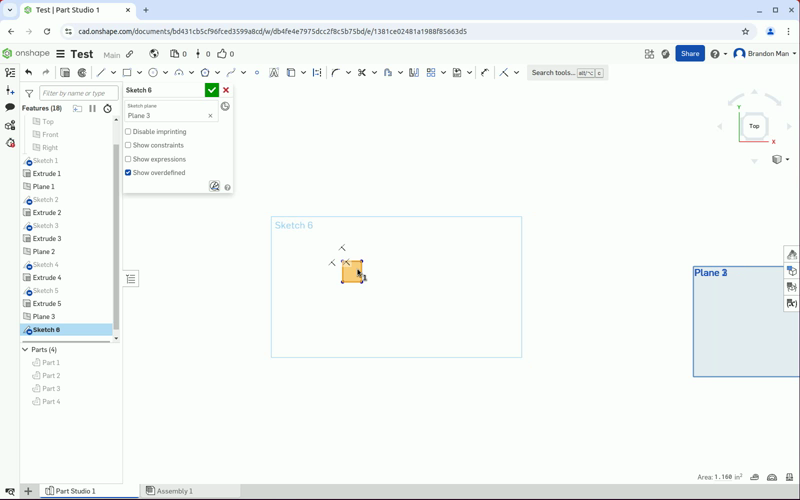
scroll(-6)
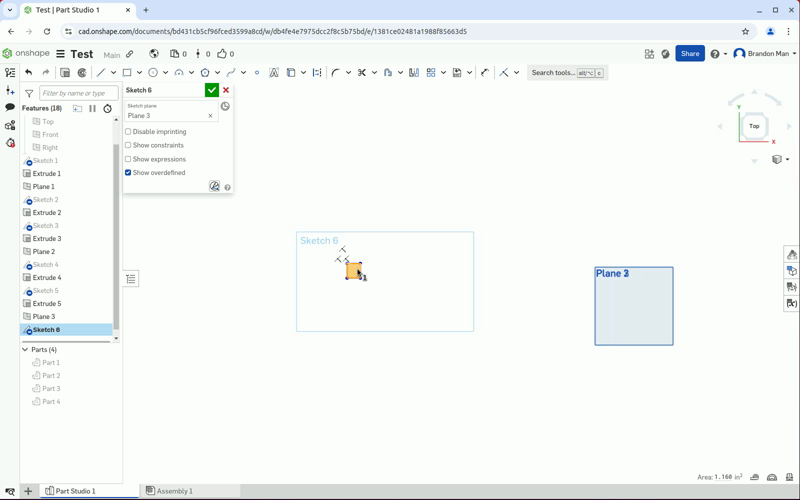
scroll(-6)
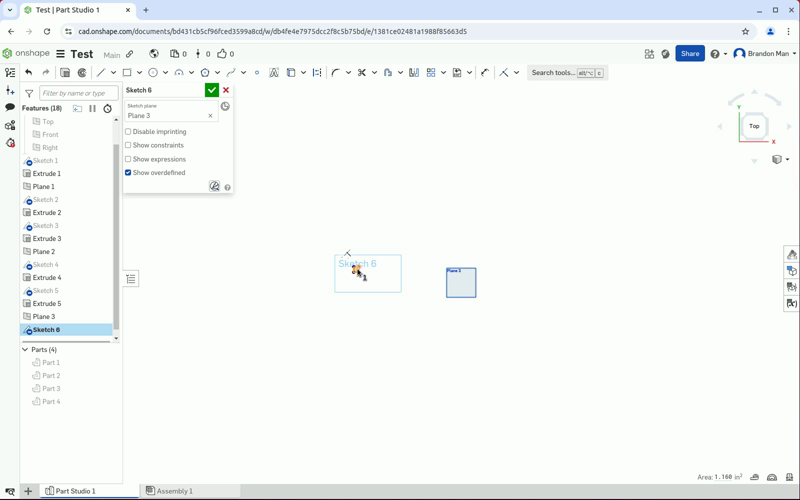
mouse_move(73, 352)
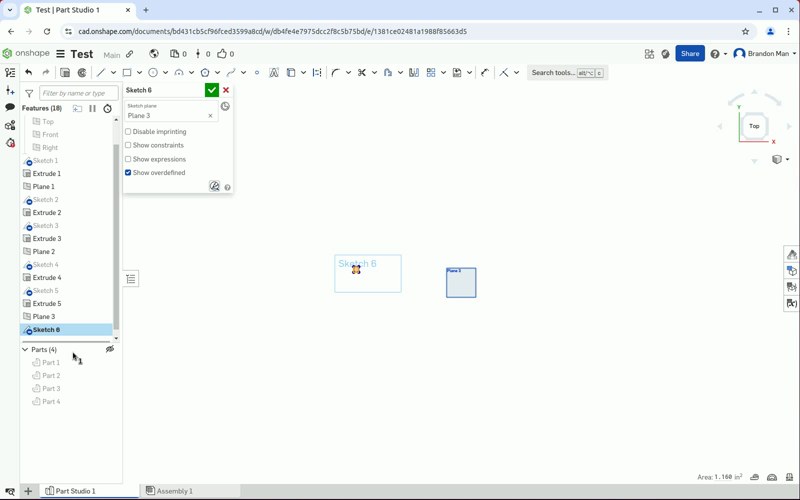
key(shift+y)
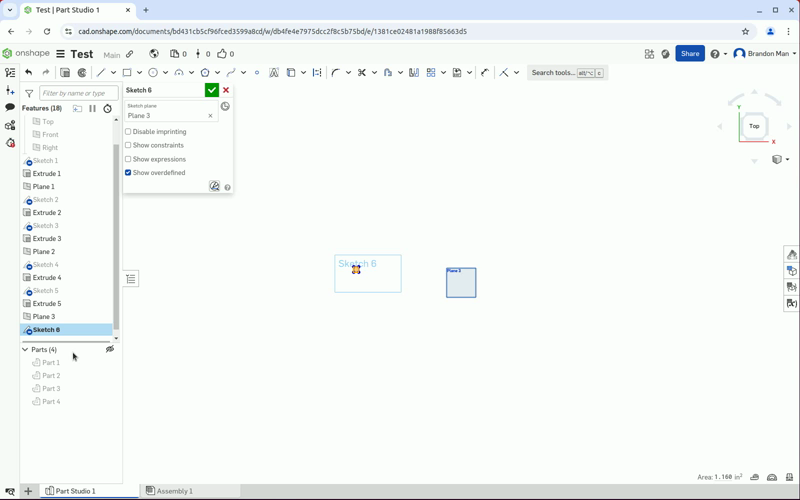
key(shift+e)
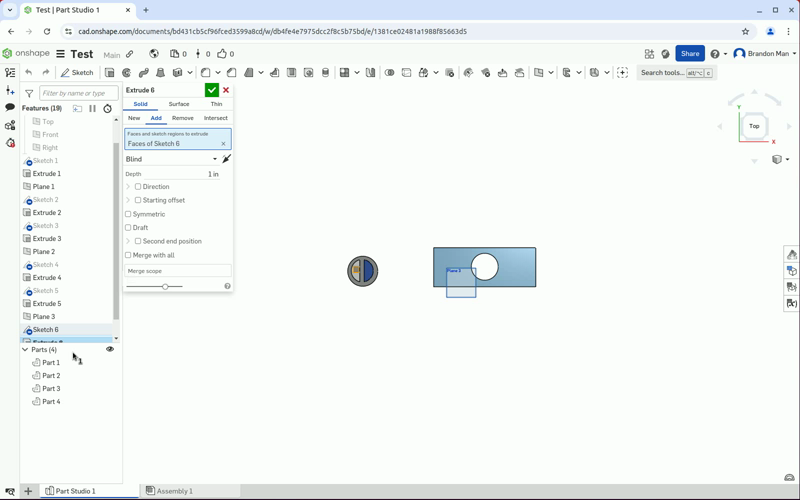
mouse_move(143, 106)
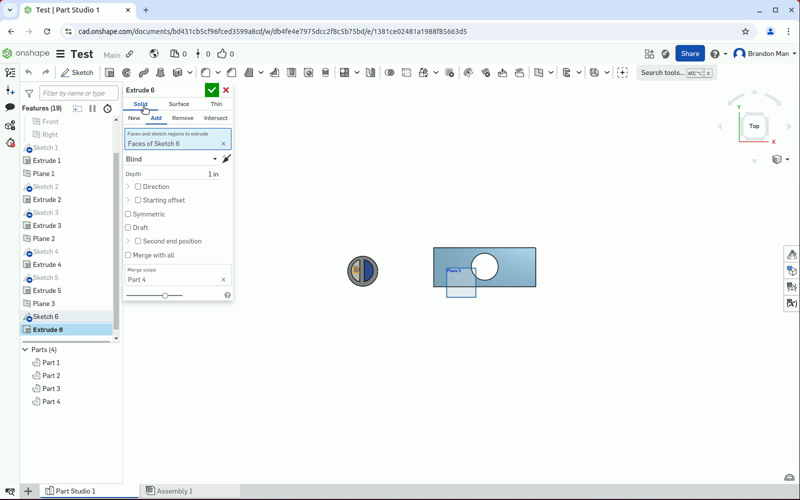
click(143, 106)
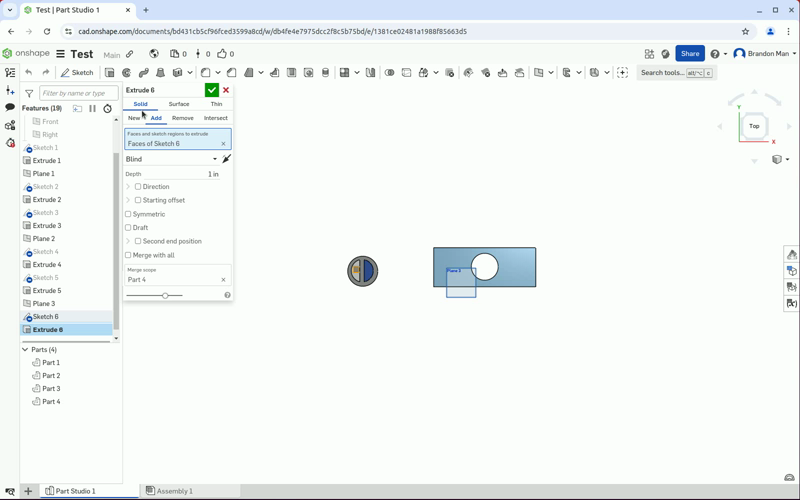
mouse_move(137, 120)
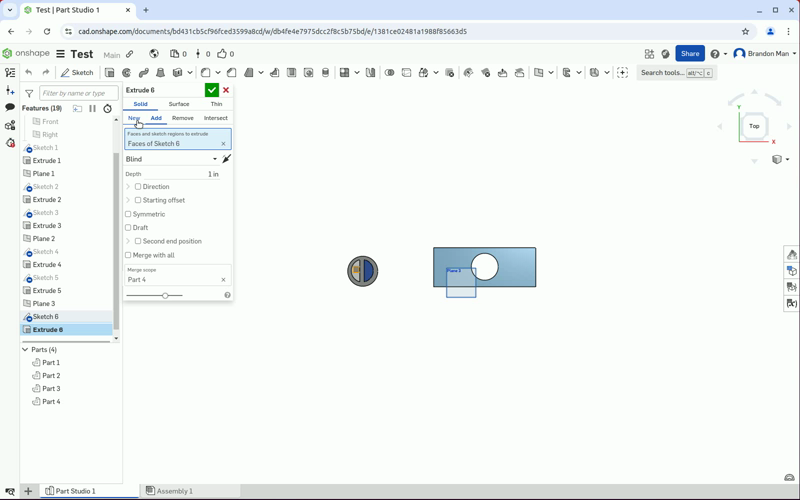
click(137, 120)
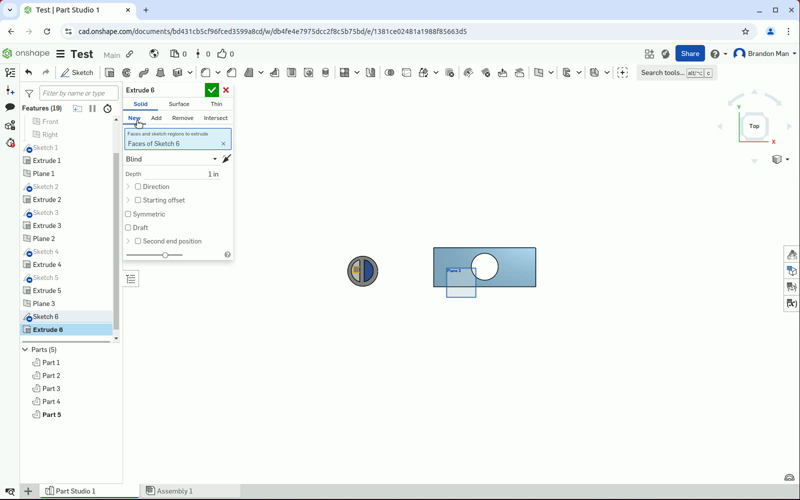
key(tab, 4)
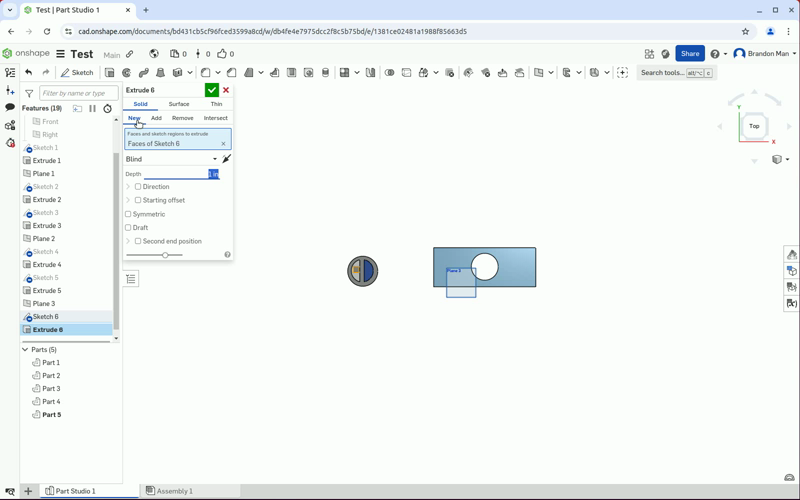
text(0.963)
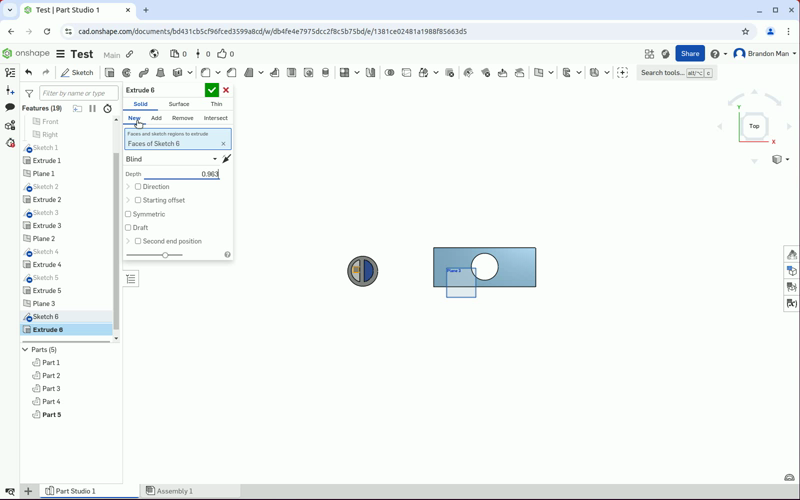
key(enter)
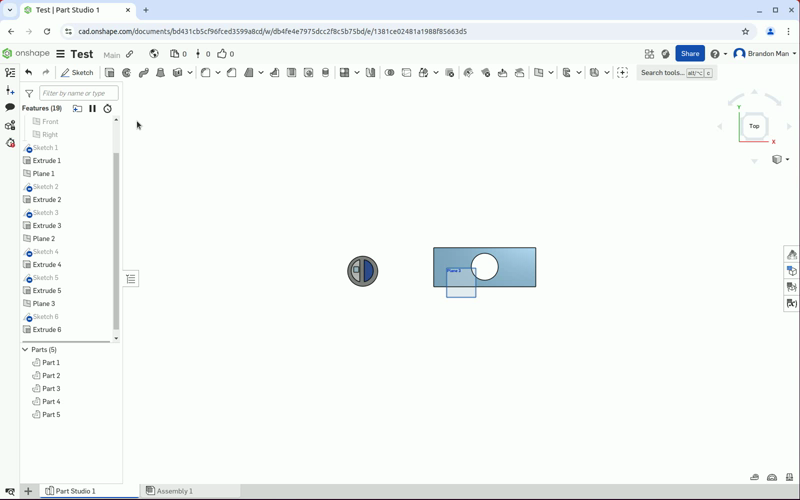
key(shift+h)
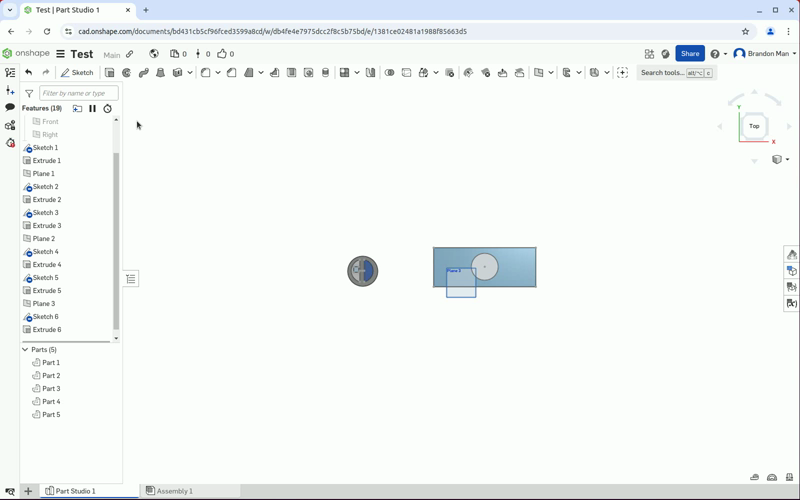
key(shift+h)
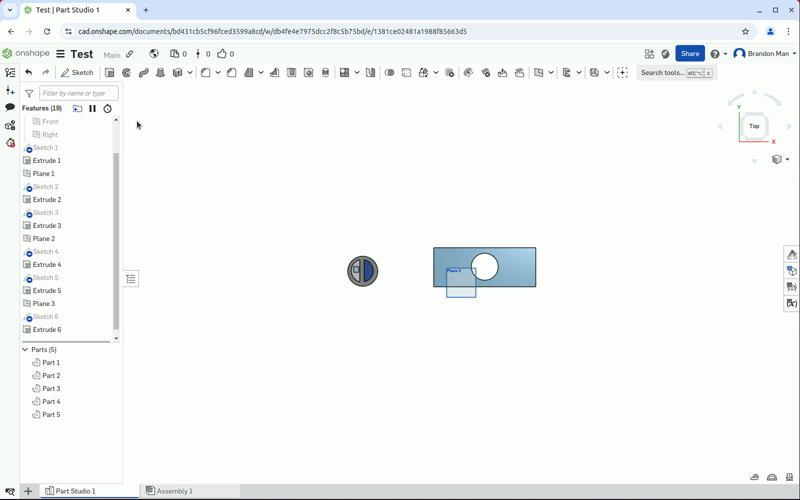
mouse_move(69, 150)
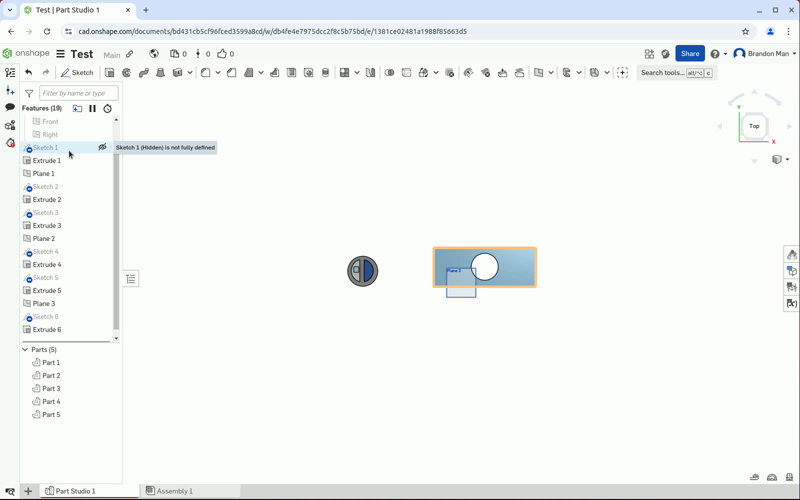
click(69, 150)
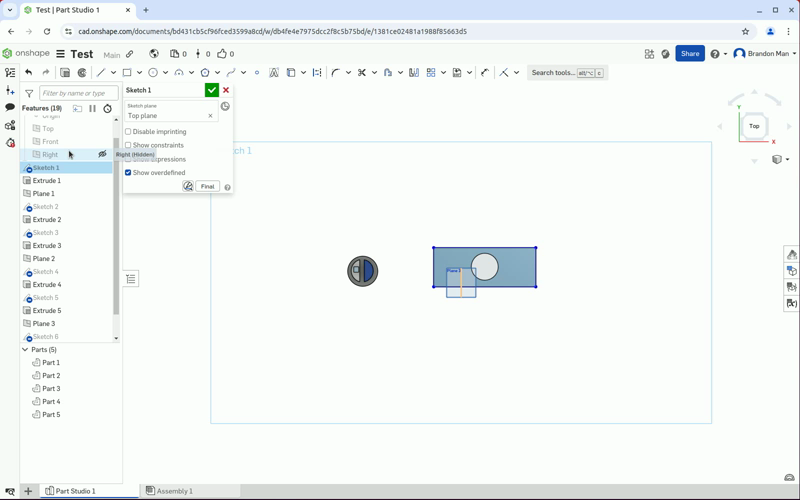
mouse_move(229, 92)
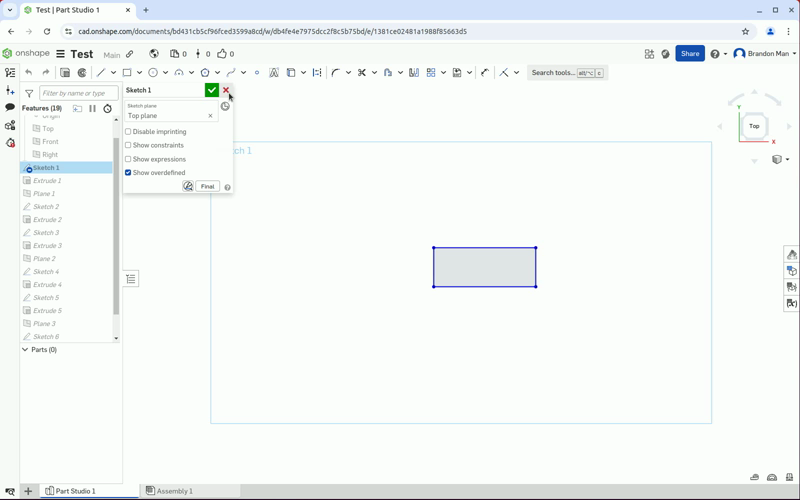
click(229, 92)
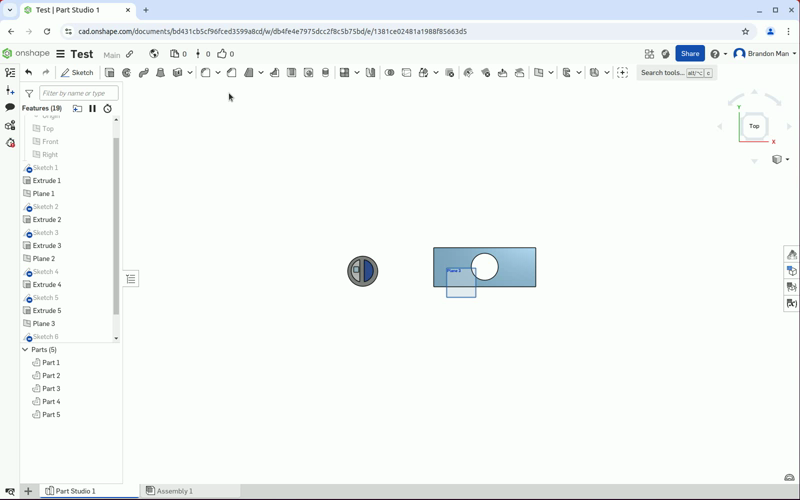
key(shift+s)
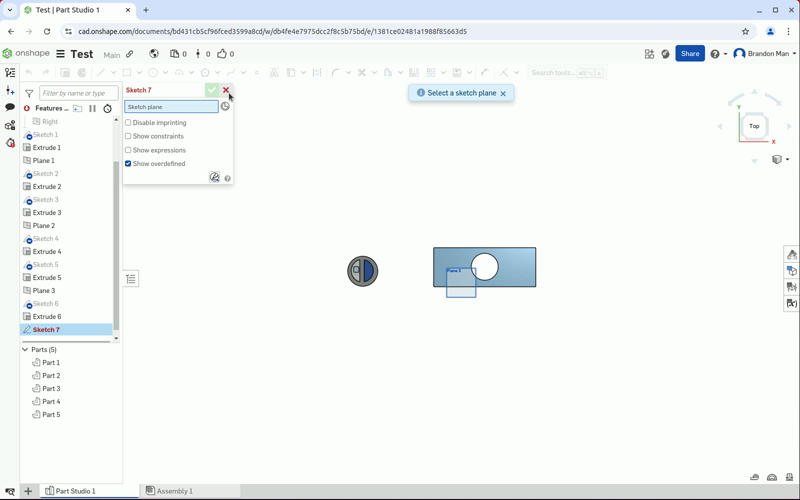
mouse_move(69, 293)
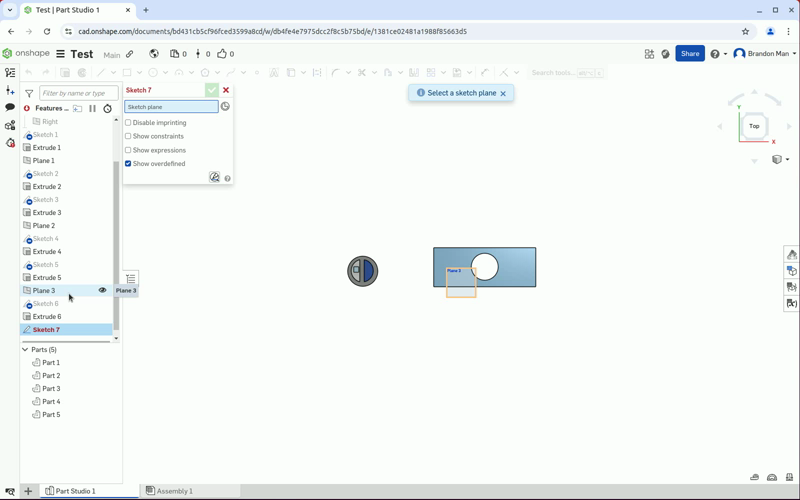
click(69, 293)
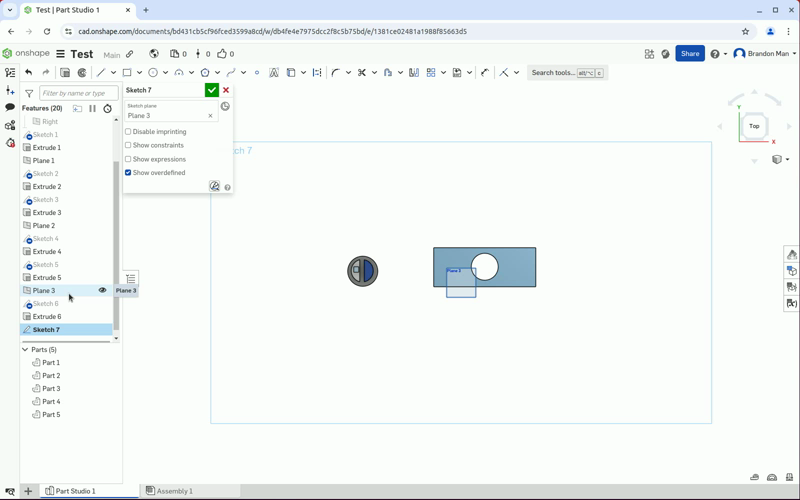
mouse_move(73, 352)
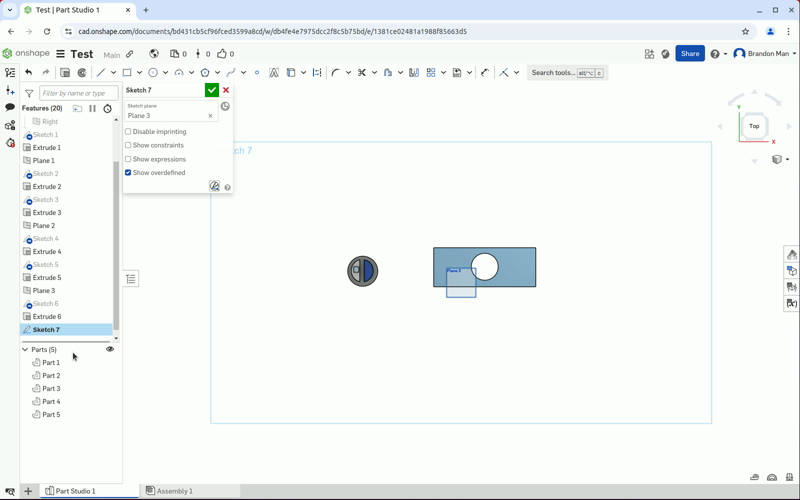
key(y)
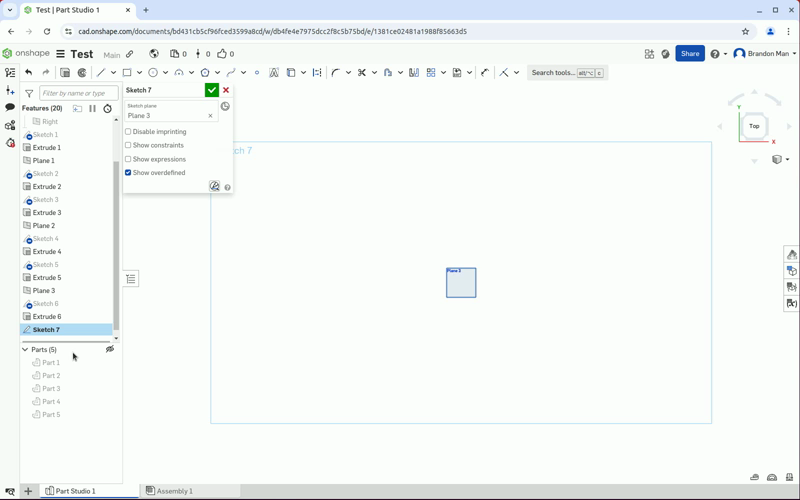
key(l)
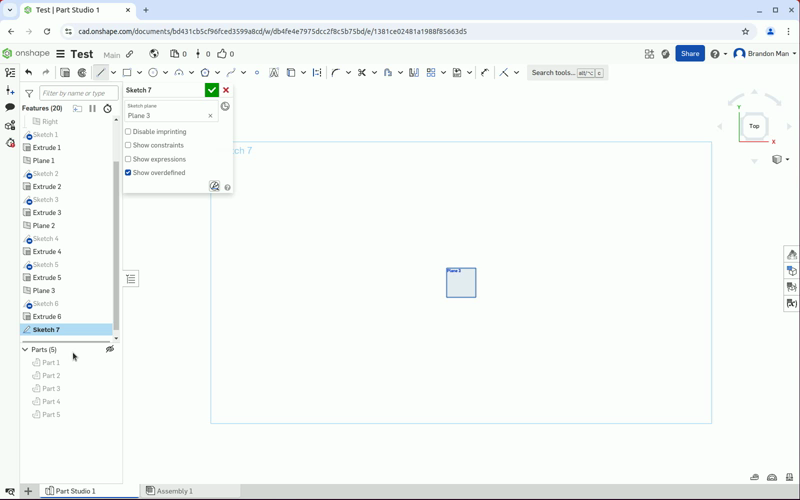
key_down(shift)
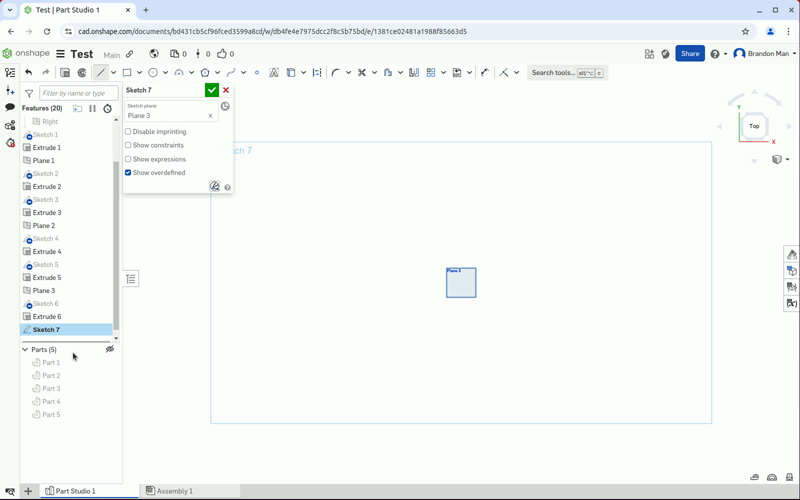
mouse_move(365, 272)
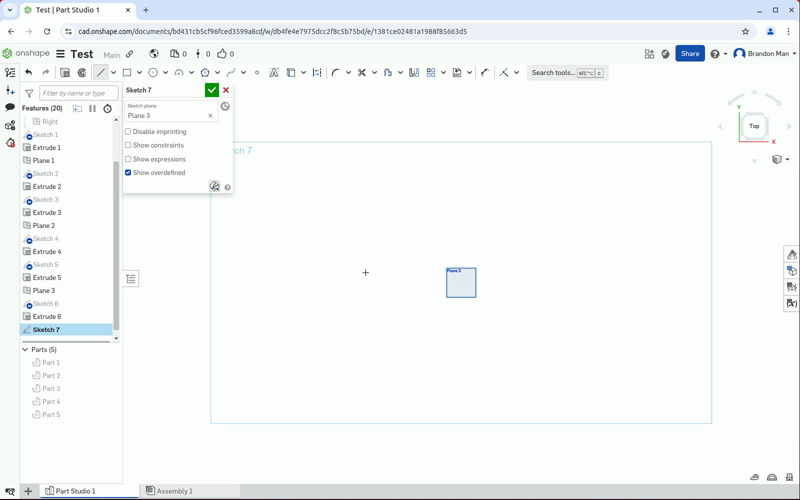
click(365, 272)
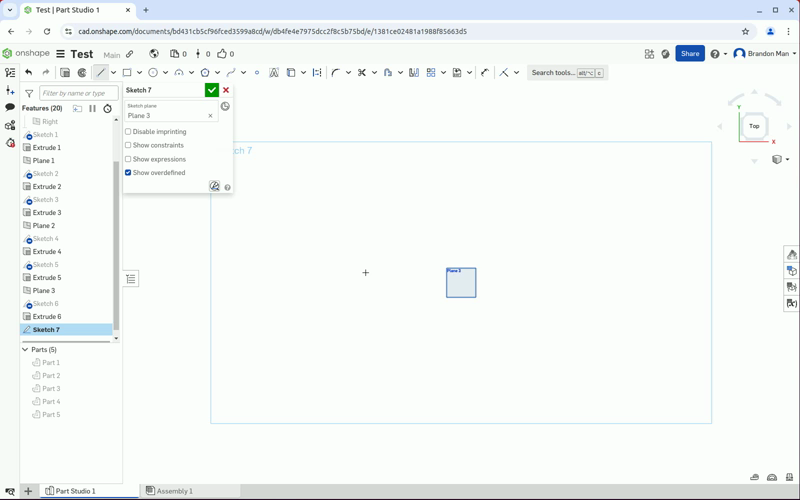
key_up(shift)
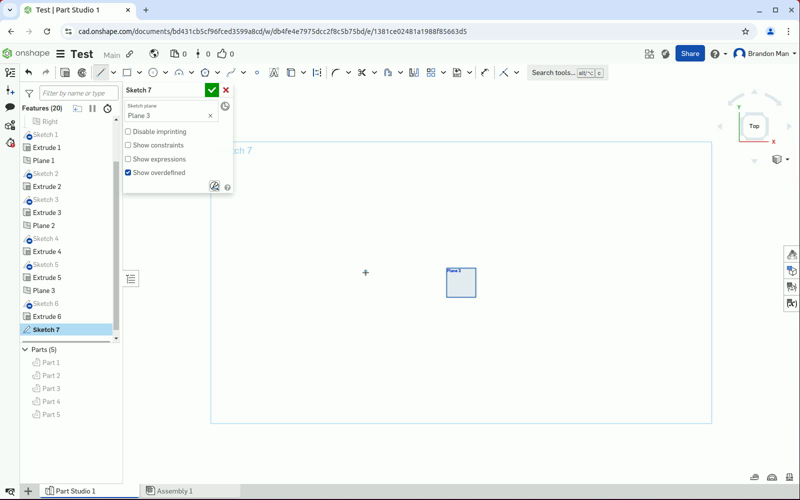
key_down(shift)
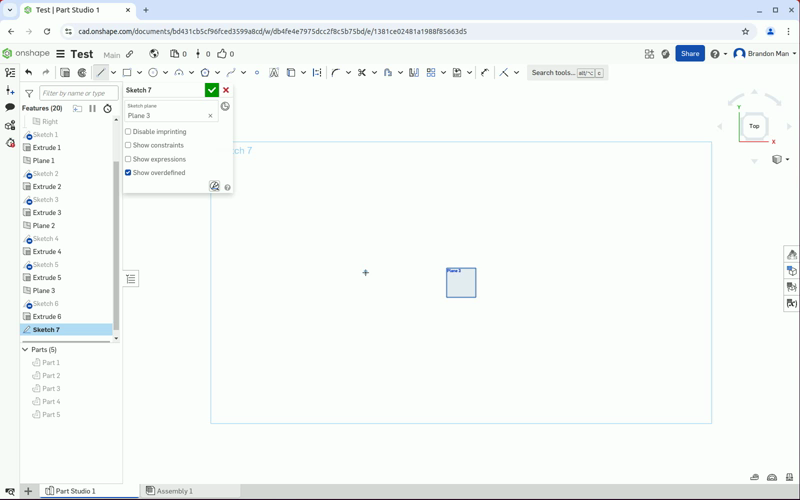
mouse_move(395, 272)
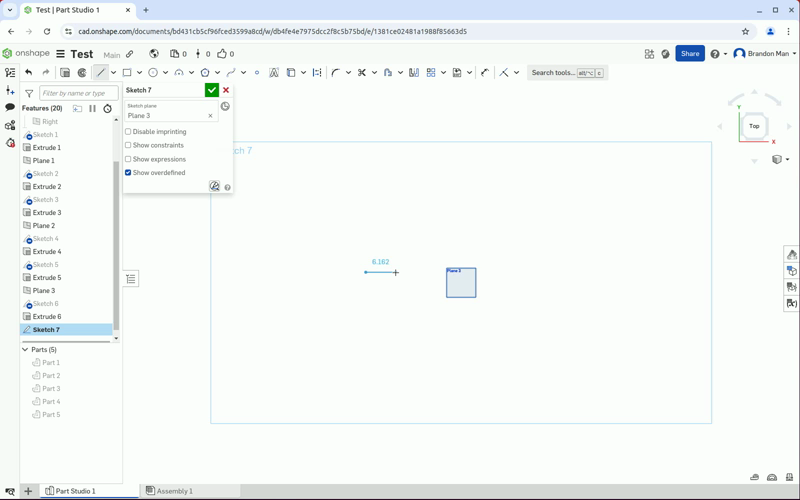
mouse_move(370, 272)
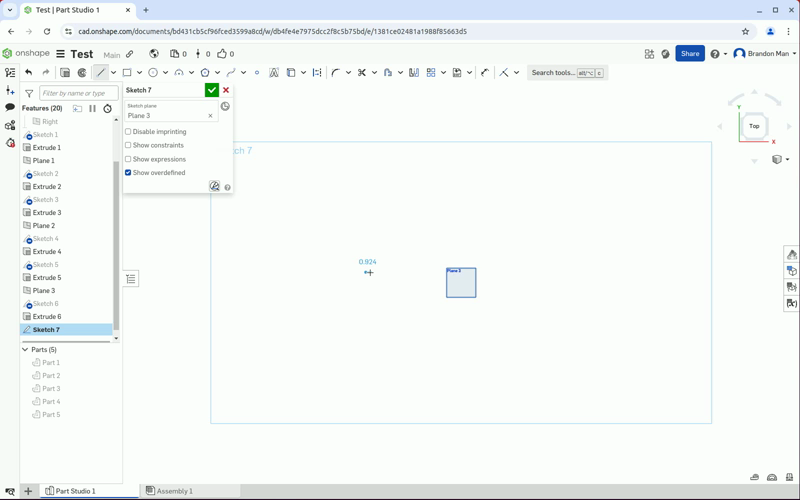
scroll(6)
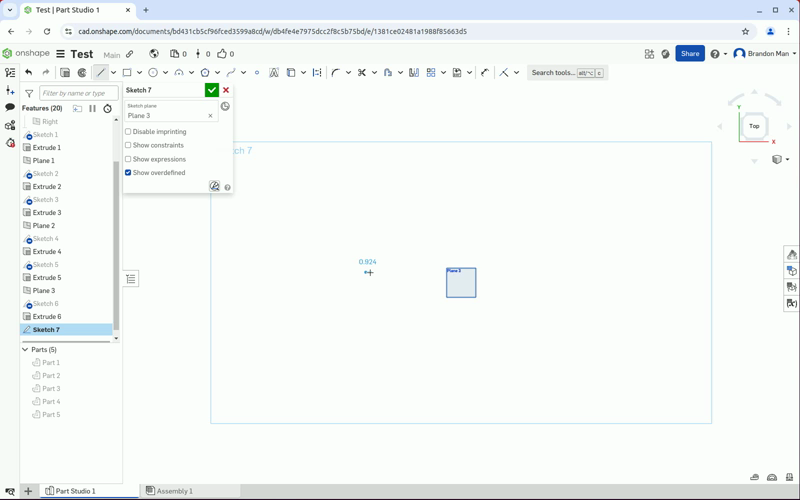
scroll(6)
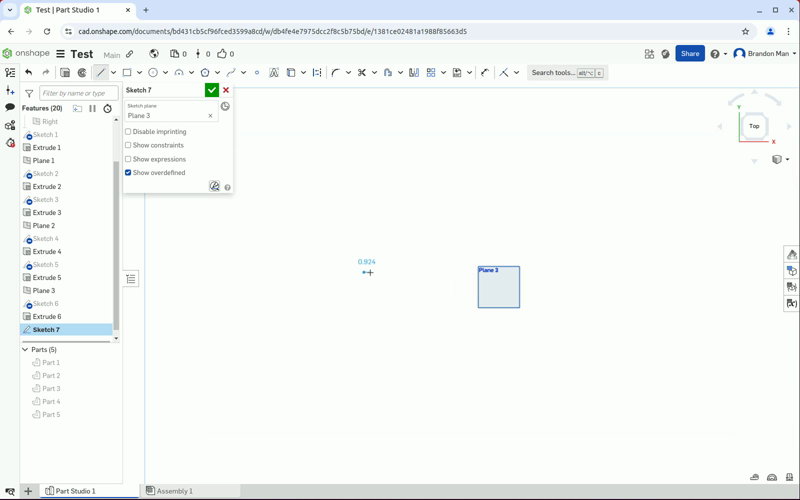
scroll(6)
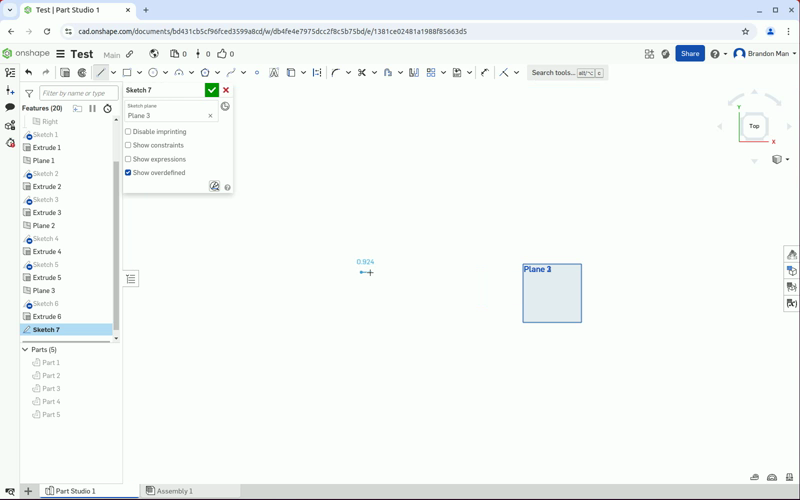
scroll(6)
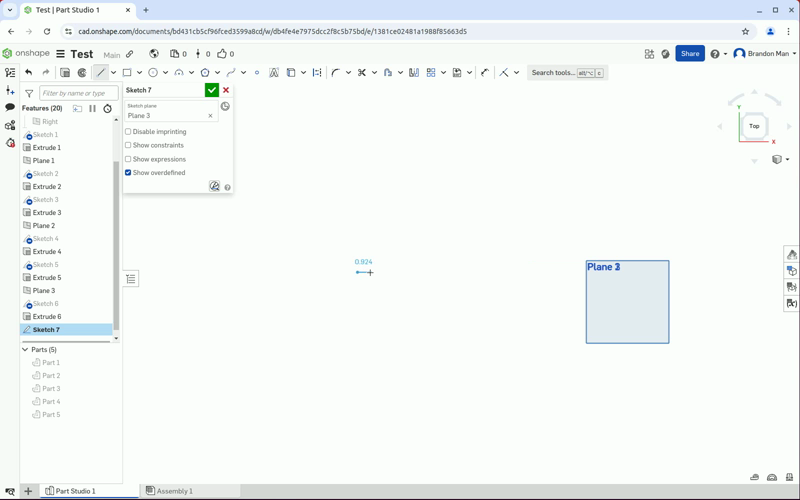
scroll(6)
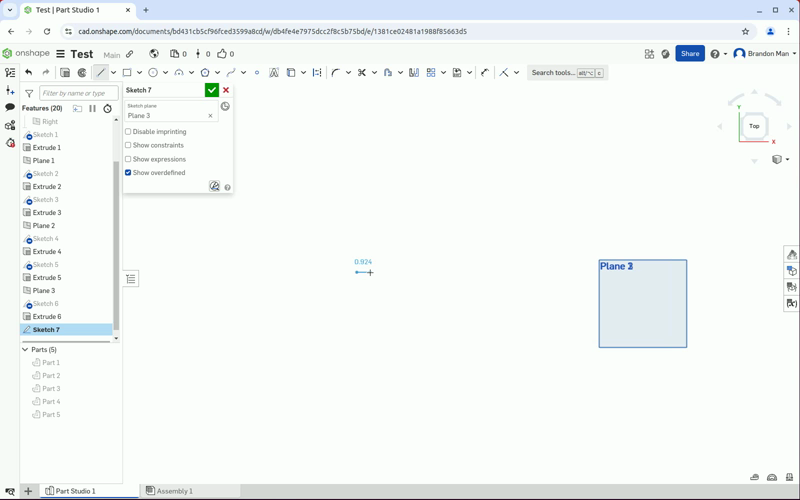
scroll(6)
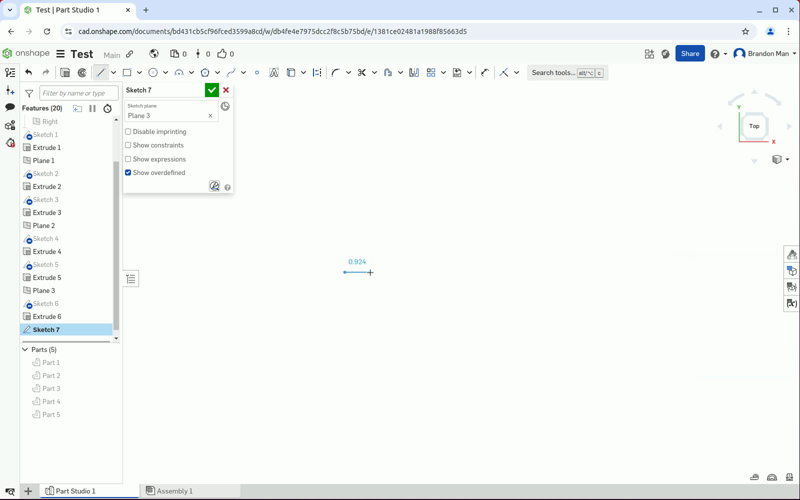
scroll(6)
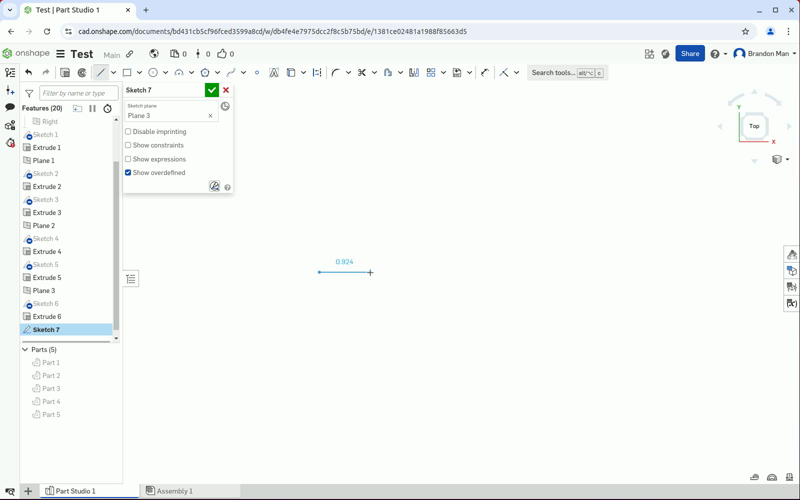
click(370, 272)
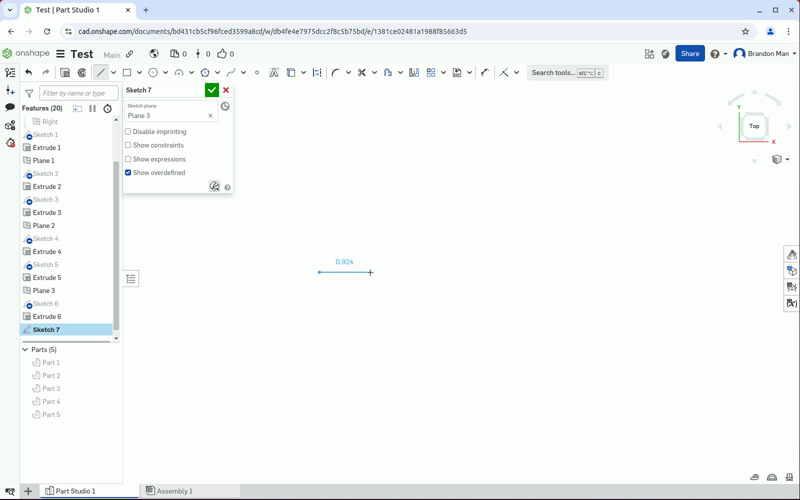
scroll(-6)
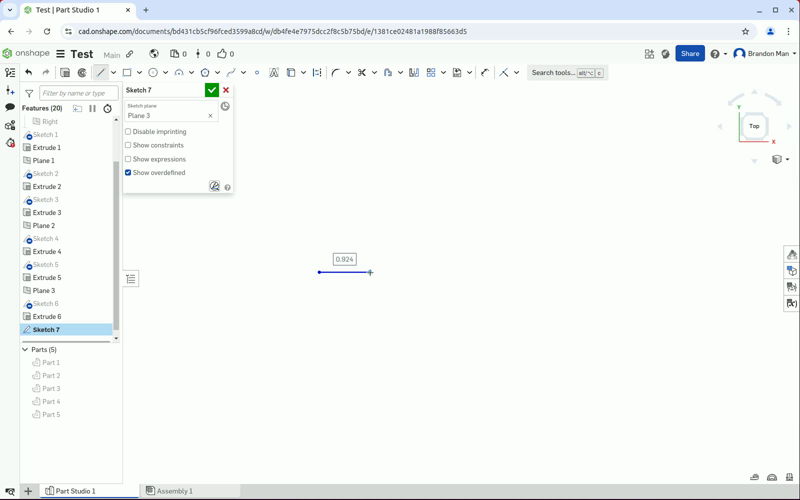
scroll(-6)
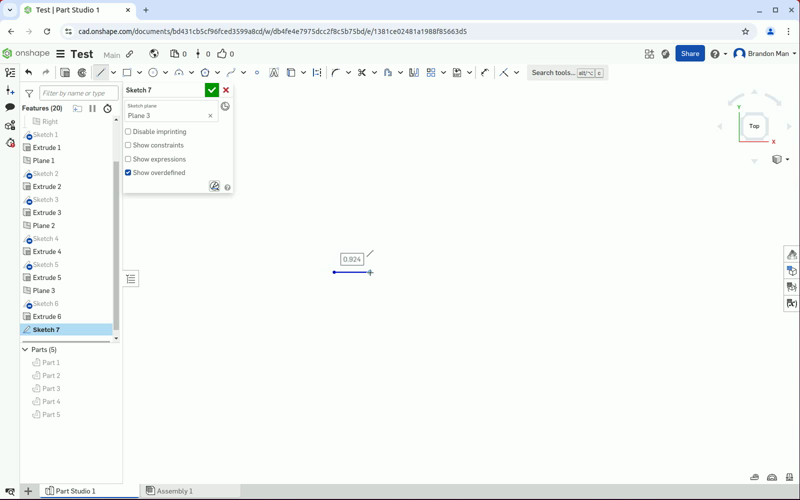
scroll(-6)
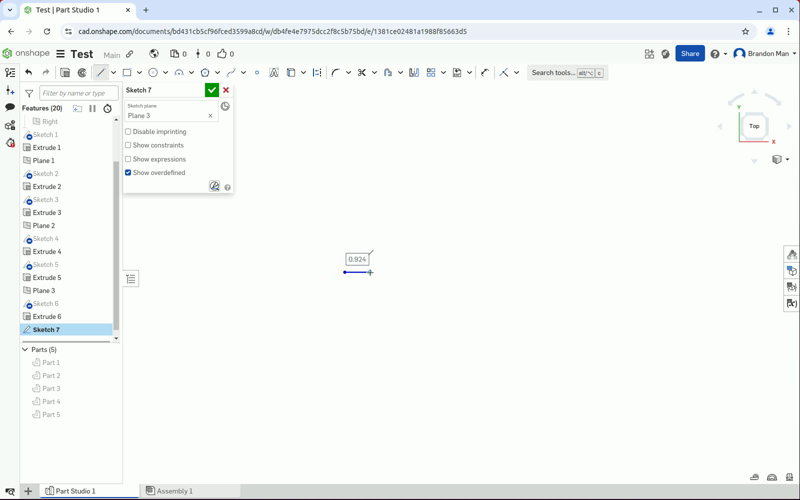
scroll(-6)
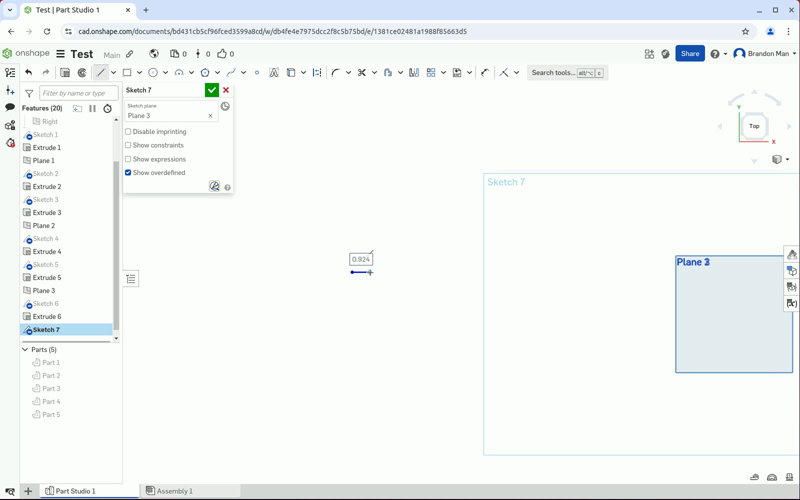
scroll(-6)
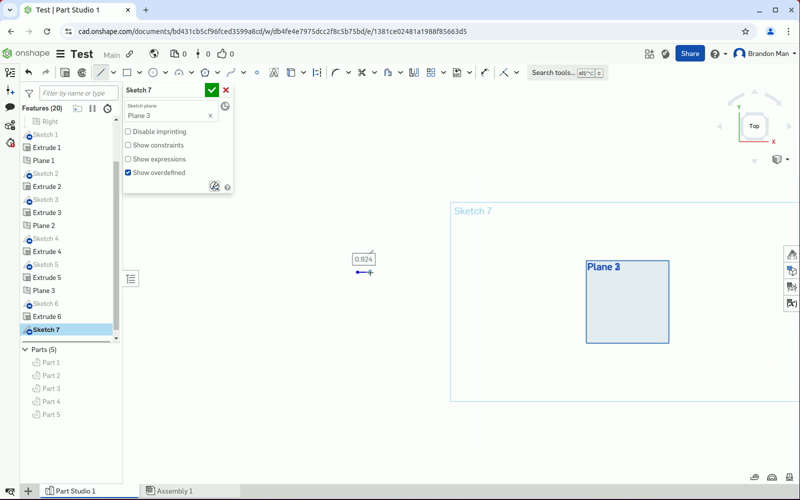
scroll(-6)
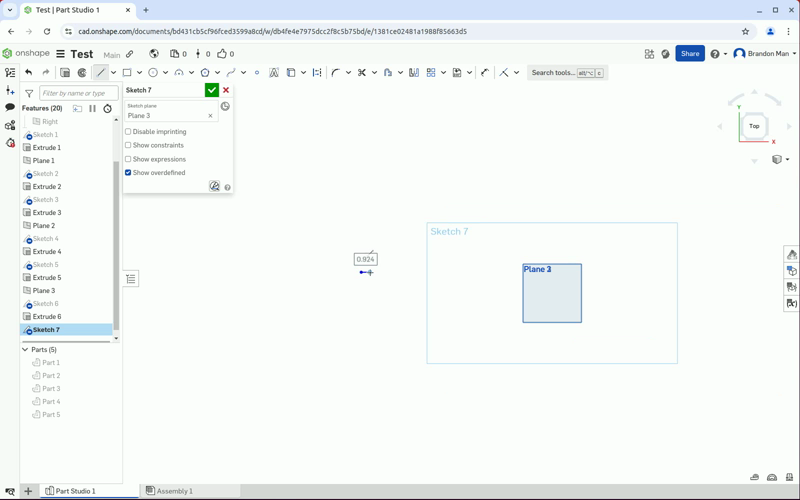
scroll(-6)
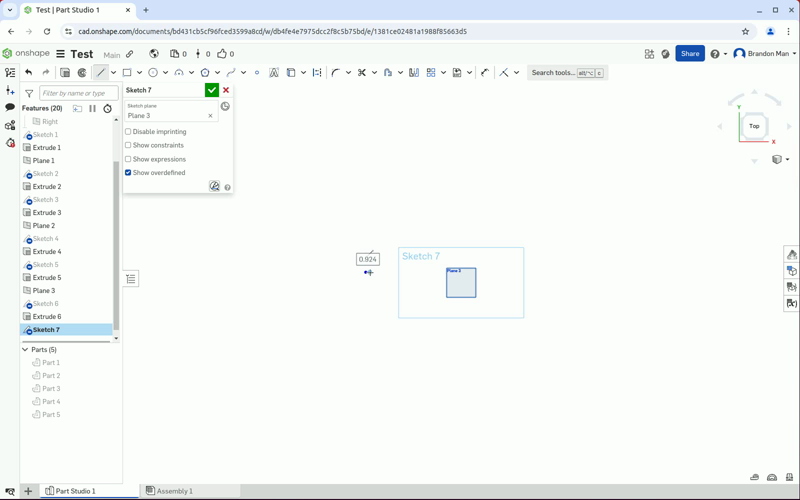
key_up(shift)
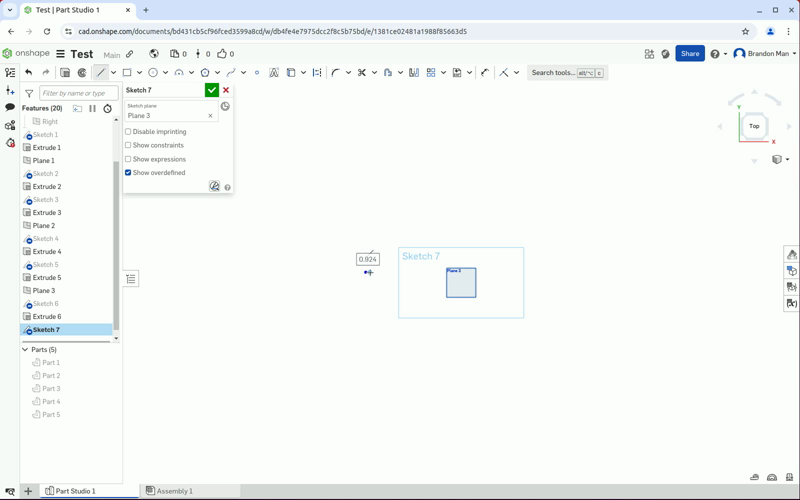
key_down(shift)
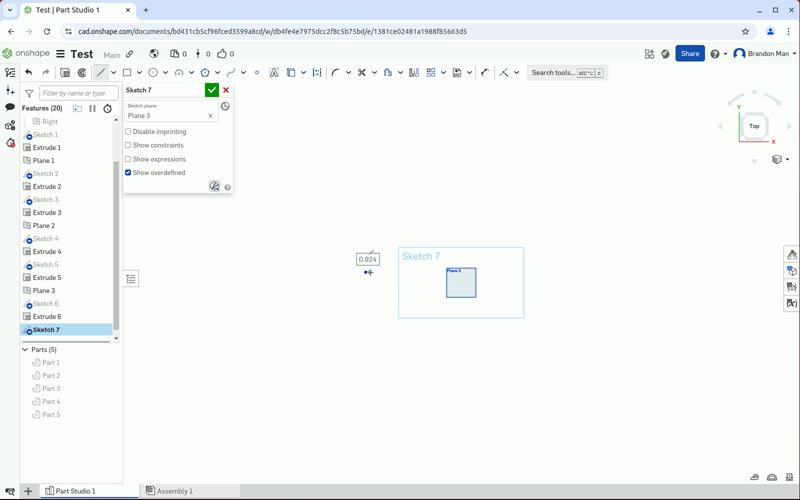
mouse_move(400, 272)
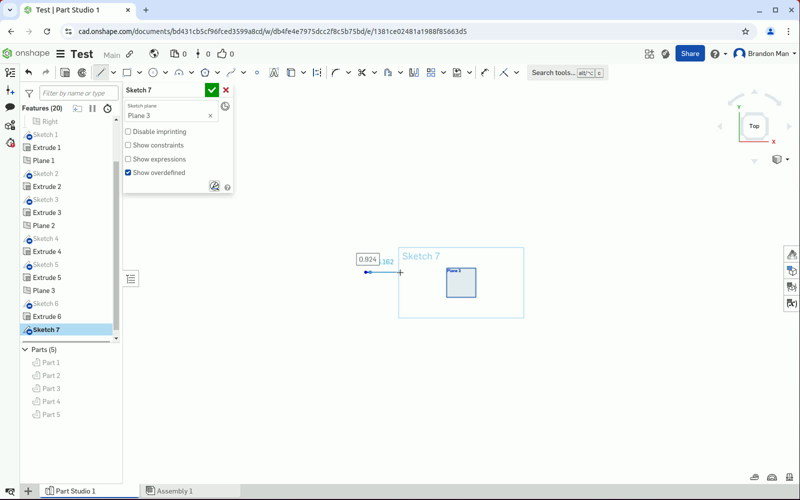
mouse_move(370, 266)
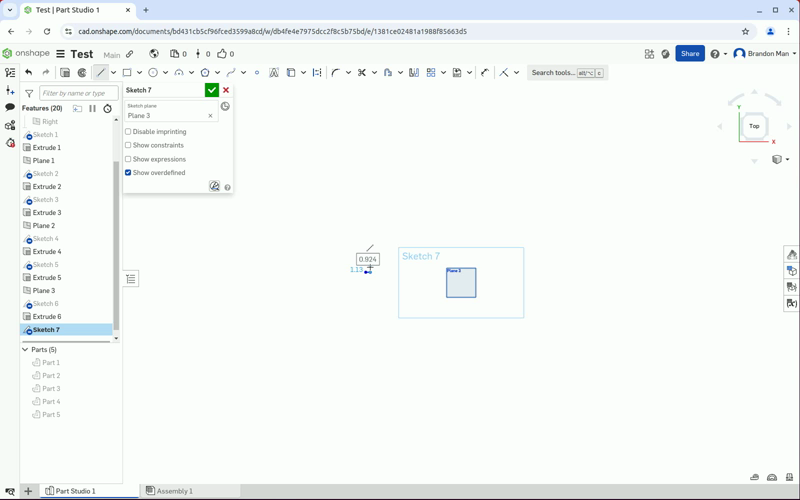
scroll(6)
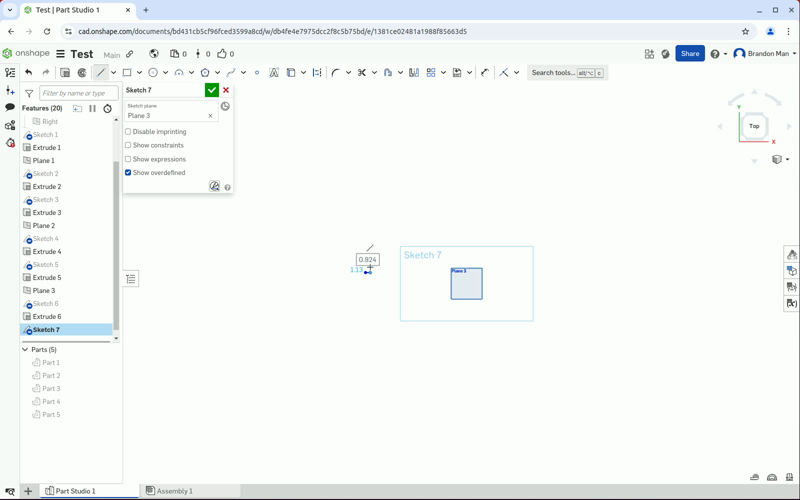
scroll(6)
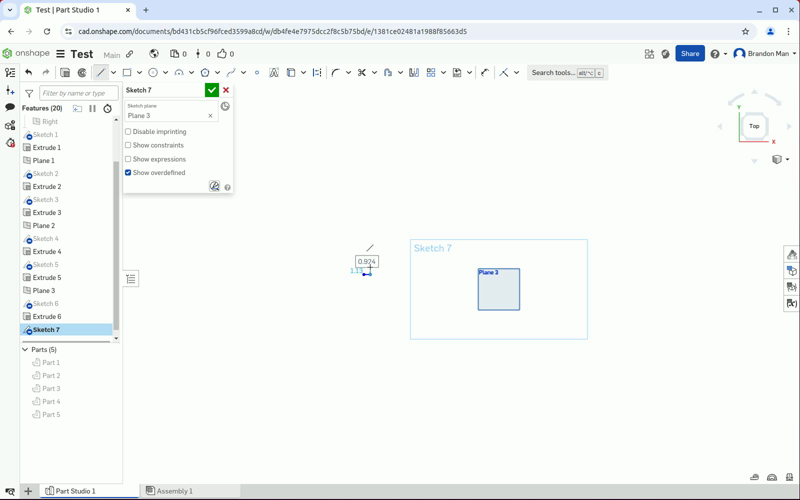
scroll(6)
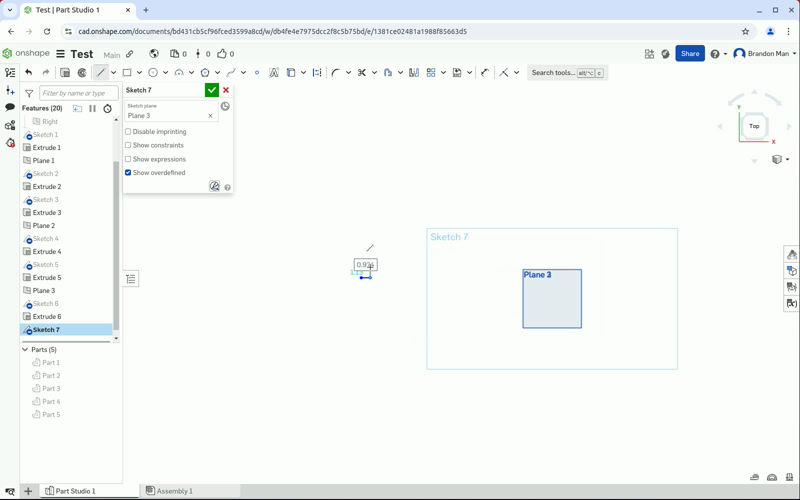
scroll(6)
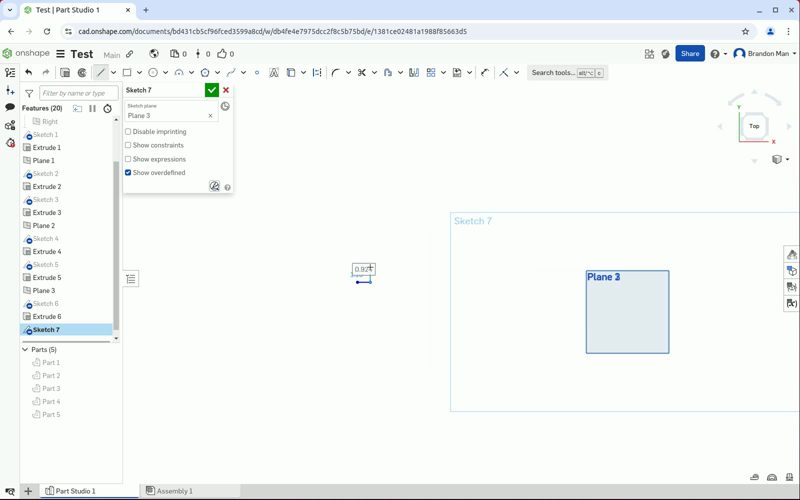
scroll(6)
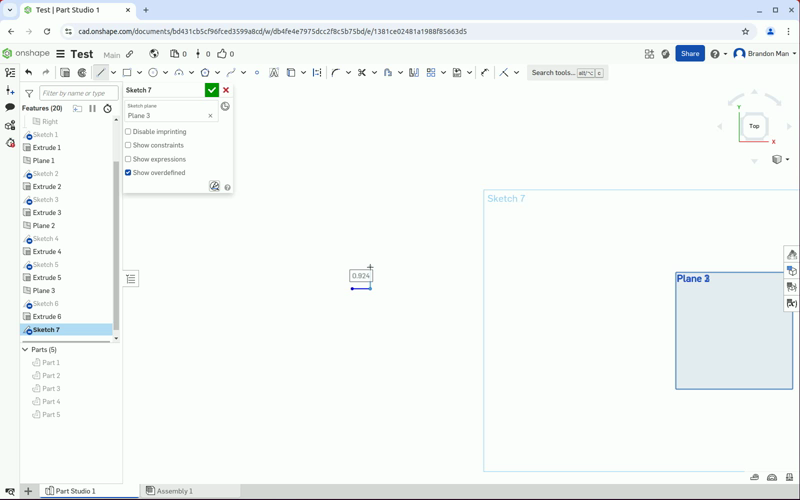
scroll(6)
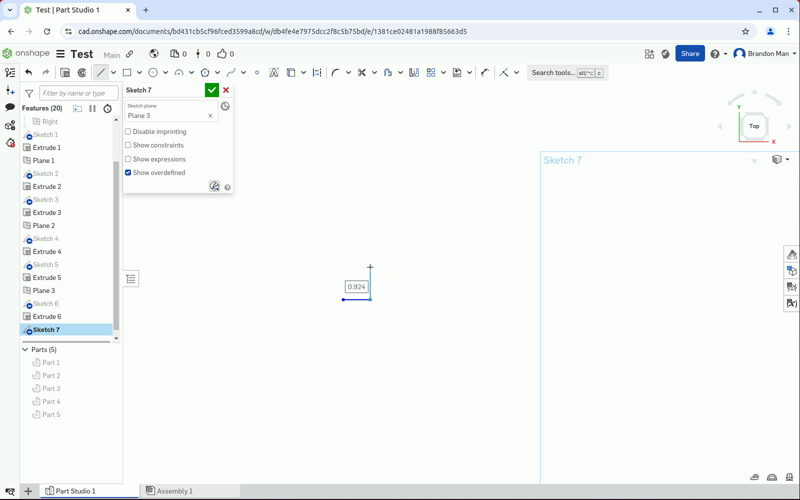
scroll(6)
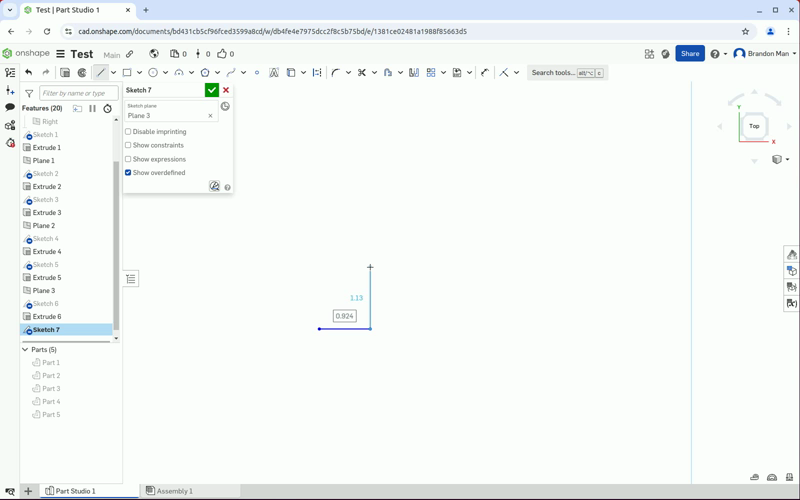
click(370, 266)
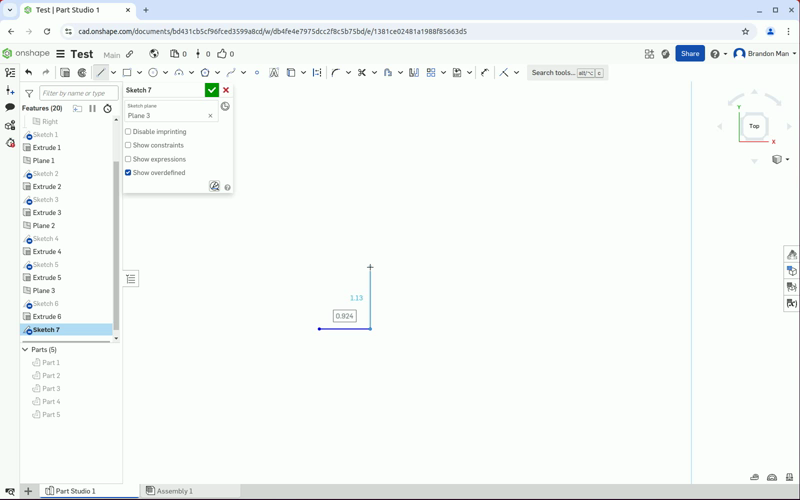
scroll(-6)
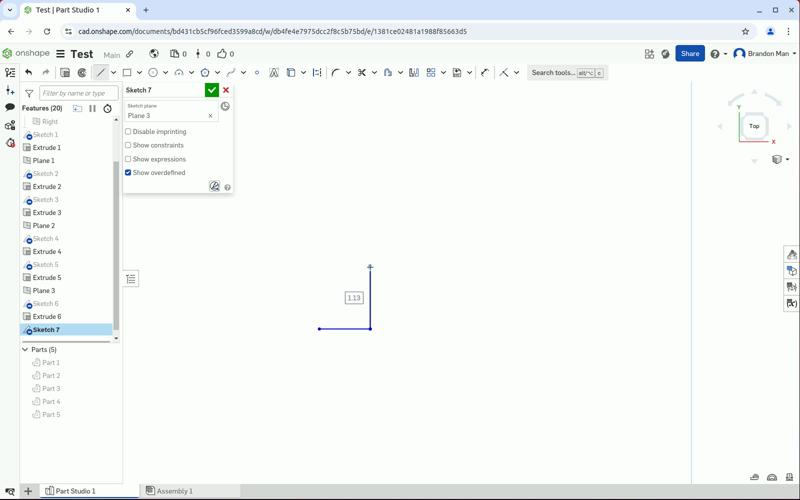
scroll(-6)
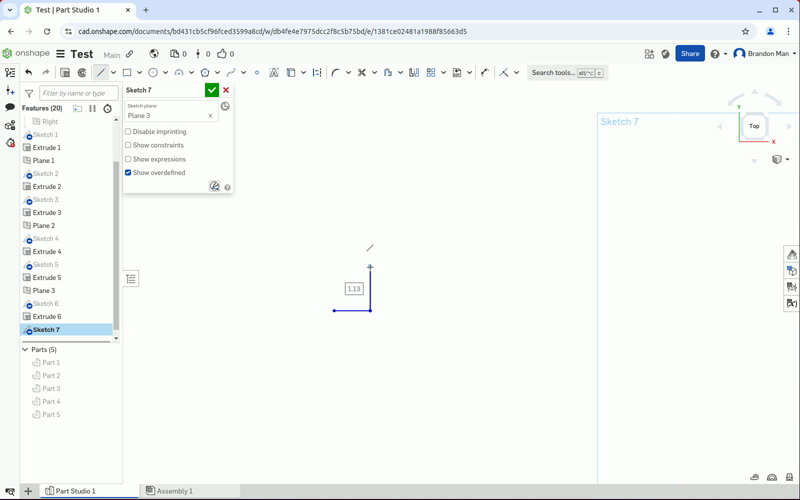
scroll(-6)
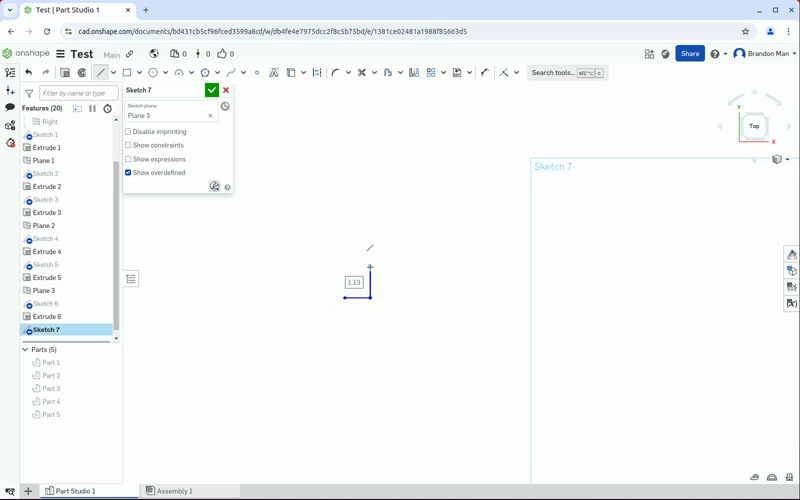
scroll(-6)
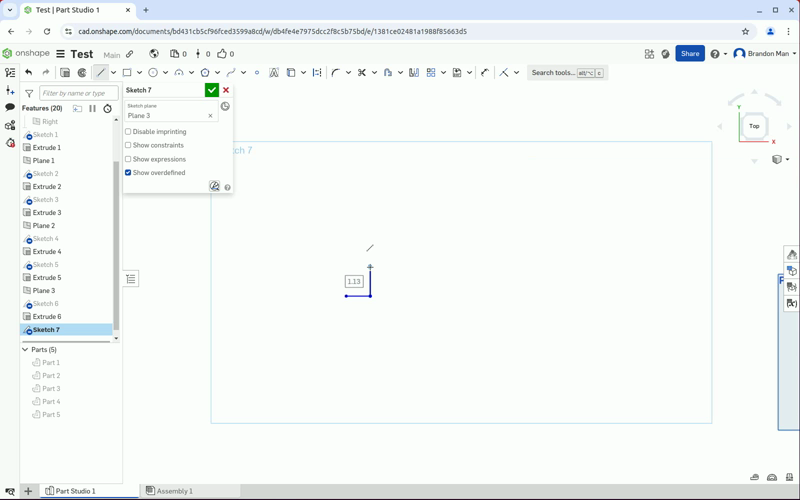
scroll(-6)
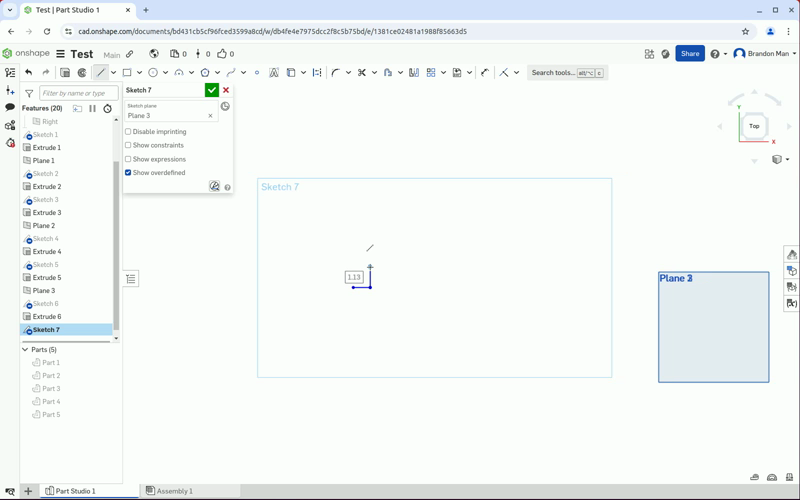
scroll(-6)
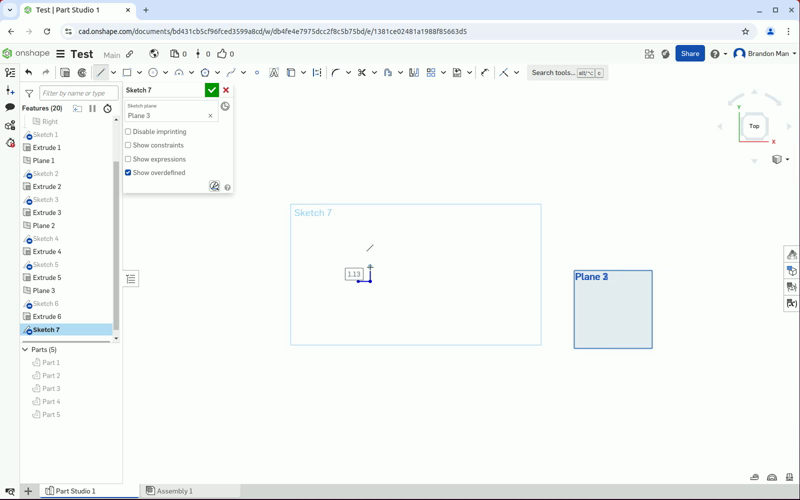
scroll(-6)
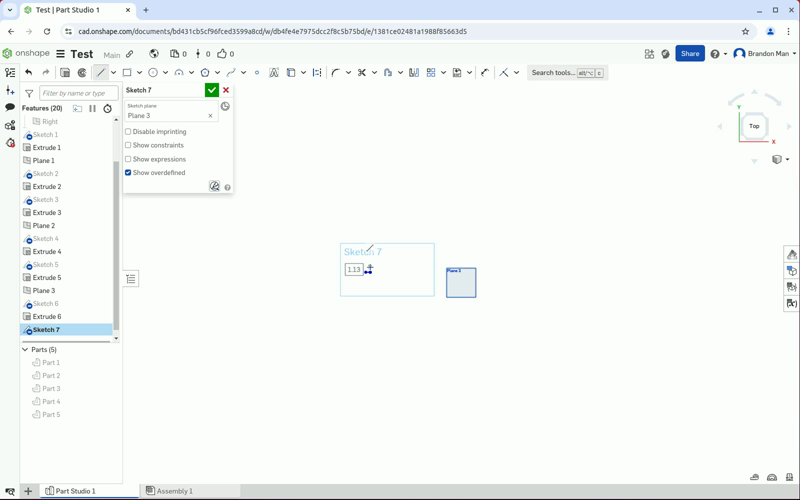
key_up(shift)
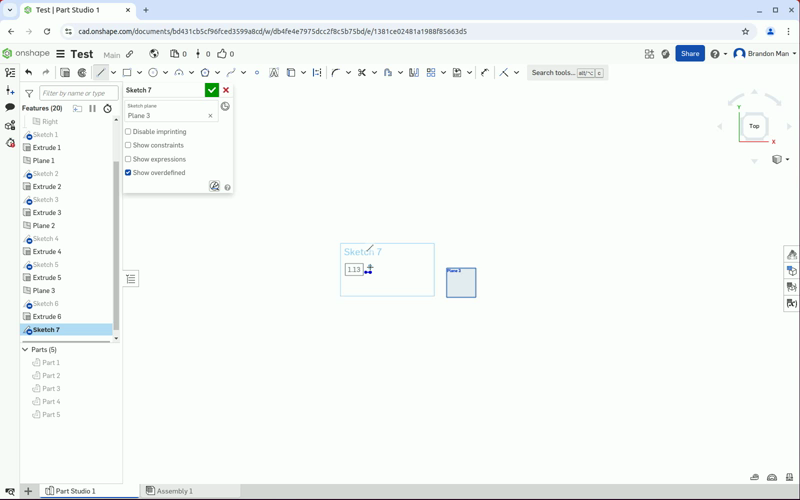
key_down(shift)
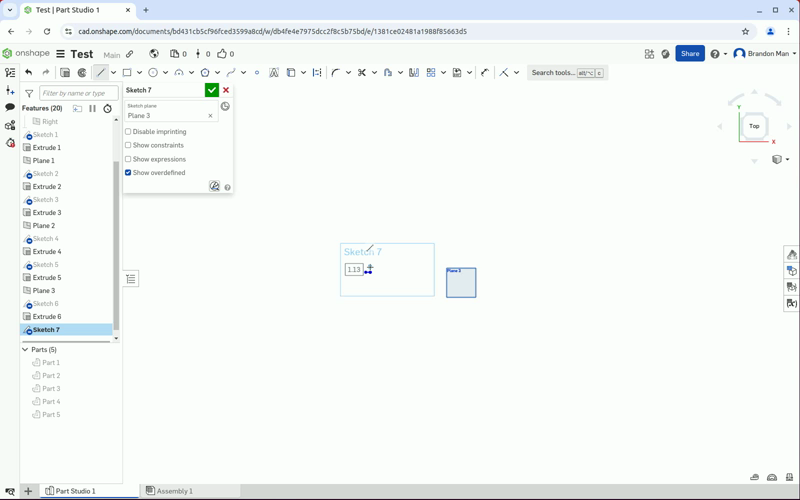
mouse_move(400, 266)
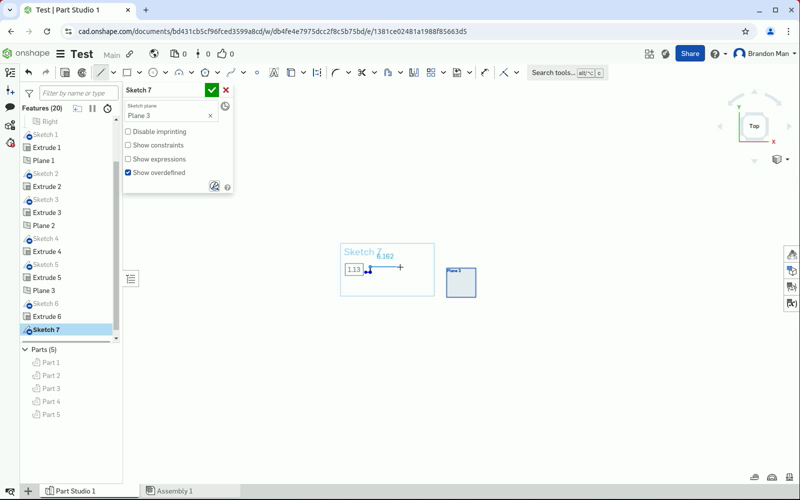
mouse_move(365, 266)
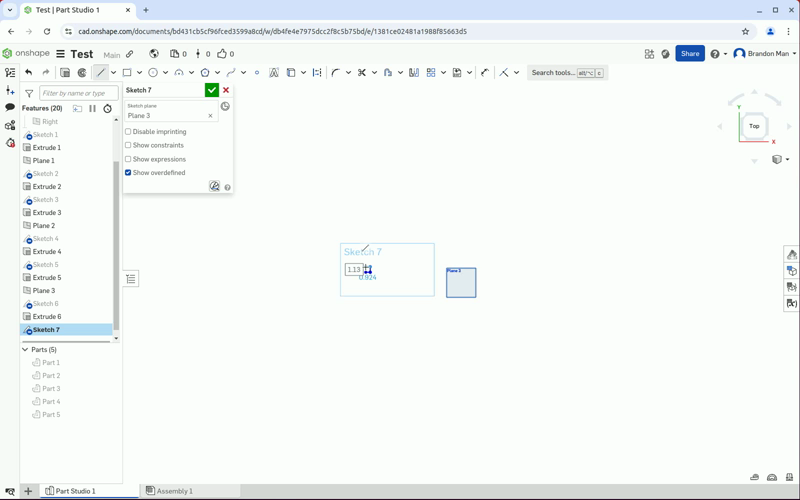
scroll(6)
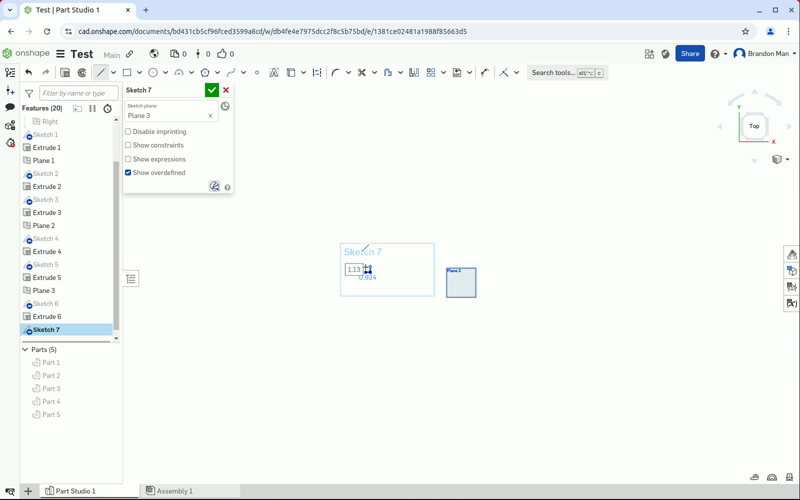
scroll(6)
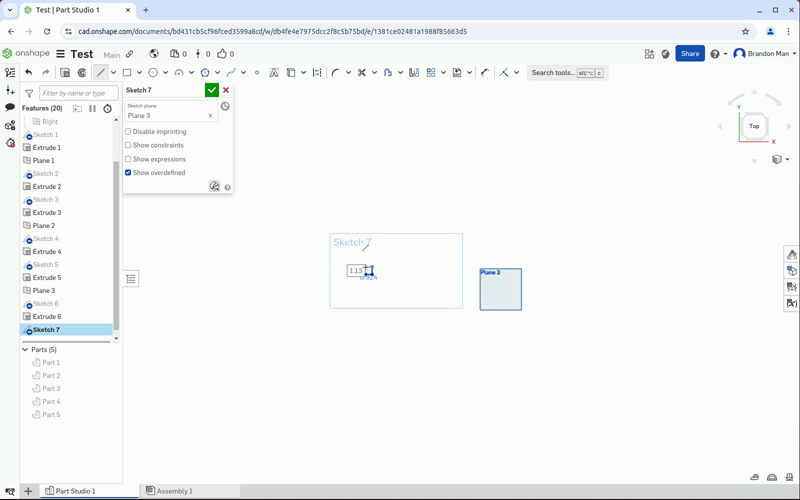
scroll(6)
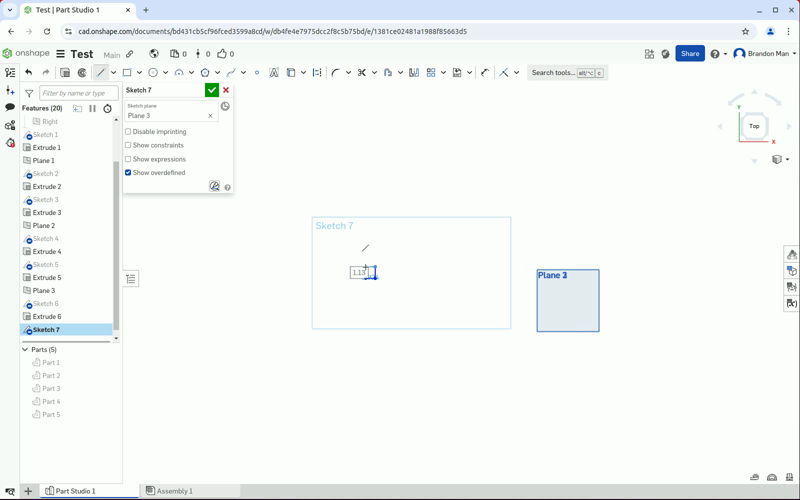
scroll(6)
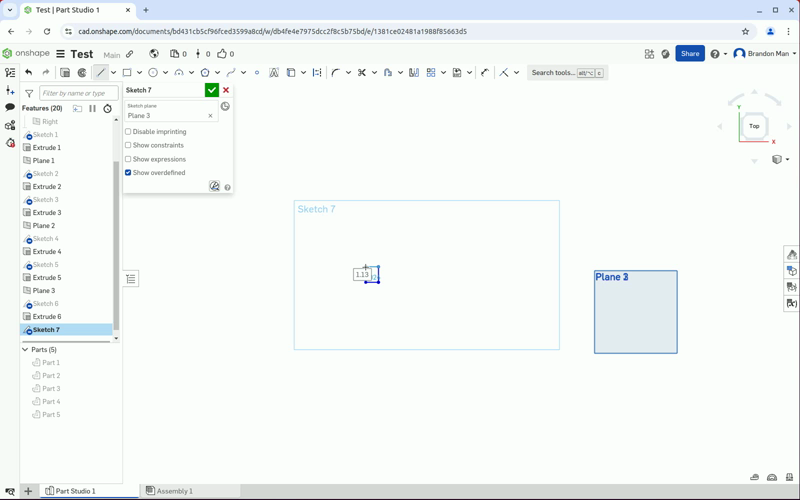
scroll(6)
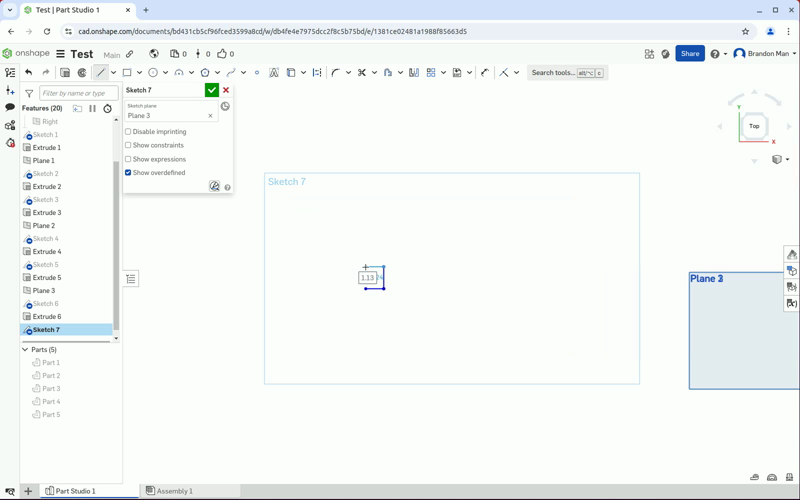
scroll(6)
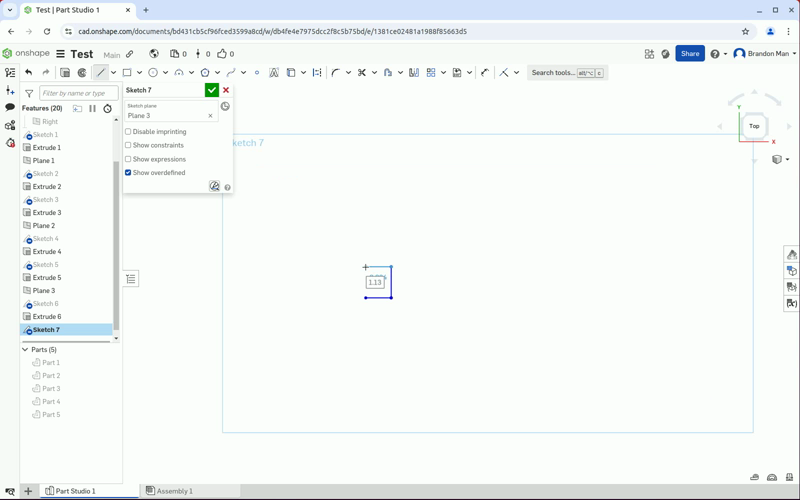
scroll(6)
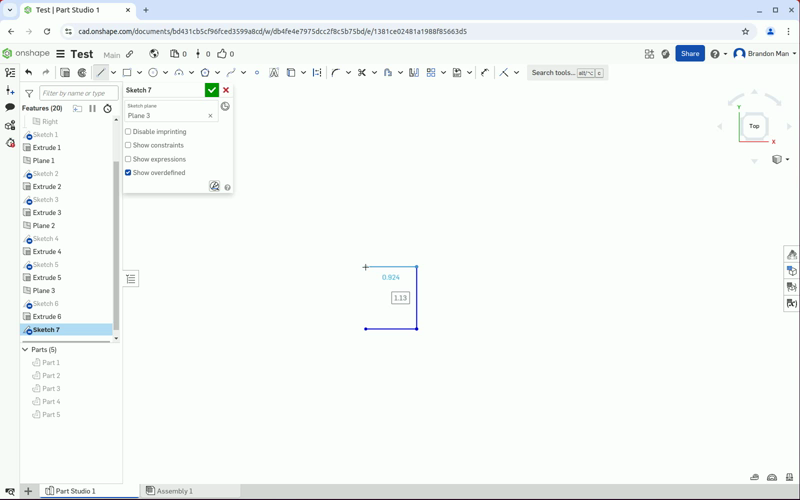
click(365, 266)
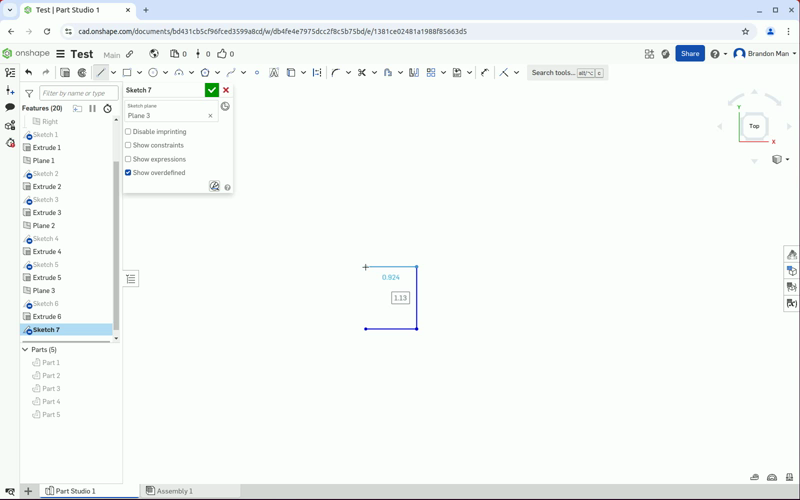
scroll(-6)
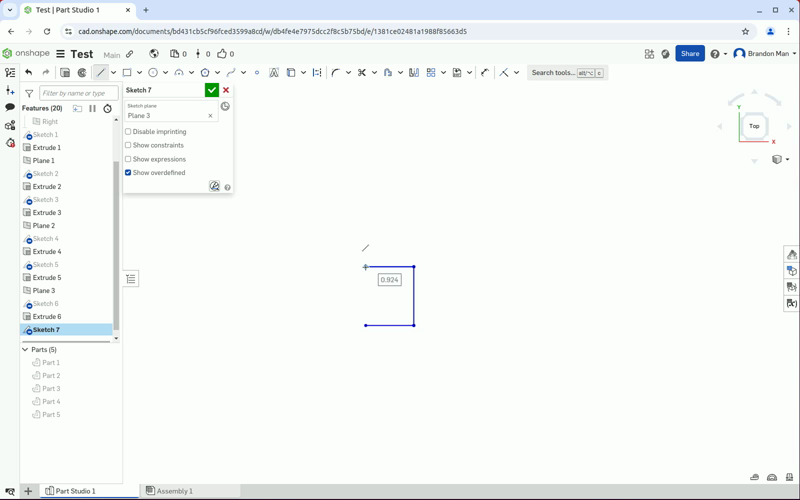
scroll(-6)
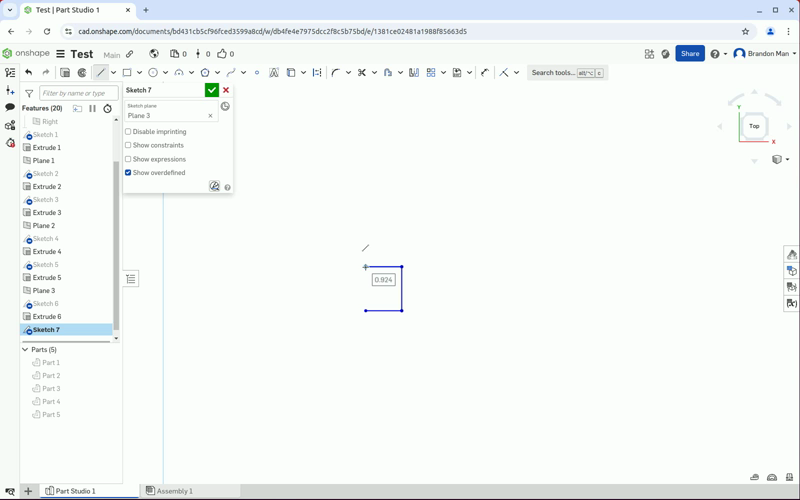
scroll(-6)
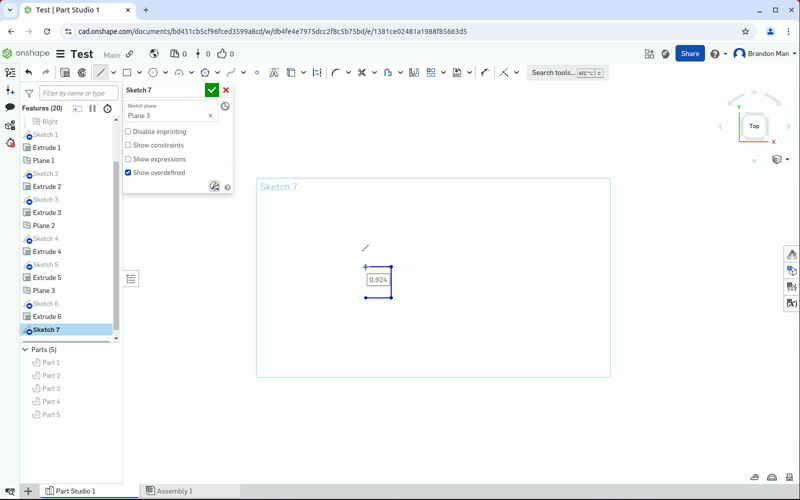
scroll(-6)
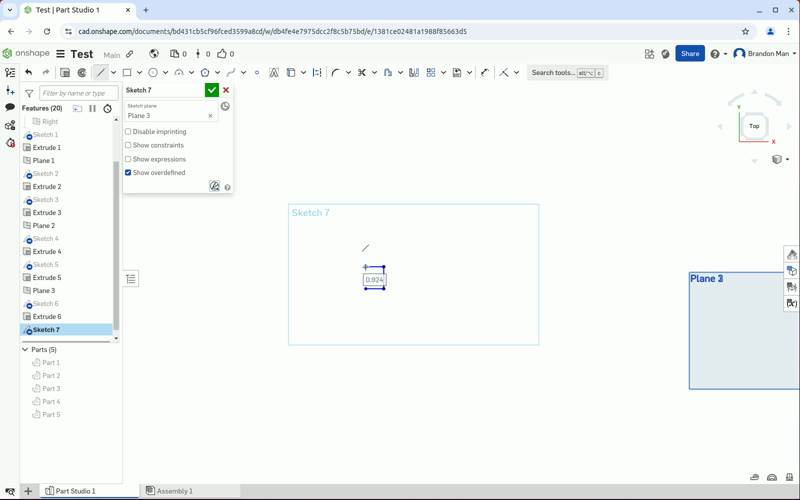
scroll(-6)
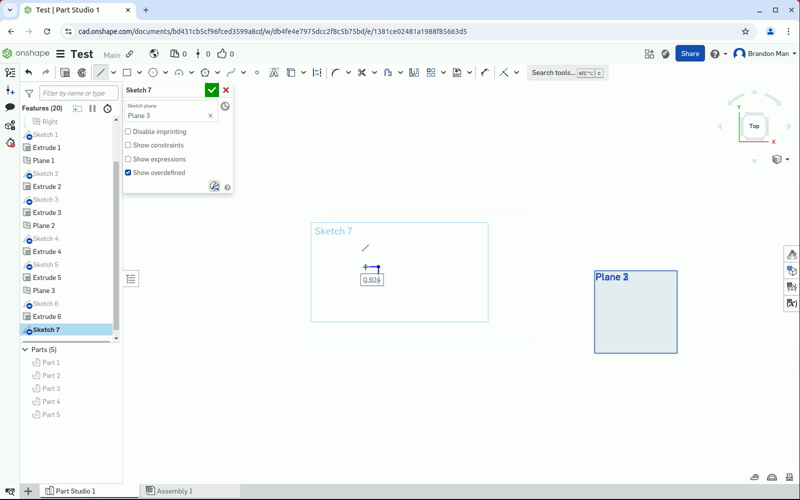
scroll(-6)
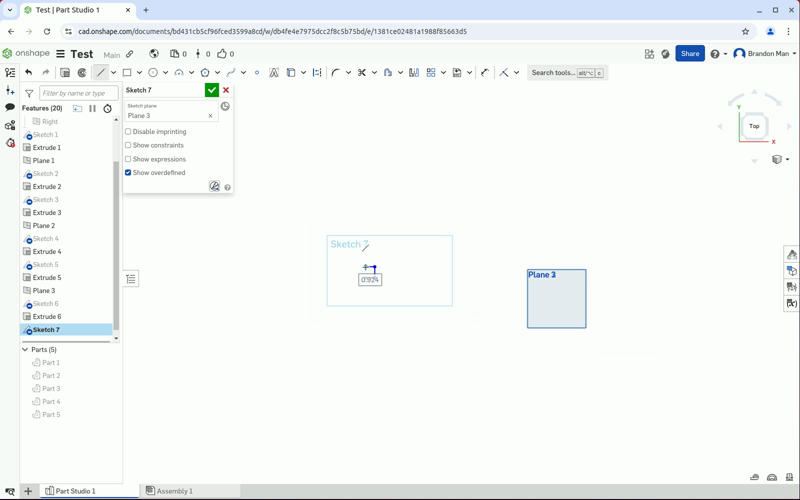
scroll(-6)
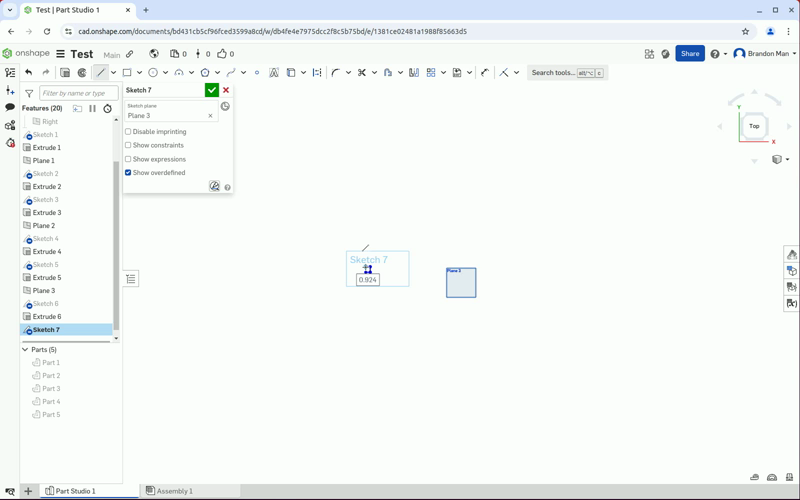
key_up(shift)
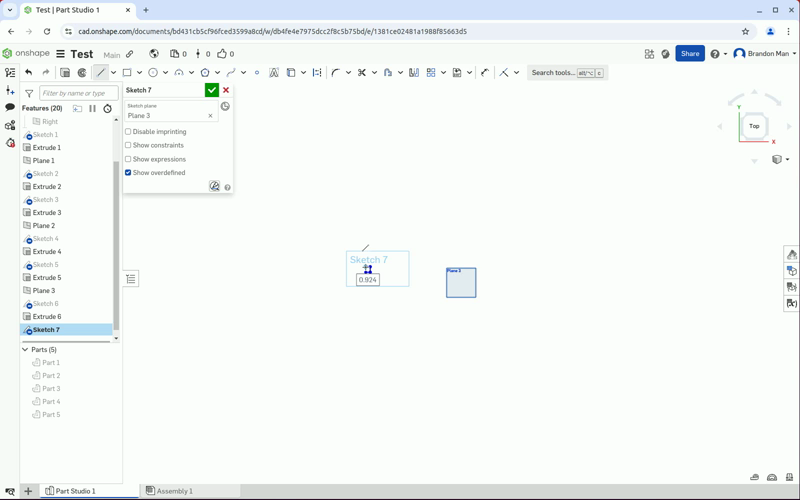
mouse_move(395, 266)
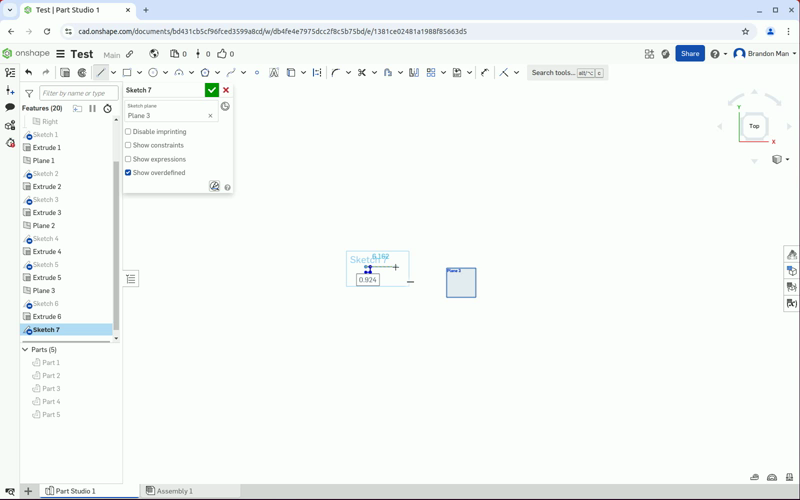
key_down(shift)
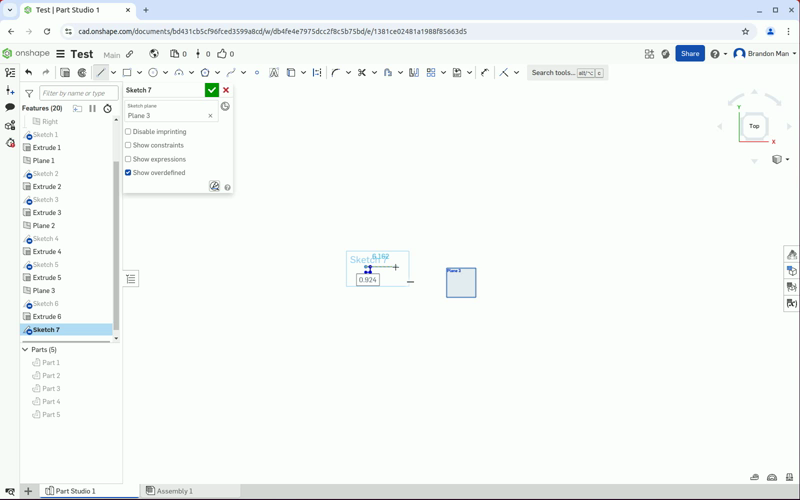
mouse_move(365, 272)
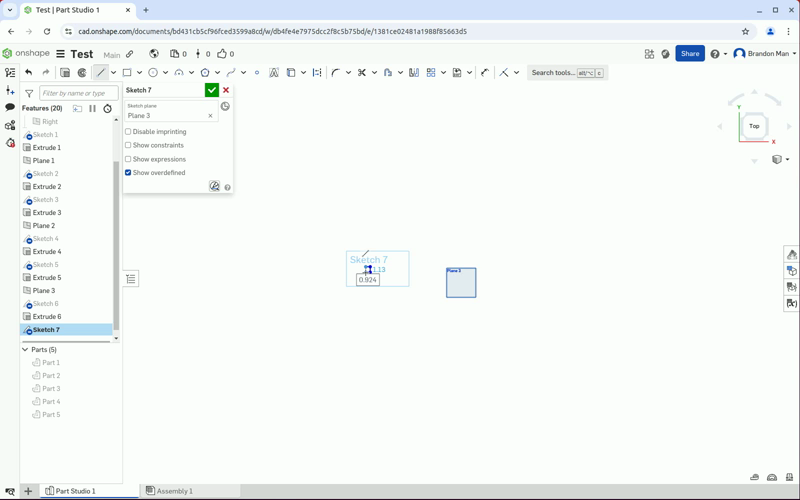
scroll(6)
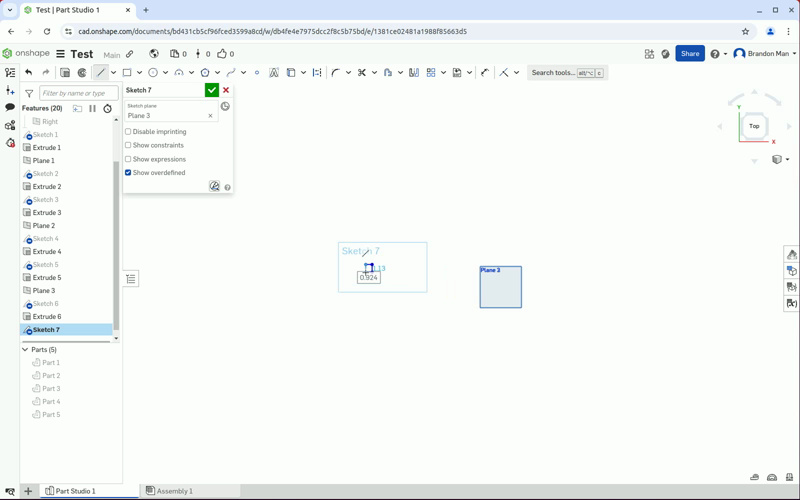
scroll(6)
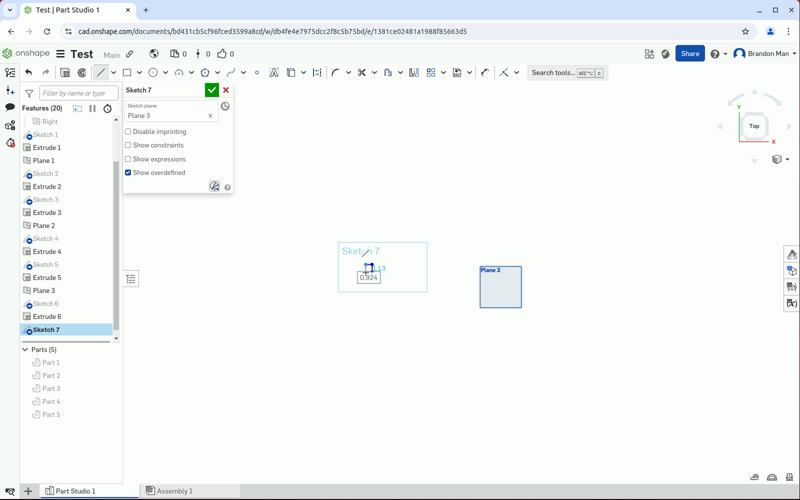
scroll(6)
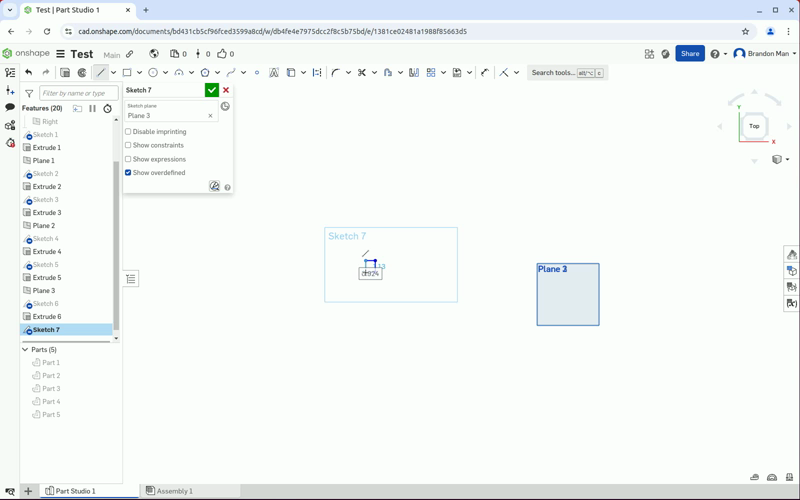
scroll(6)
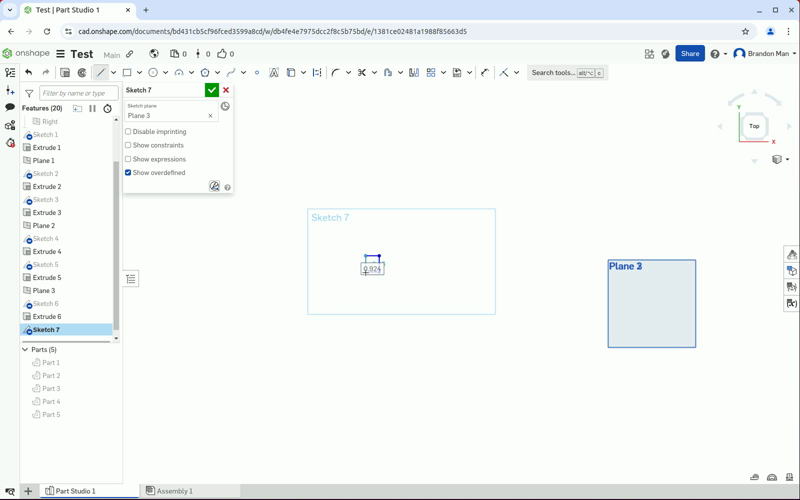
scroll(6)
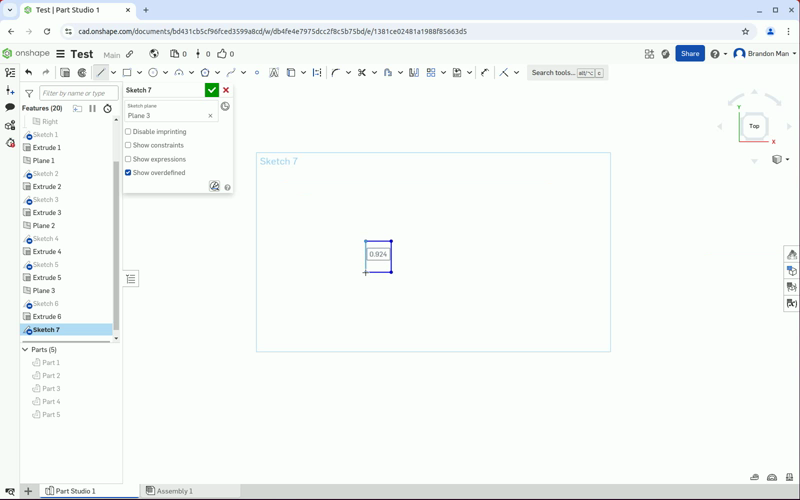
scroll(6)
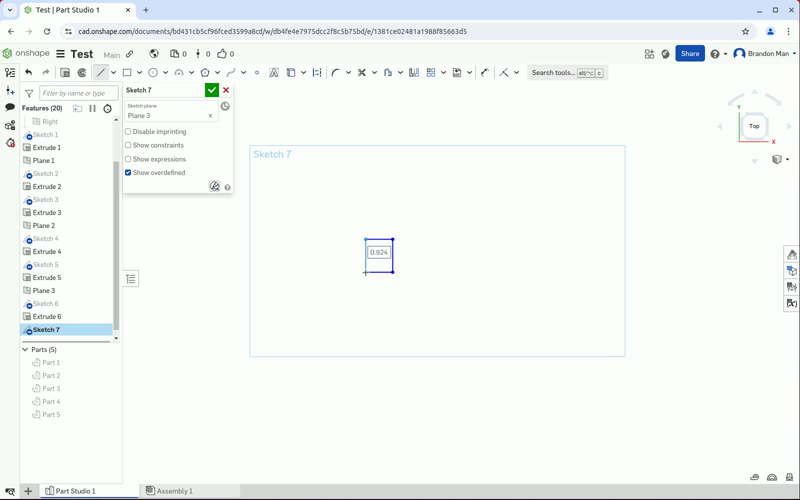
scroll(6)
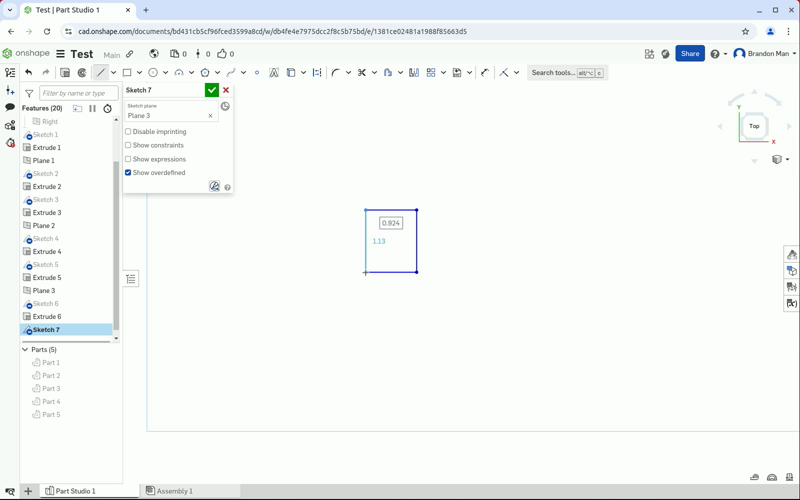
key_up(shift)
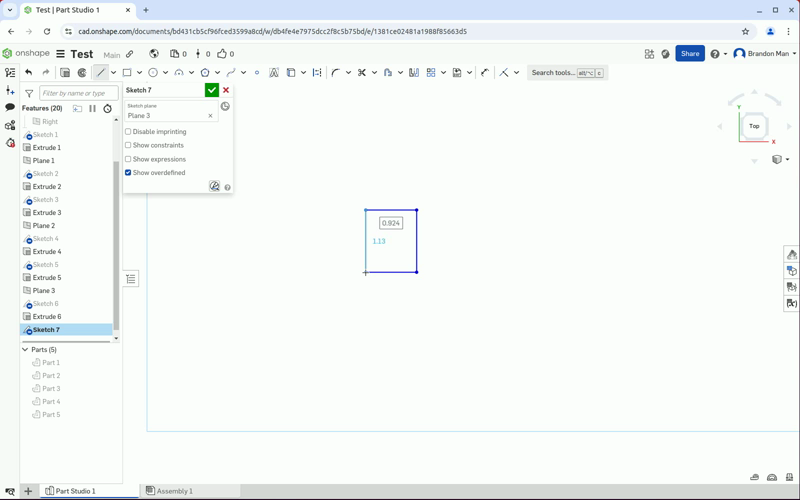
click(365, 272)
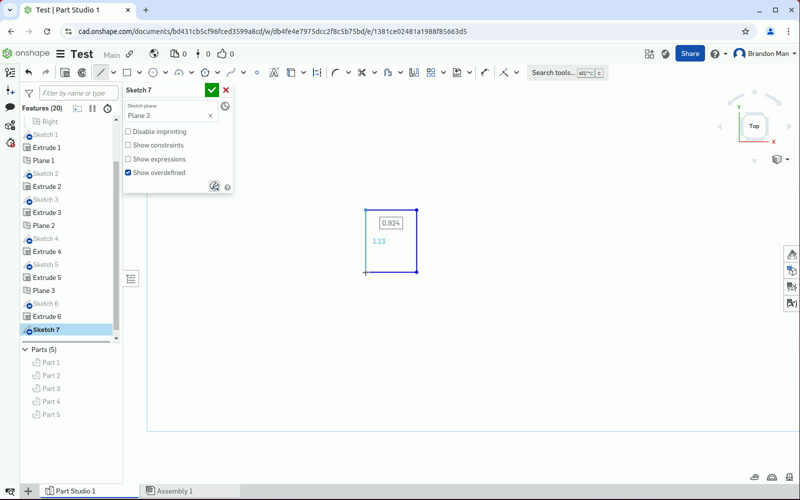
scroll(-6)
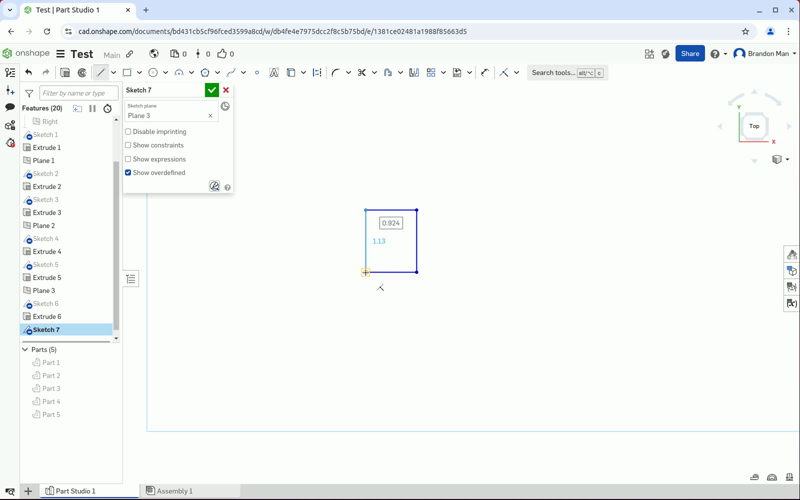
scroll(-6)
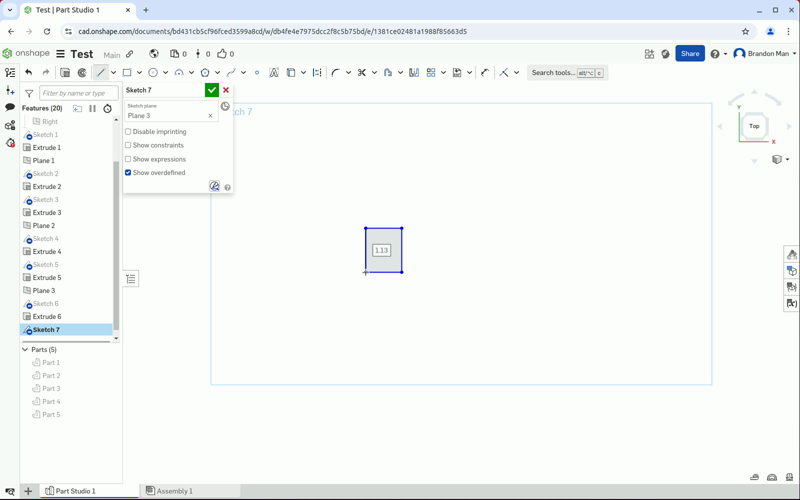
scroll(-6)
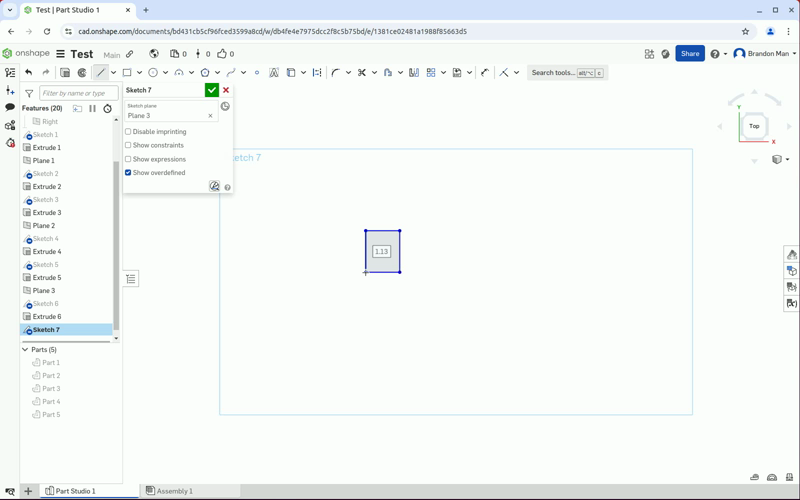
scroll(-6)
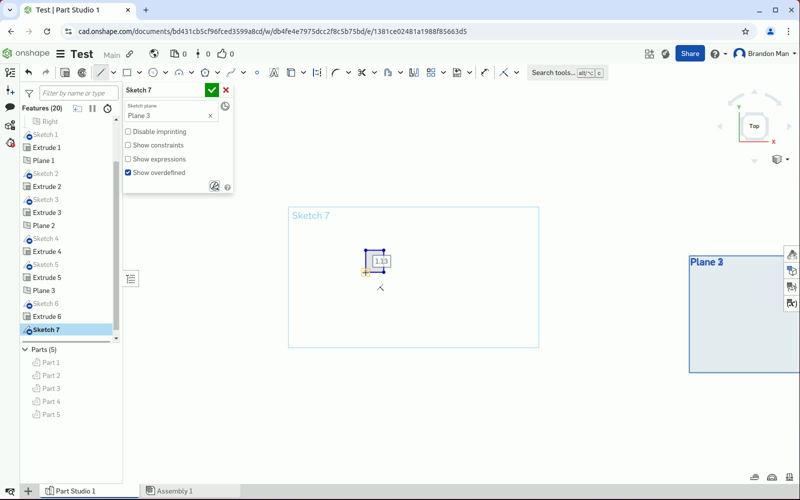
scroll(-6)
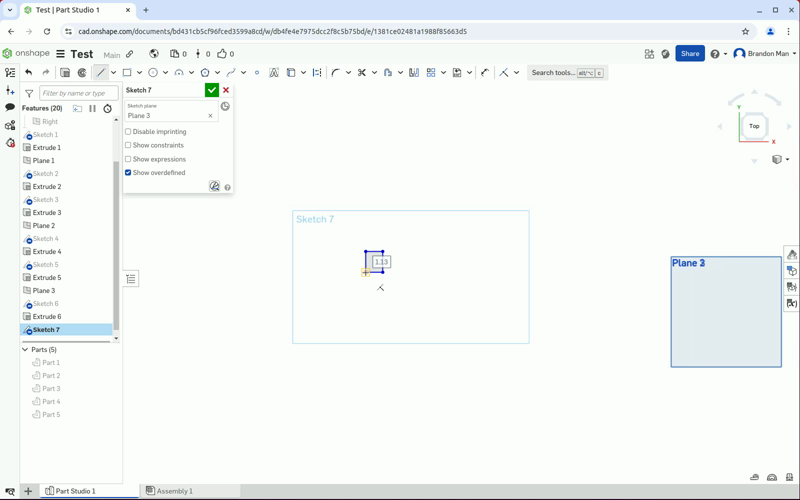
scroll(-6)
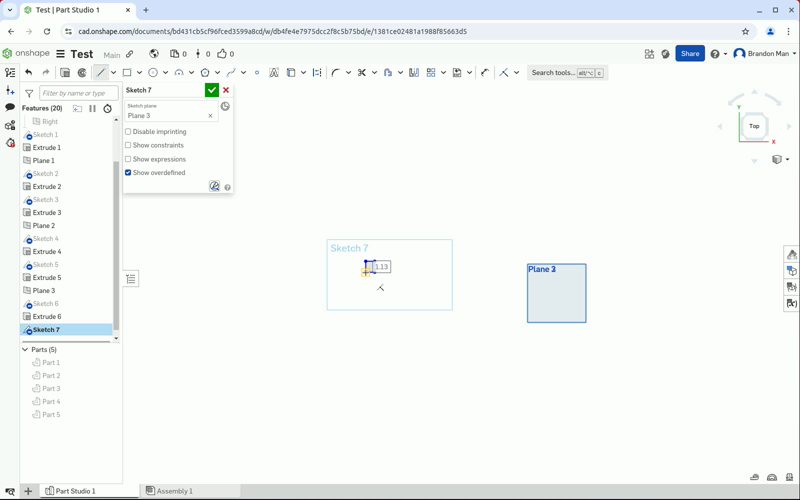
scroll(-6)
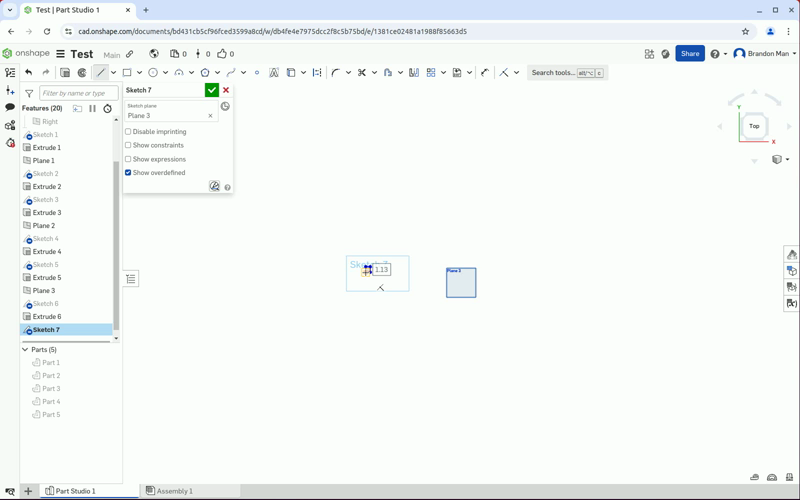
key(esc)
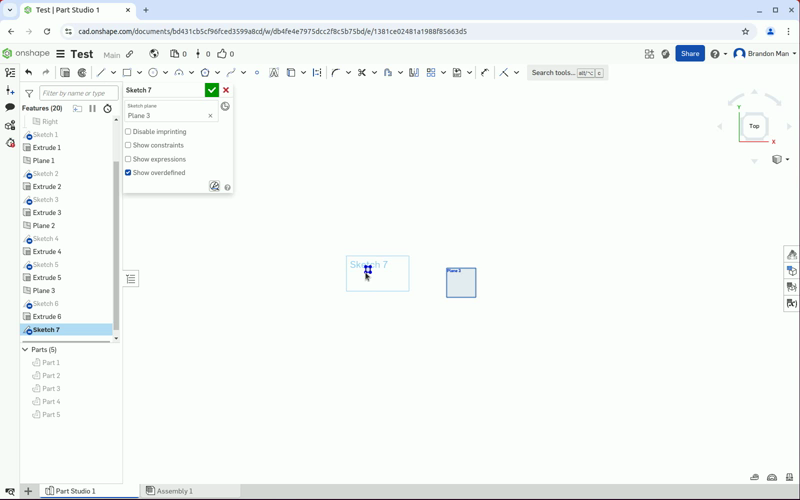
mouse_move(367, 267)
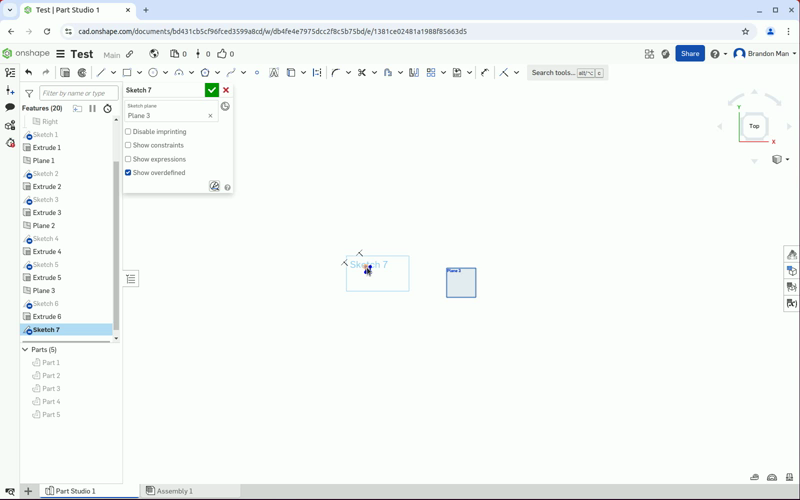
scroll(6)
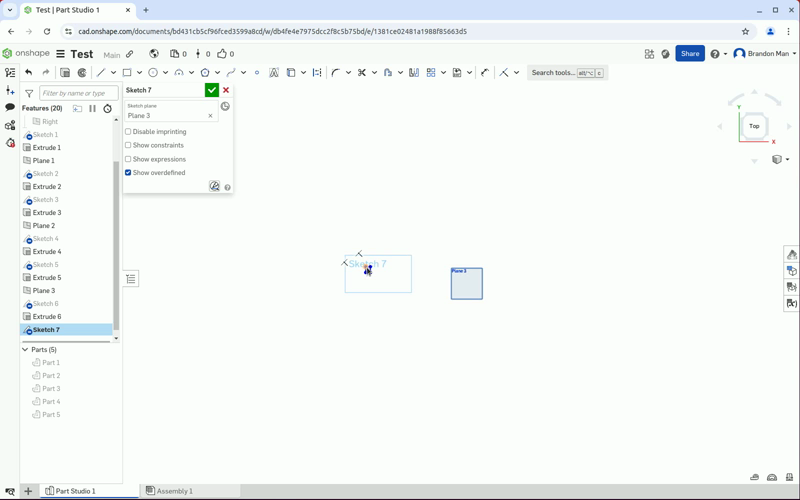
scroll(6)
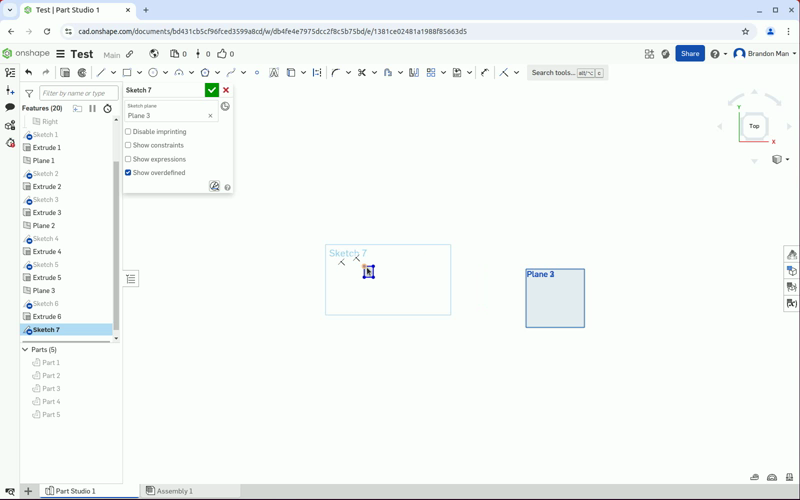
scroll(6)
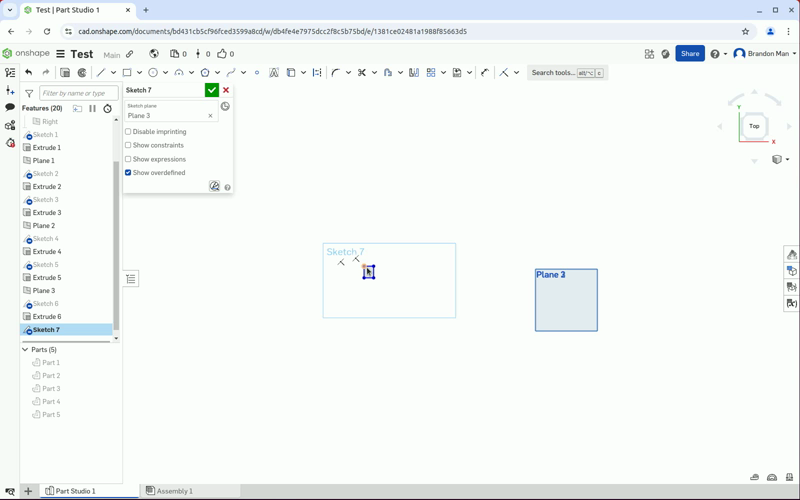
scroll(6)
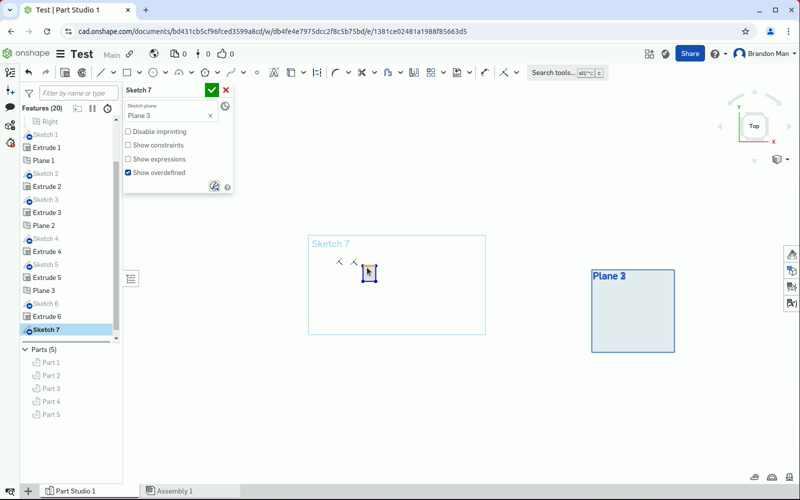
scroll(6)
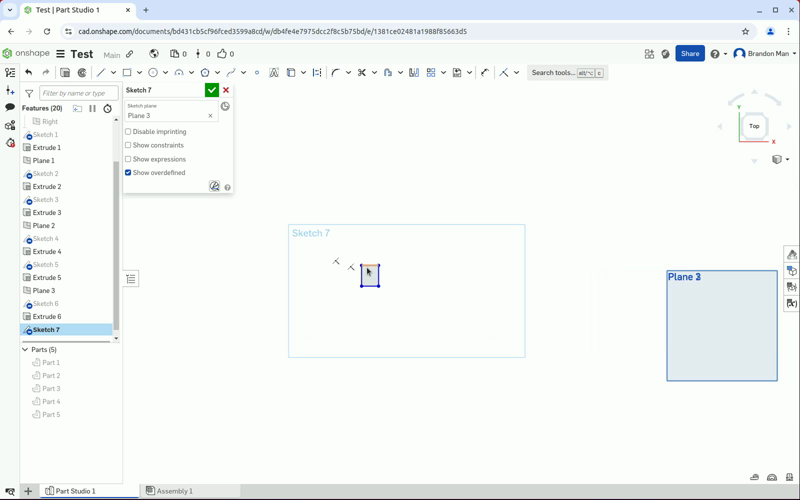
scroll(6)
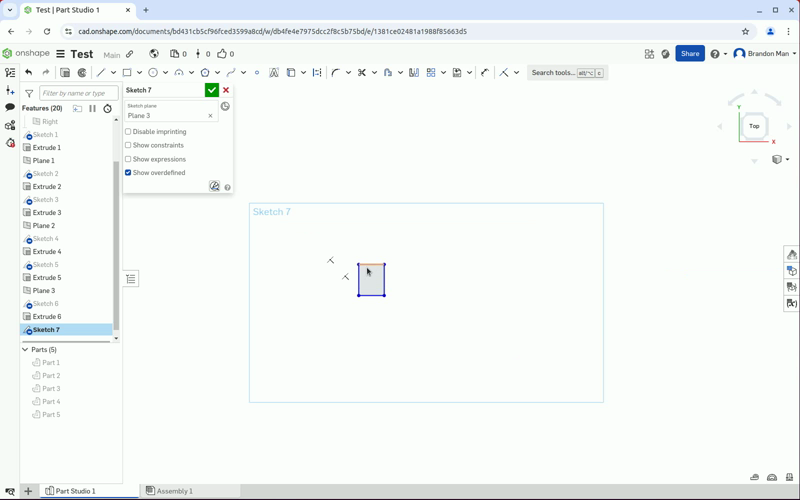
scroll(6)
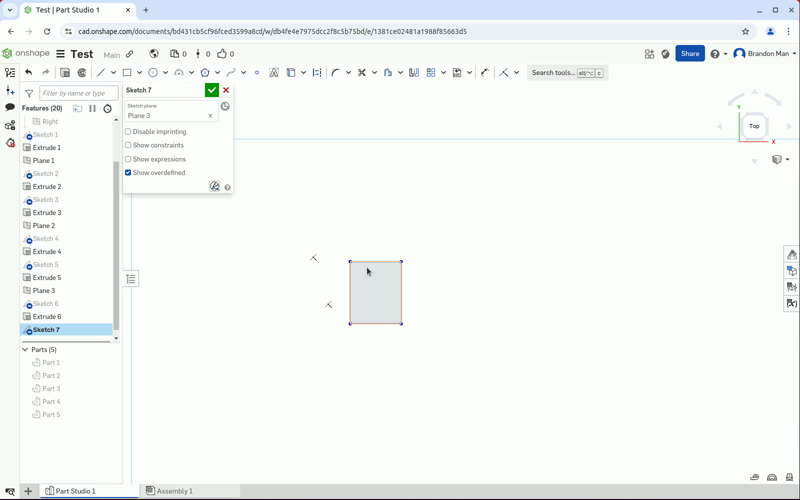
click(367, 267)
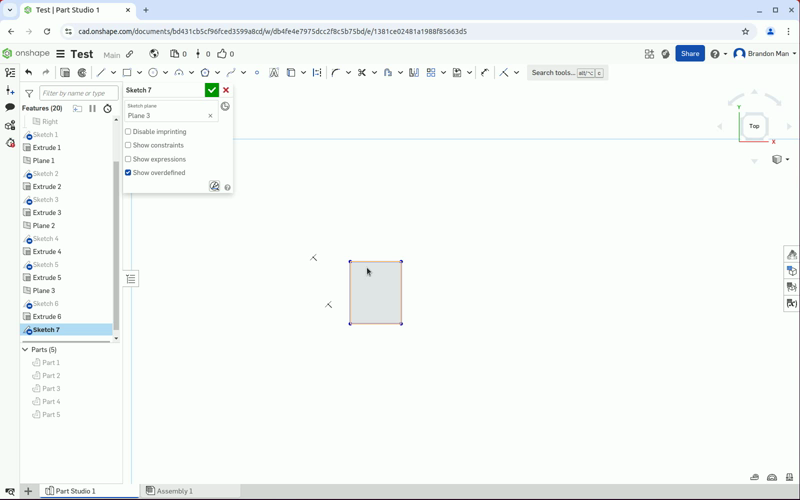
scroll(-6)
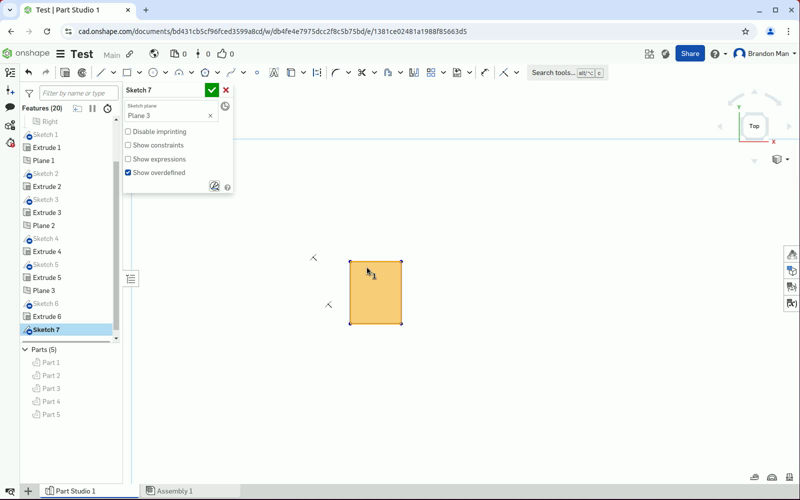
scroll(-6)
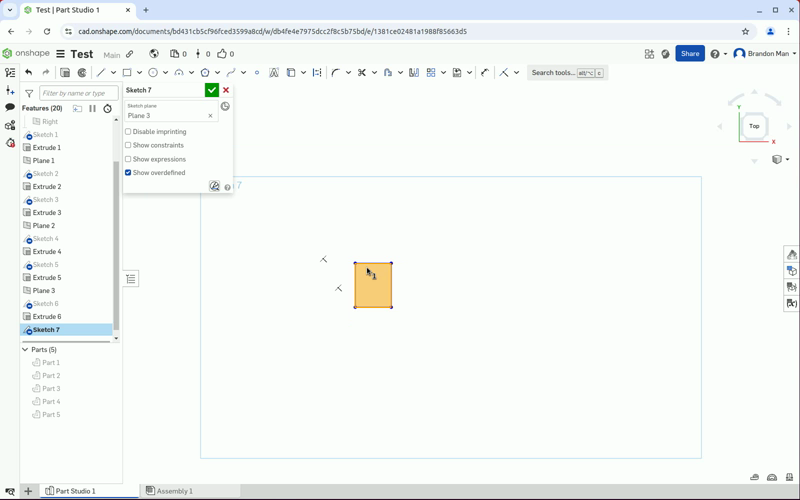
scroll(-6)
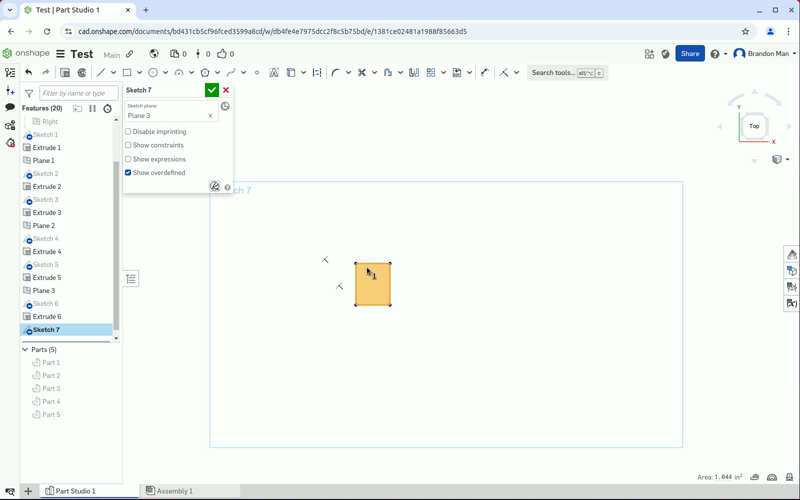
scroll(-6)
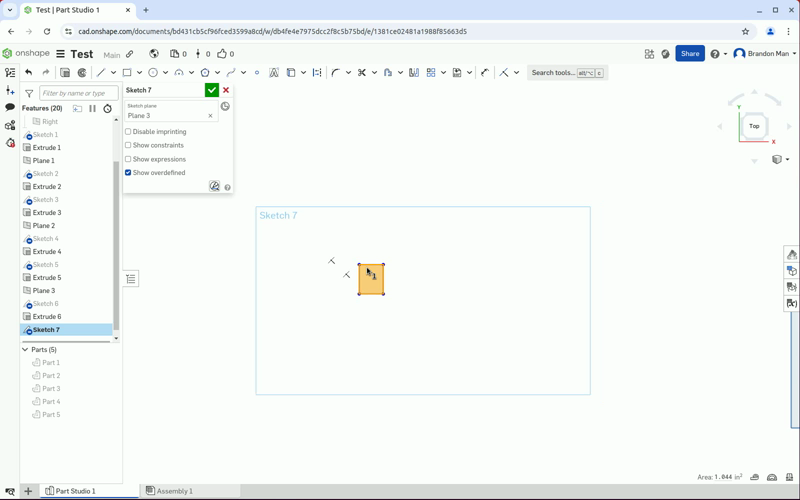
scroll(-6)
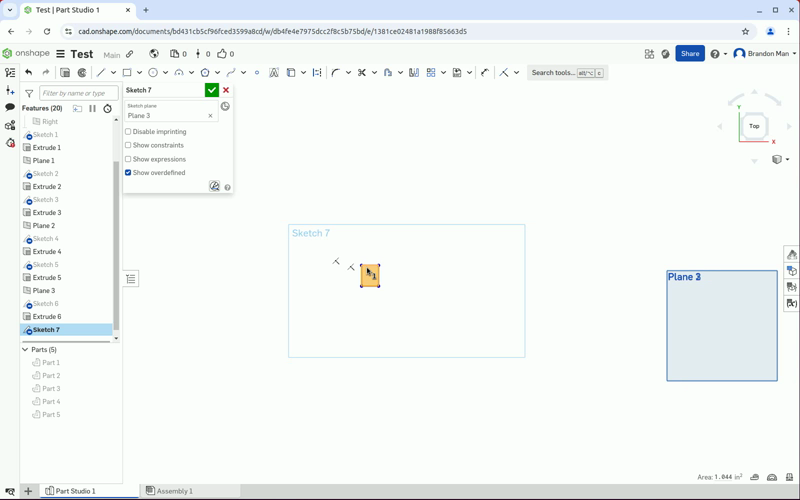
scroll(-6)
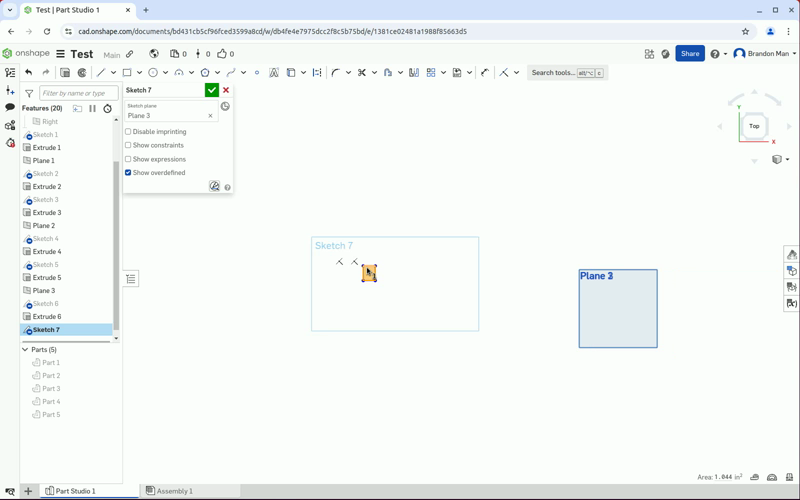
scroll(-6)
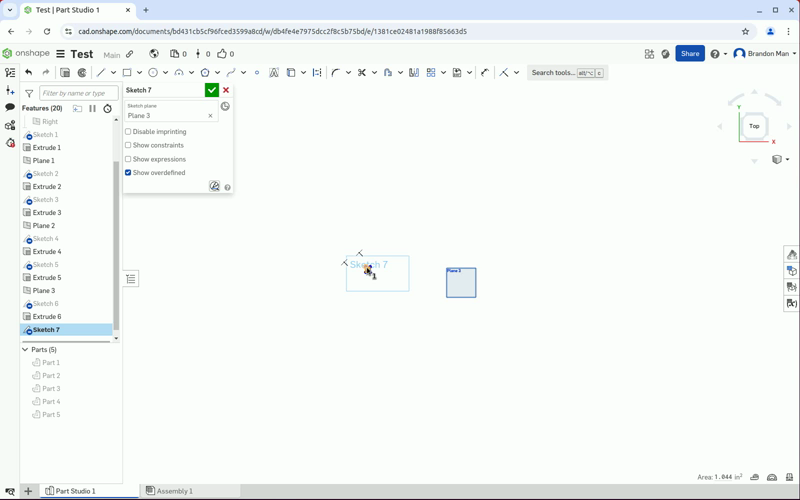
mouse_move(73, 352)
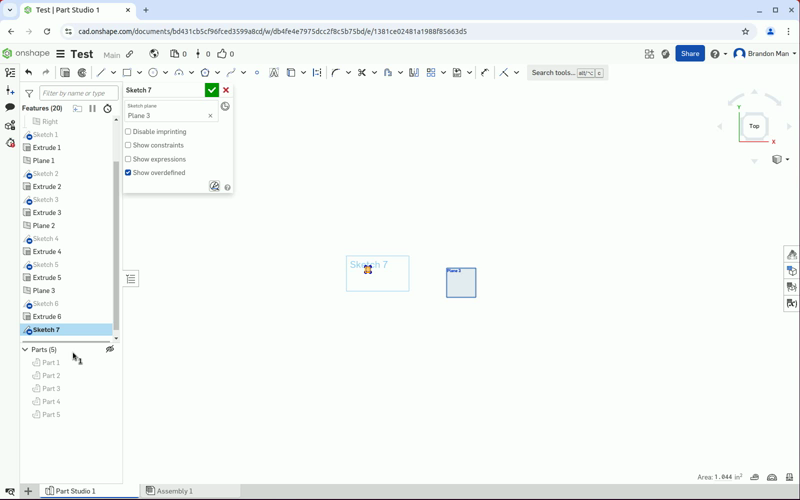
key(shift+y)
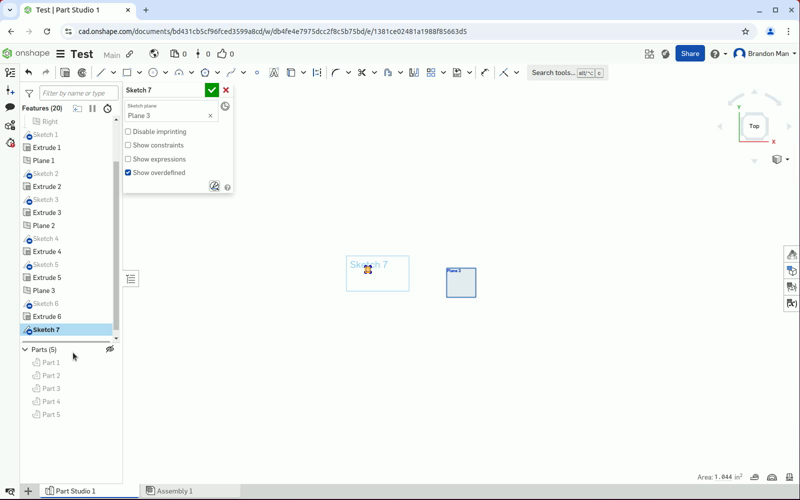
key(shift+e)
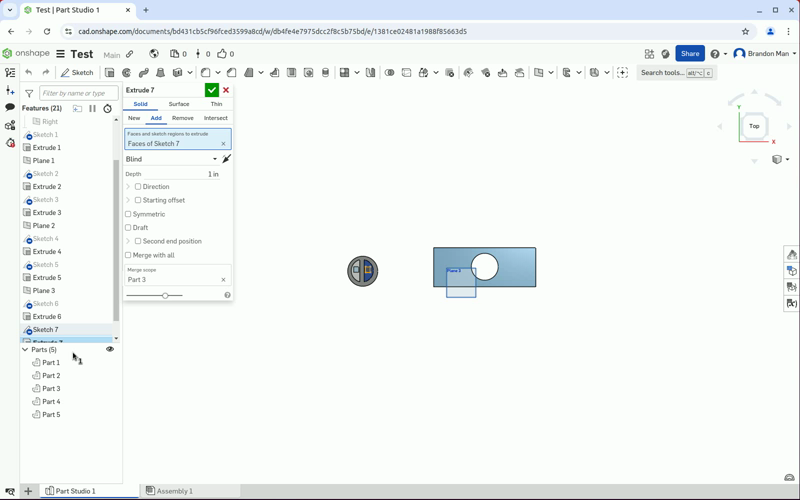
mouse_move(143, 106)
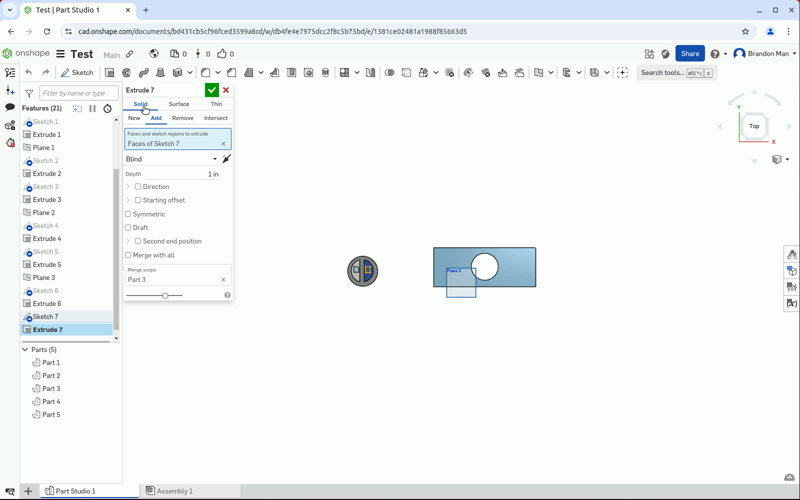
click(143, 106)
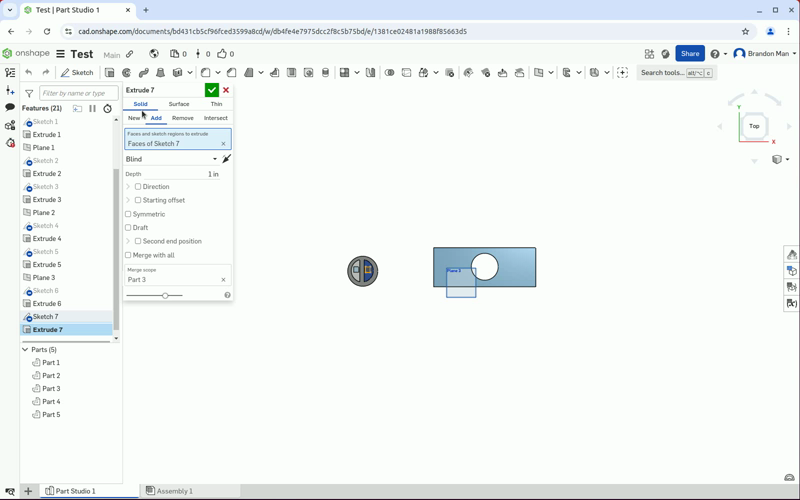
mouse_move(137, 120)
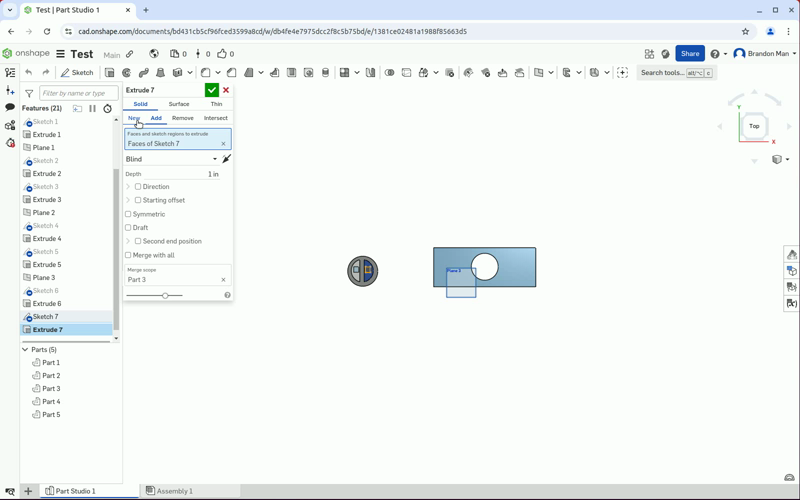
click(137, 120)
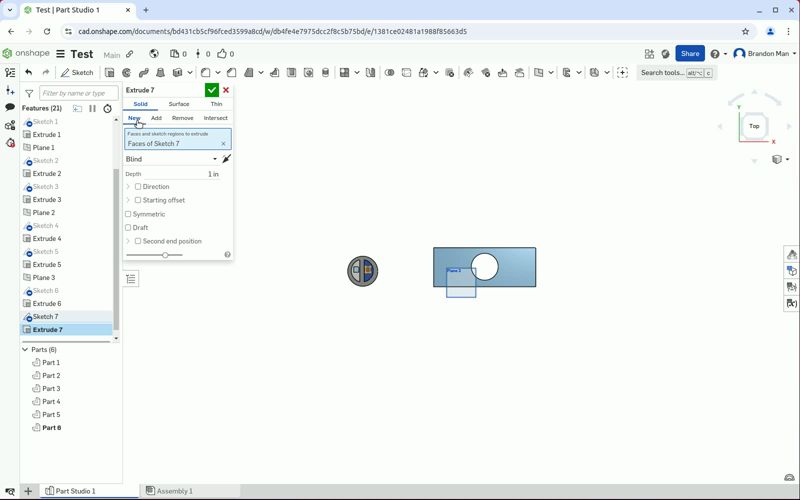
key(tab, 4)
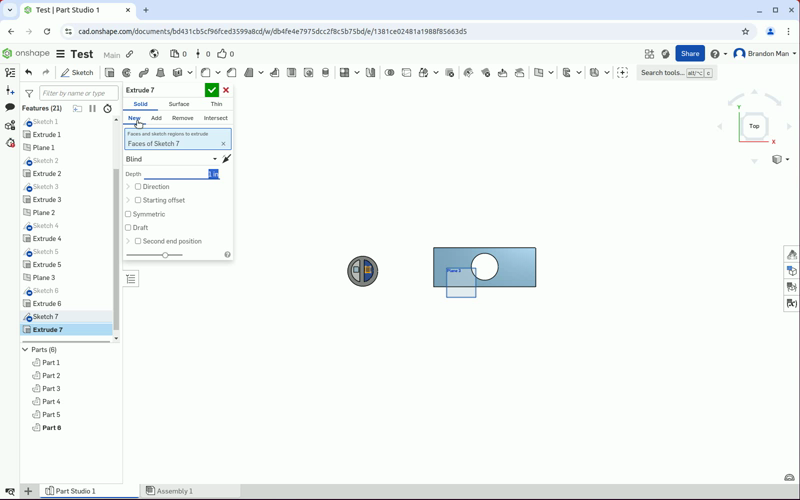
text(0.963)
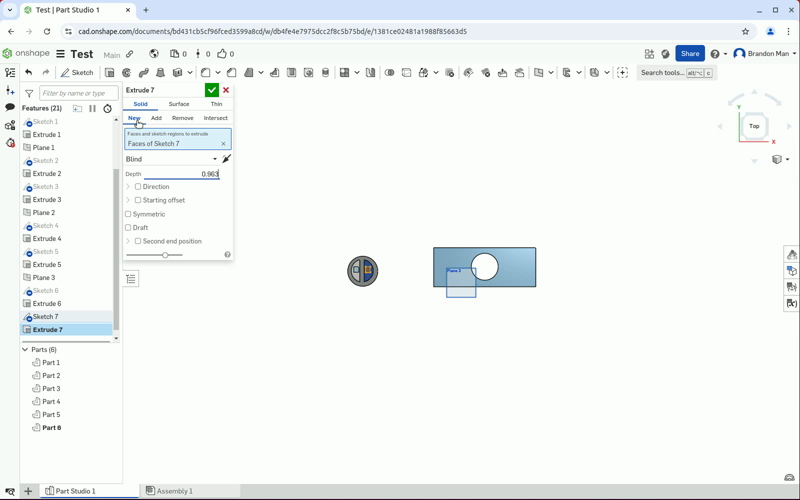
key(enter)
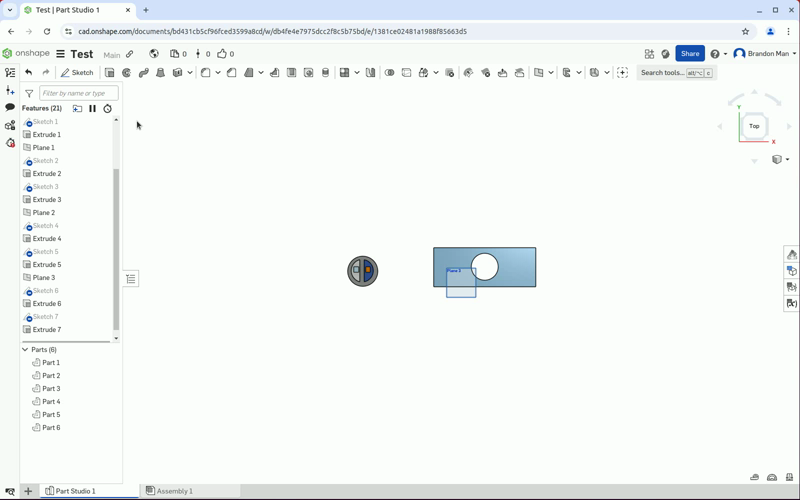
key(shift+h)
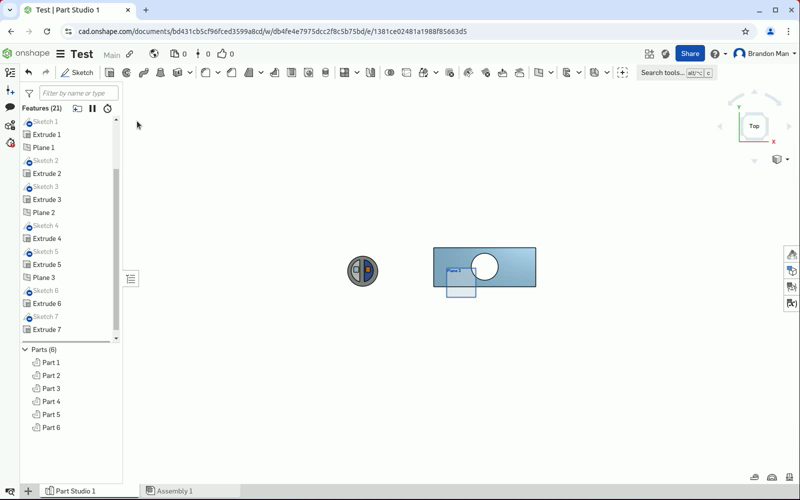
key(shift+h)
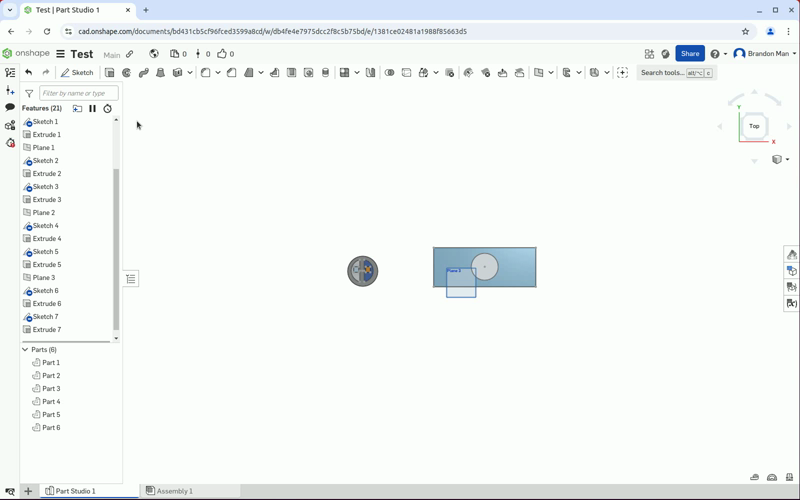
key(shift+7)
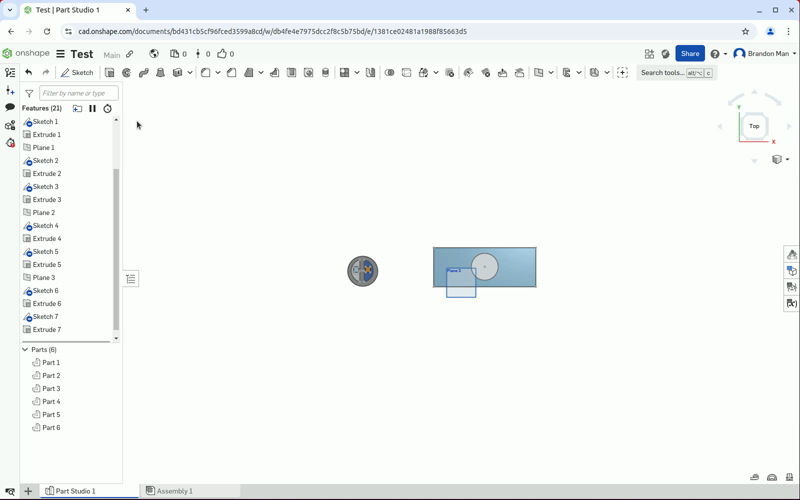
key(up, 3)
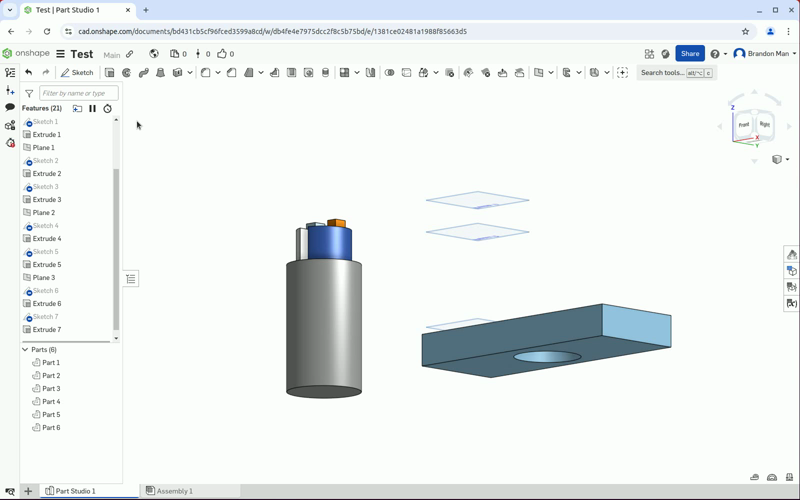
key(left, 3)
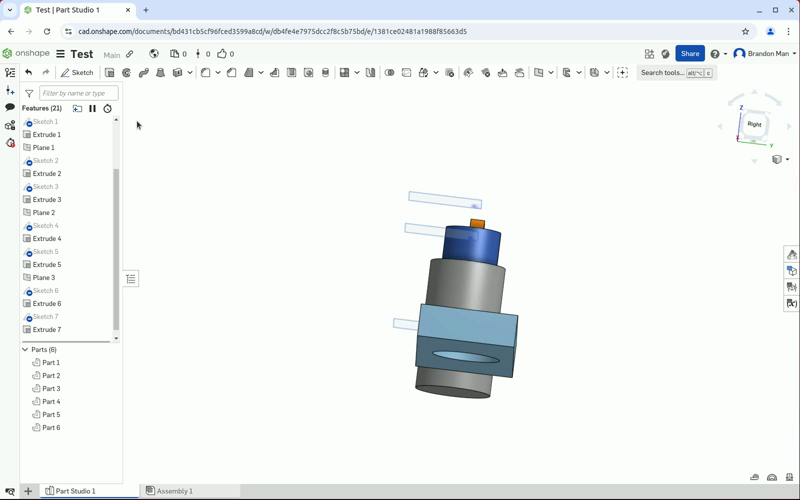
key(right, 3)
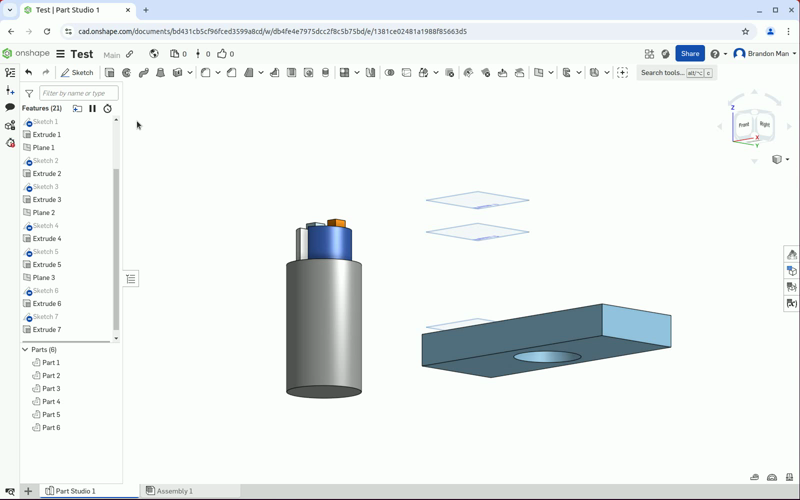
key(down, 3)
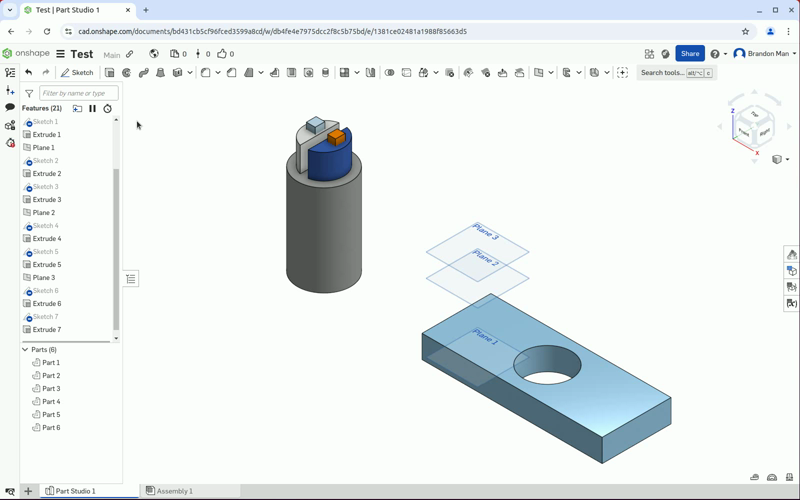
mouse_move(69, 124)
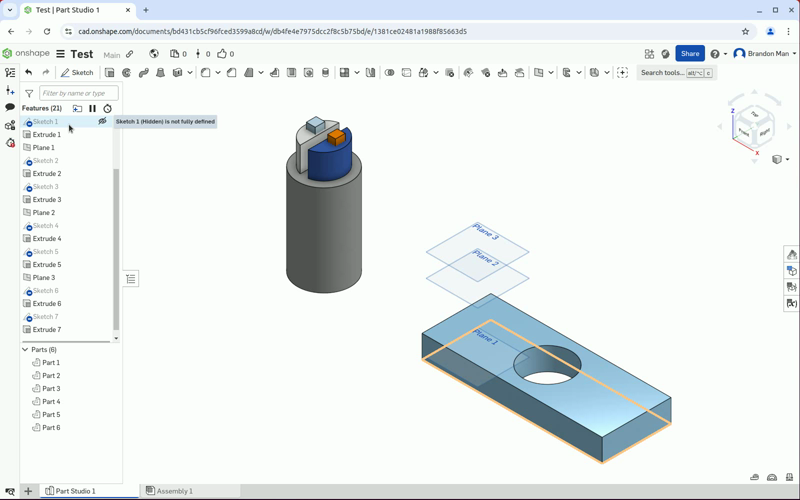
click(69, 124)